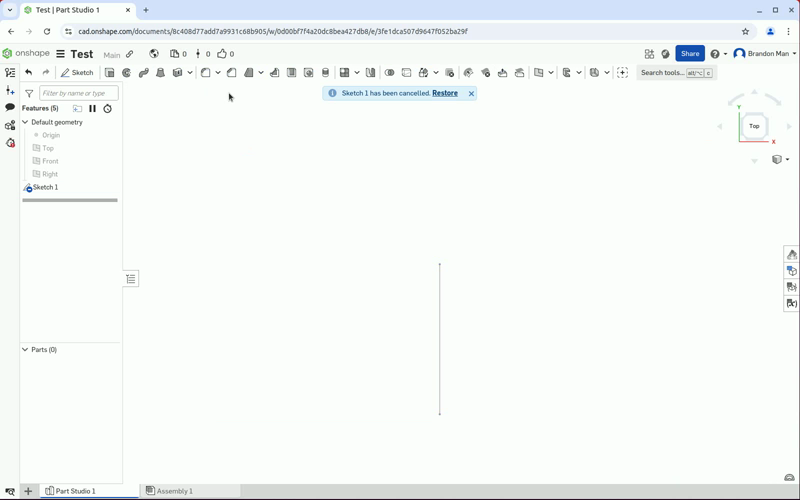
key(shift+h)
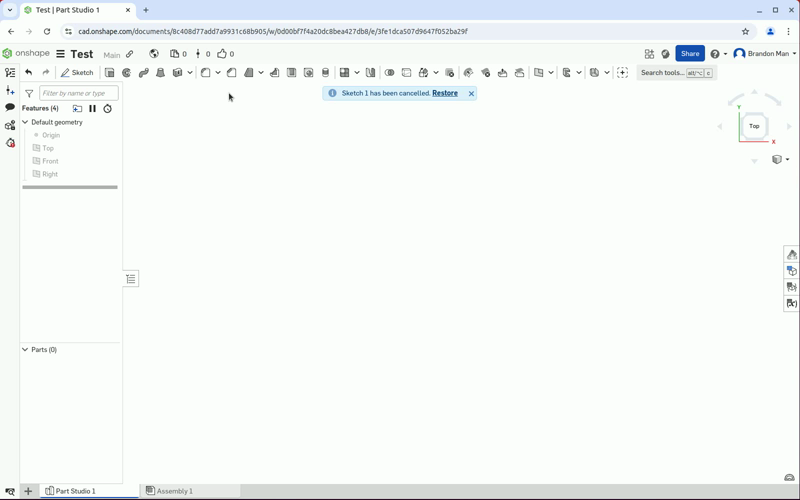
key(shift+s)
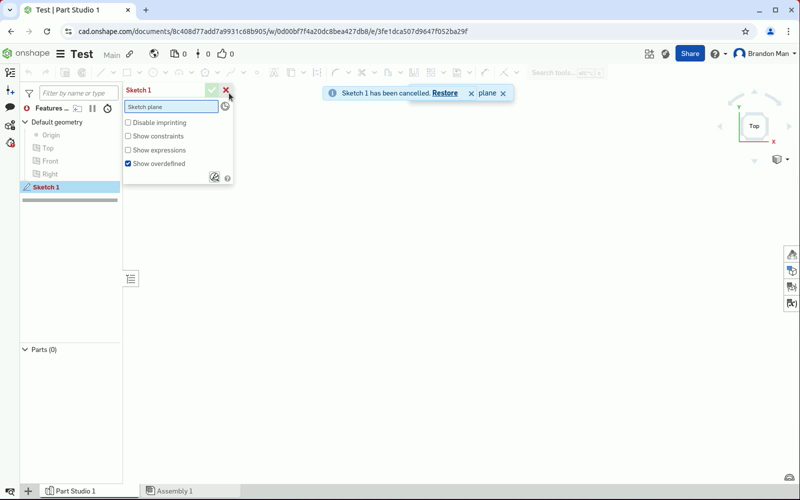
mouse_move(73, 150)
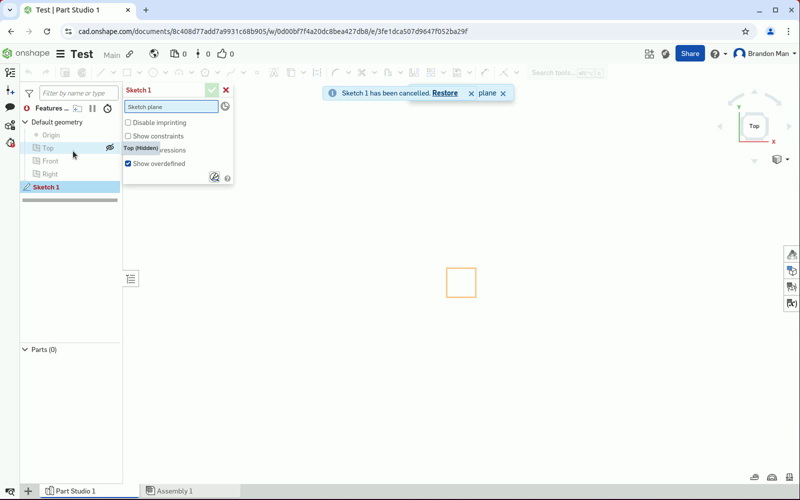
click(73, 150)
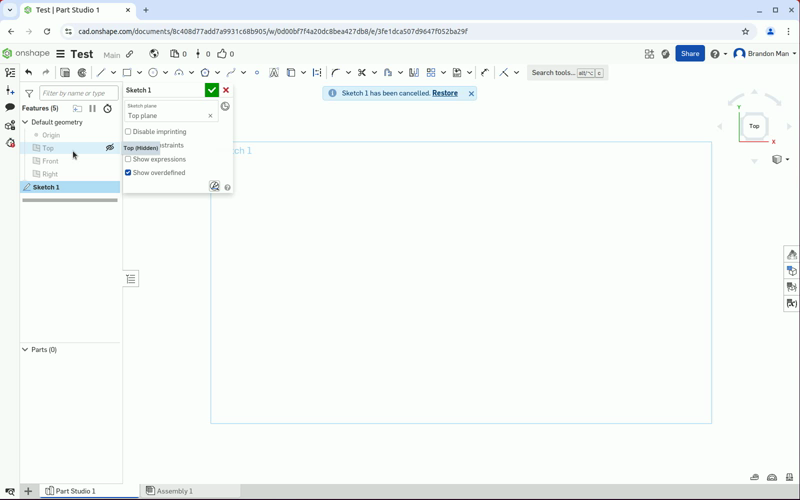
mouse_move(73, 352)
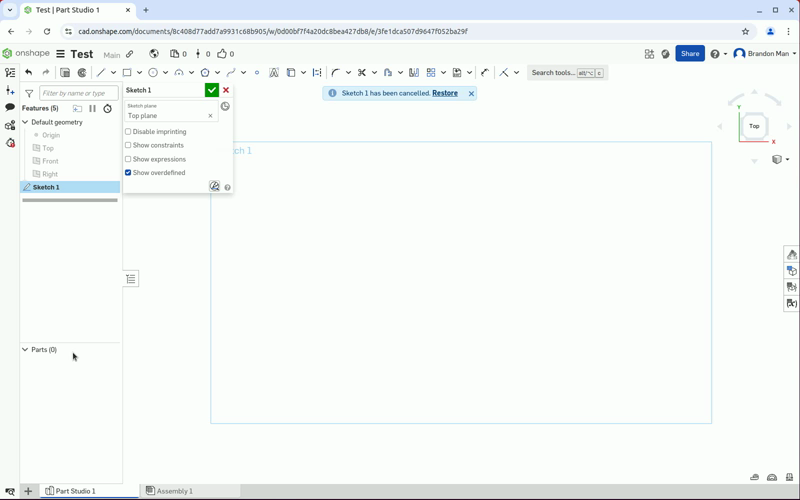
key(y)
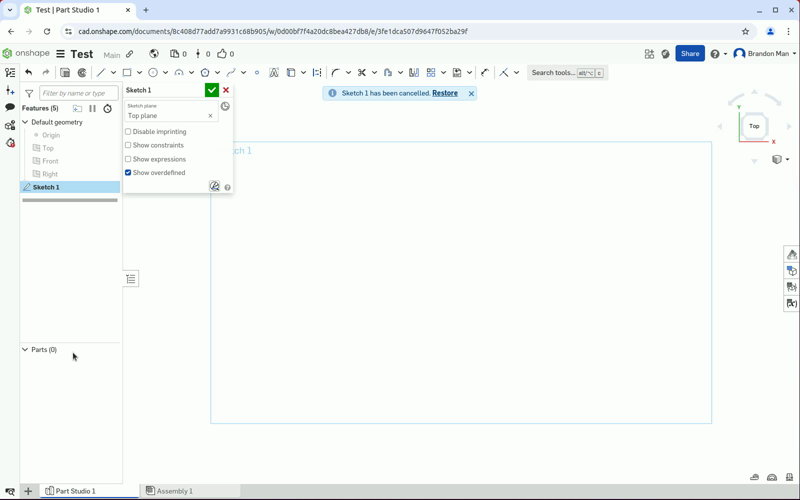
key(l)
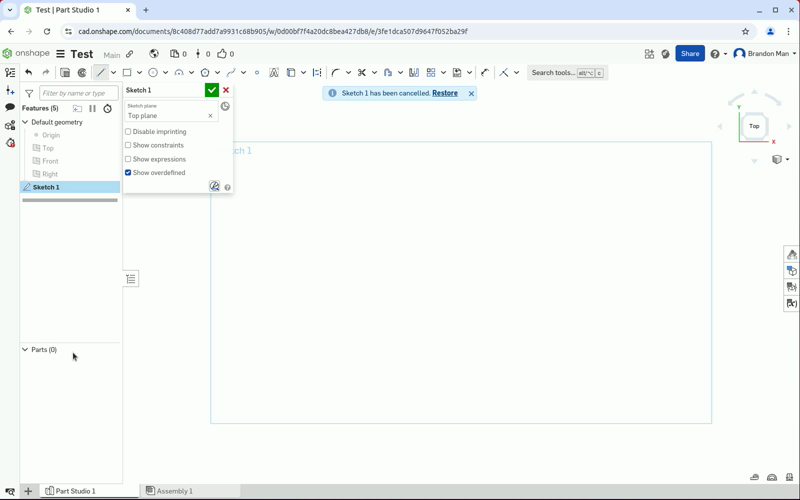
key_down(shift)
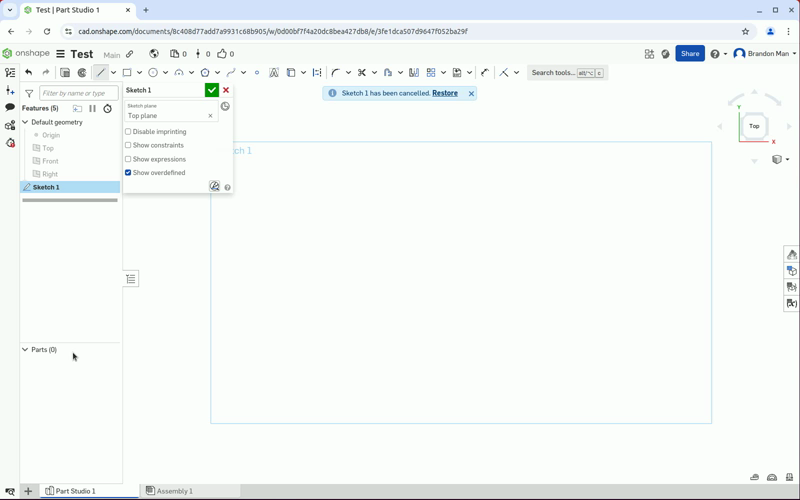
mouse_move(438, 282)
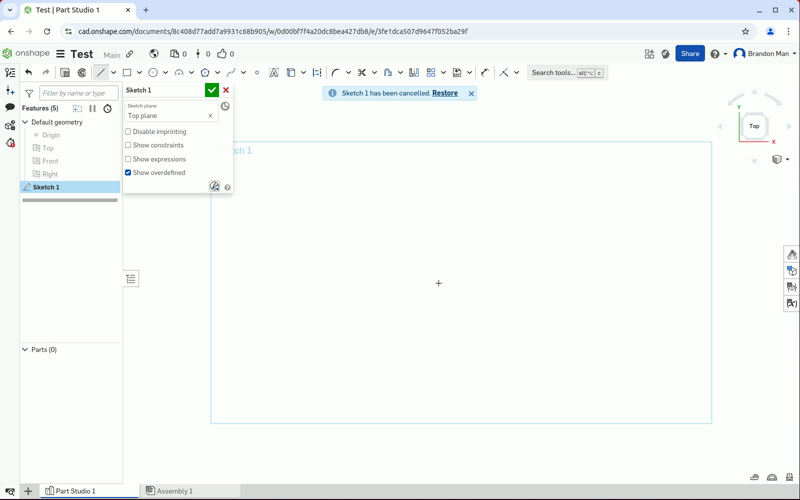
click(438, 282)
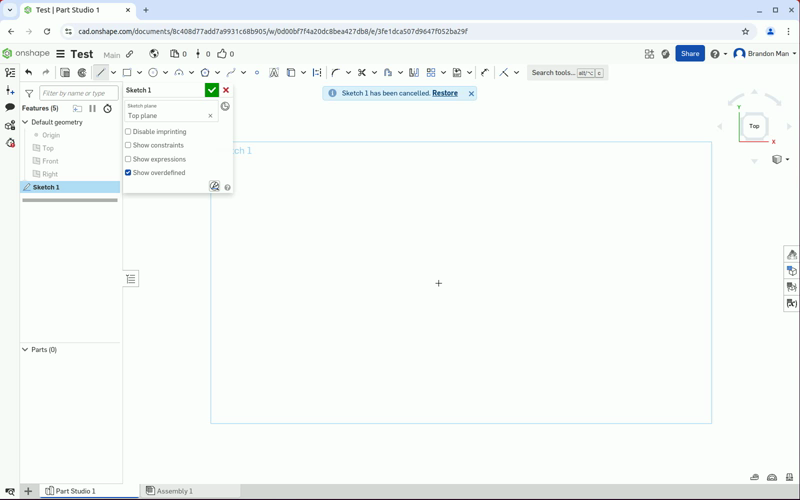
key_up(shift)
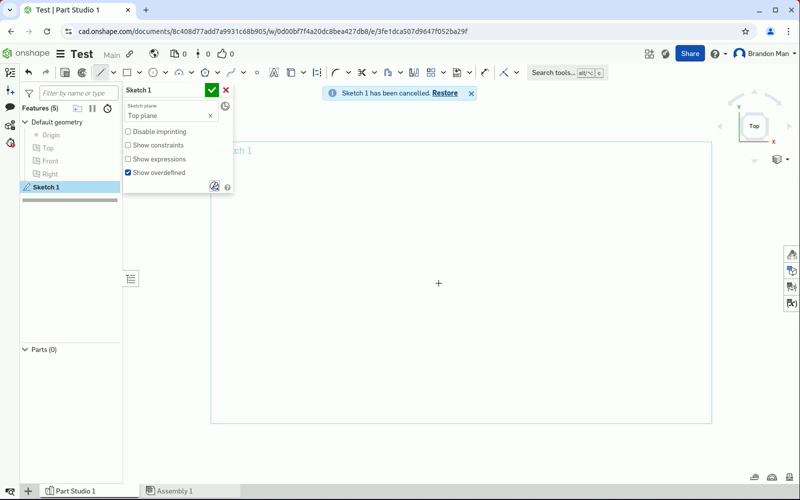
key_down(shift)
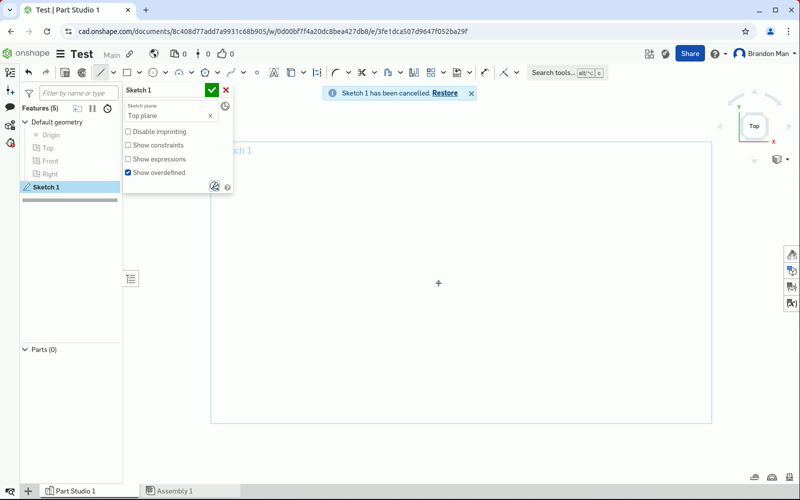
mouse_move(468, 282)
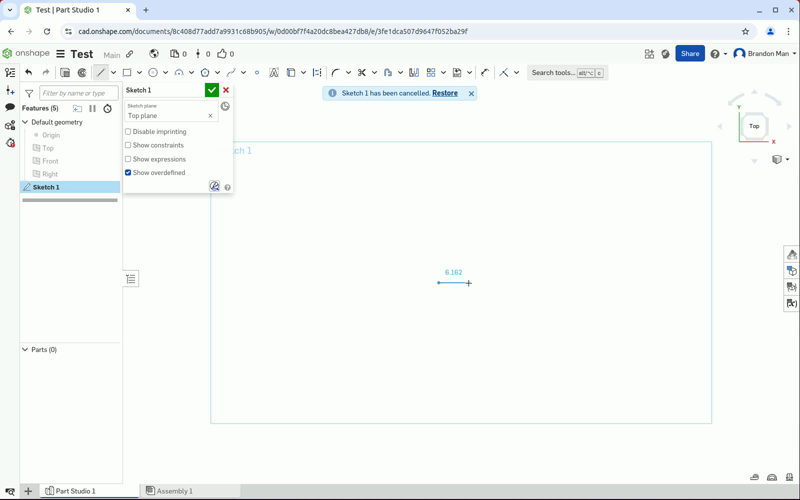
mouse_move(483, 282)
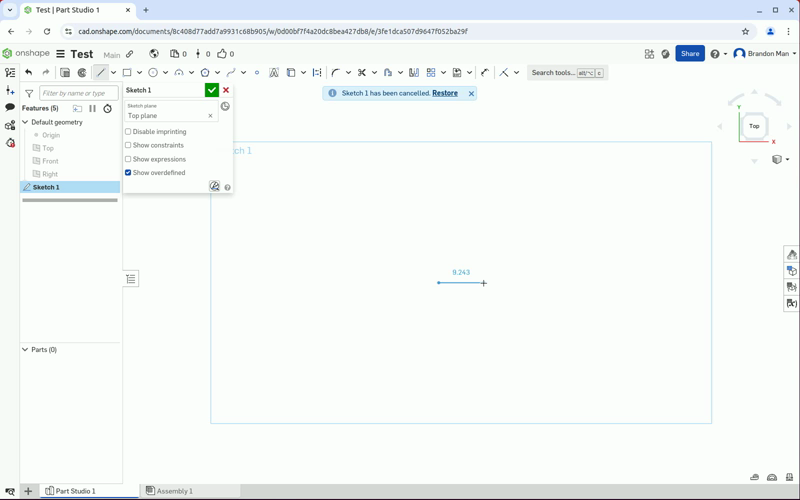
click(483, 282)
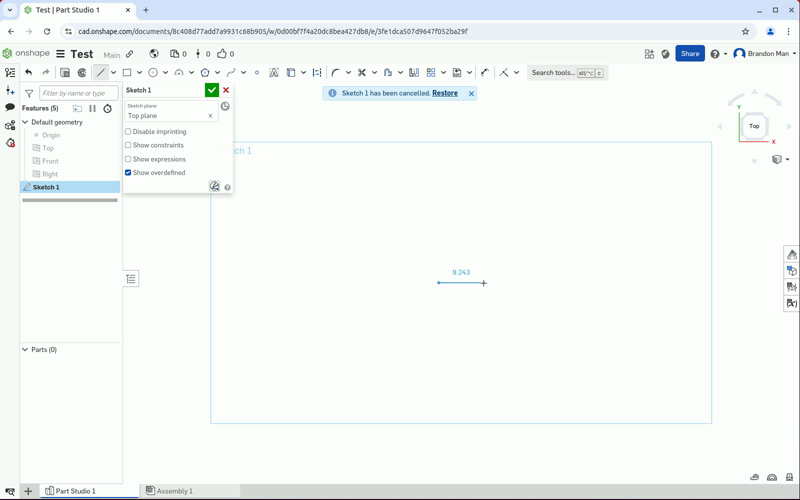
key_up(shift)
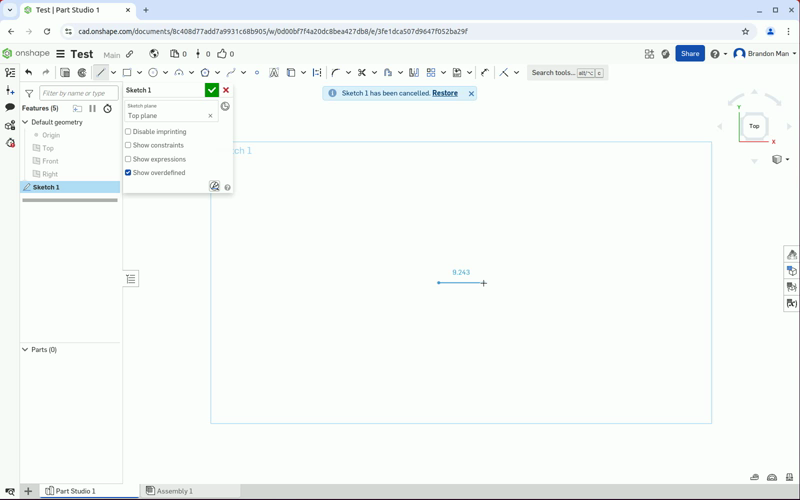
key_down(shift)
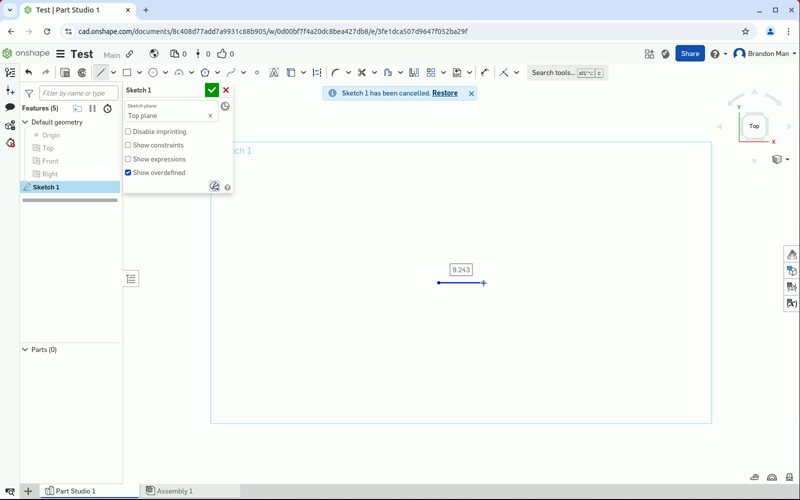
mouse_move(513, 282)
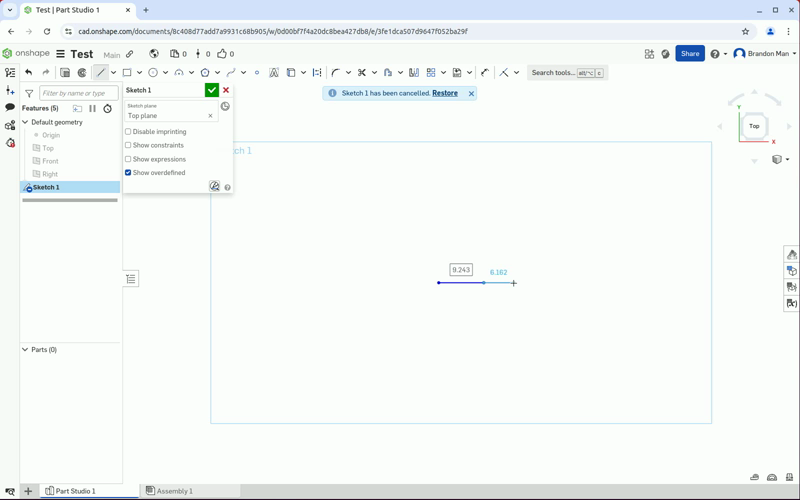
mouse_move(483, 277)
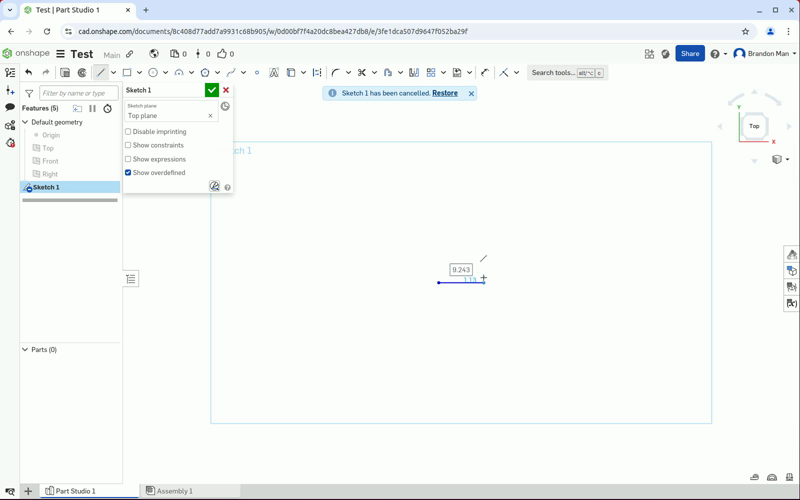
scroll(6)
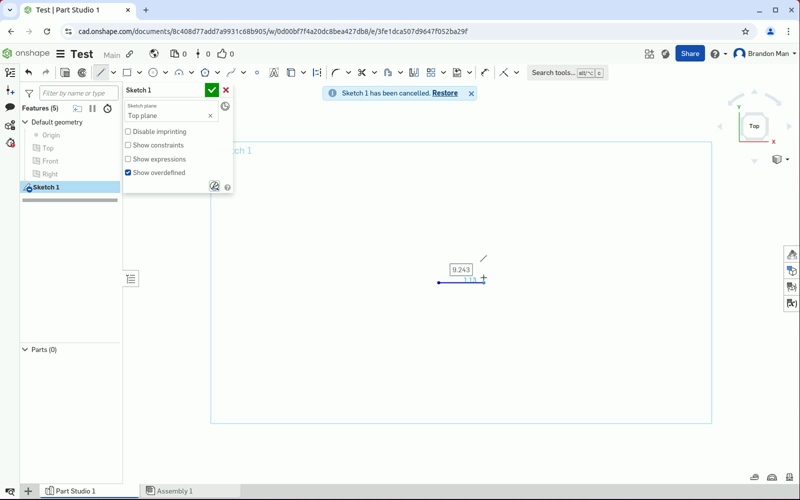
scroll(6)
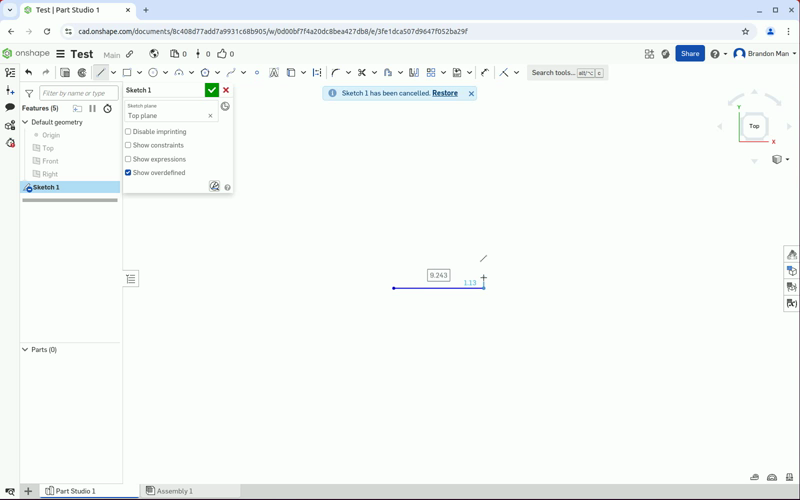
scroll(6)
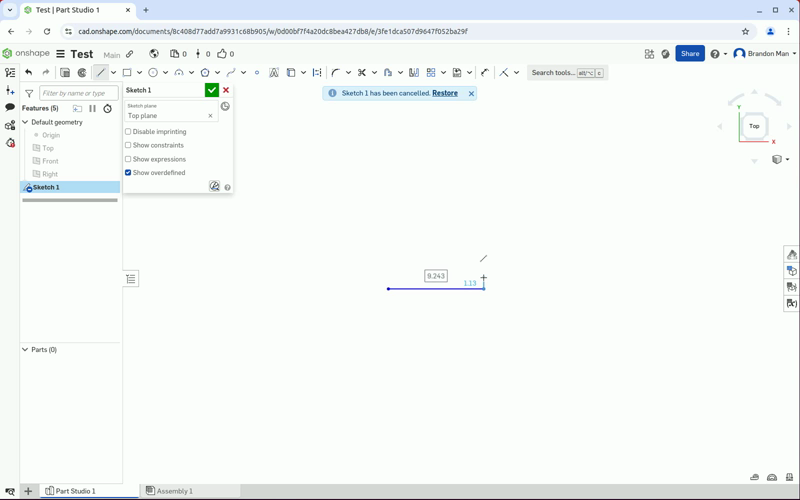
scroll(6)
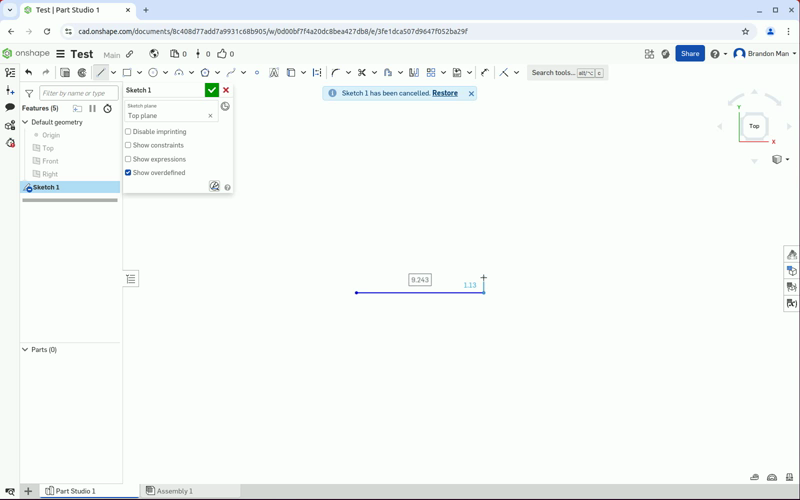
scroll(6)
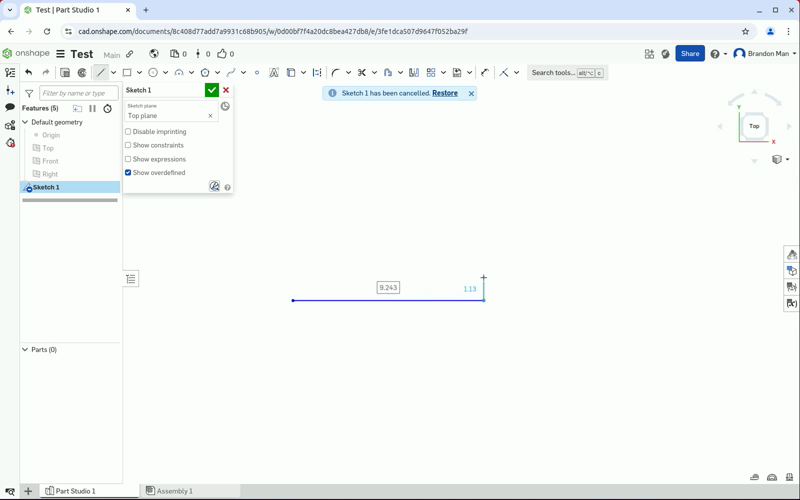
scroll(6)
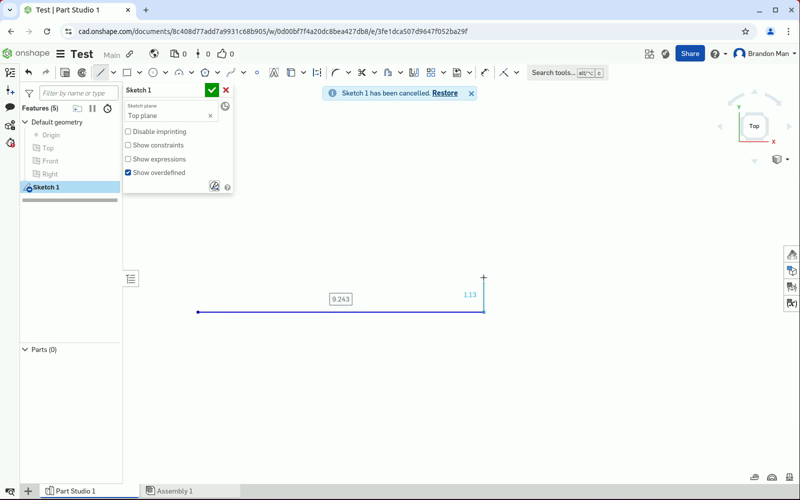
scroll(6)
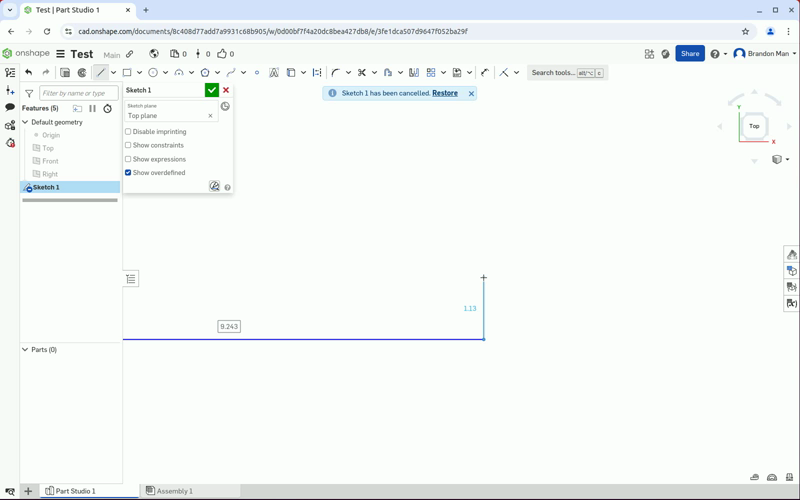
click(483, 277)
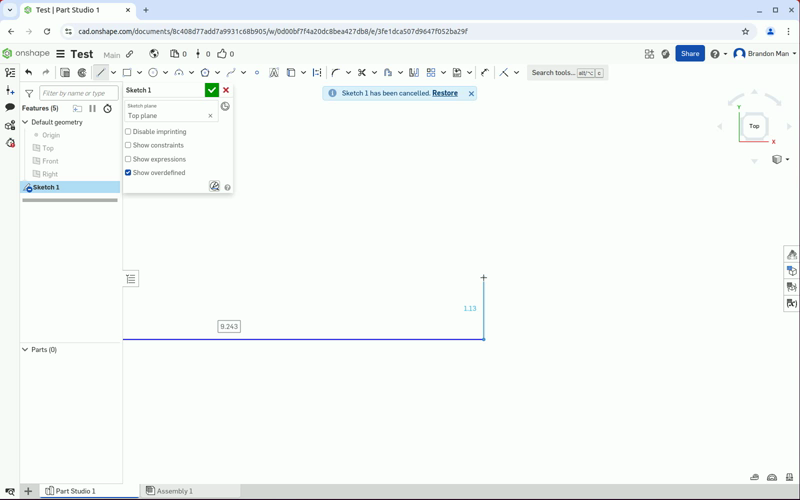
scroll(-6)
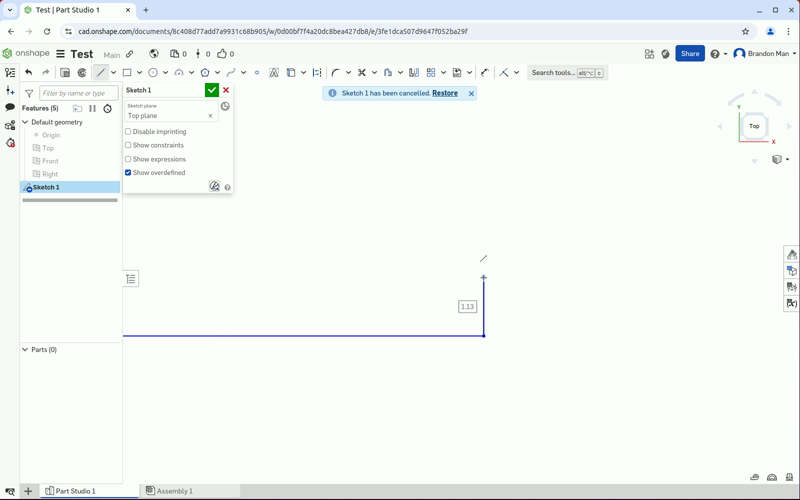
scroll(-6)
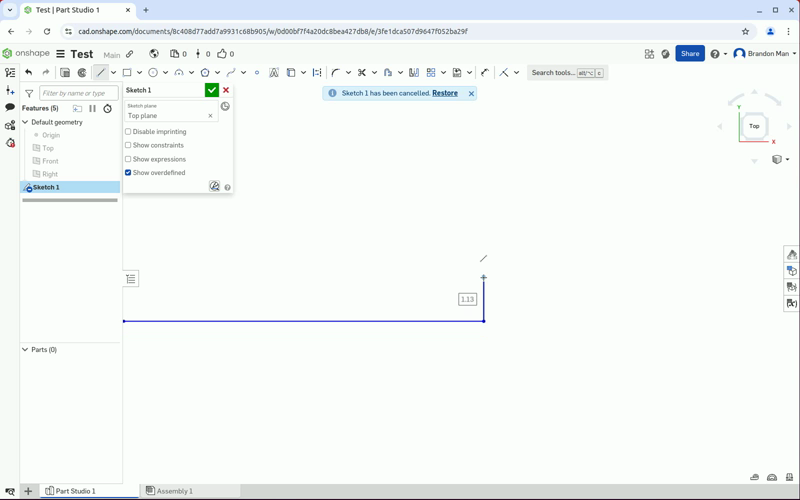
scroll(-6)
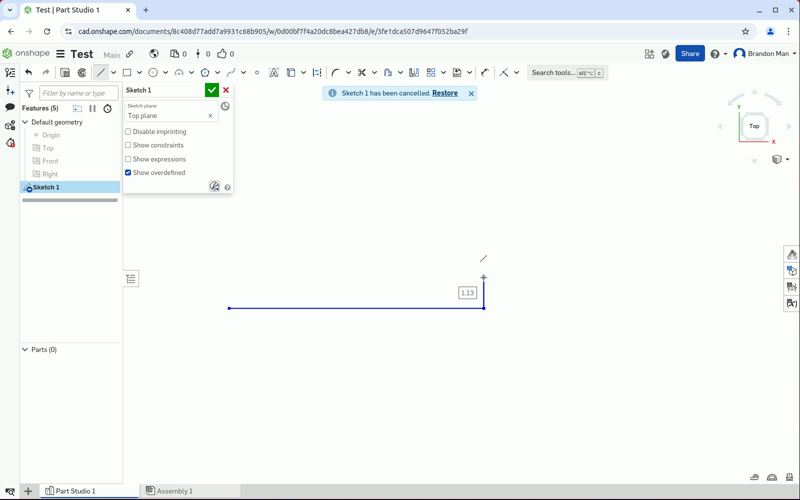
scroll(-6)
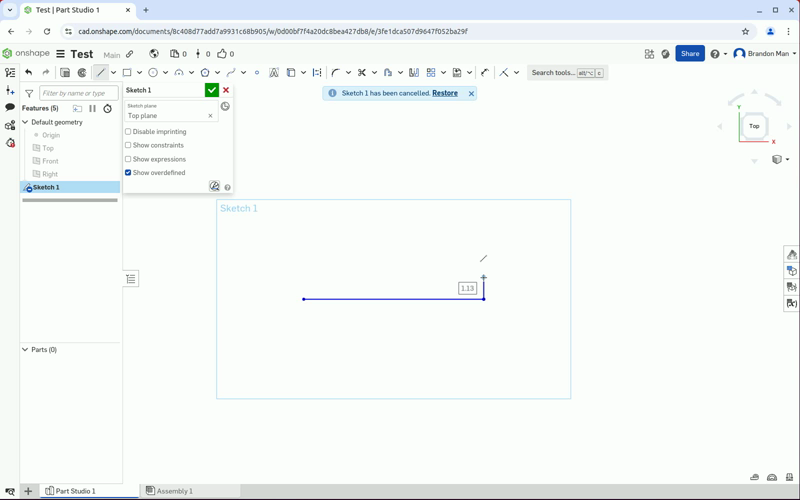
scroll(-6)
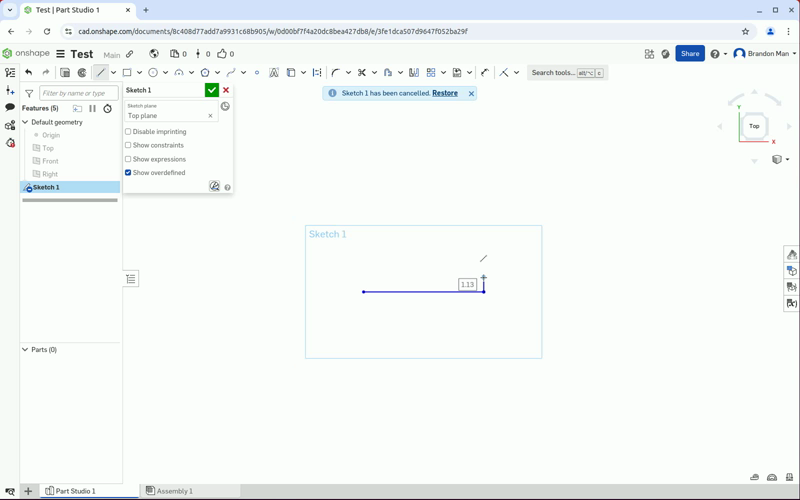
scroll(-6)
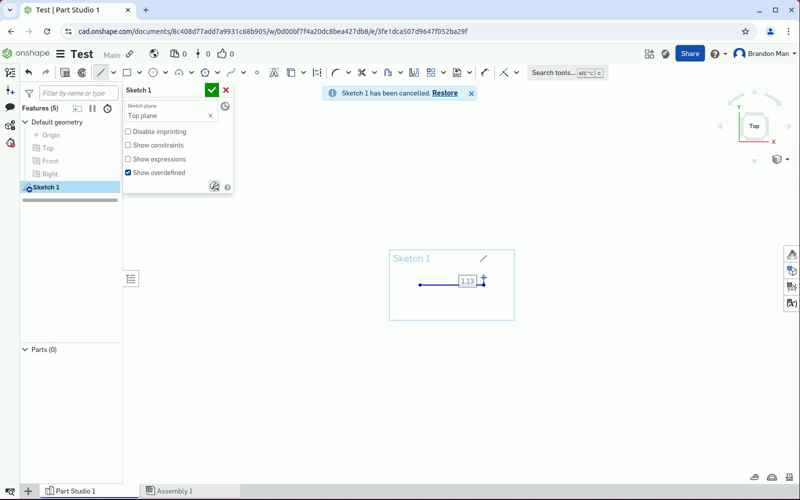
scroll(-6)
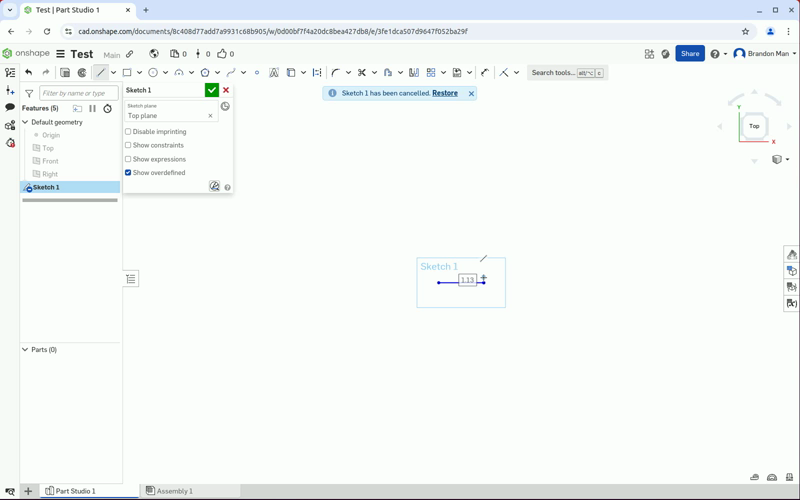
key_up(shift)
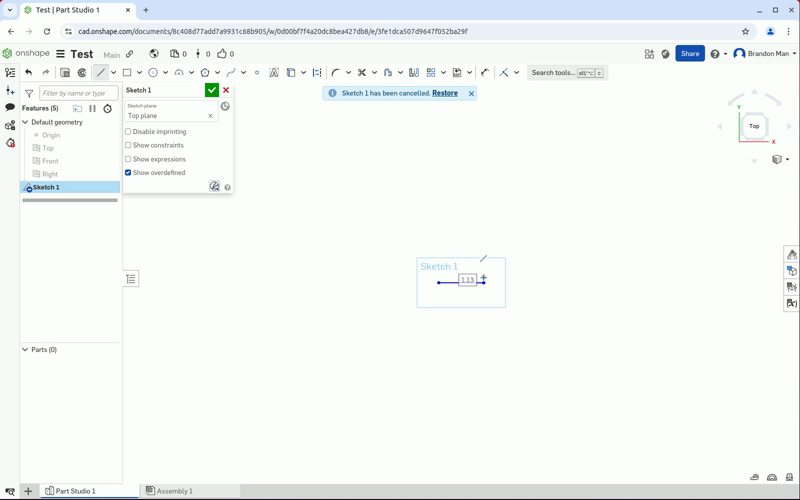
key_down(shift)
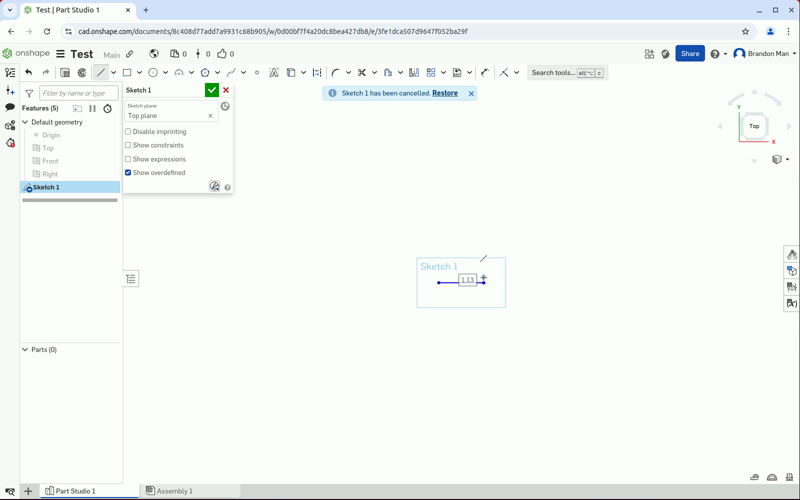
mouse_move(513, 277)
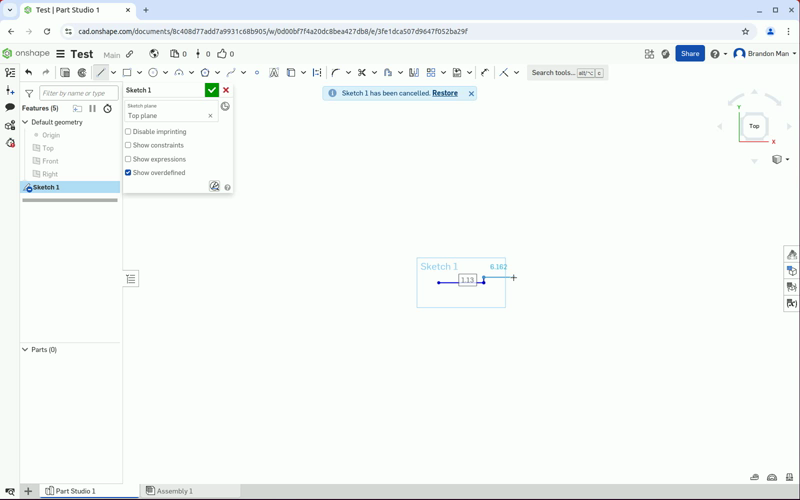
mouse_move(463, 277)
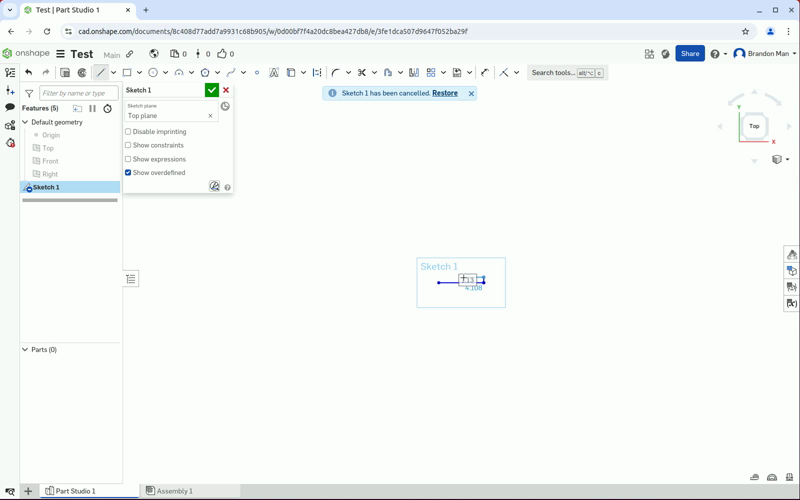
click(463, 277)
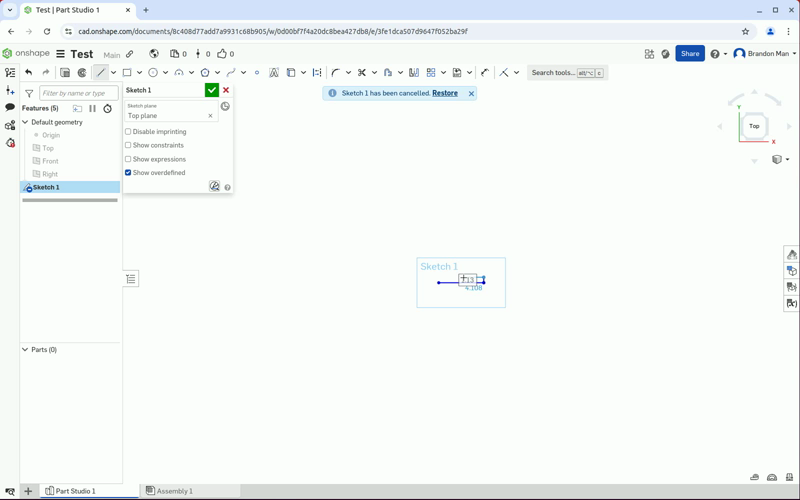
key_up(shift)
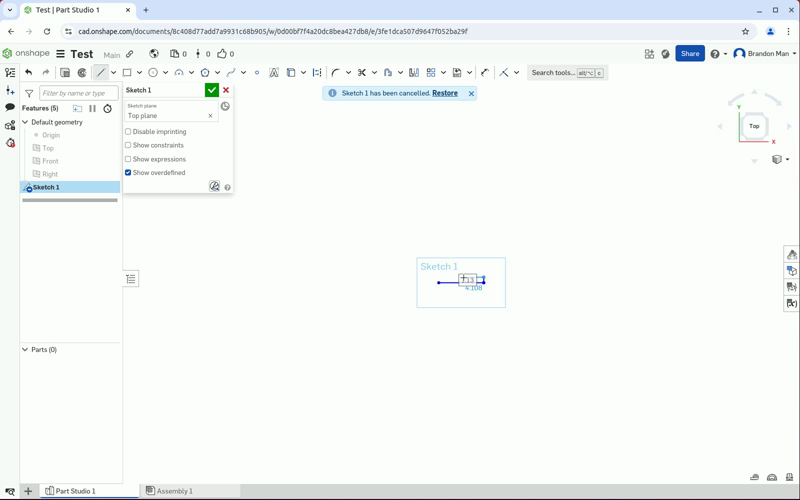
key_down(shift)
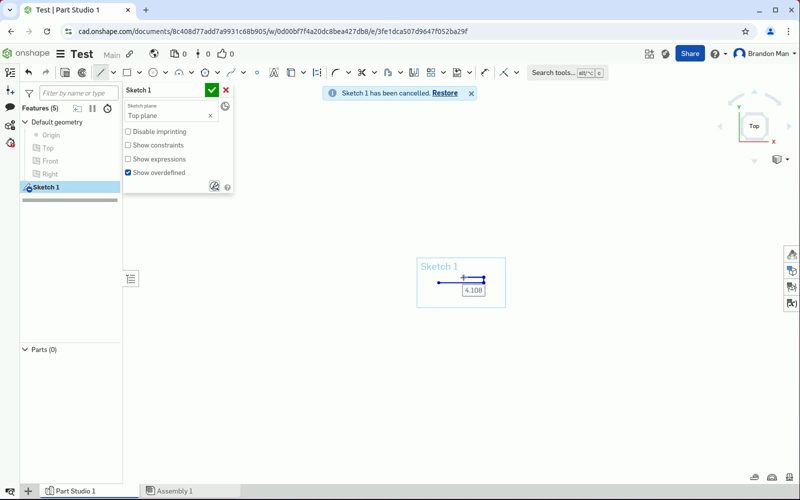
mouse_move(493, 277)
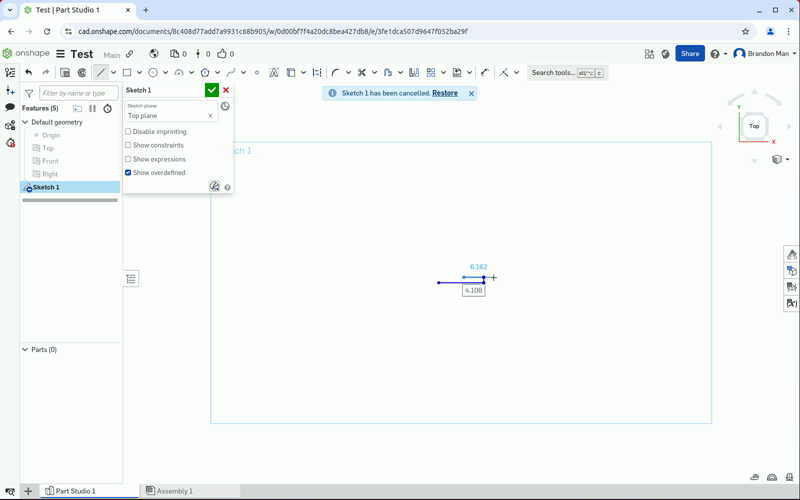
mouse_move(458, 277)
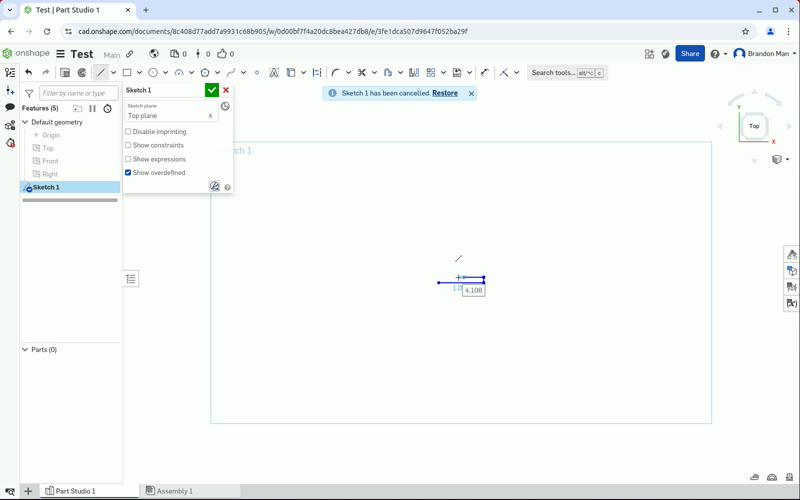
scroll(6)
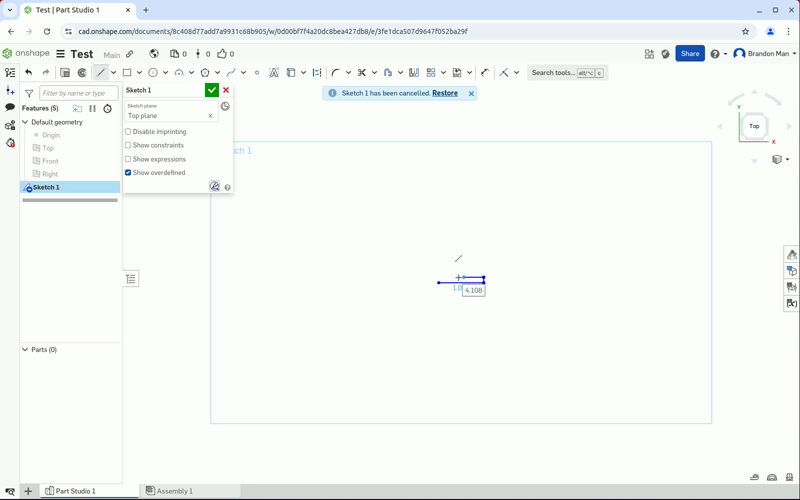
scroll(6)
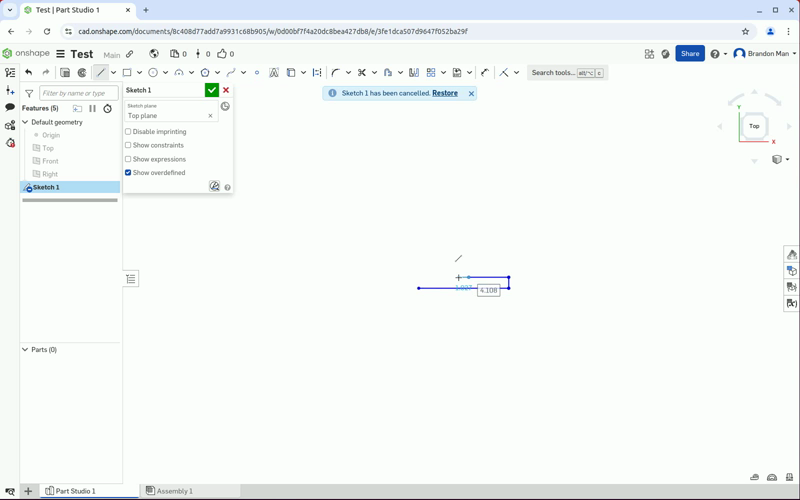
scroll(6)
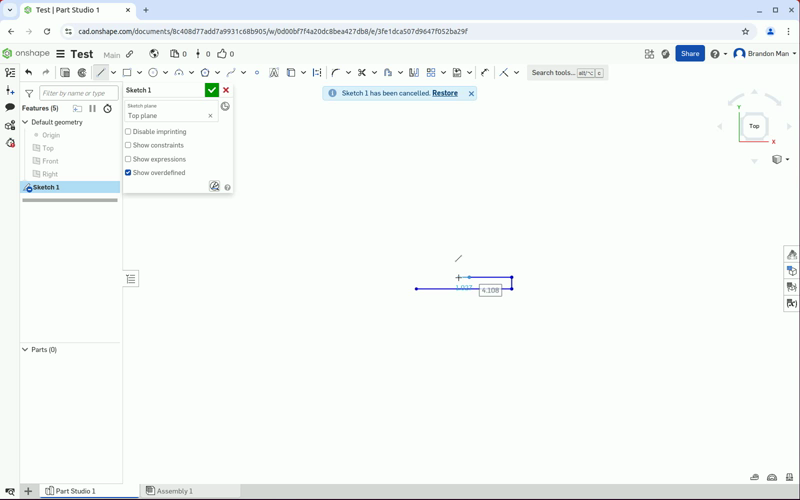
scroll(6)
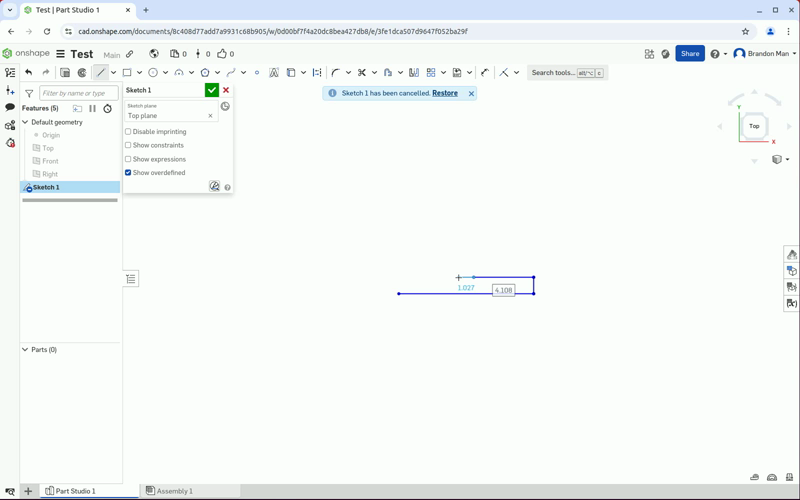
scroll(6)
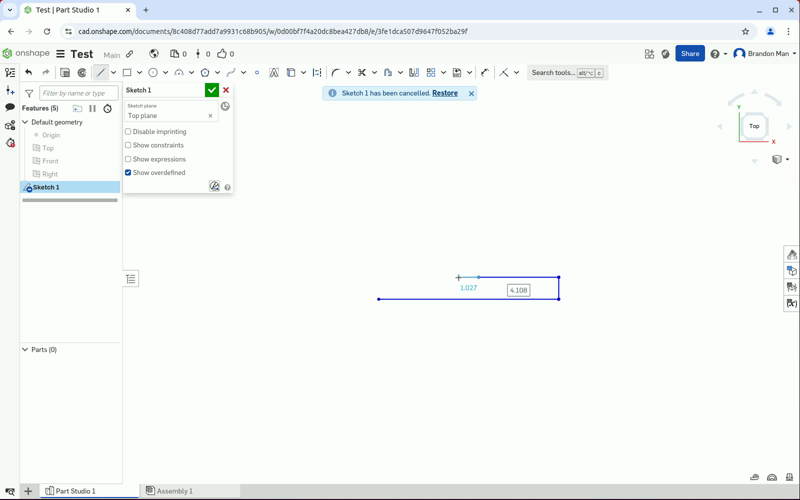
scroll(6)
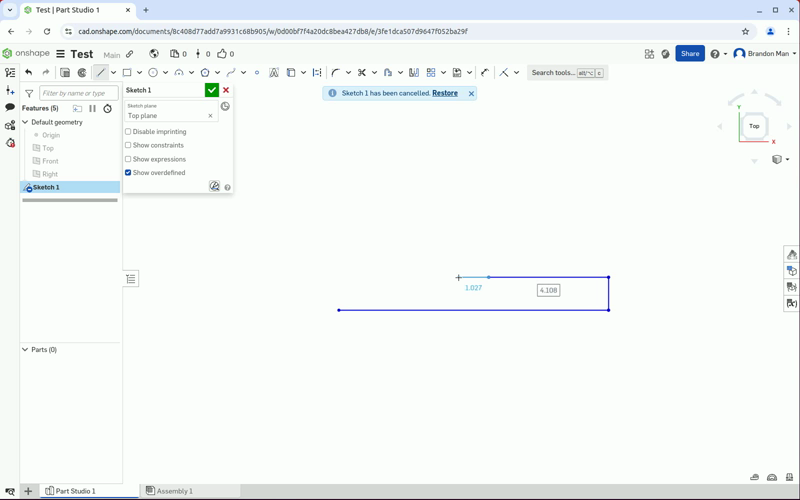
scroll(6)
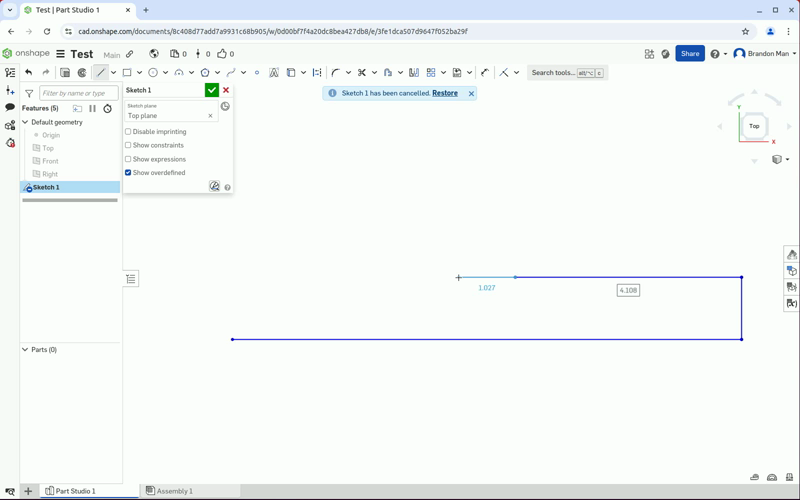
click(458, 277)
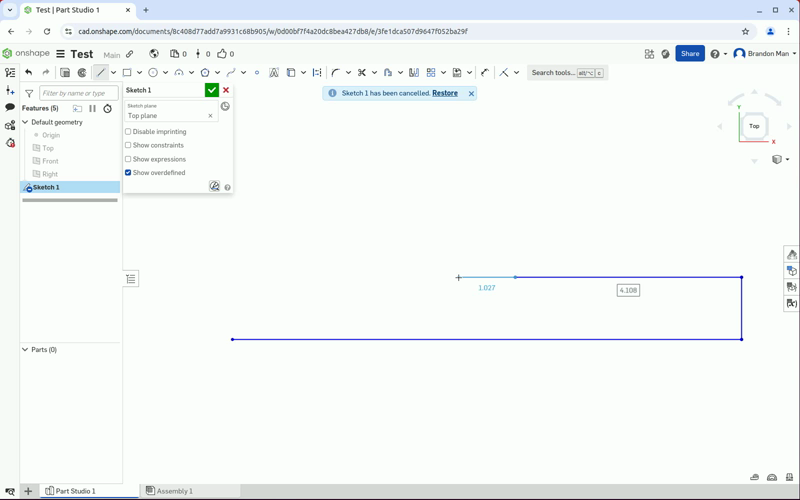
scroll(-6)
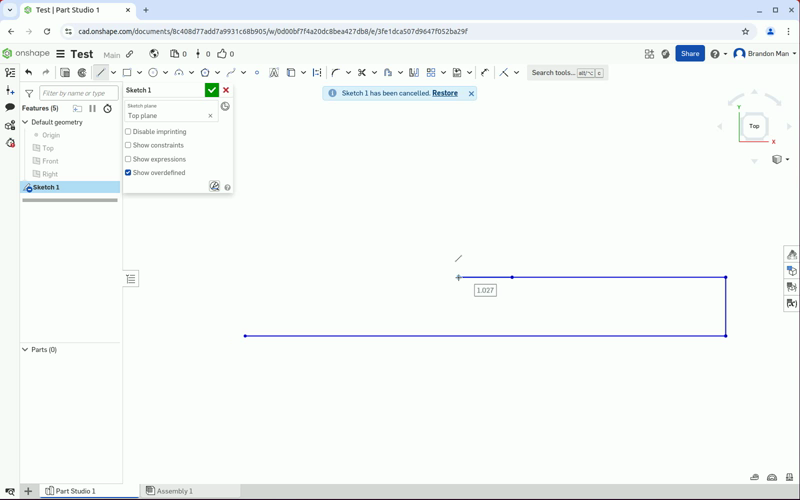
scroll(-6)
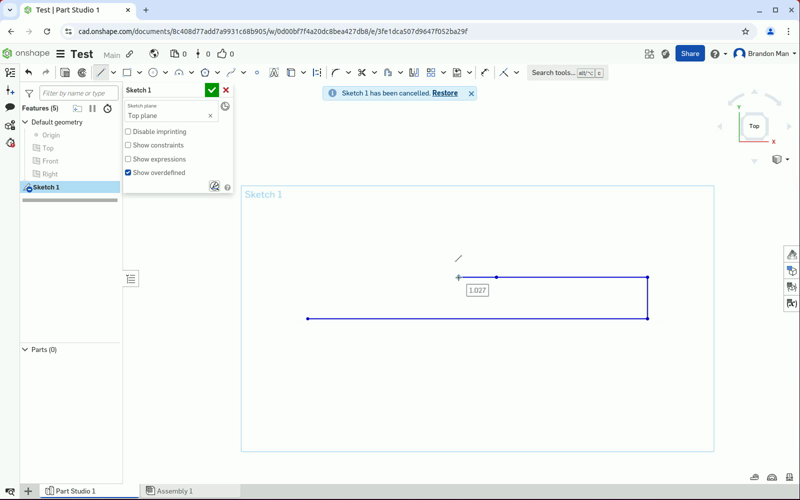
scroll(-6)
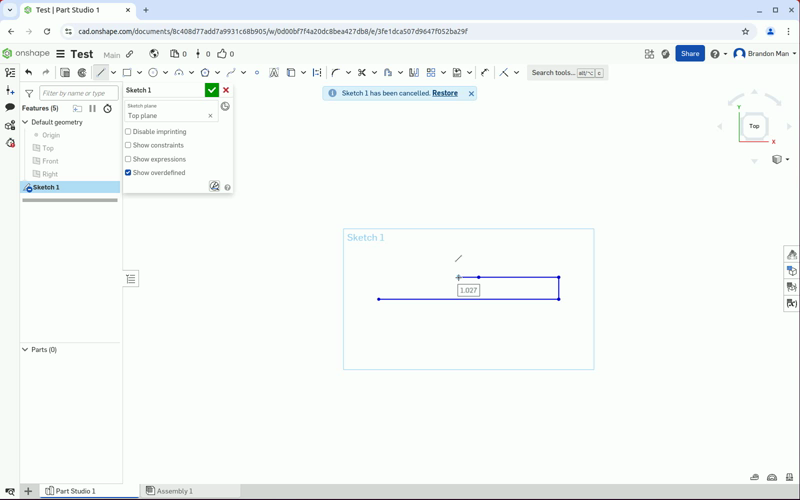
scroll(-6)
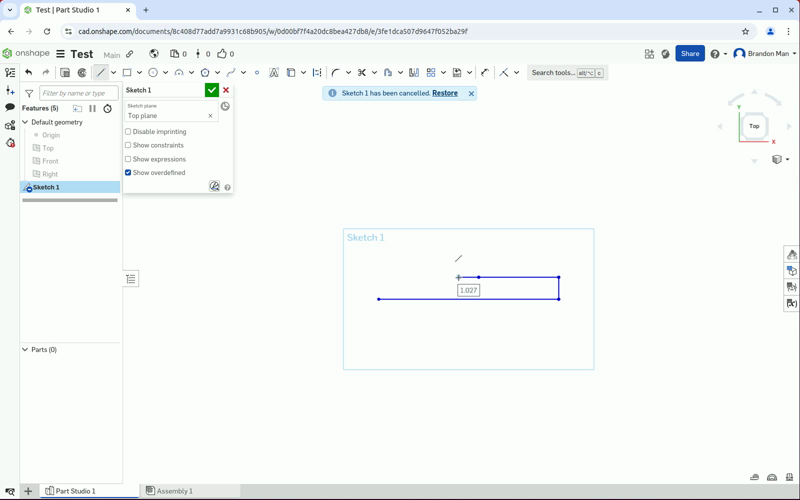
scroll(-6)
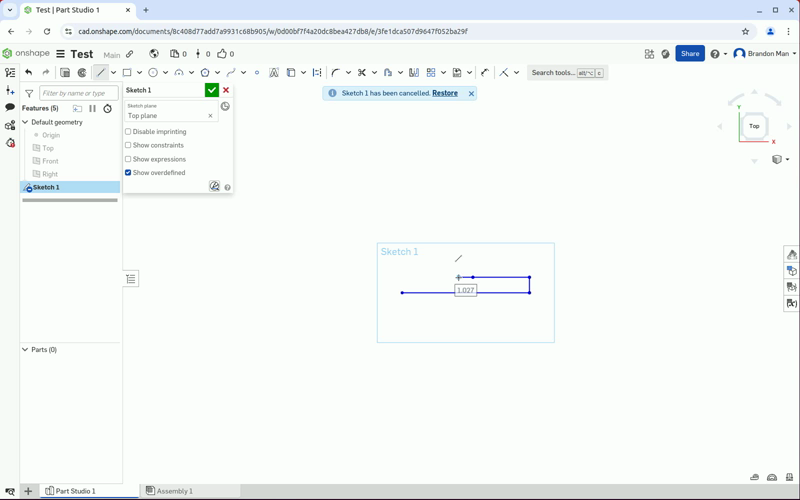
scroll(-6)
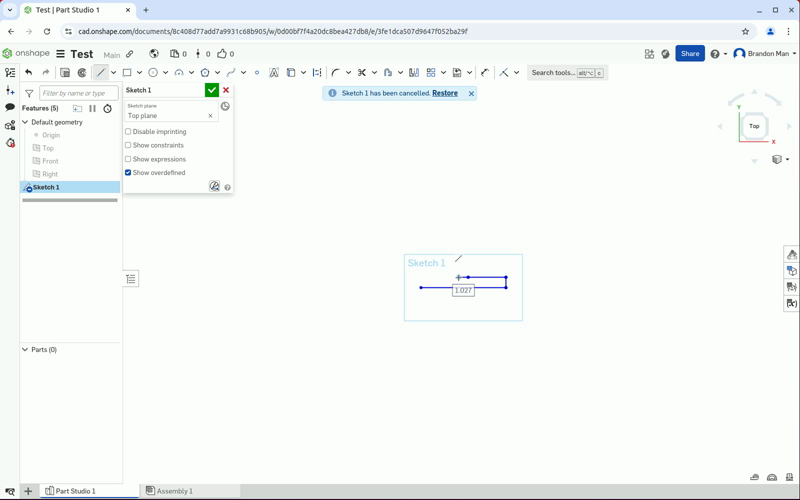
scroll(-6)
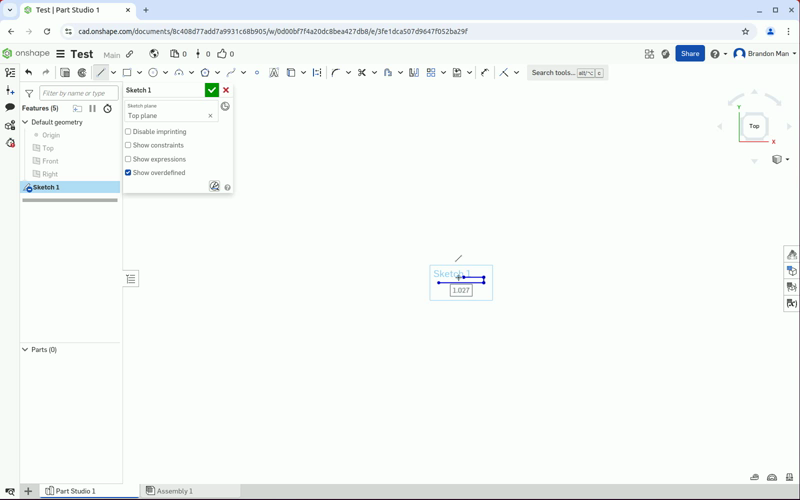
key_up(shift)
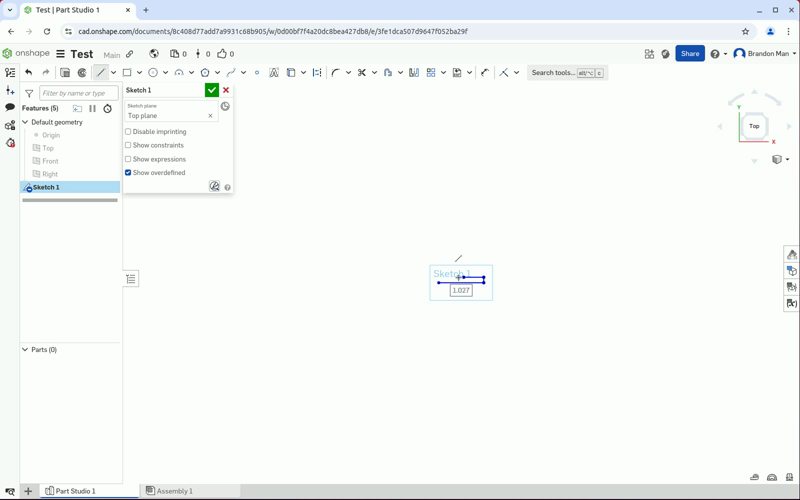
key_down(shift)
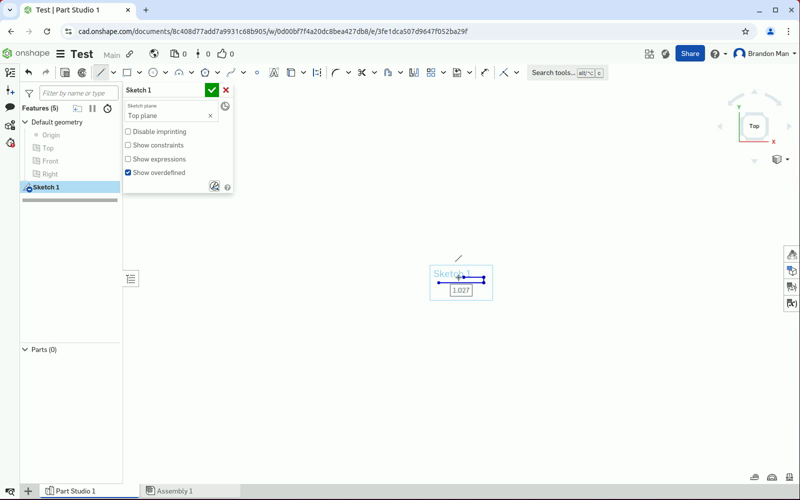
mouse_move(488, 277)
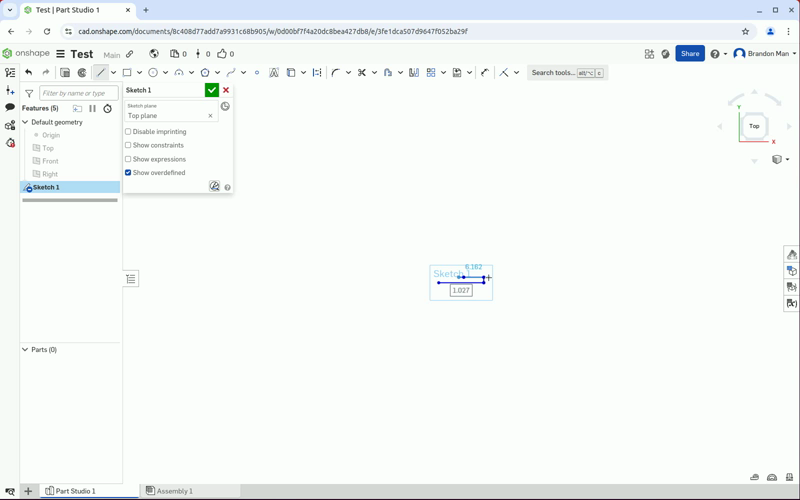
mouse_move(438, 277)
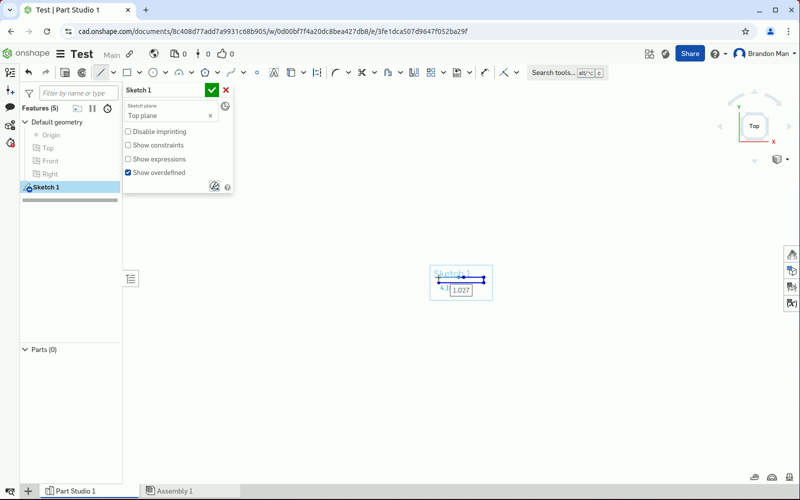
click(438, 277)
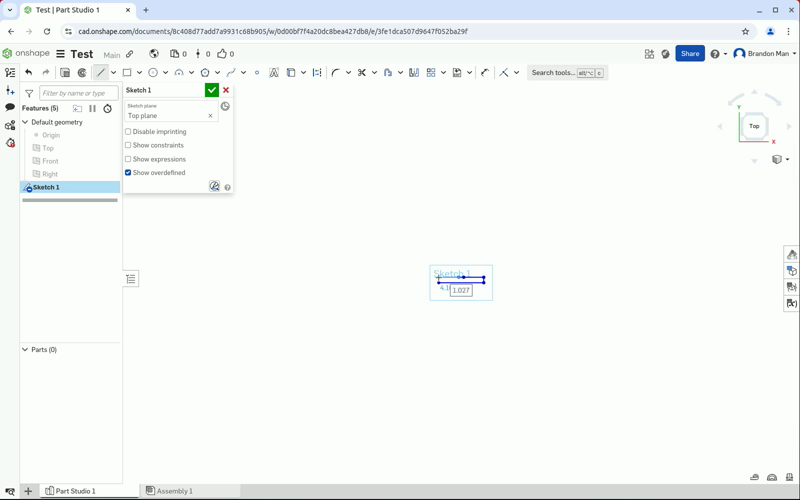
key_up(shift)
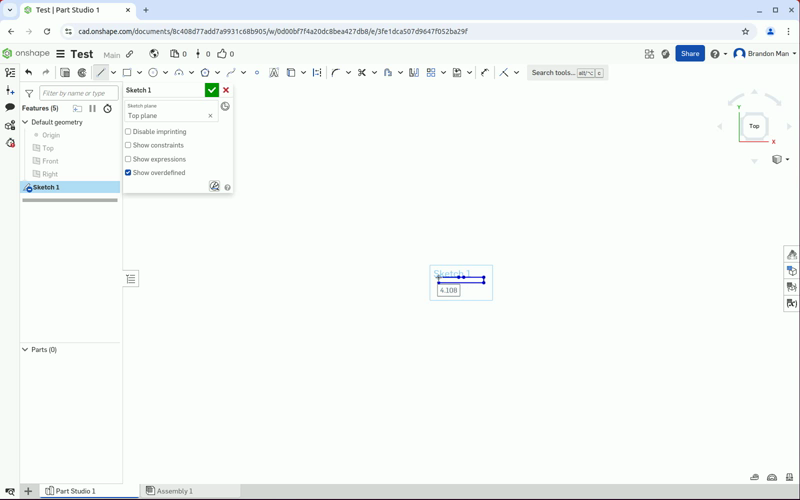
mouse_move(468, 277)
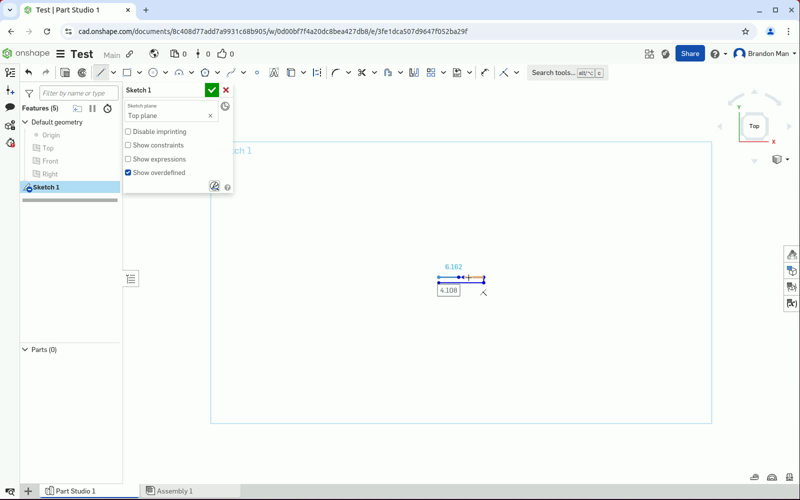
key_down(shift)
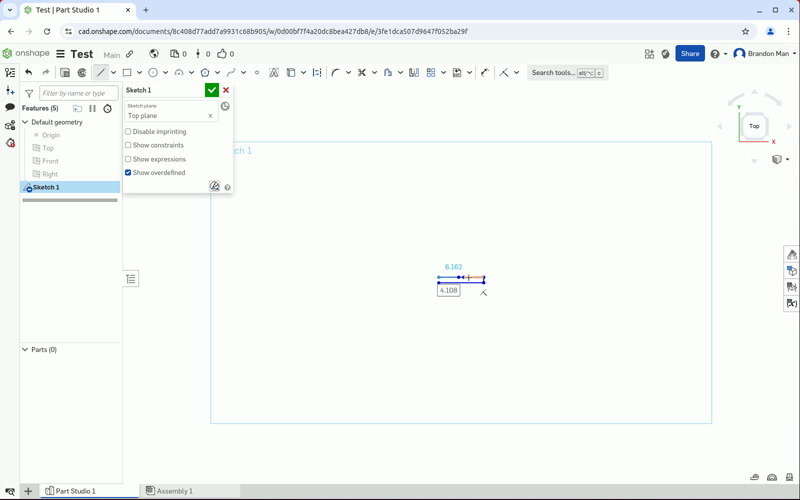
mouse_move(438, 282)
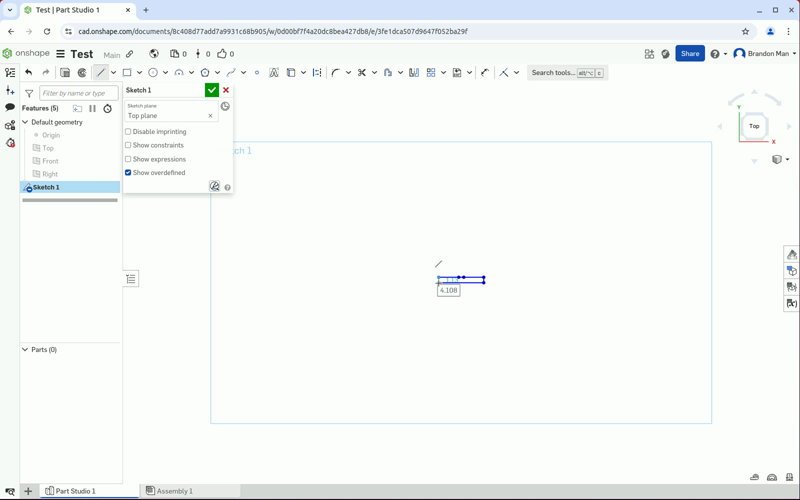
scroll(6)
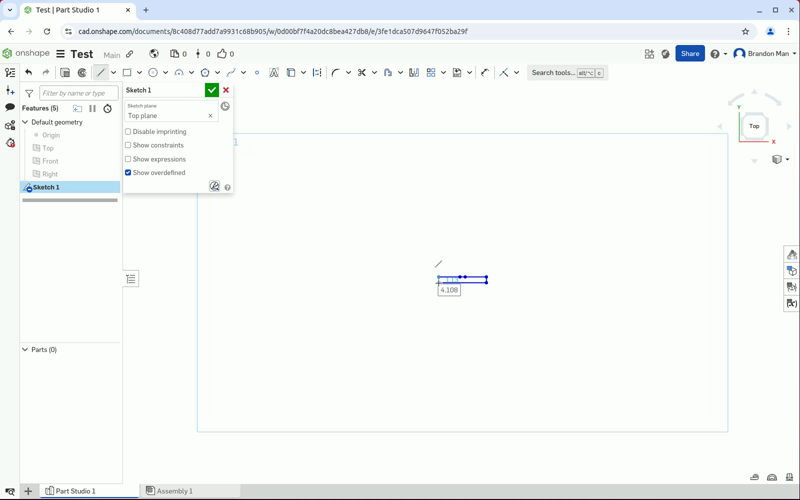
scroll(6)
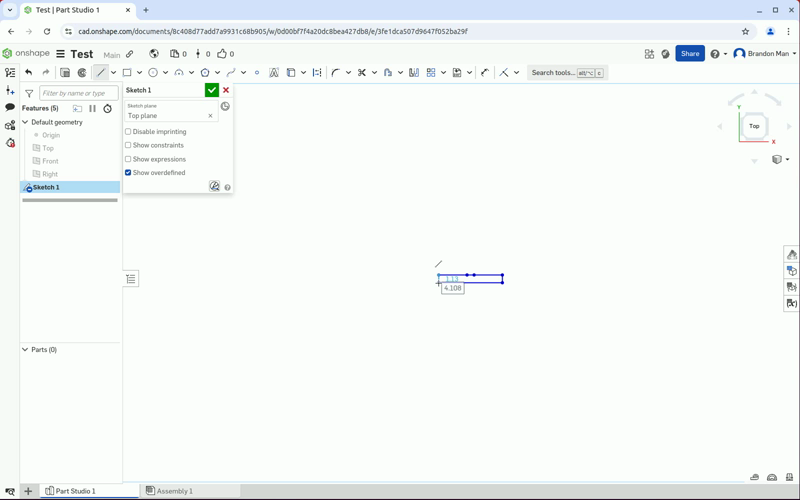
scroll(6)
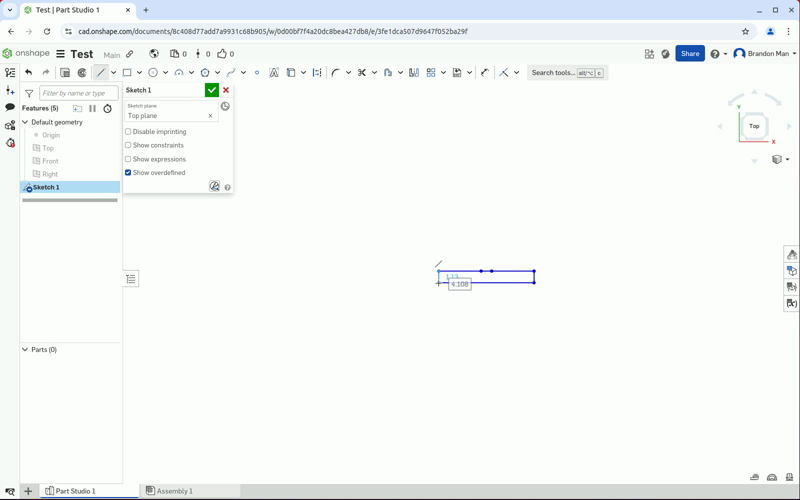
scroll(6)
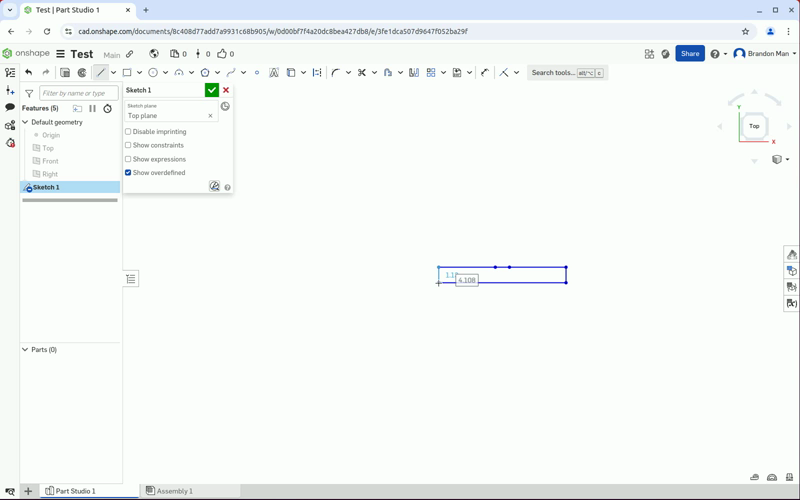
scroll(6)
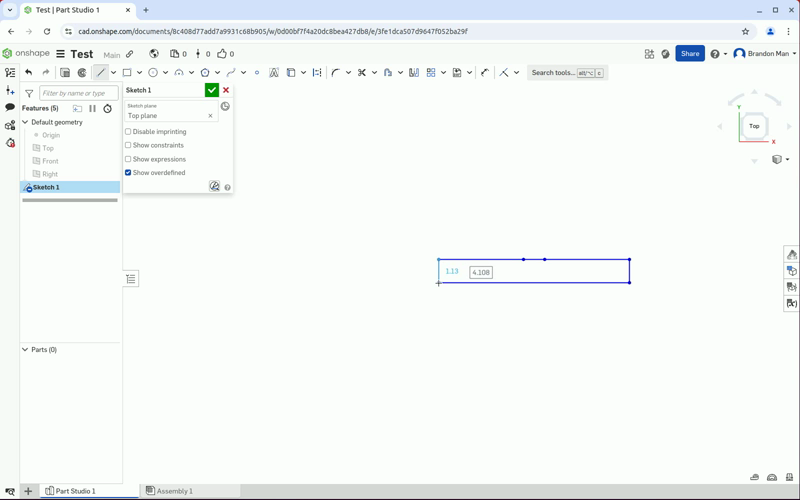
scroll(6)
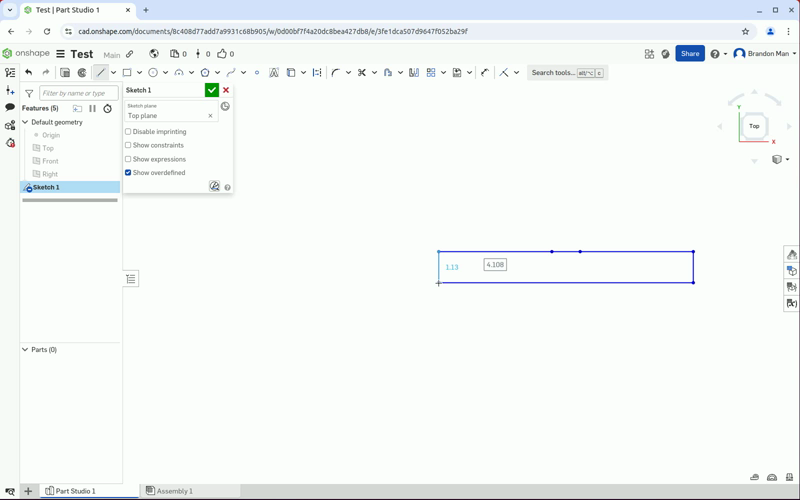
scroll(6)
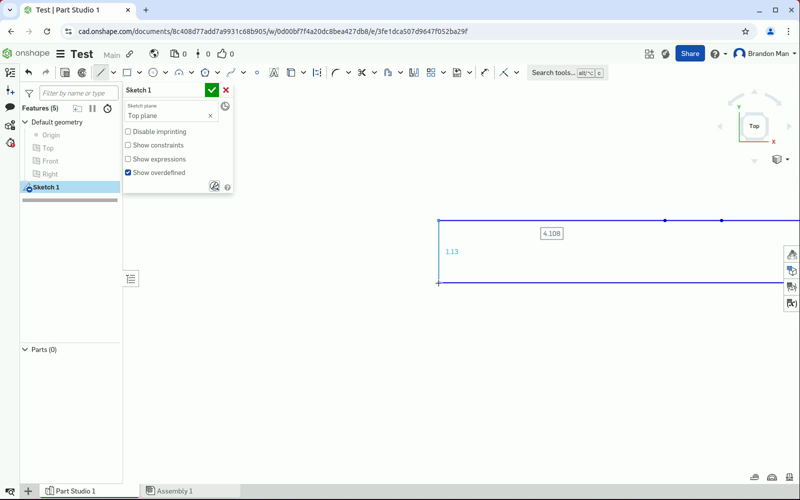
key_up(shift)
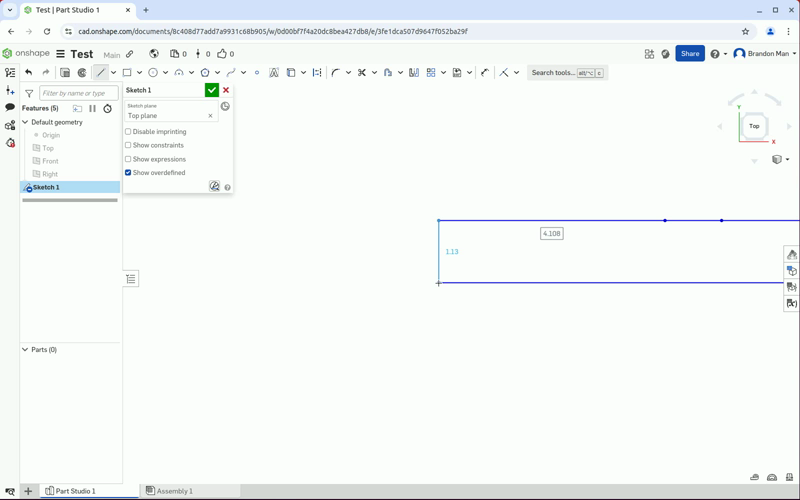
click(438, 282)
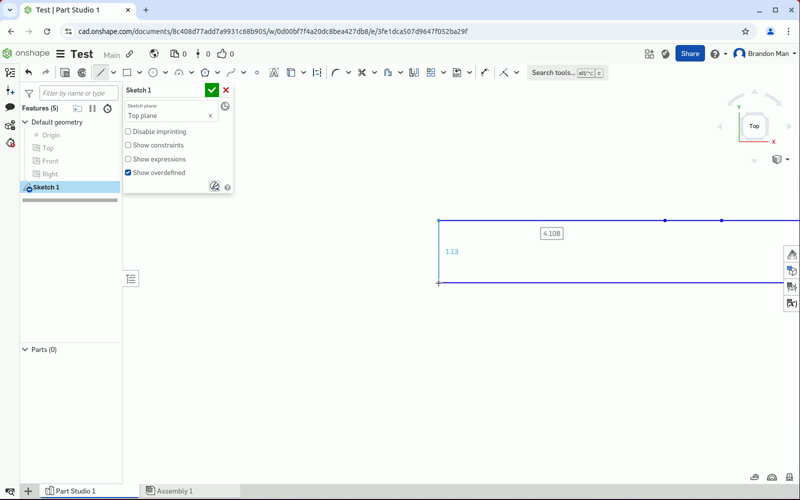
scroll(-6)
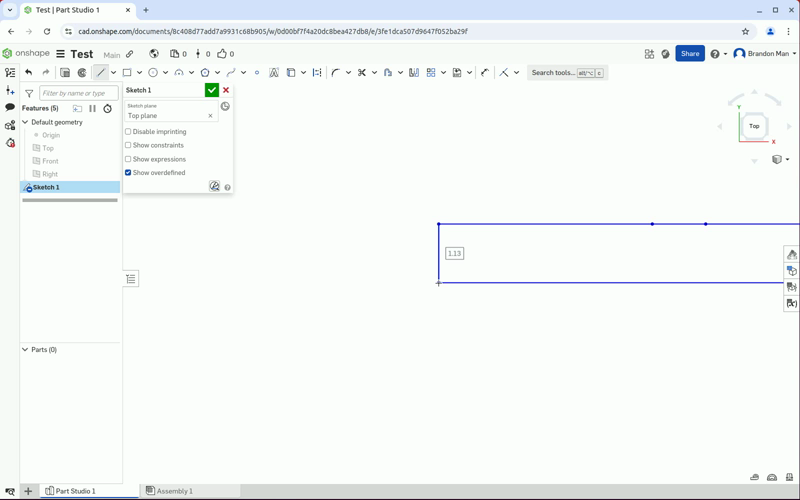
scroll(-6)
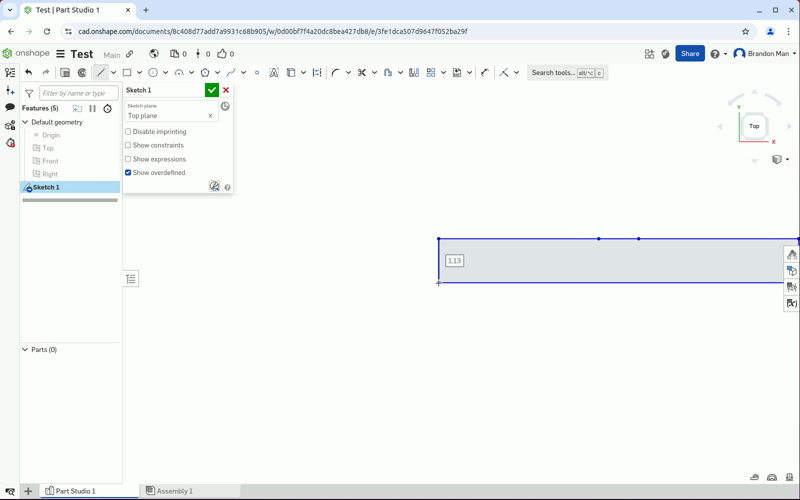
scroll(-6)
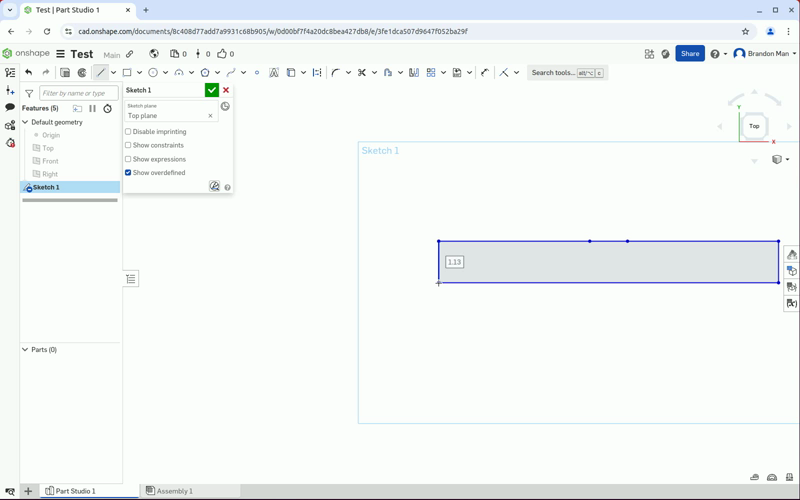
scroll(-6)
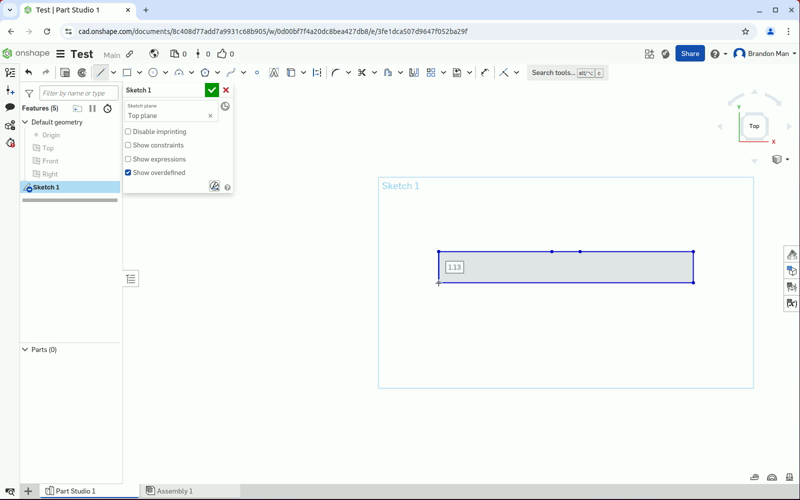
scroll(-6)
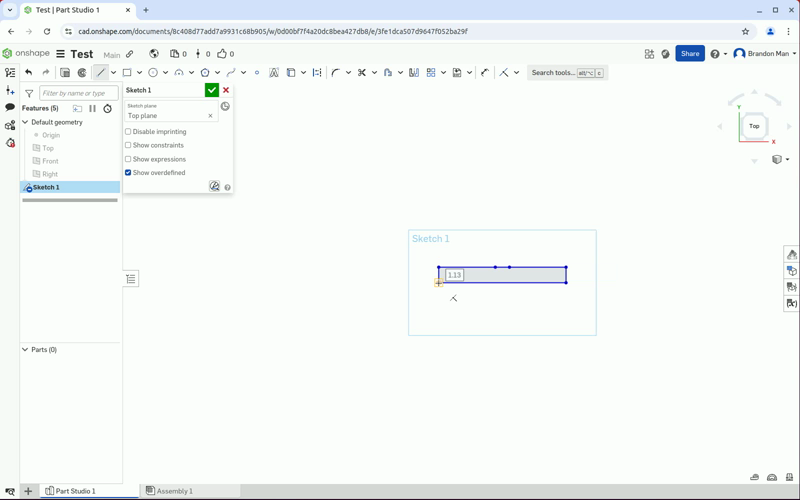
scroll(-6)
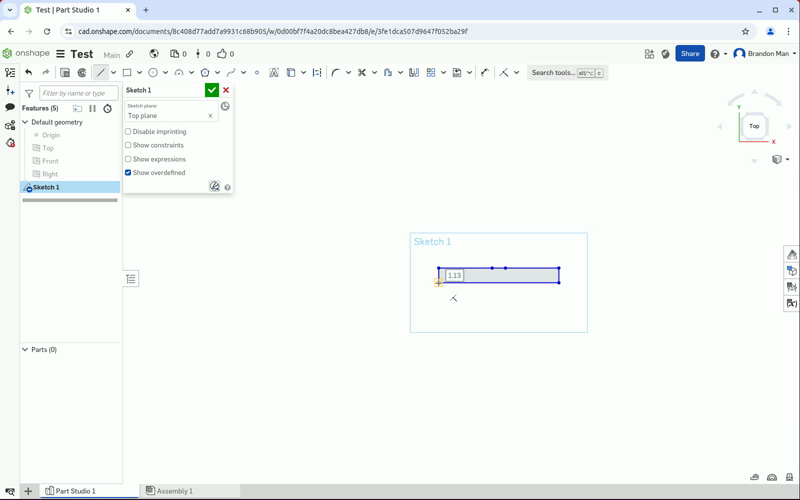
scroll(-6)
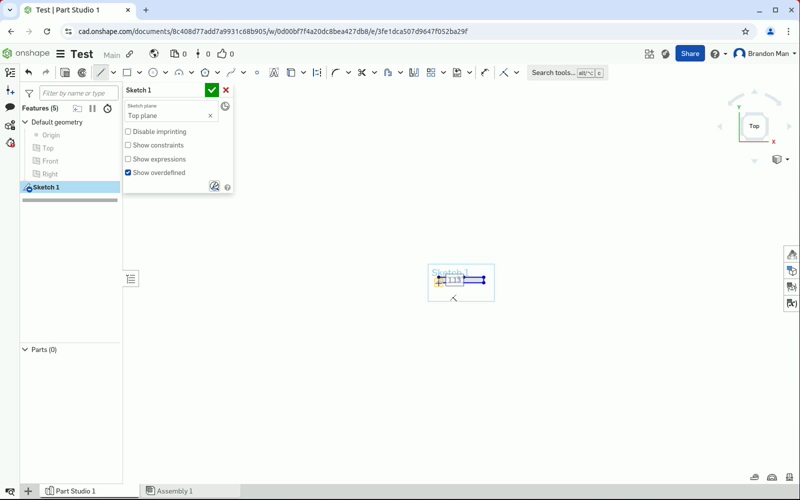
key(esc)
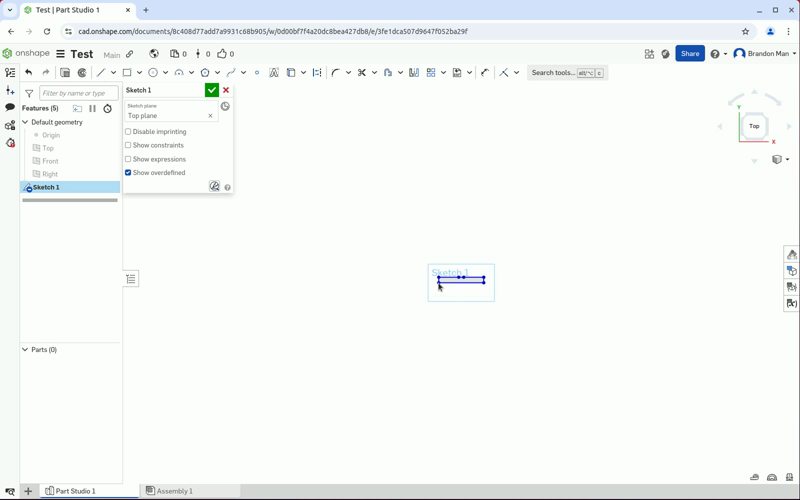
mouse_move(438, 280)
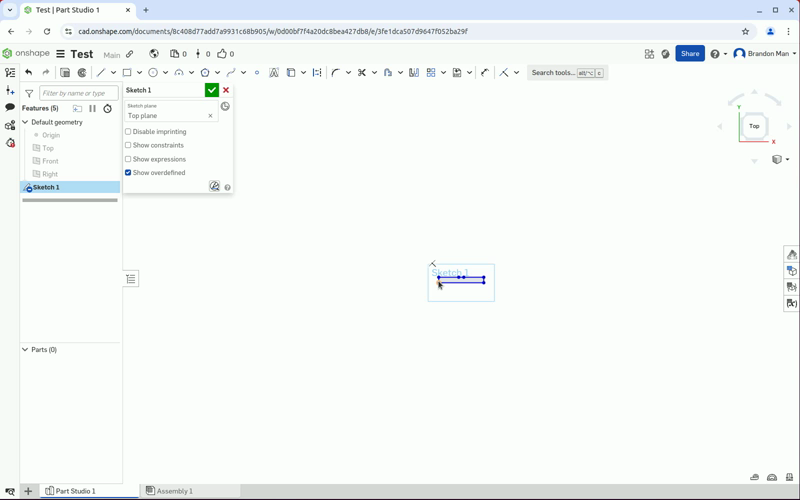
scroll(6)
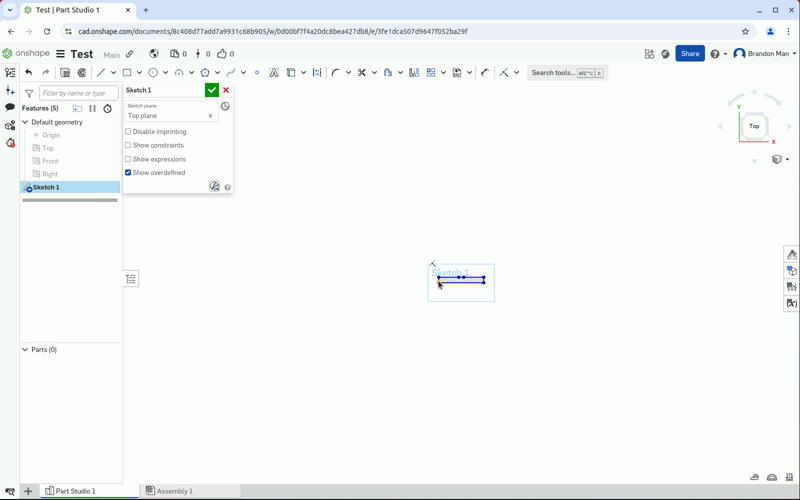
scroll(6)
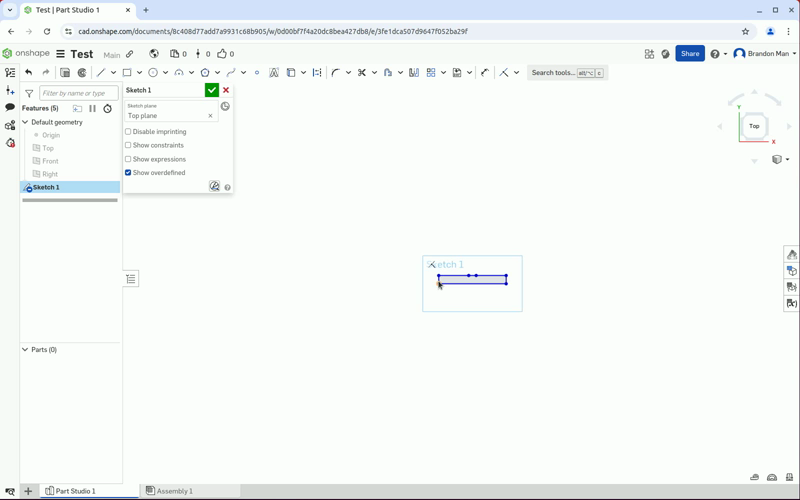
scroll(6)
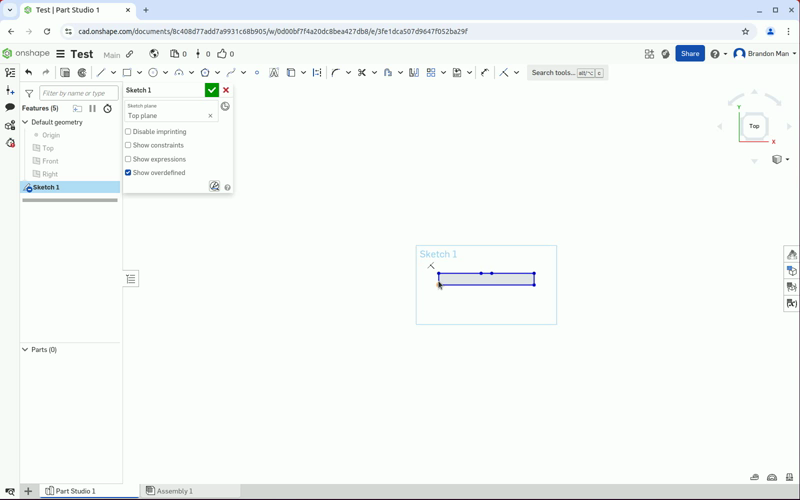
scroll(6)
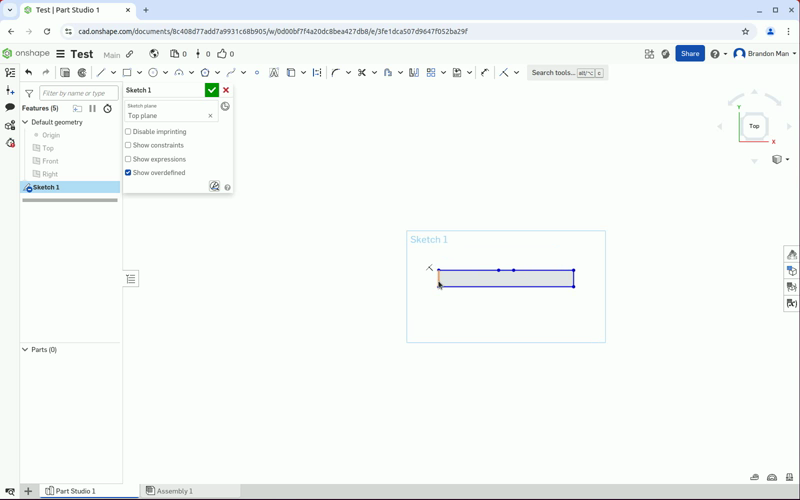
scroll(6)
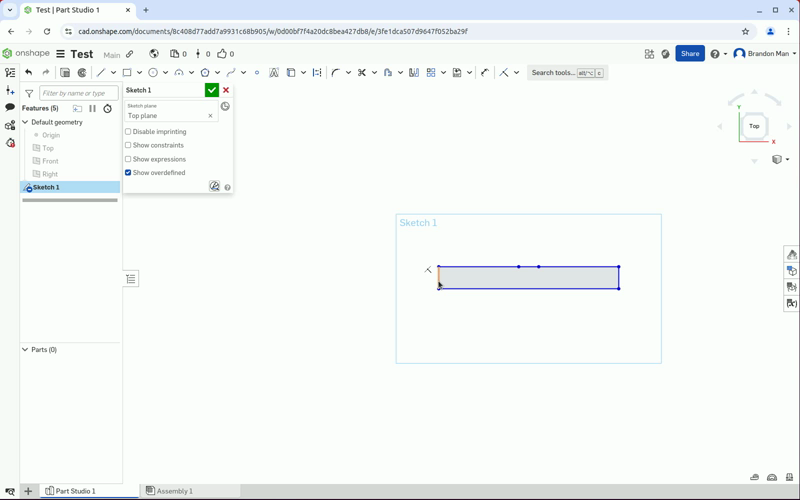
scroll(6)
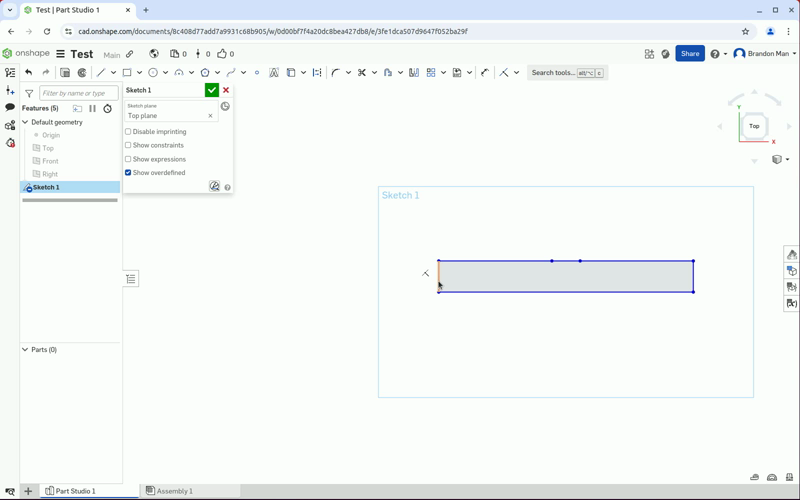
scroll(6)
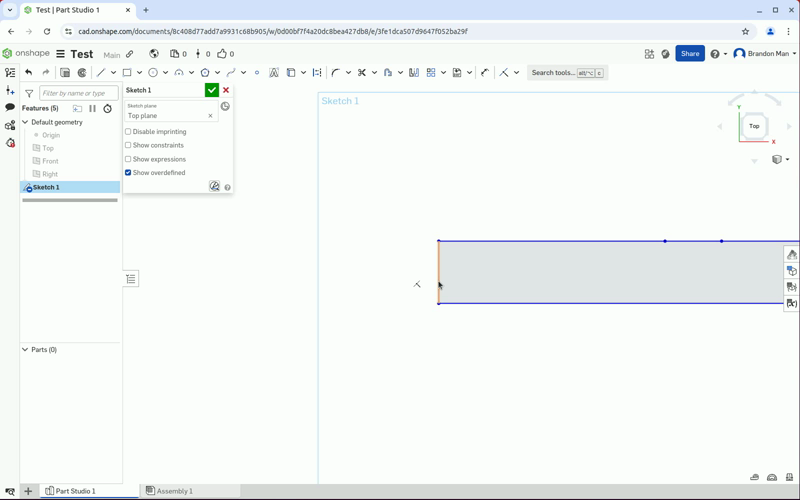
click(438, 280)
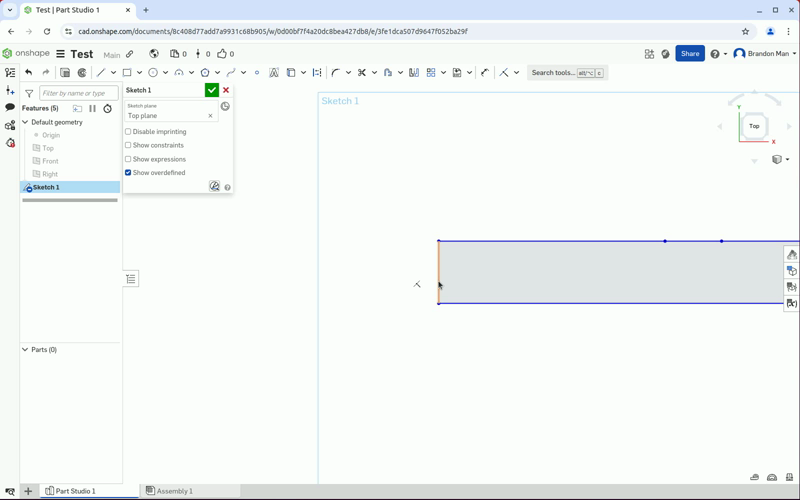
scroll(-6)
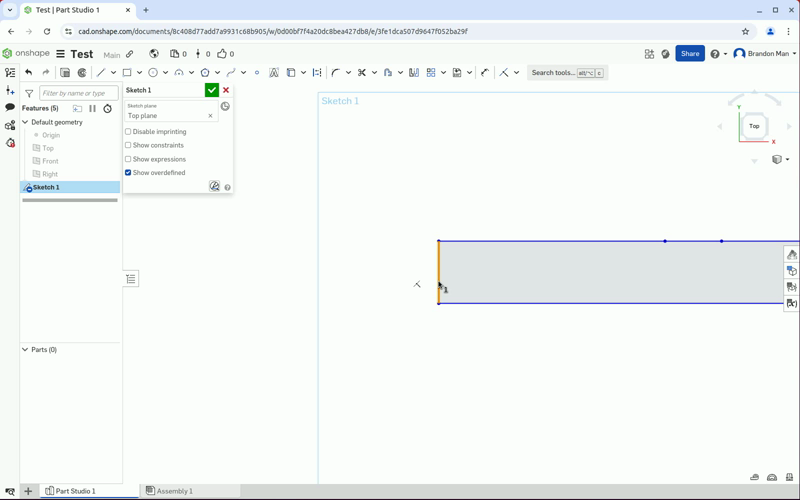
scroll(-6)
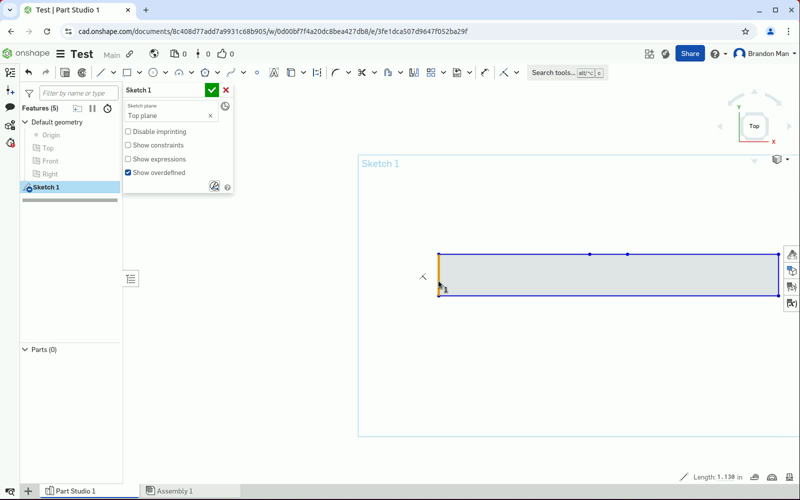
scroll(-6)
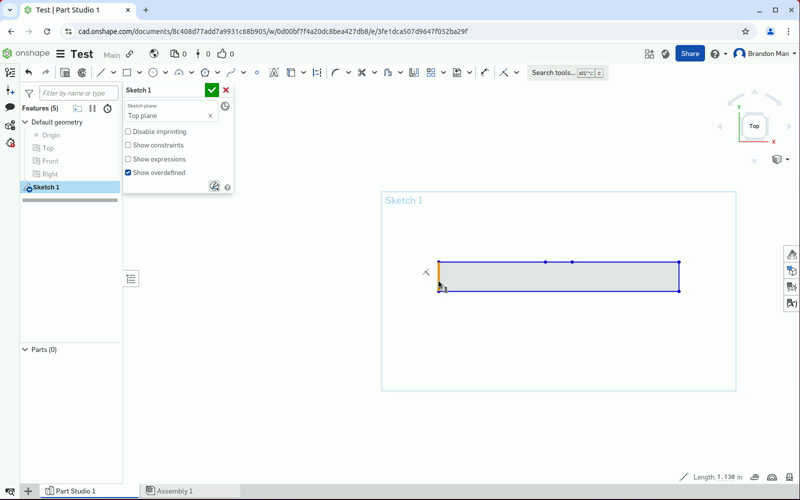
scroll(-6)
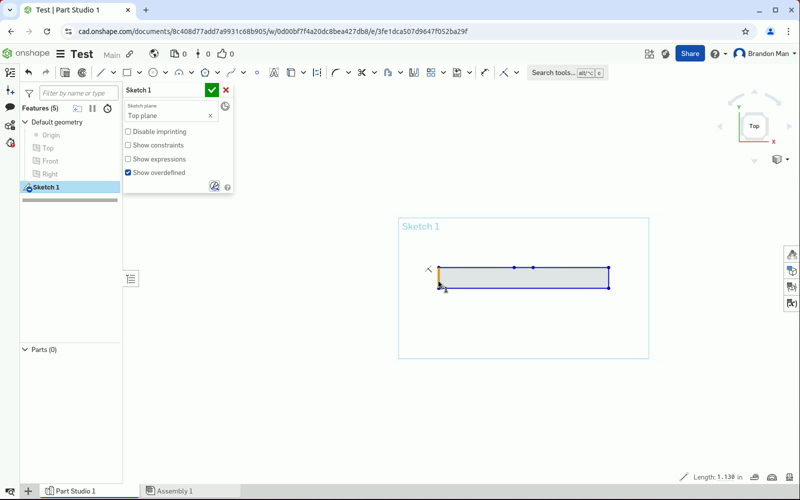
scroll(-6)
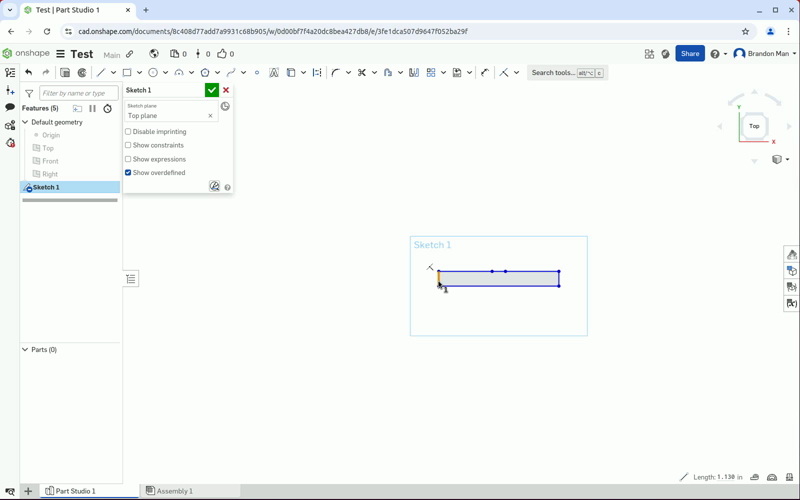
scroll(-6)
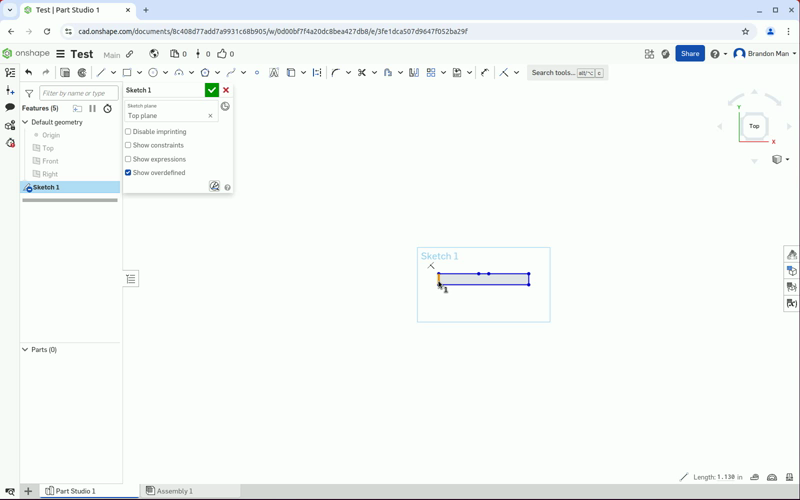
scroll(-6)
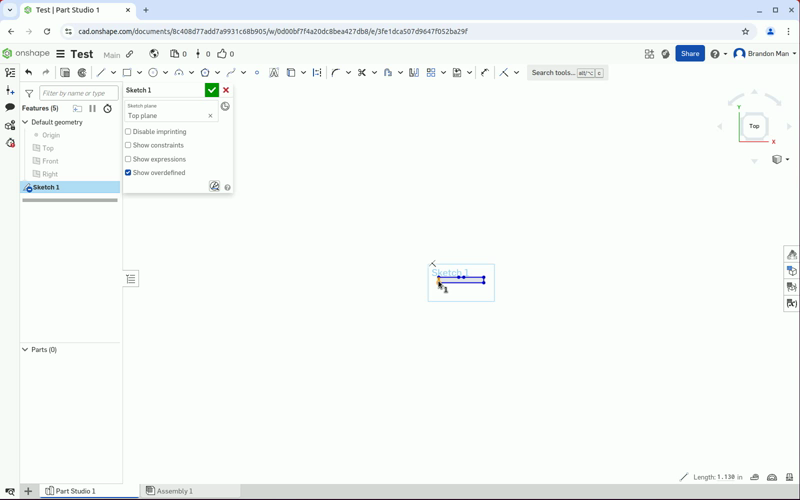
mouse_move(73, 352)
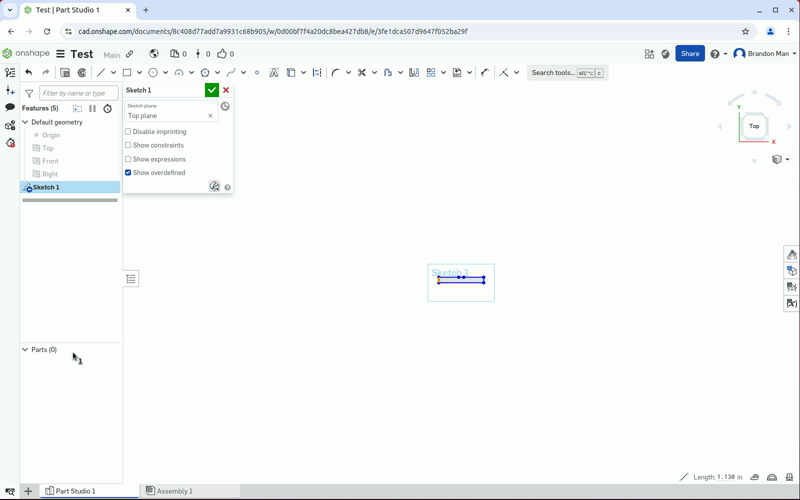
key(shift+y)
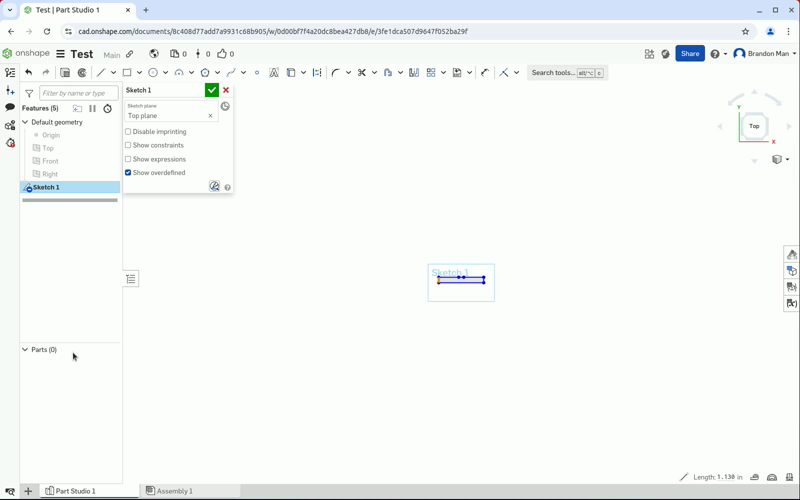
key(shift+e)
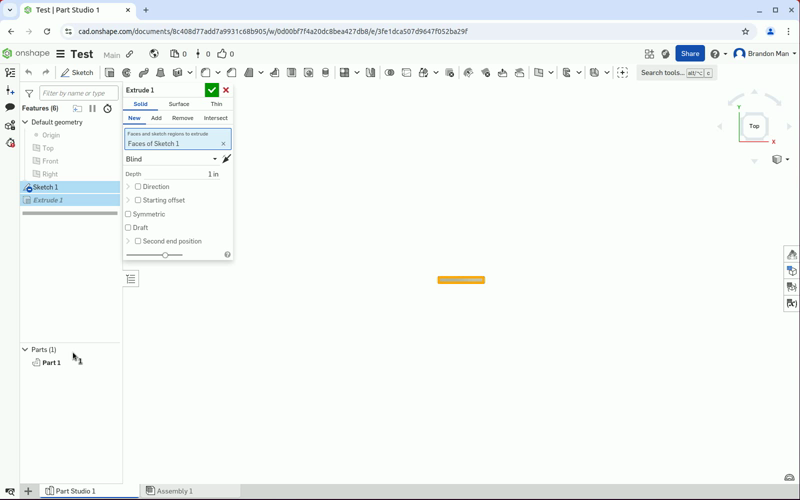
mouse_move(143, 106)
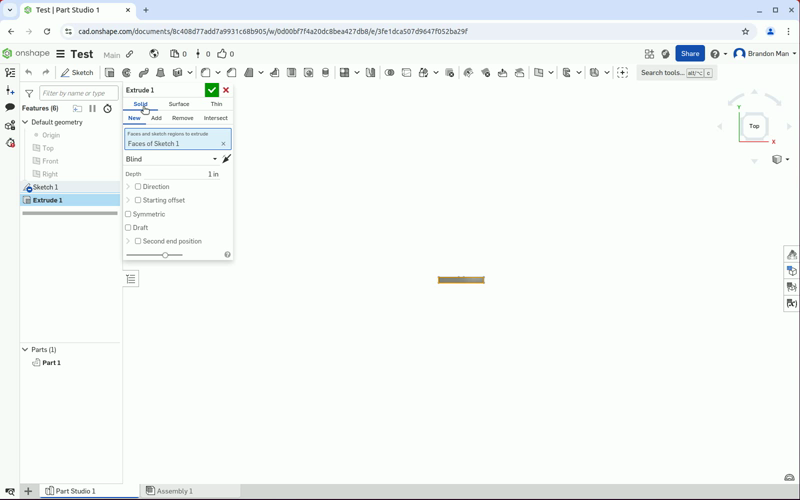
click(143, 106)
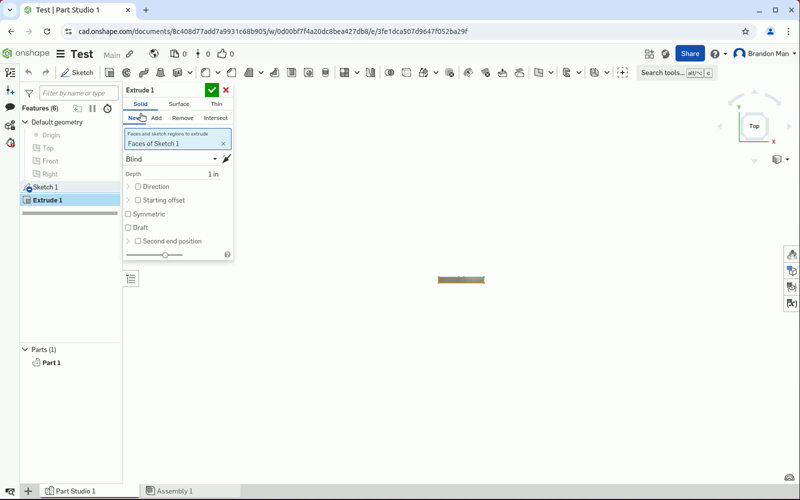
mouse_move(137, 120)
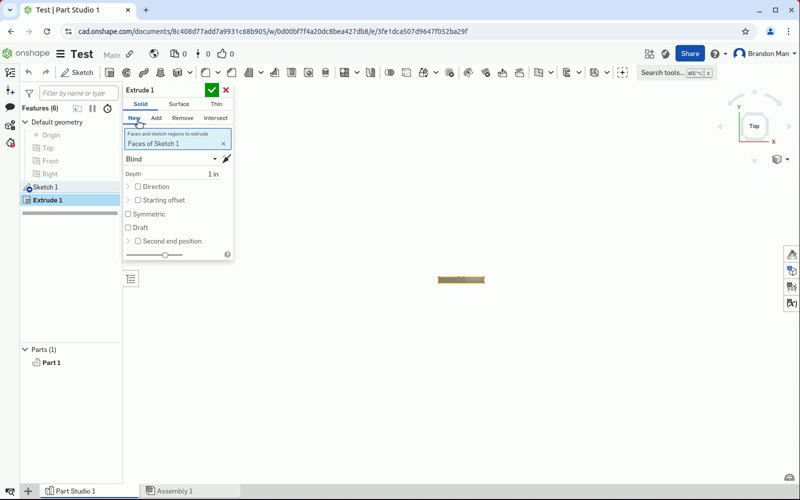
click(137, 120)
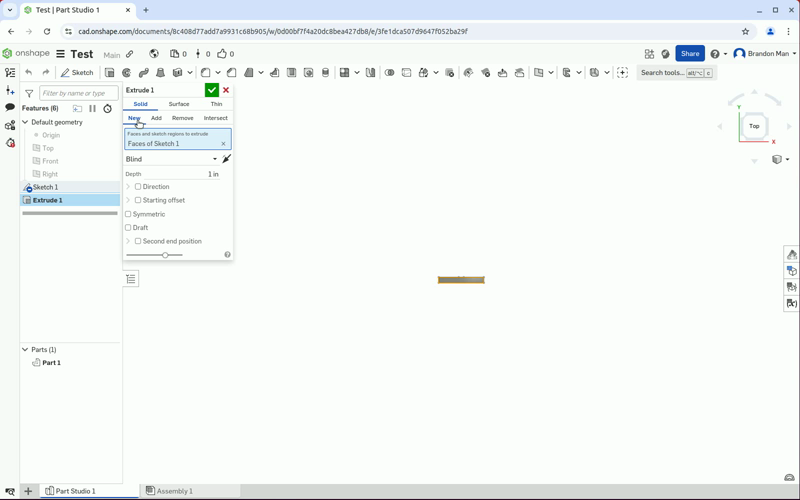
key(tab, 4)
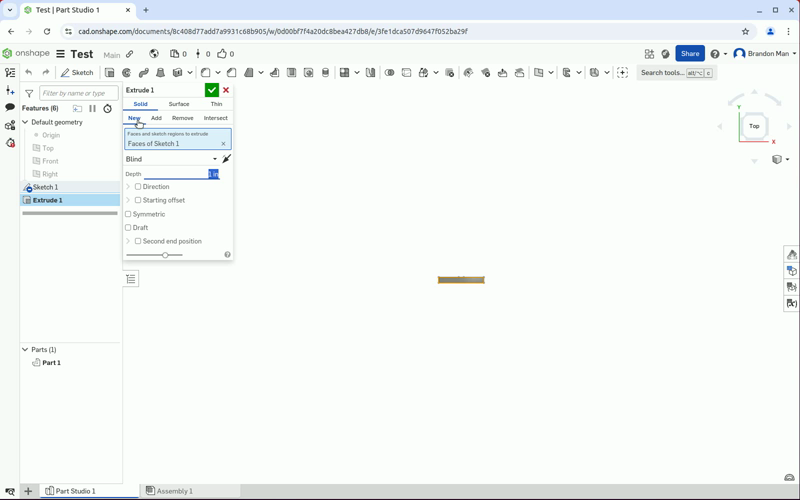
text(11.554)
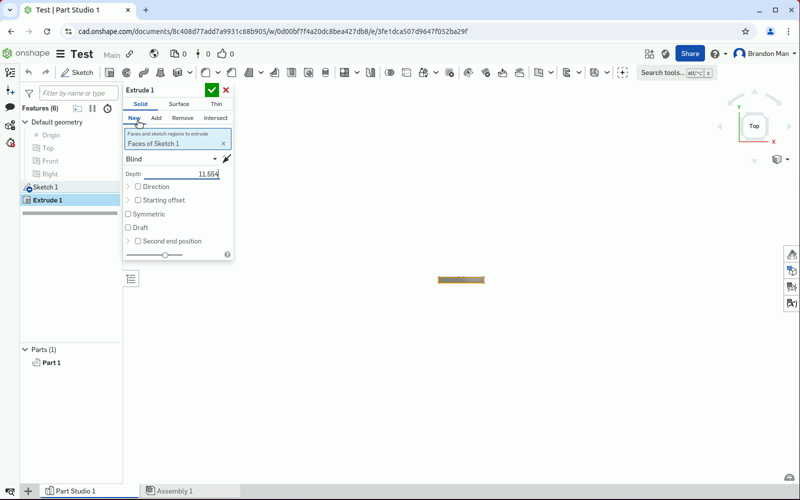
key(enter)
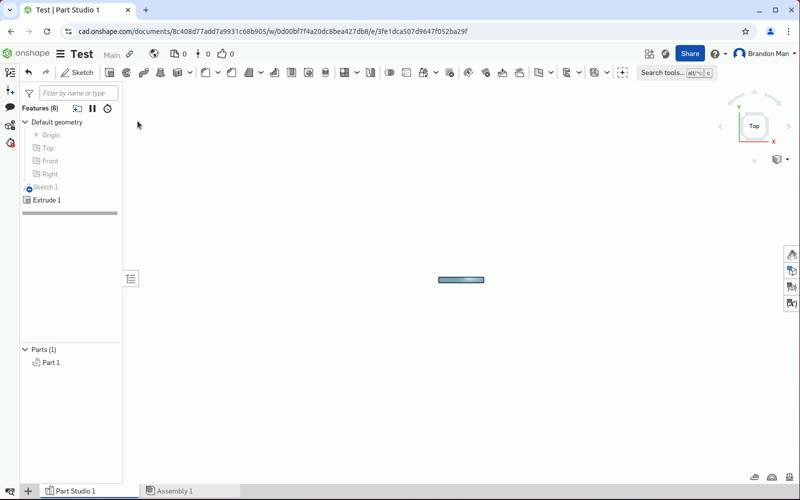
key(shift+h)
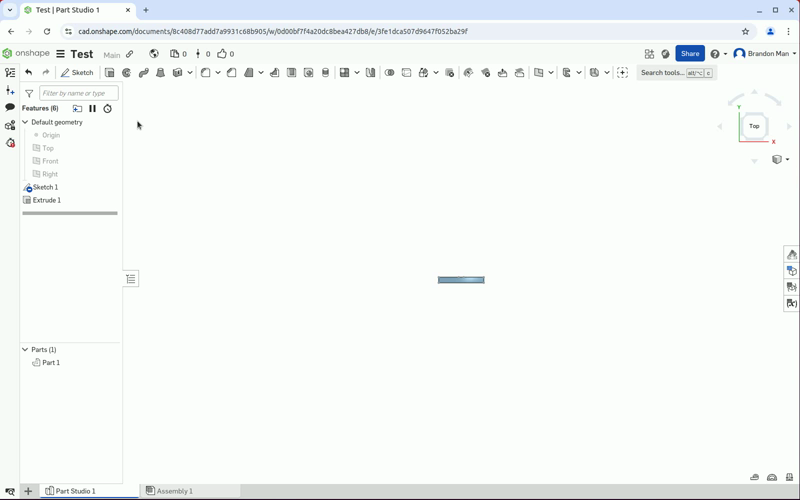
key(shift+h)
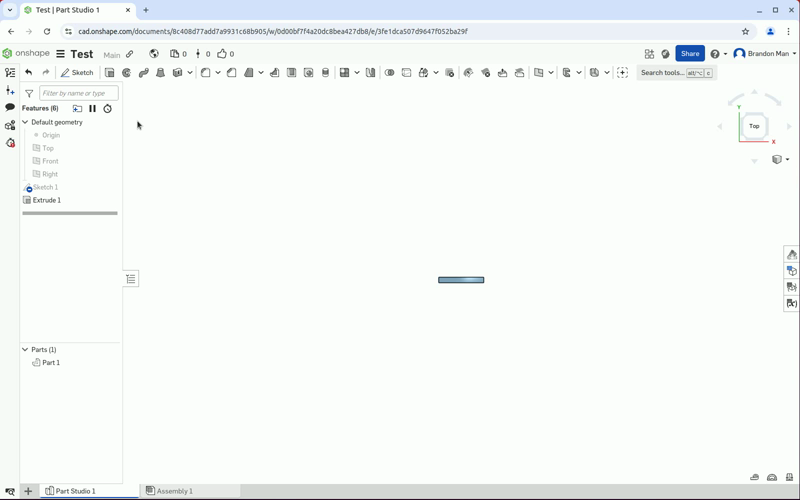
mouse_move(73, 189)
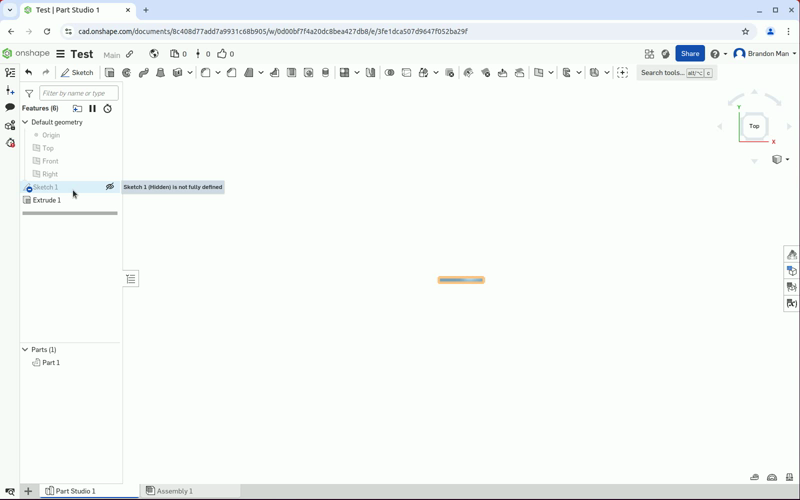
click(73, 189)
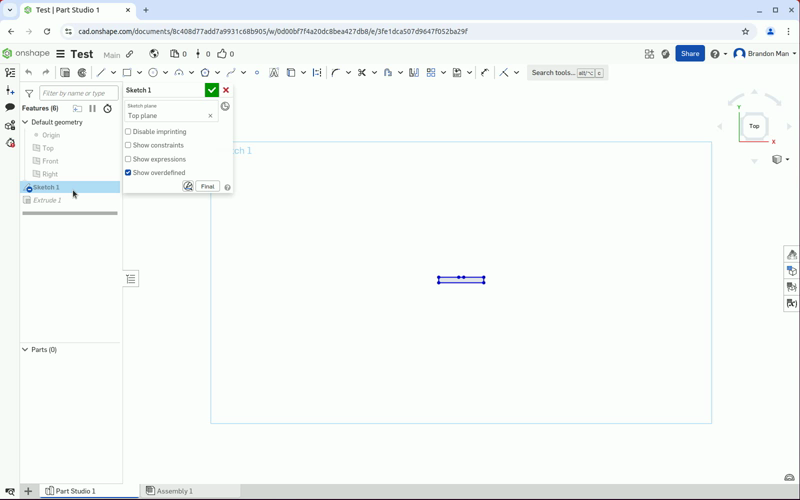
mouse_move(229, 92)
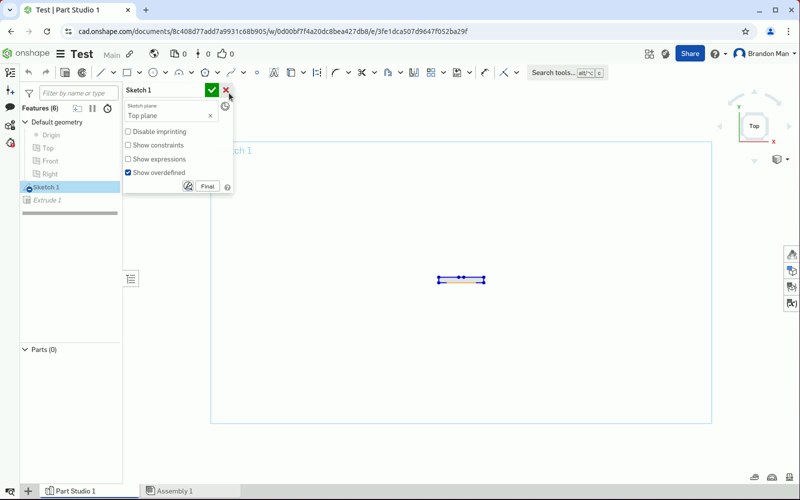
click(229, 92)
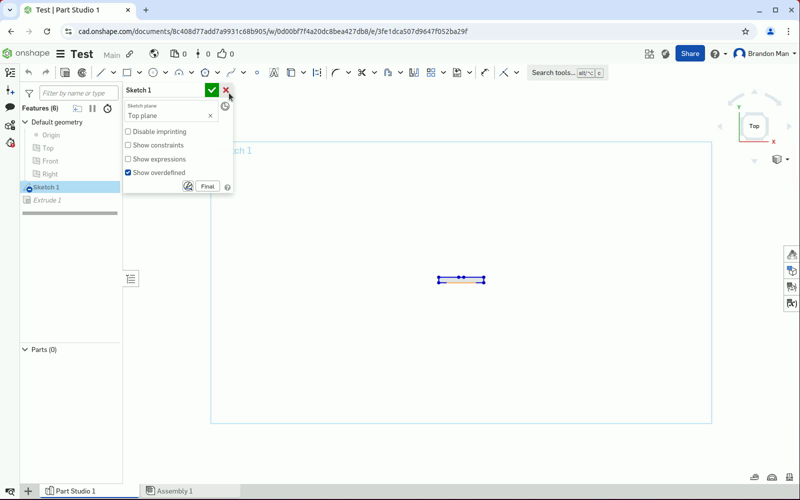
key(shift+s)
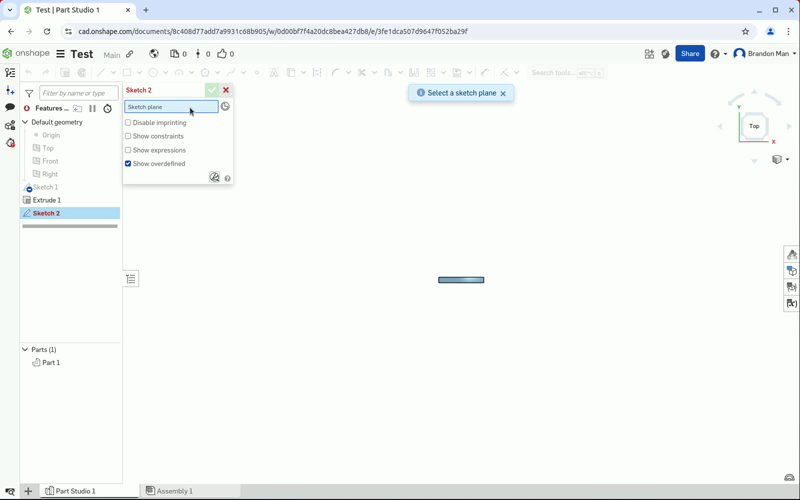
mouse_move(73, 150)
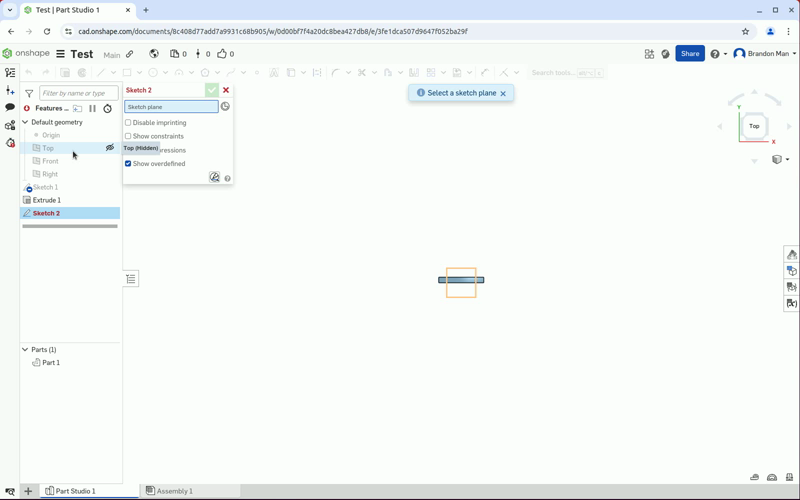
click(73, 150)
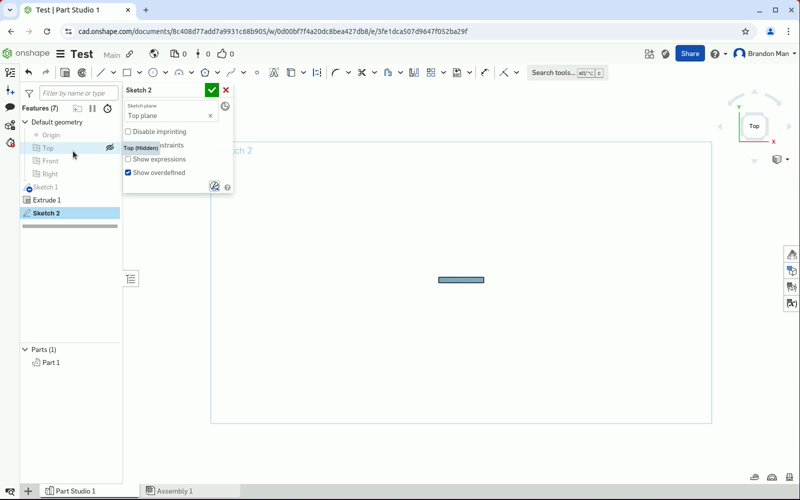
mouse_move(73, 352)
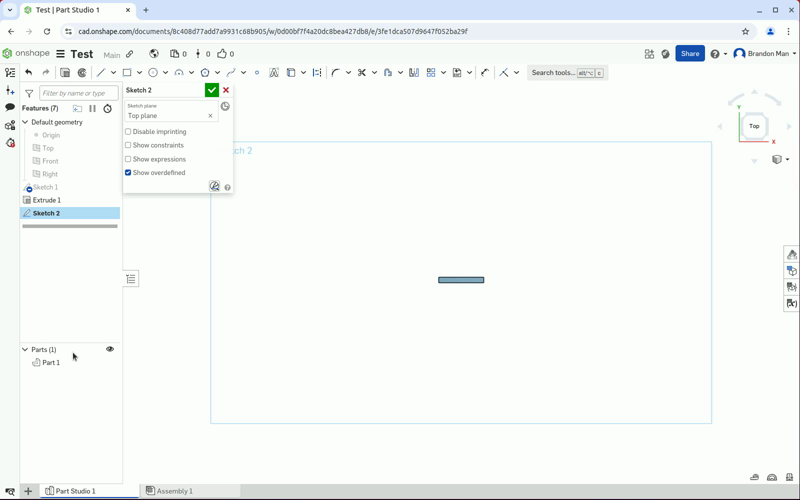
key(y)
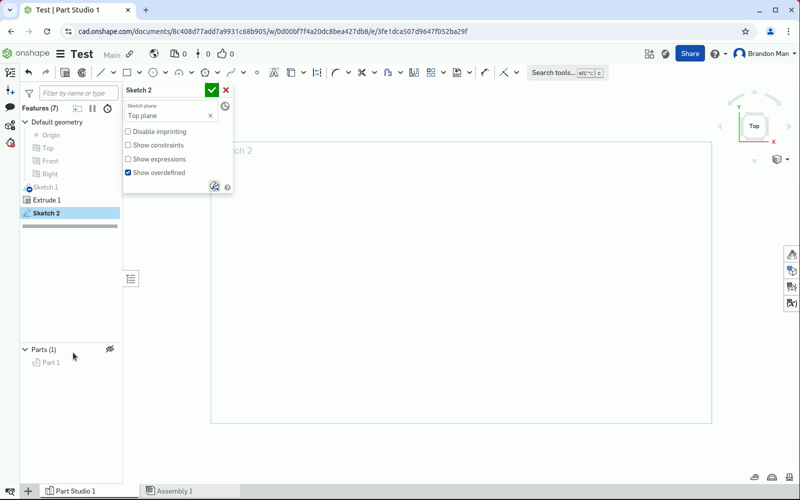
key(l)
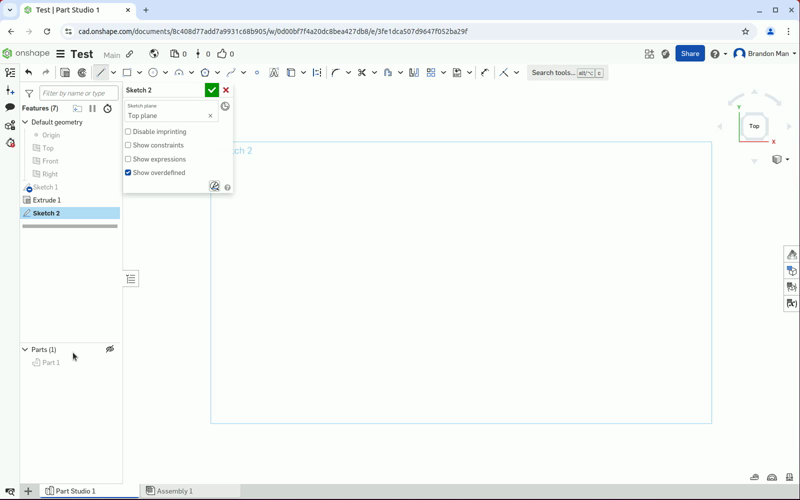
key_down(shift)
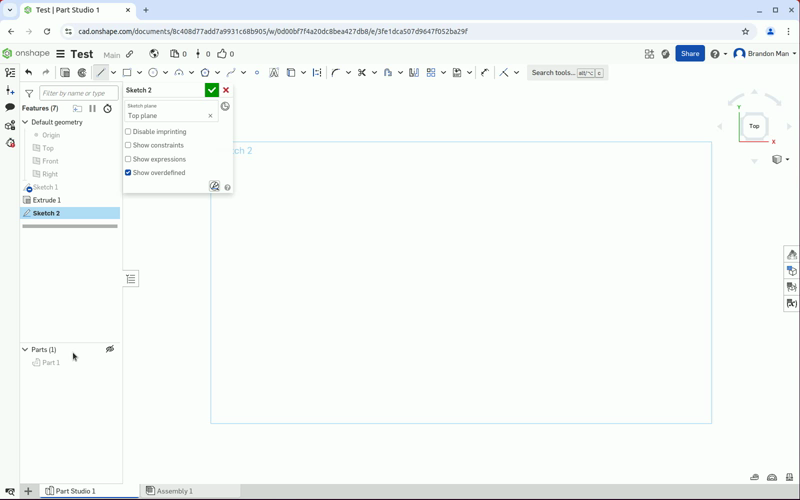
mouse_move(458, 276)
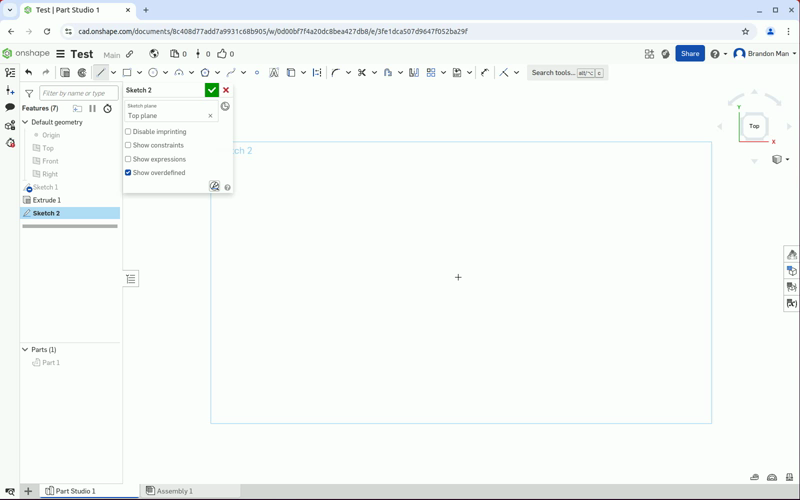
click(458, 276)
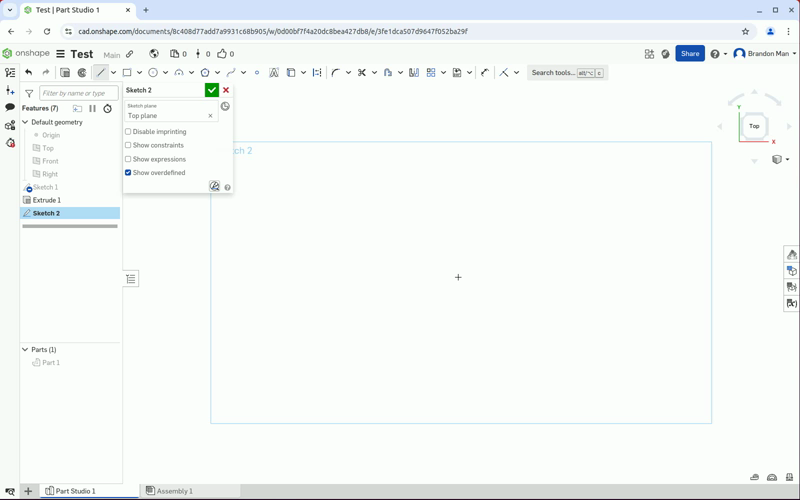
key_up(shift)
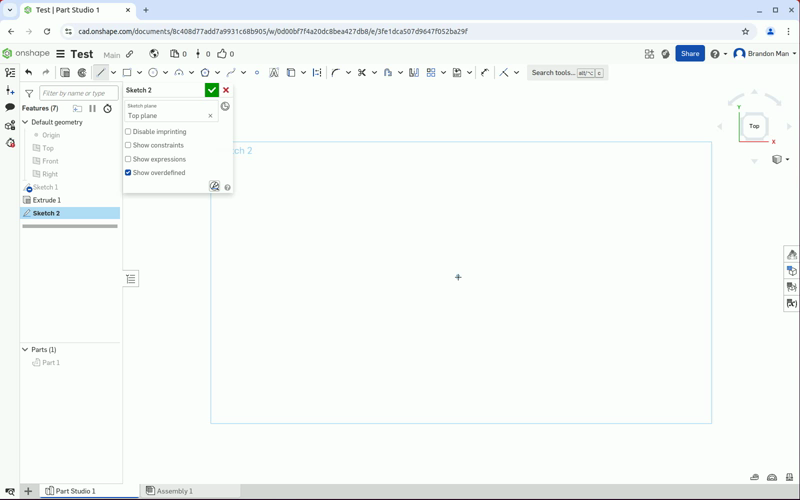
key_down(shift)
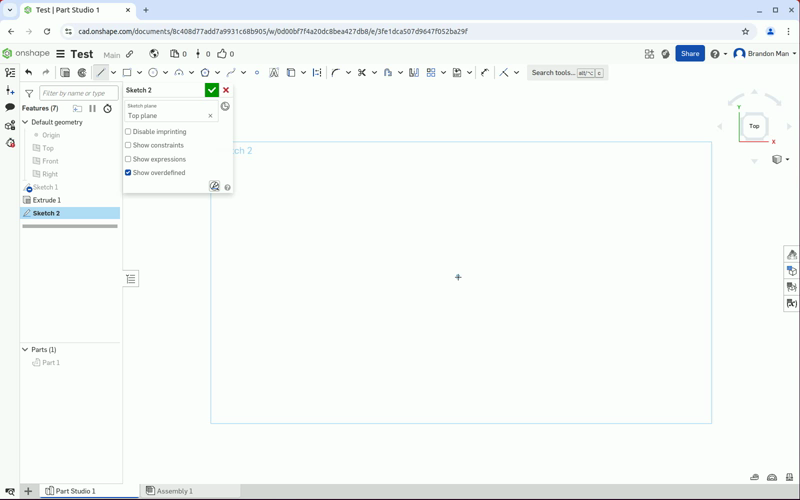
mouse_move(488, 276)
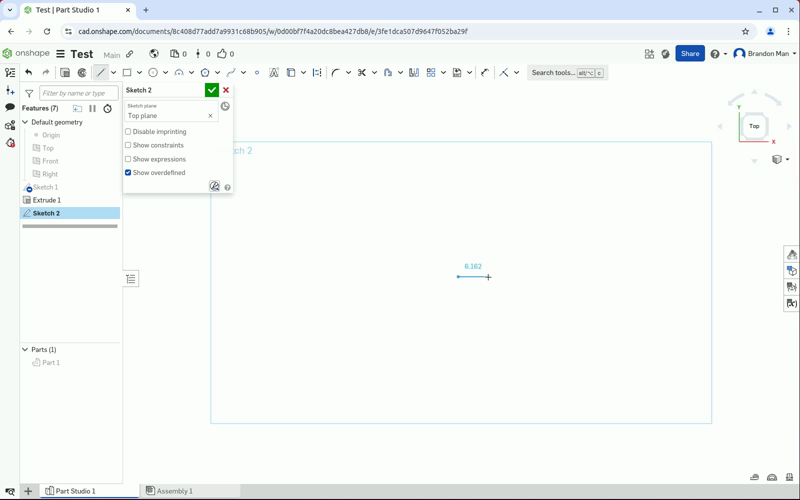
mouse_move(464, 276)
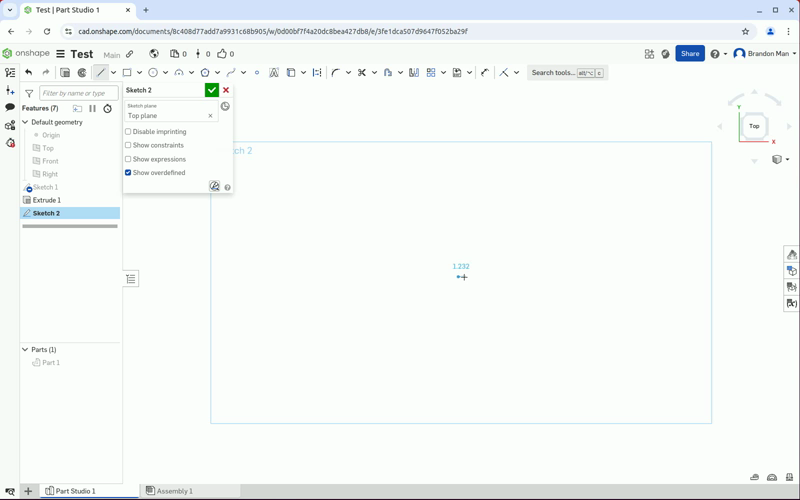
scroll(6)
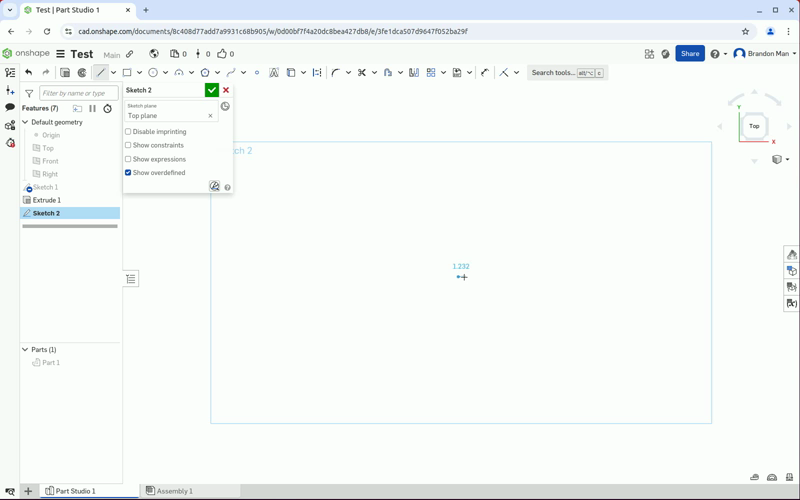
scroll(6)
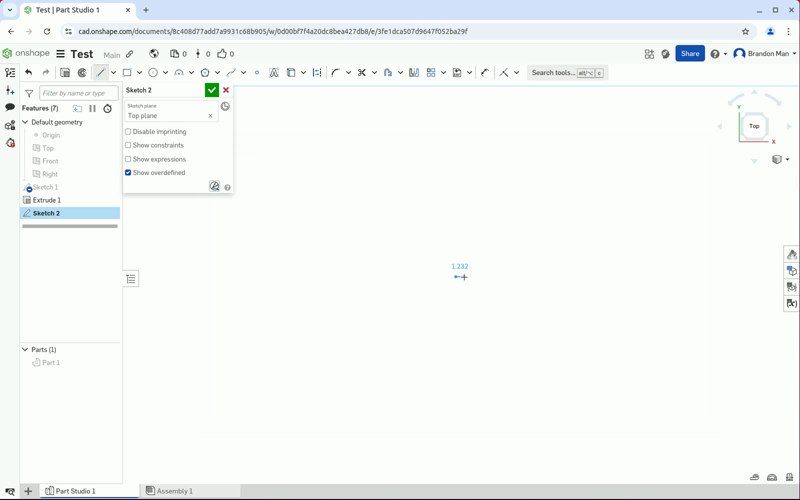
scroll(6)
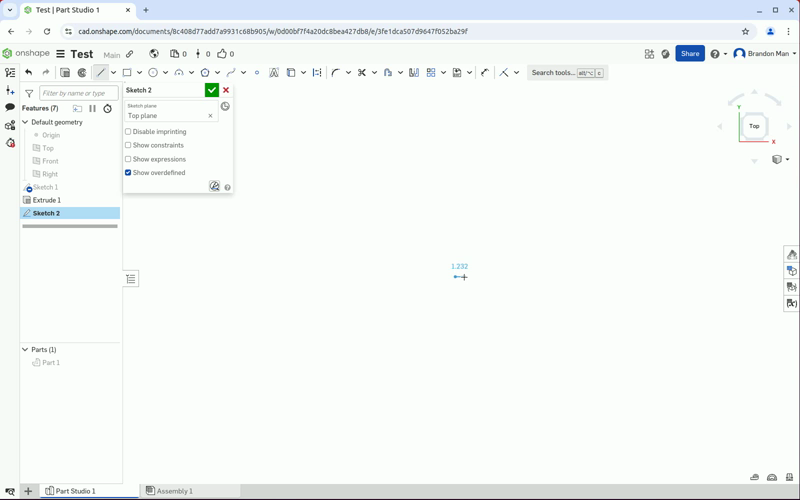
scroll(6)
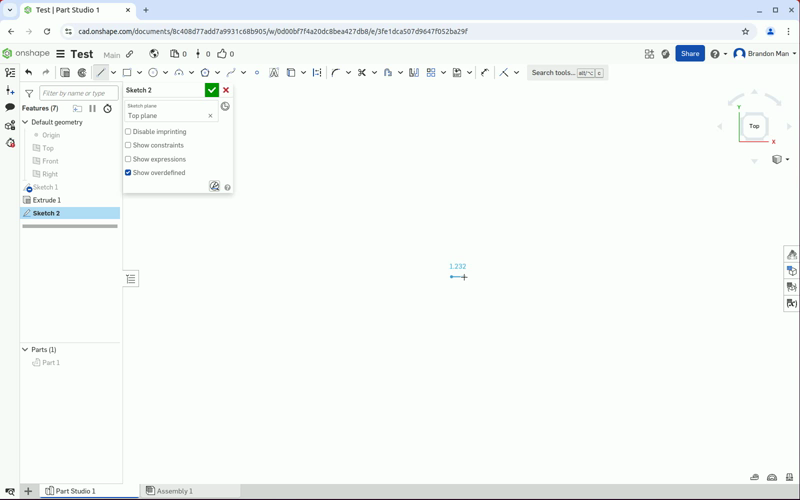
scroll(6)
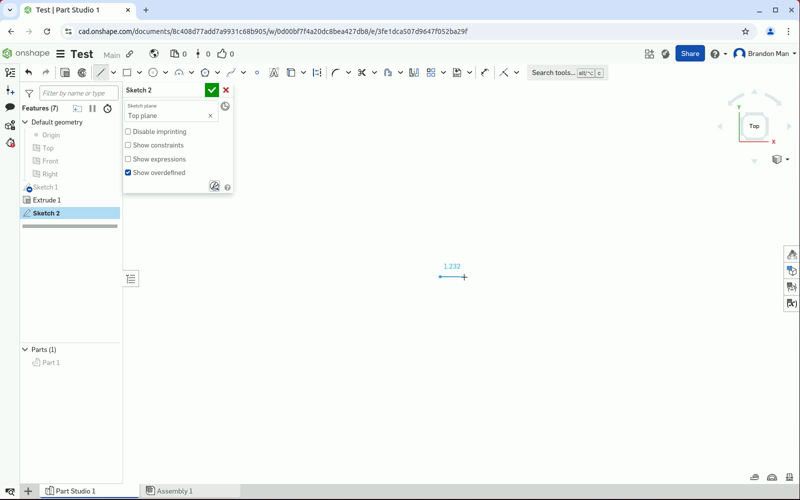
scroll(6)
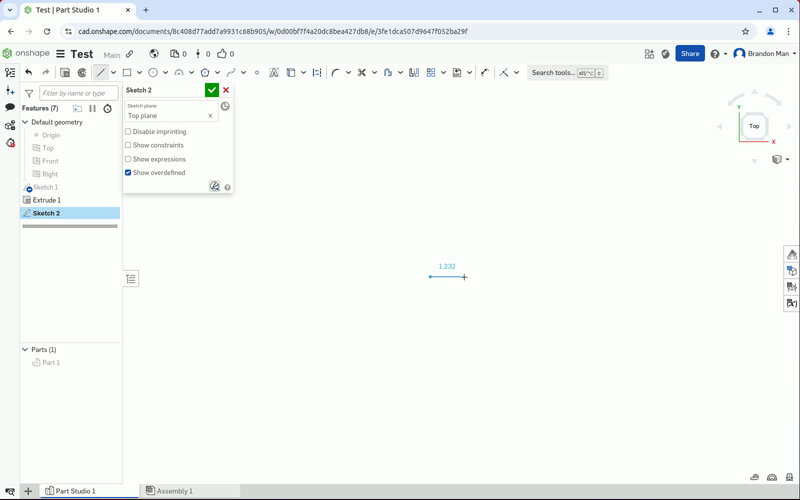
scroll(6)
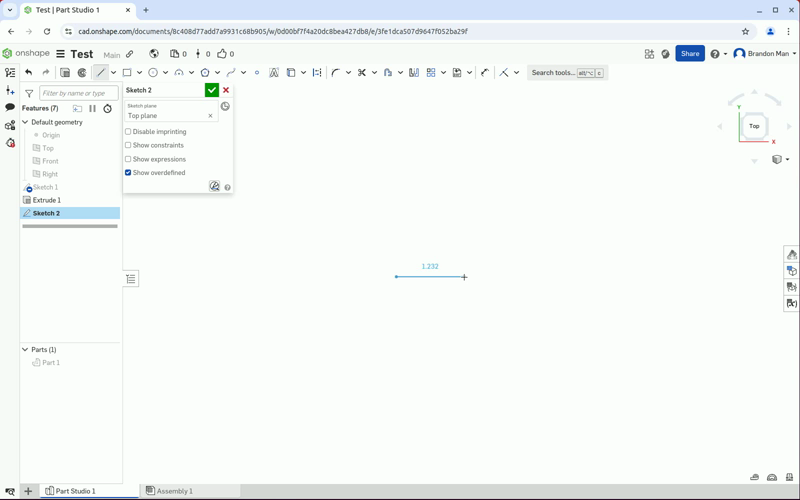
click(464, 276)
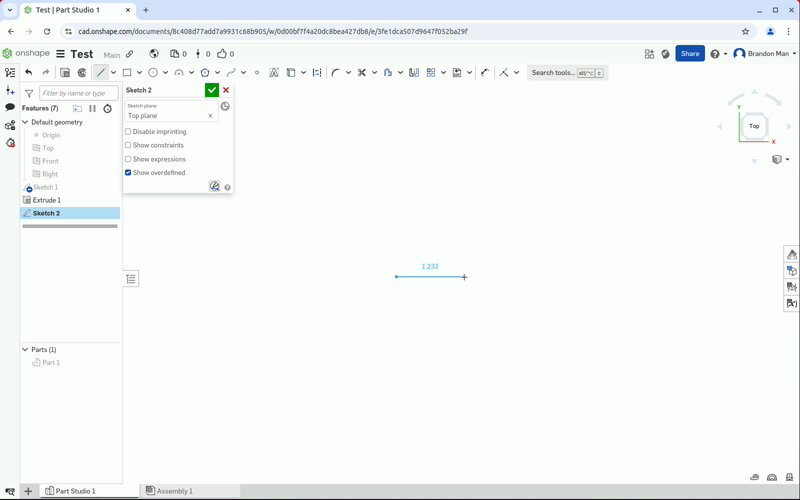
scroll(-6)
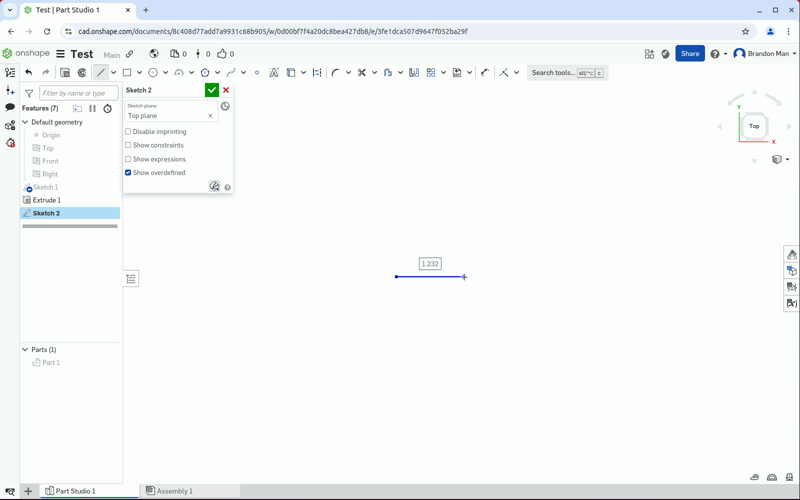
scroll(-6)
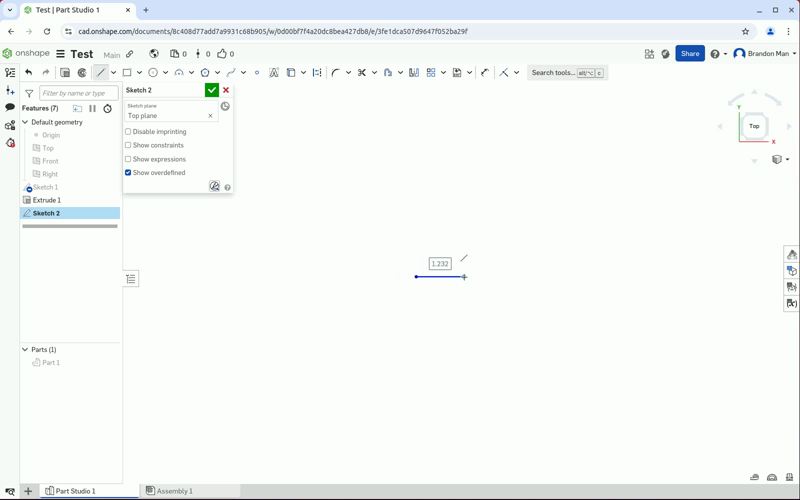
scroll(-6)
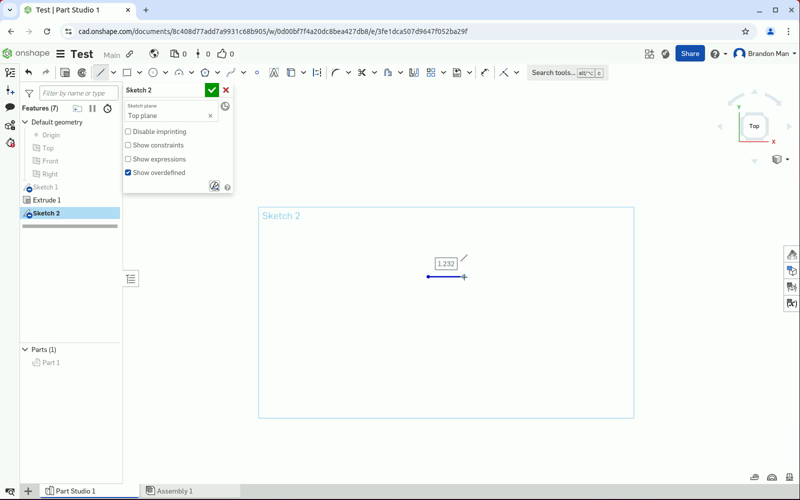
scroll(-6)
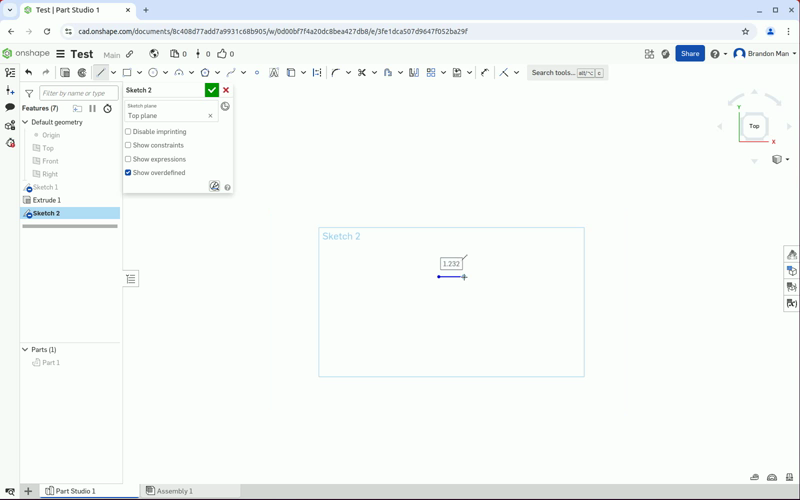
scroll(-6)
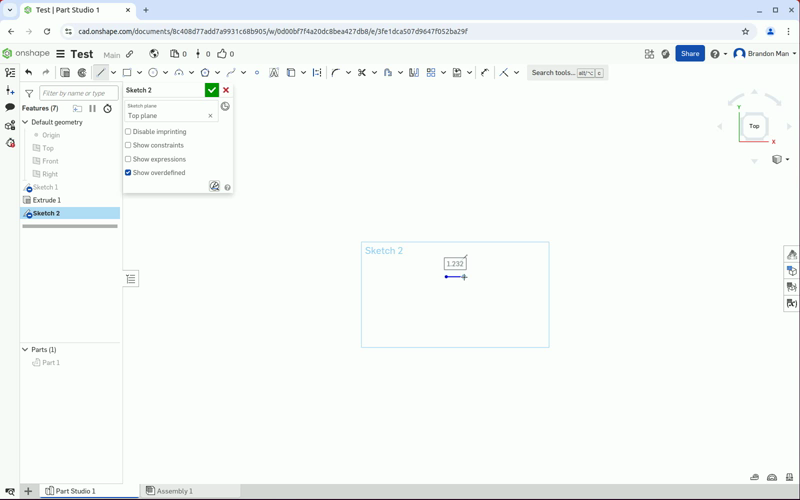
scroll(-6)
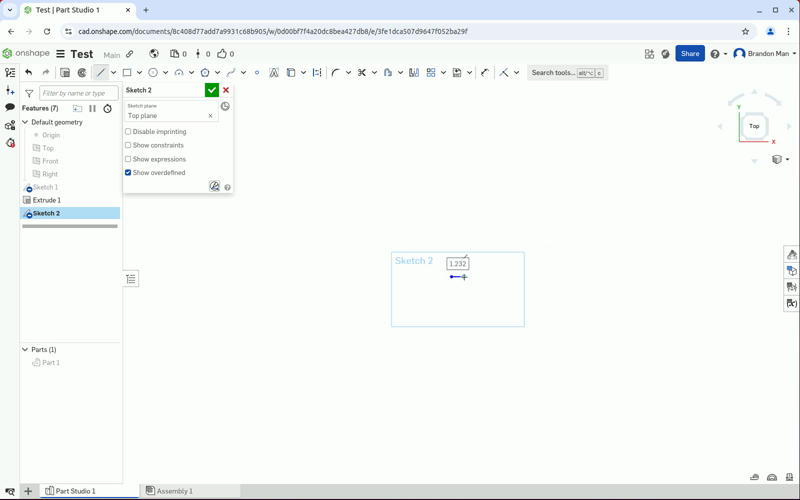
scroll(-6)
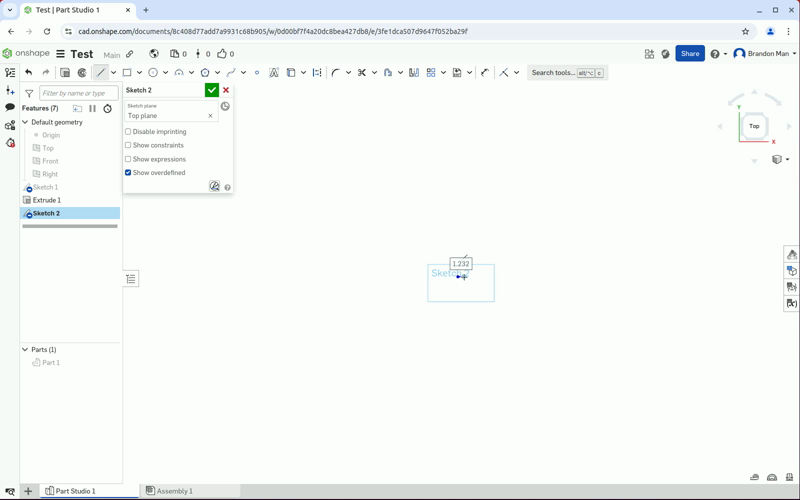
key_up(shift)
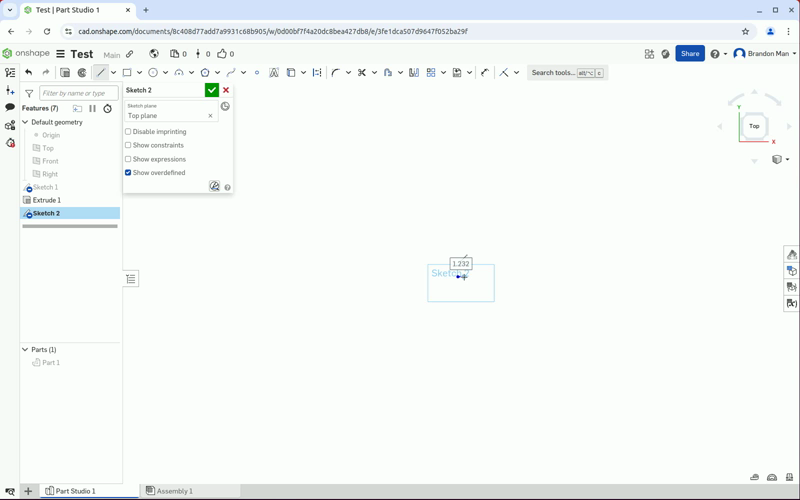
key_down(shift)
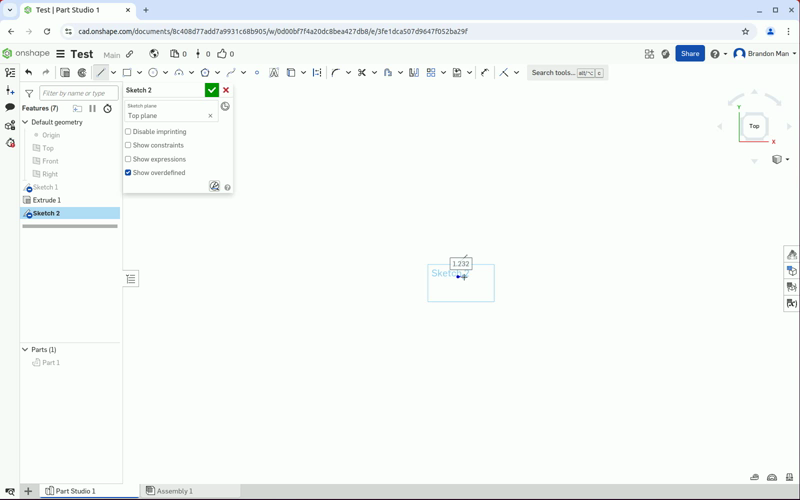
mouse_move(494, 276)
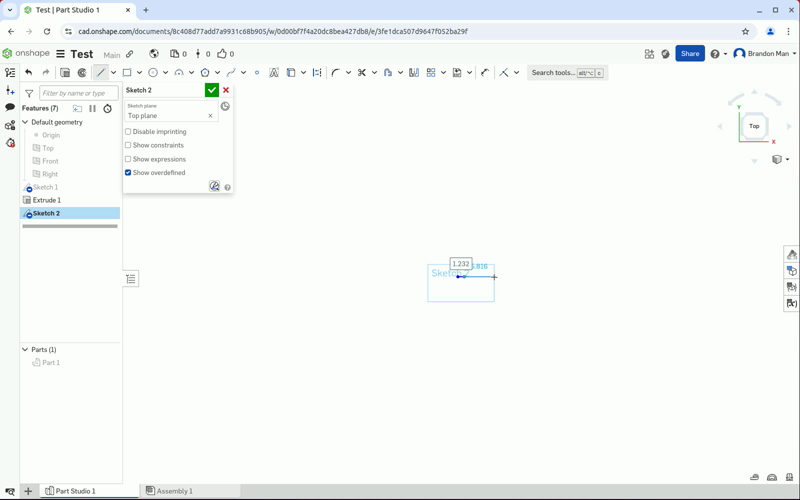
mouse_move(464, 259)
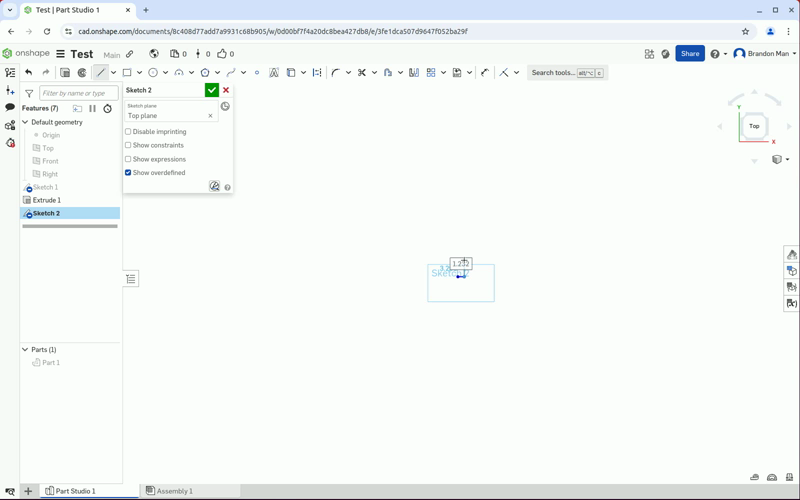
click(464, 259)
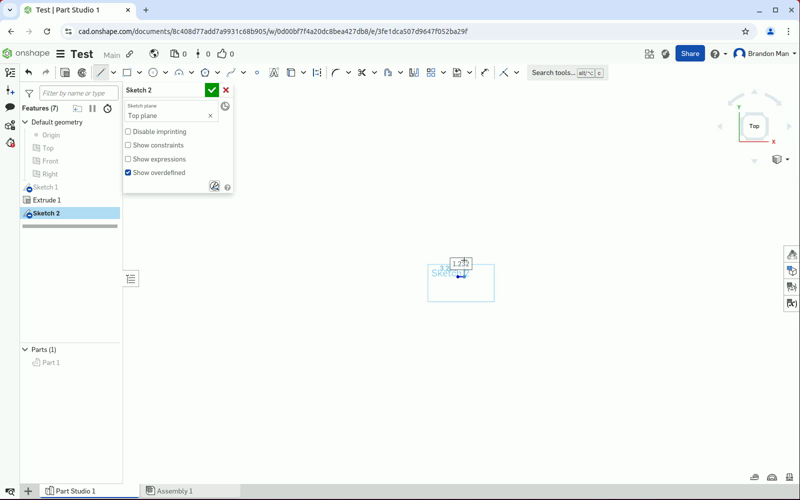
key_up(shift)
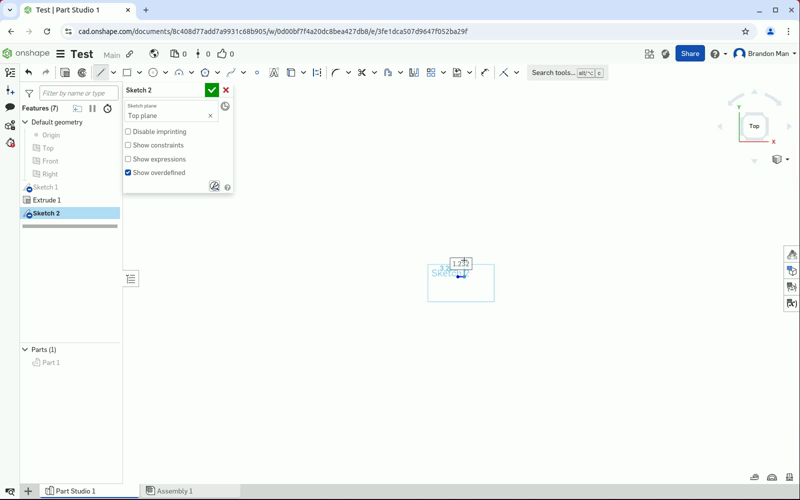
key(esc)
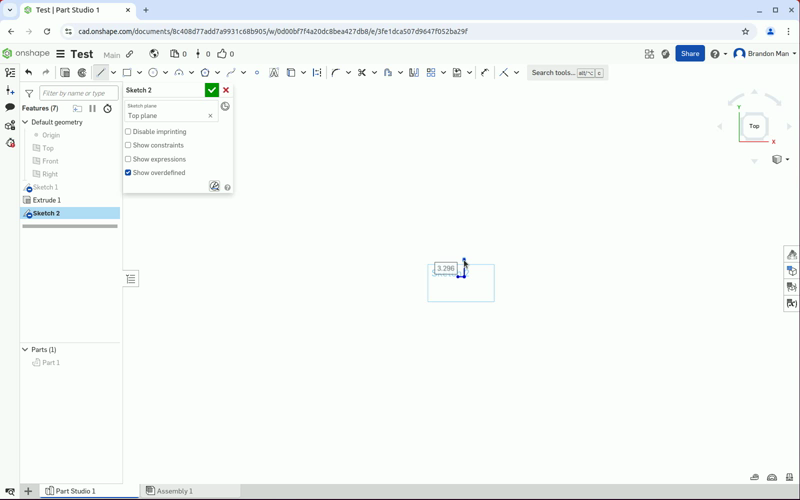
key(a)
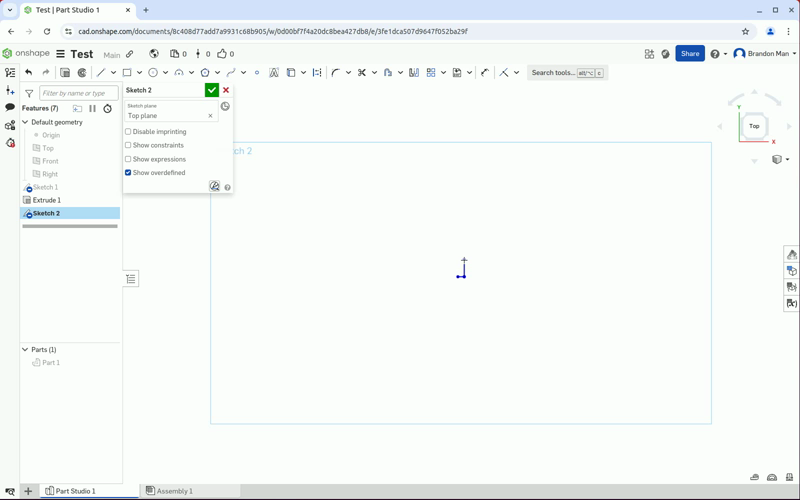
mouse_move(464, 259)
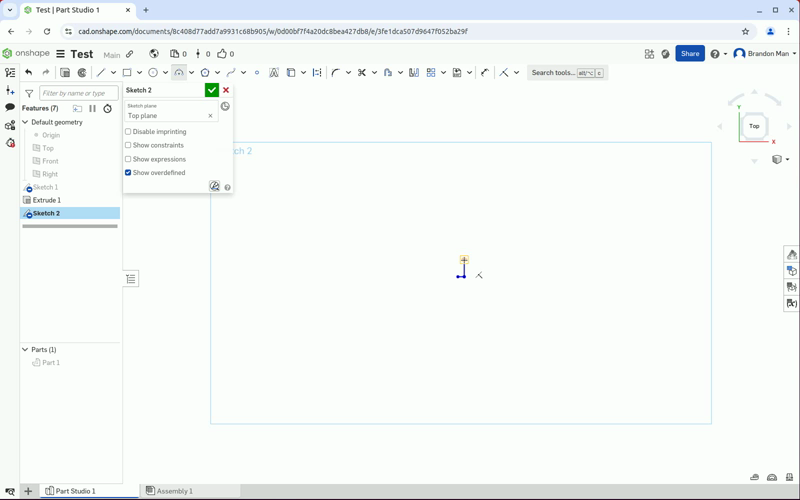
click(464, 259)
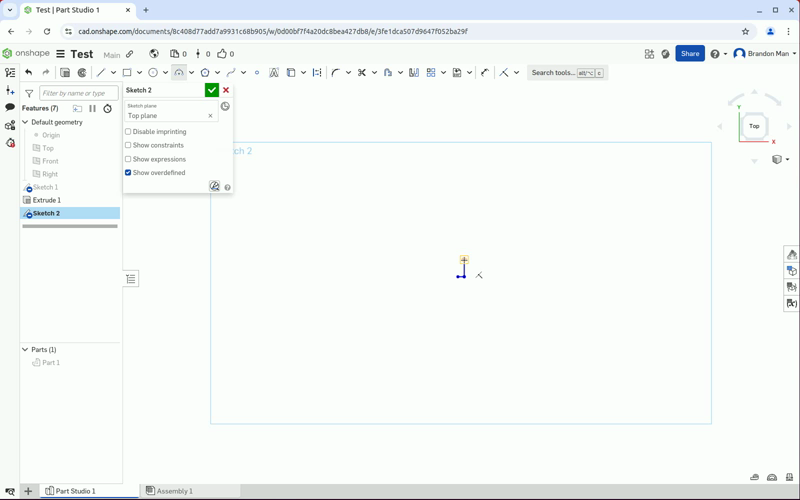
key_down(shift)
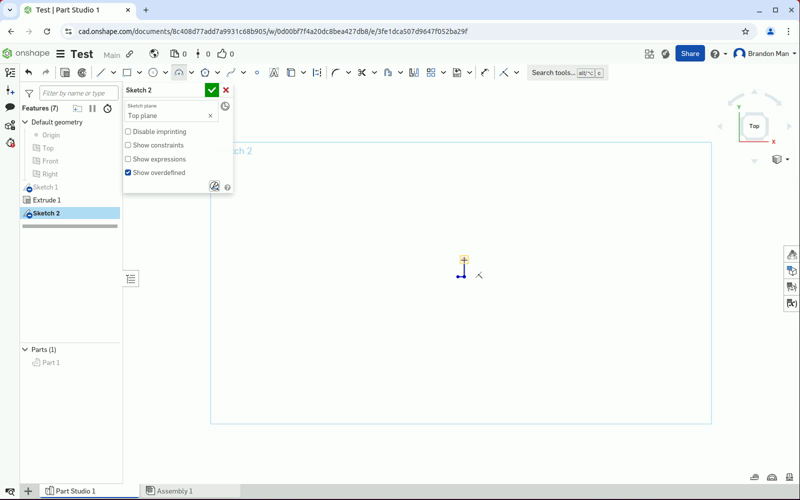
mouse_move(458, 259)
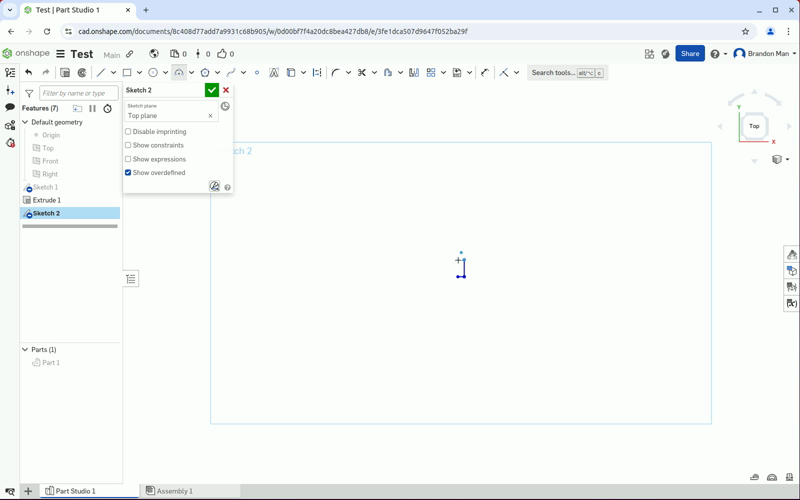
scroll(6)
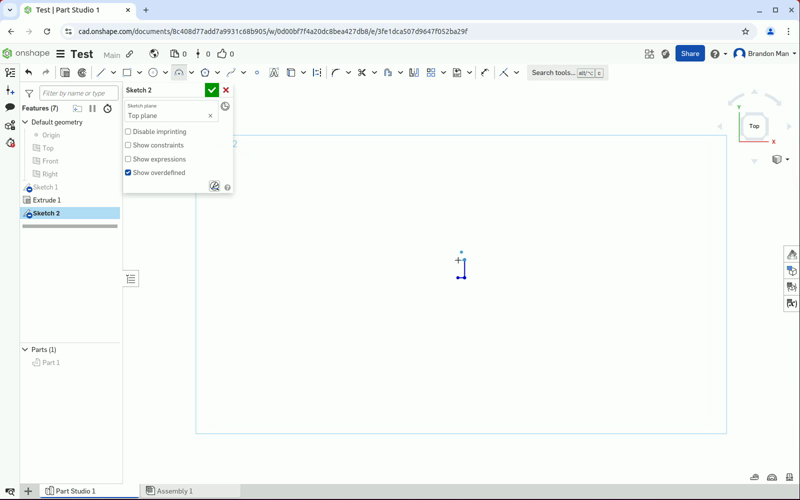
scroll(6)
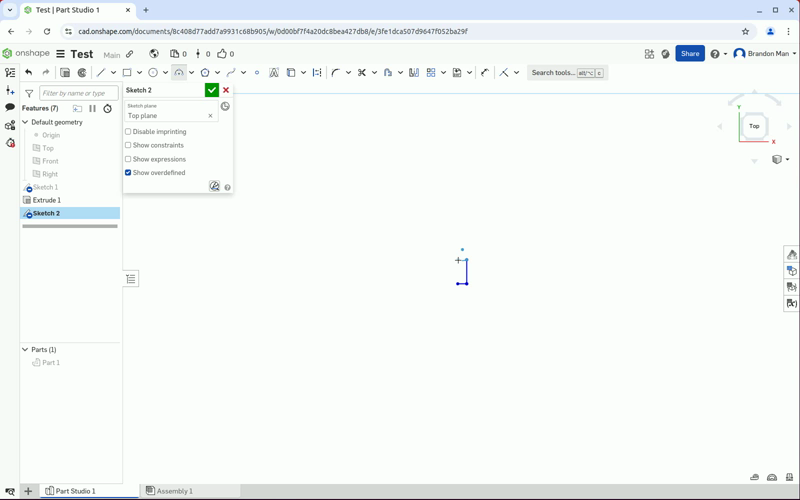
scroll(6)
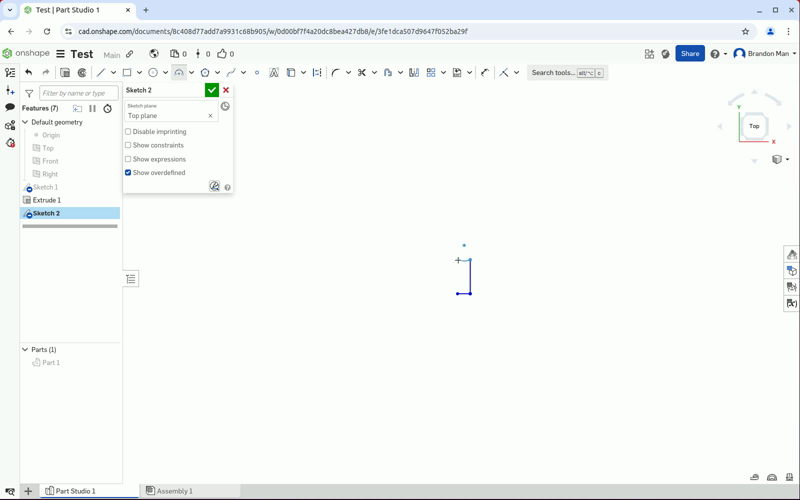
scroll(6)
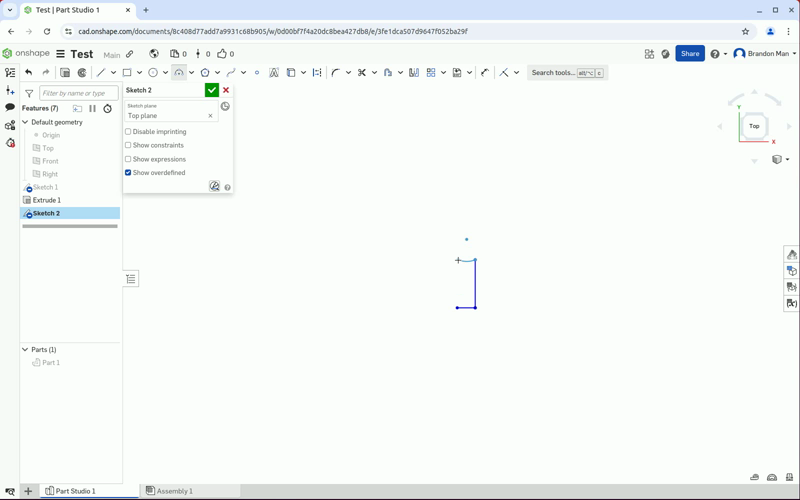
scroll(6)
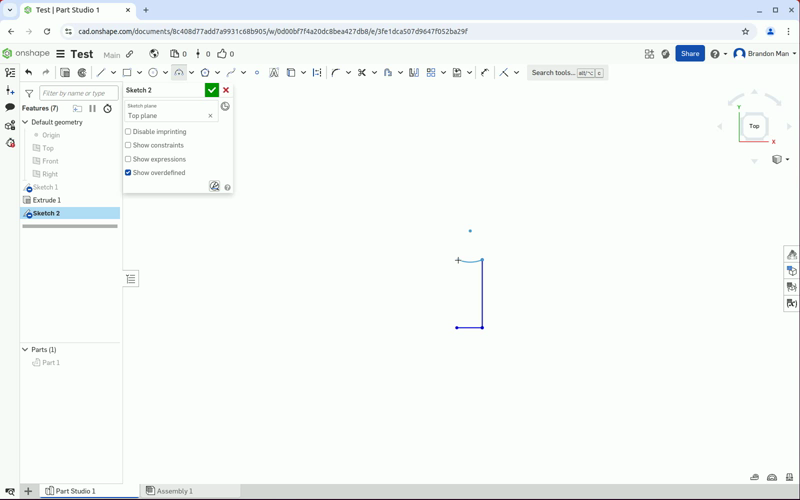
scroll(6)
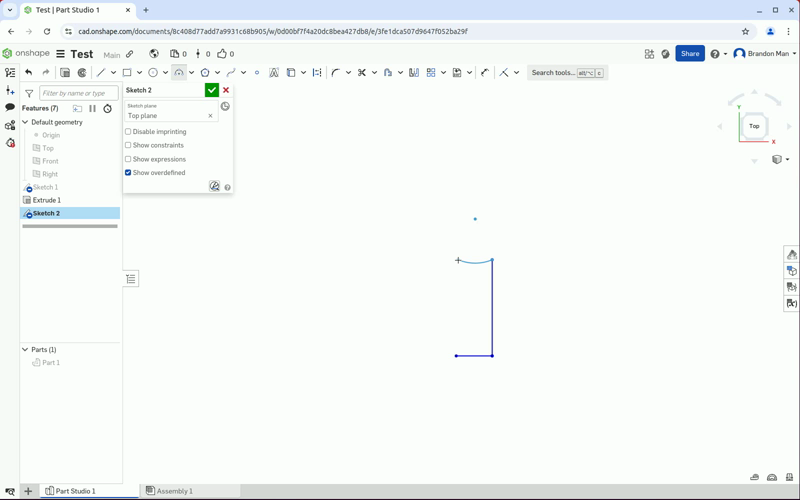
scroll(6)
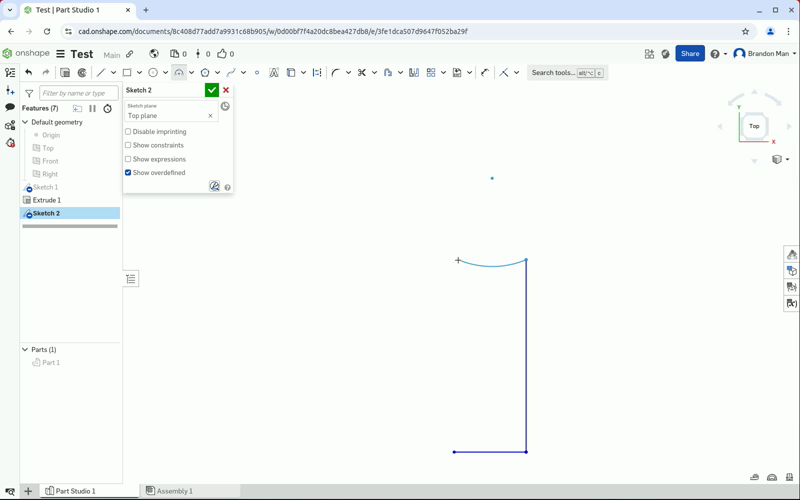
click(458, 259)
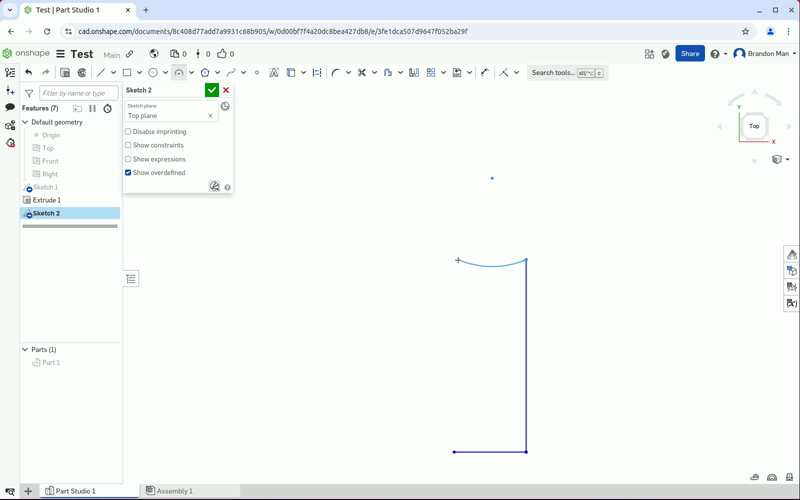
scroll(-6)
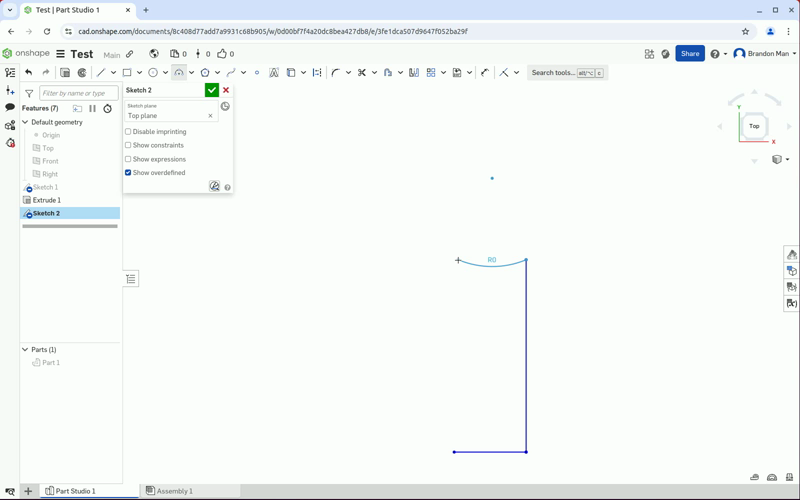
scroll(-6)
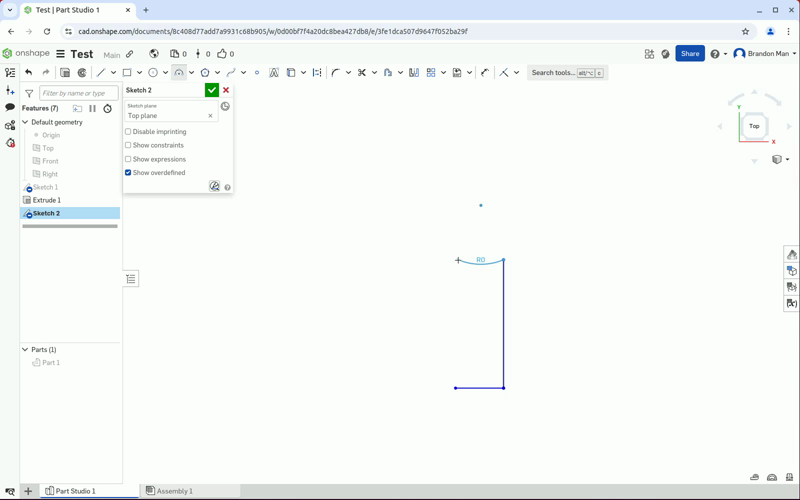
scroll(-6)
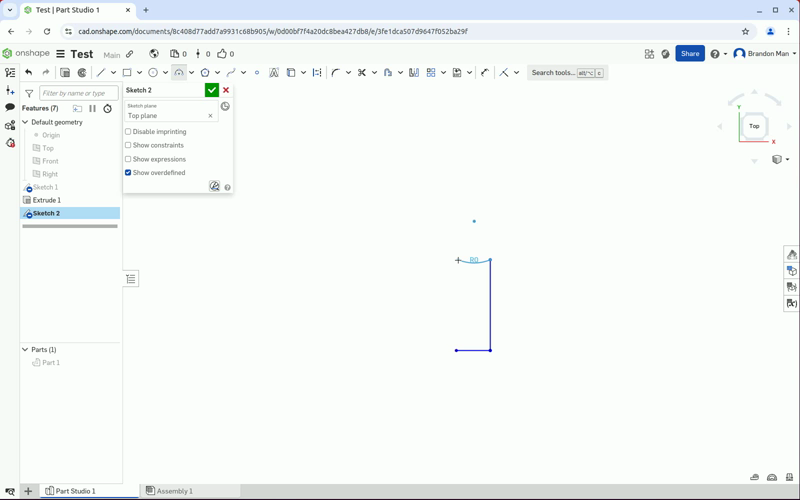
scroll(-6)
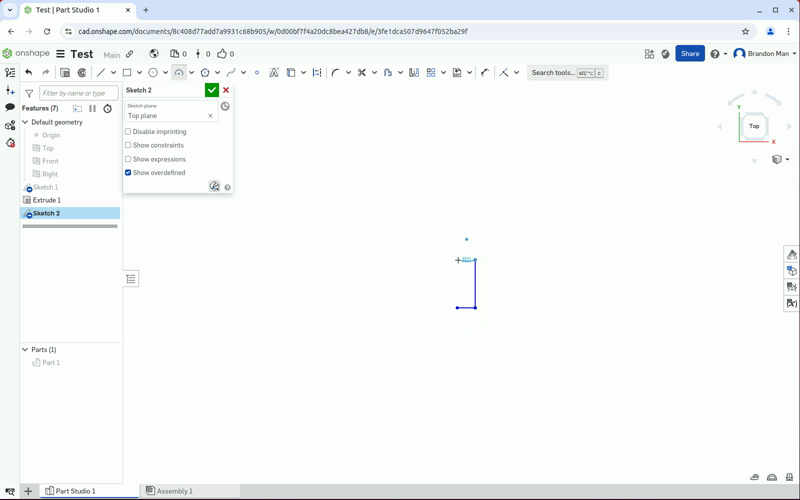
scroll(-6)
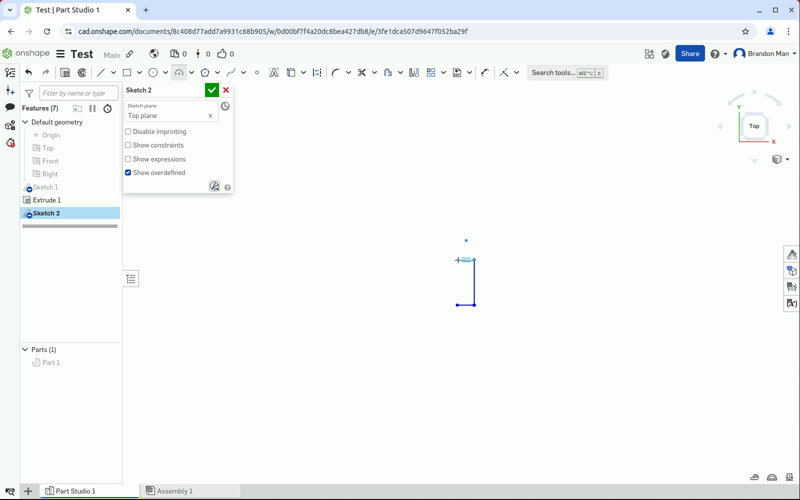
scroll(-6)
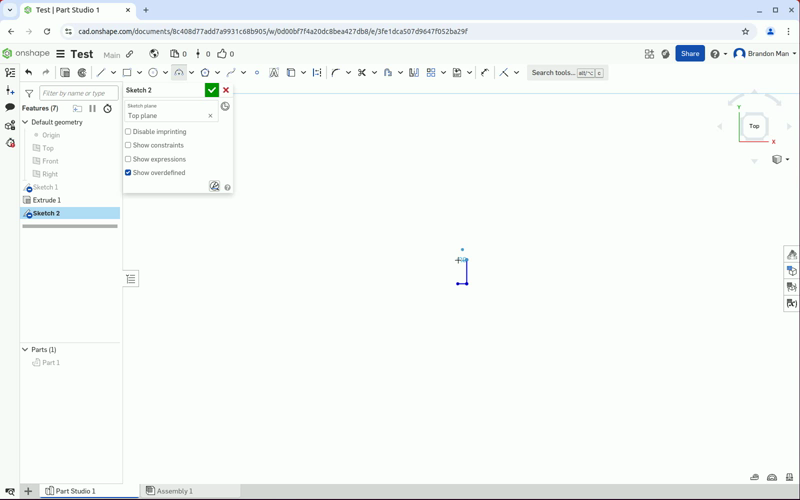
scroll(-6)
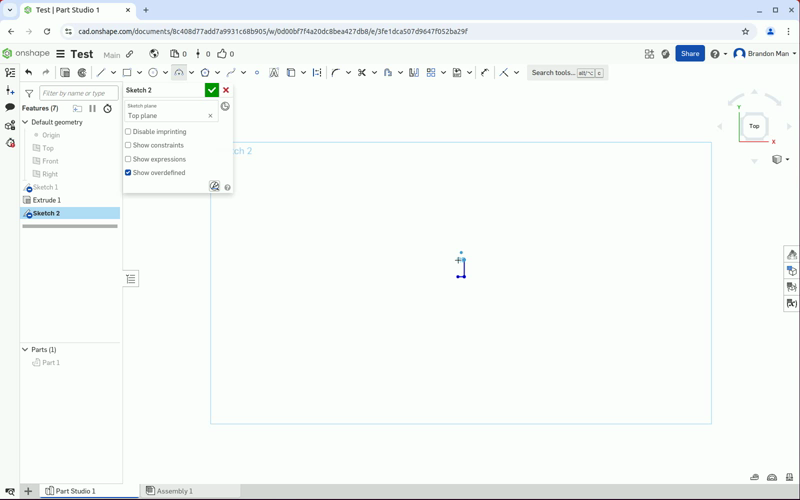
mouse_move(461, 260)
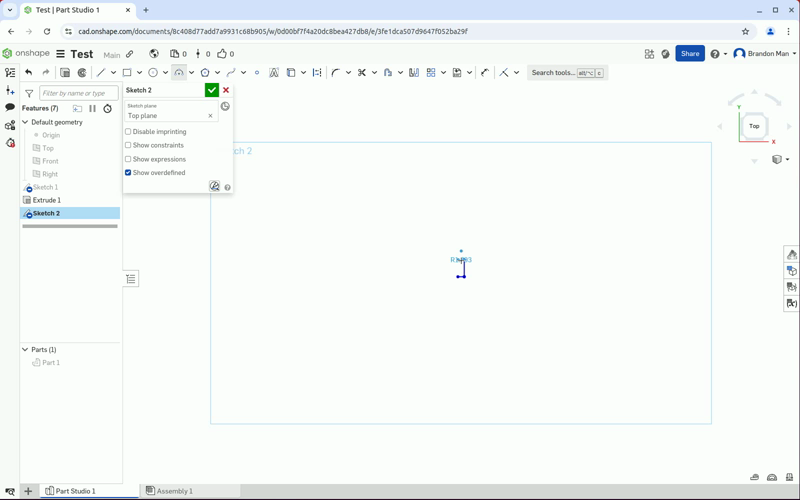
scroll(6)
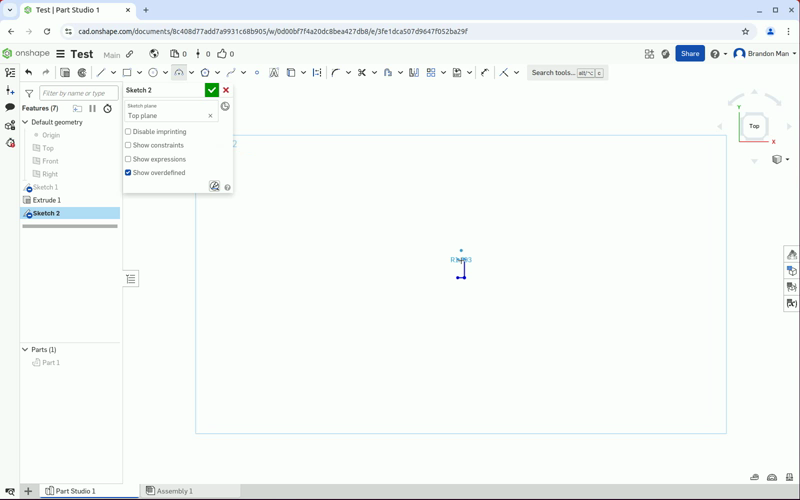
scroll(6)
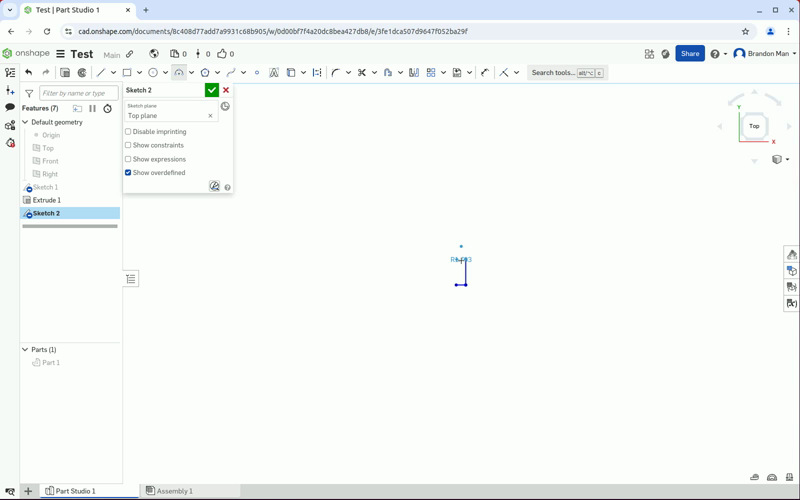
scroll(6)
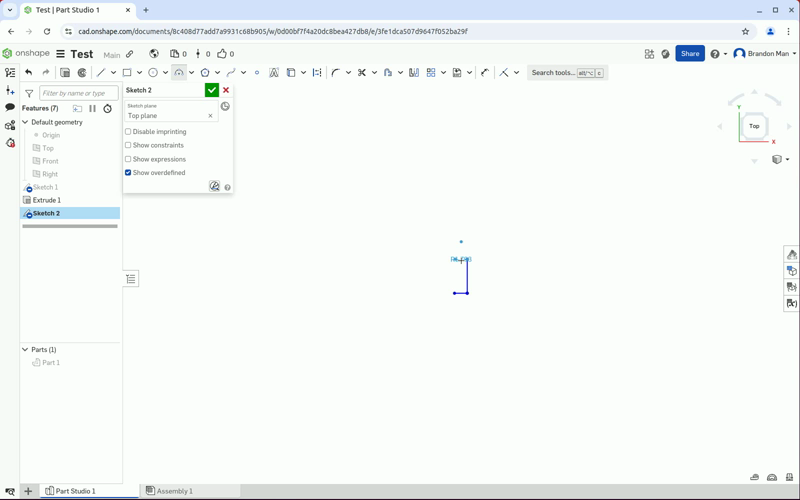
scroll(6)
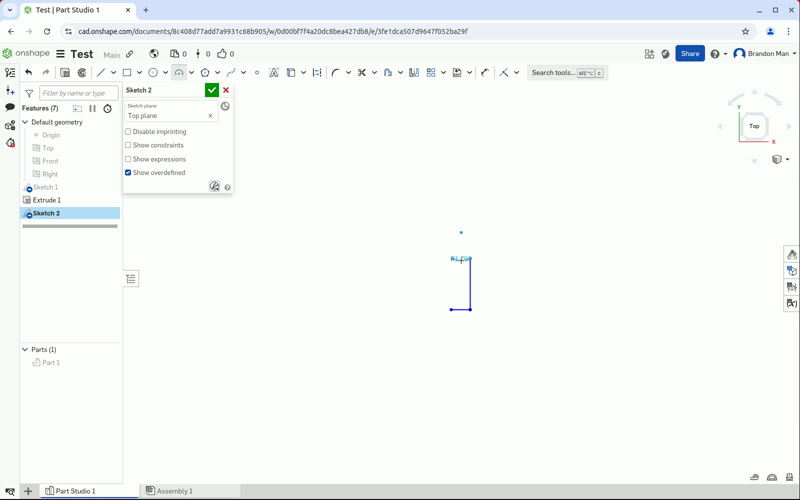
scroll(6)
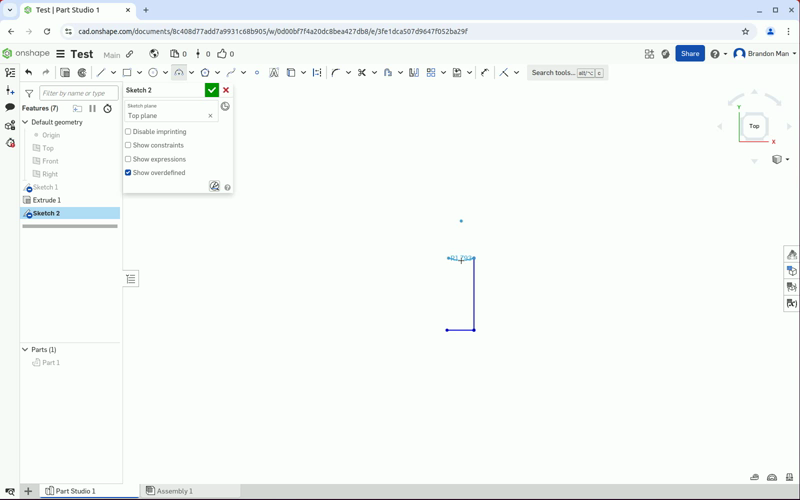
scroll(6)
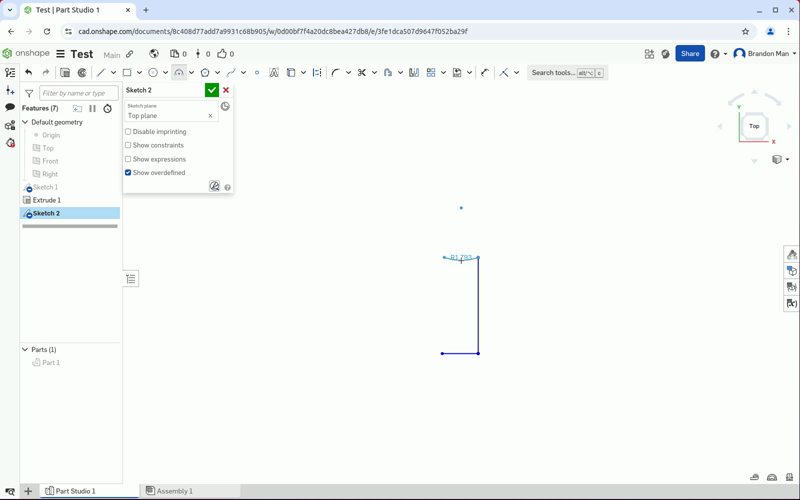
scroll(6)
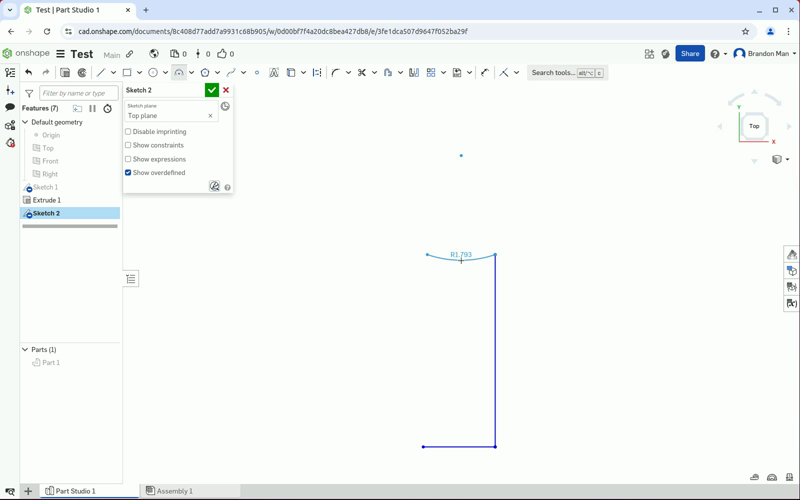
click(461, 260)
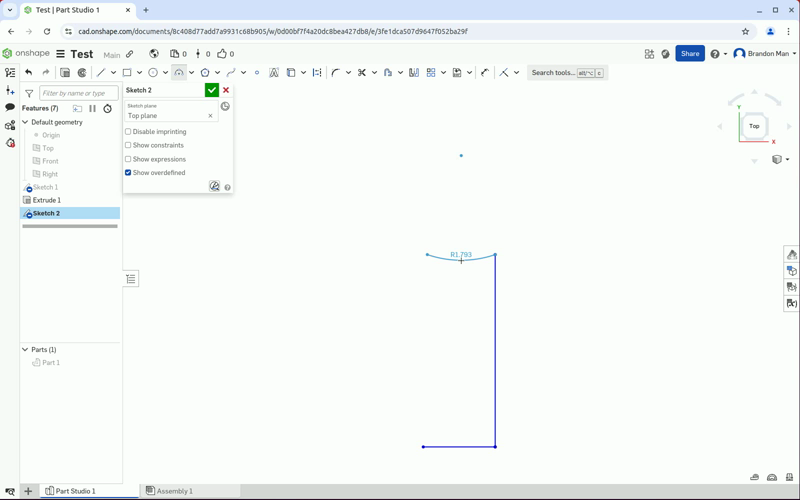
scroll(-6)
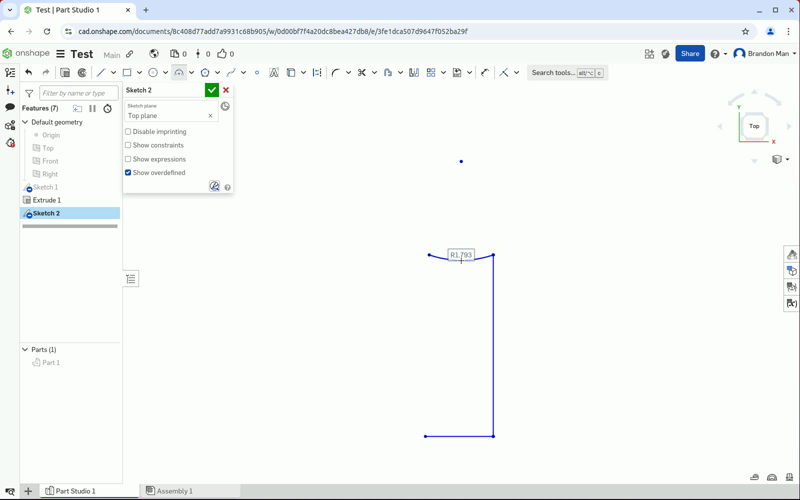
scroll(-6)
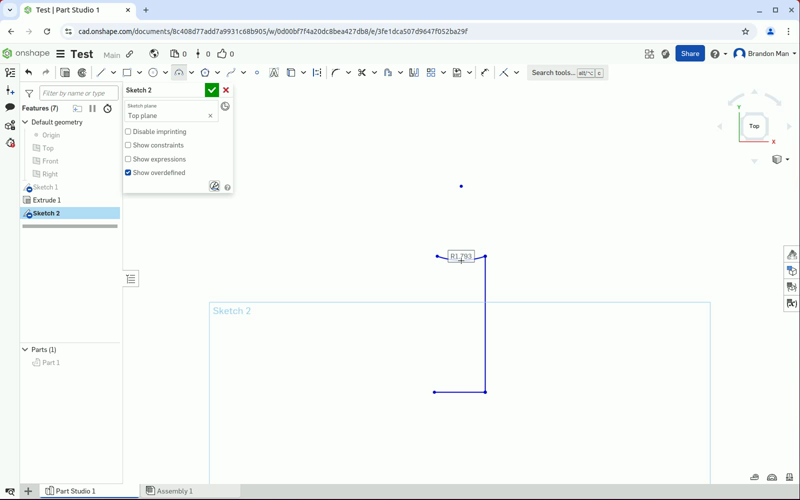
scroll(-6)
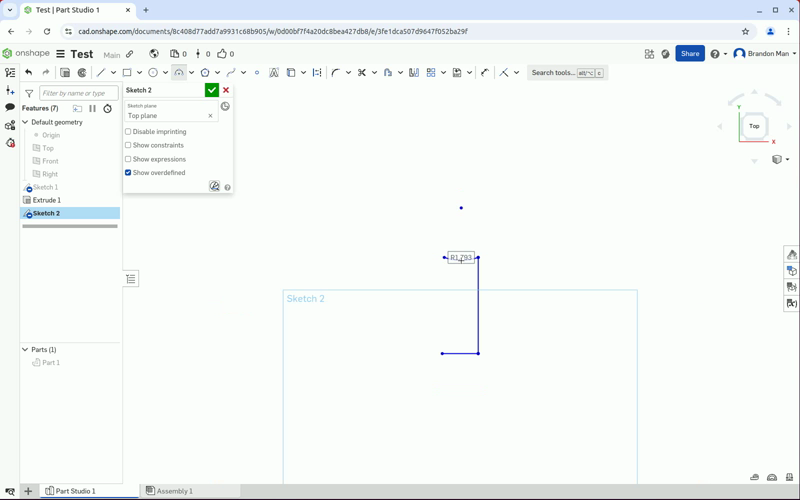
scroll(-6)
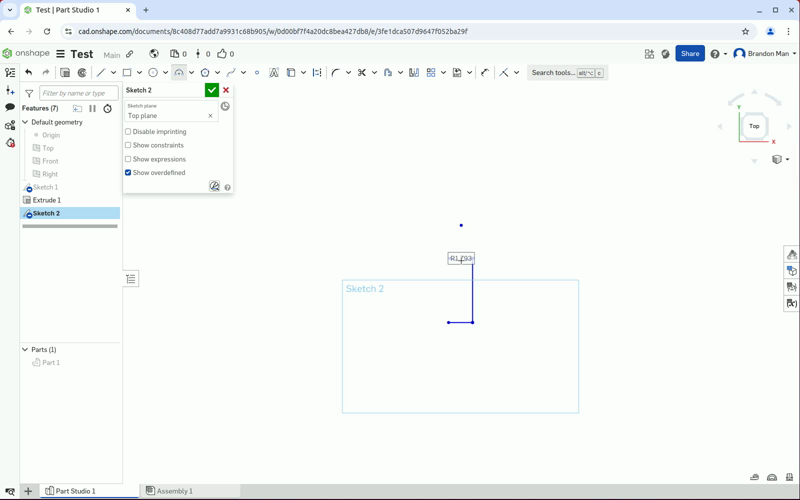
scroll(-6)
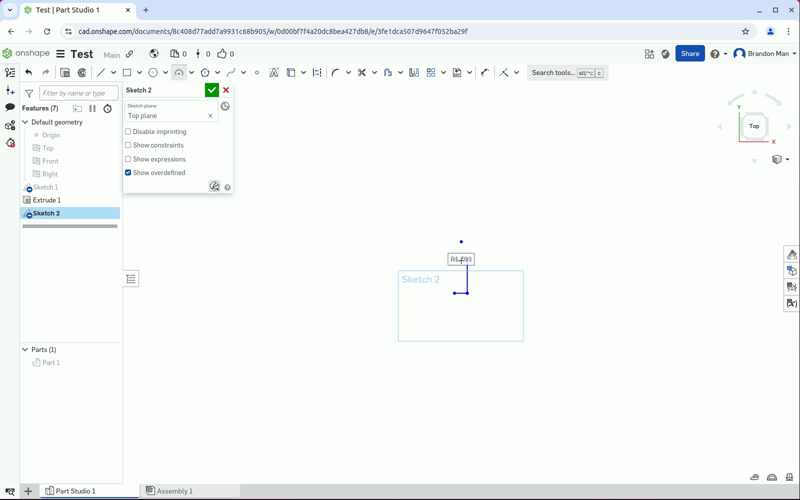
scroll(-6)
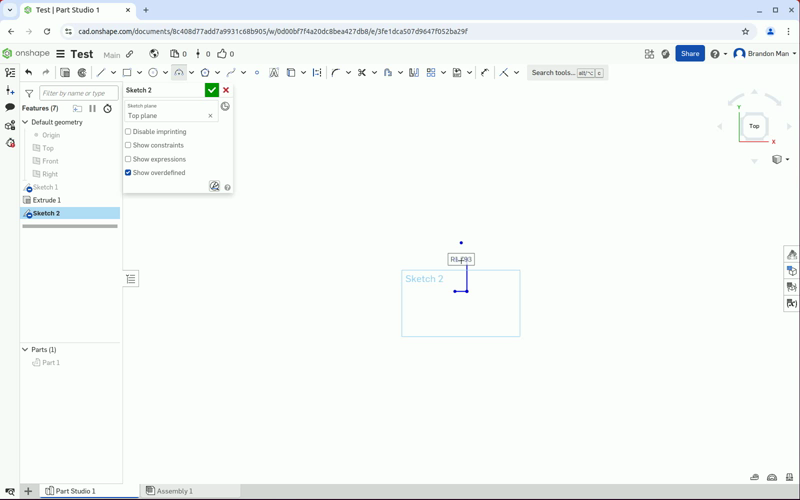
scroll(-6)
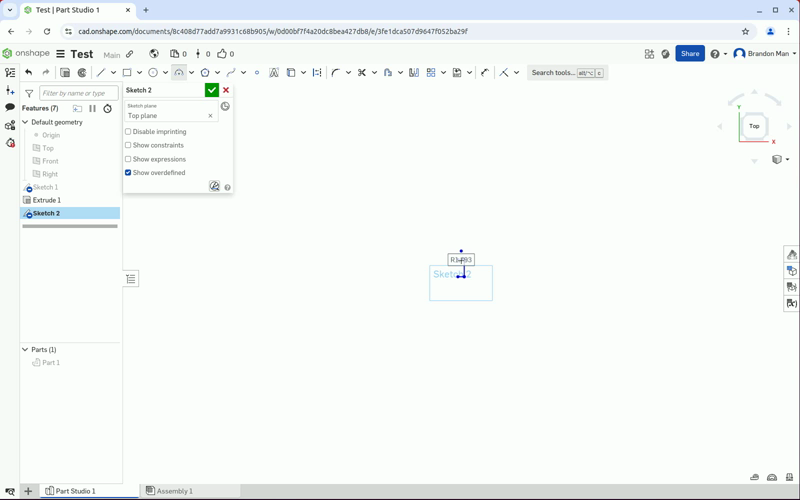
key_up(shift)
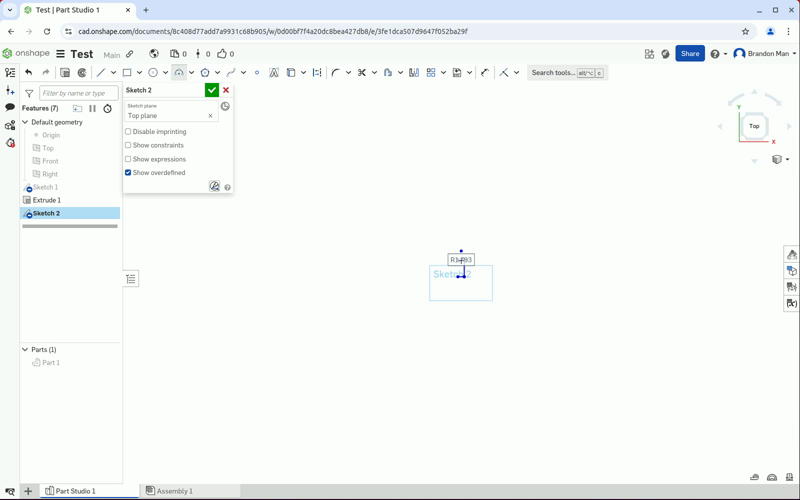
key(esc)
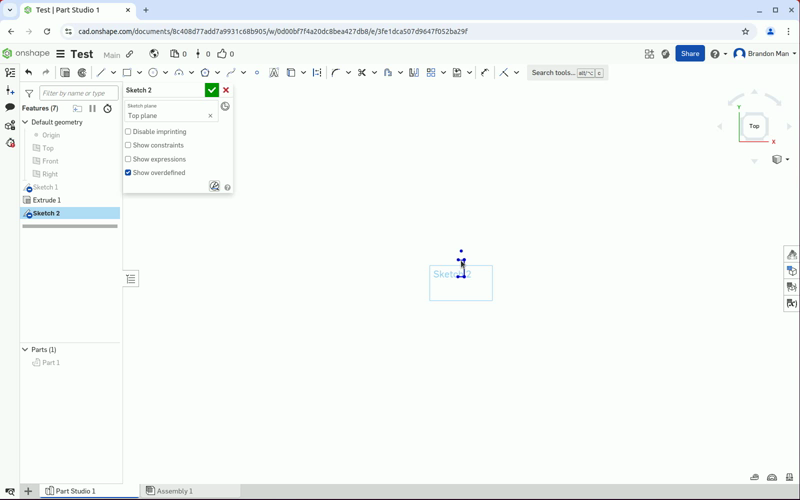
key(l)
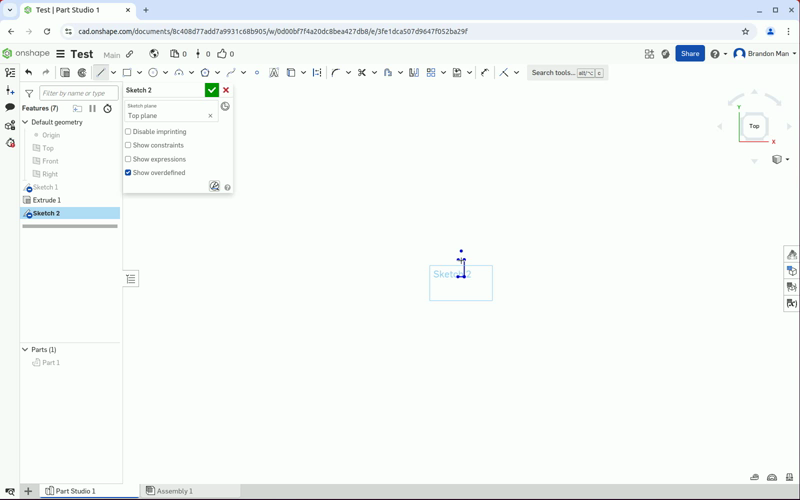
mouse_move(458, 259)
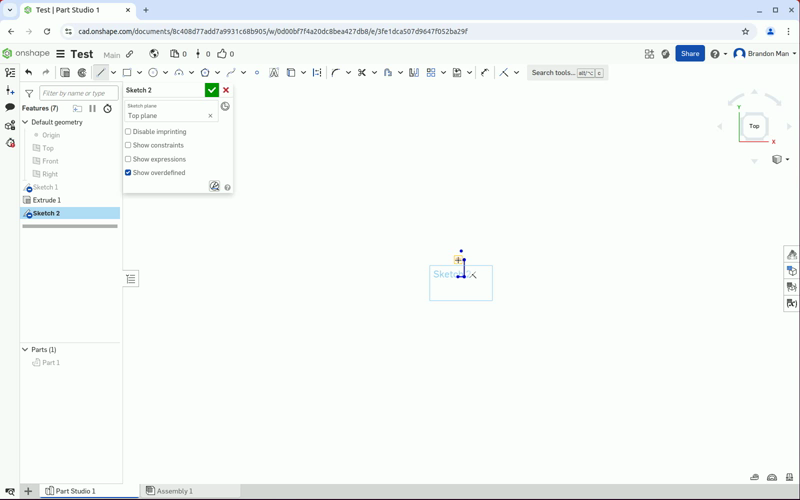
scroll(6)
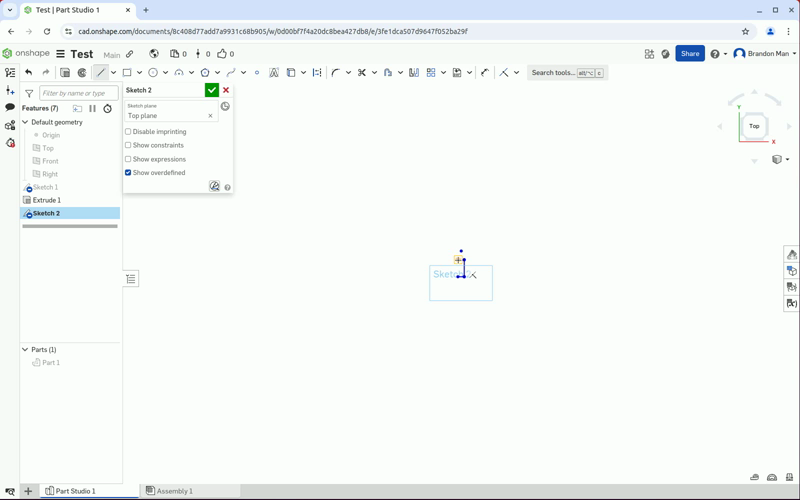
scroll(6)
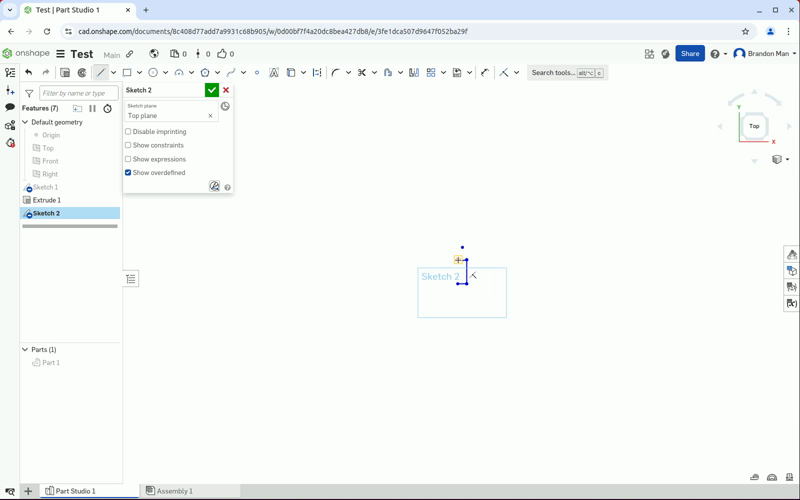
scroll(6)
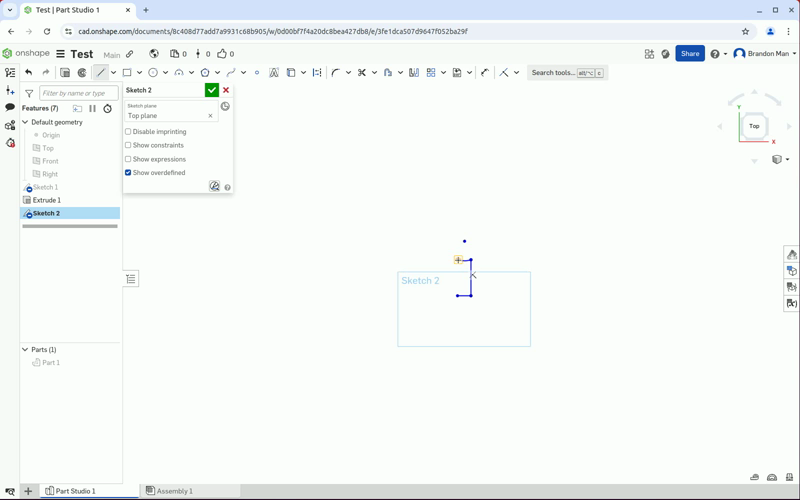
scroll(6)
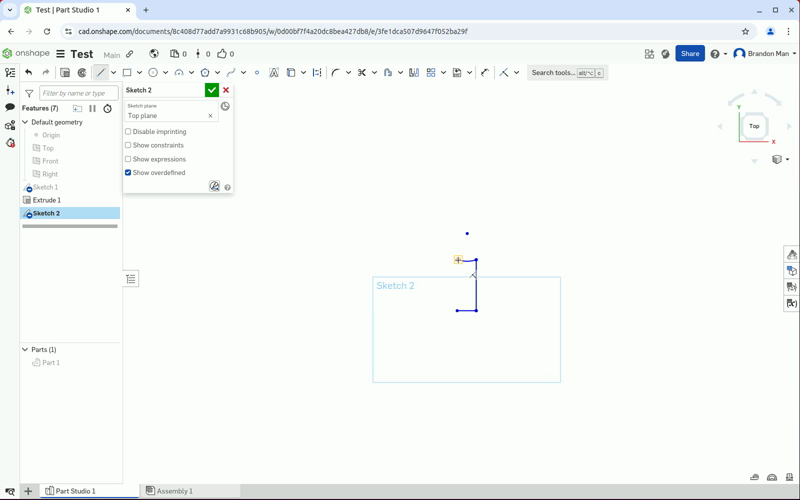
scroll(6)
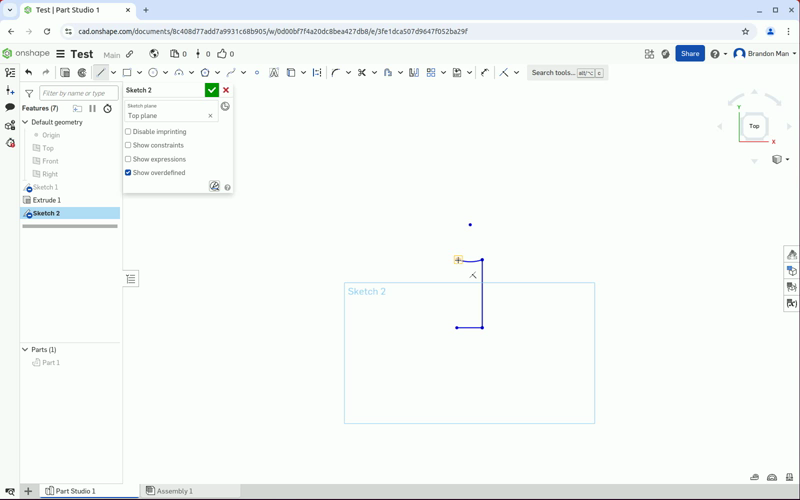
scroll(6)
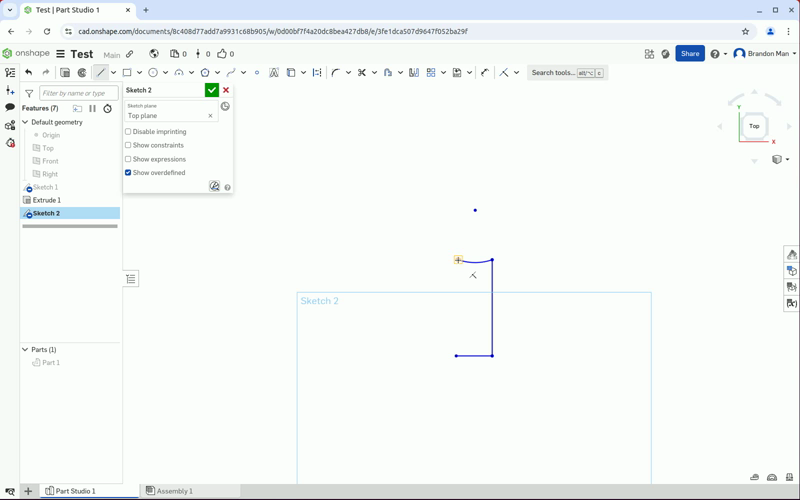
scroll(6)
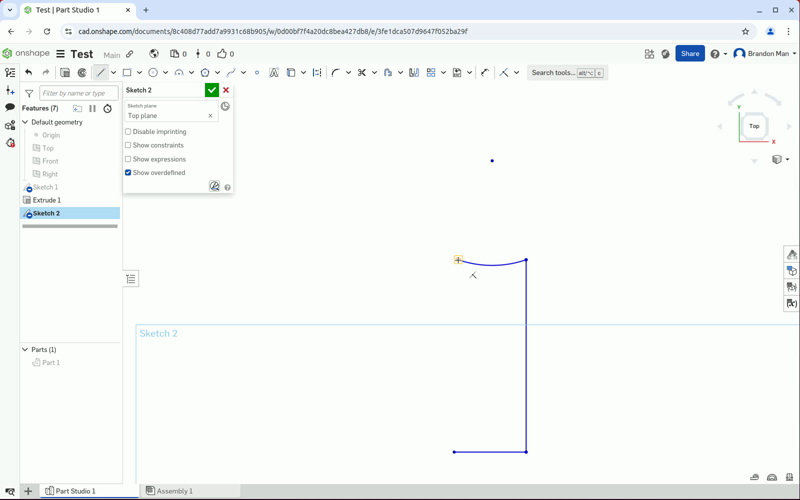
click(458, 259)
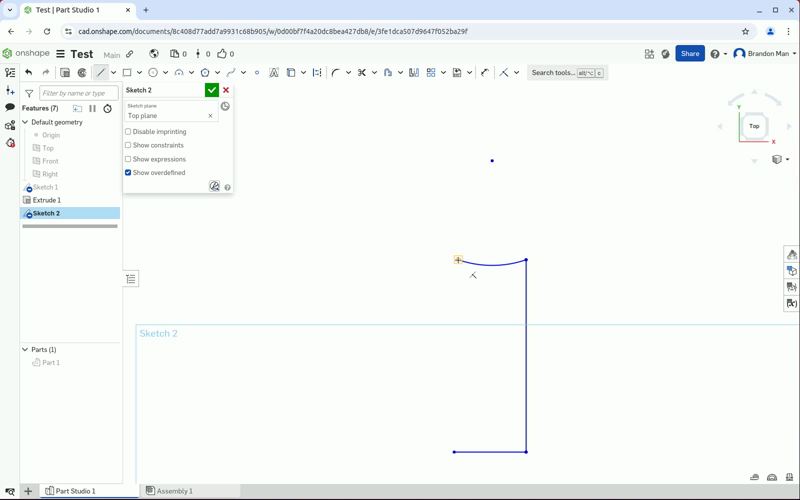
scroll(-6)
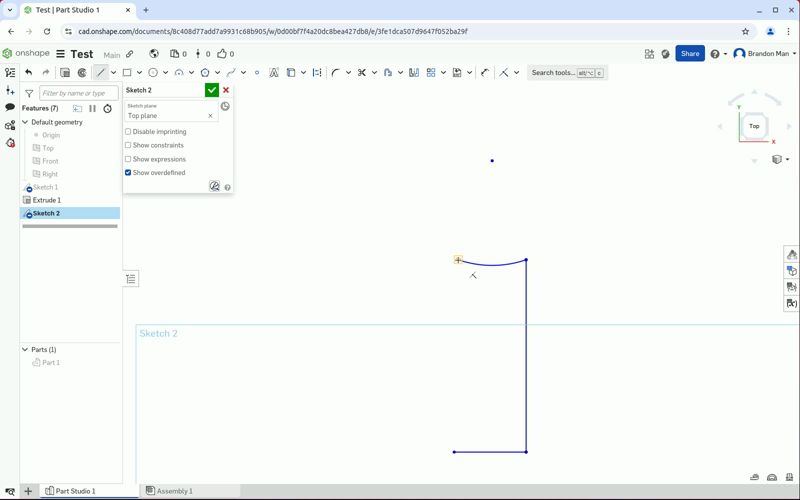
scroll(-6)
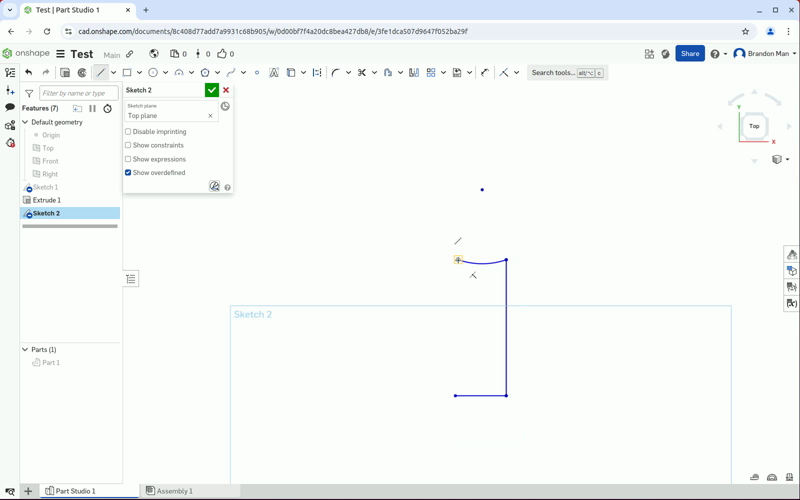
scroll(-6)
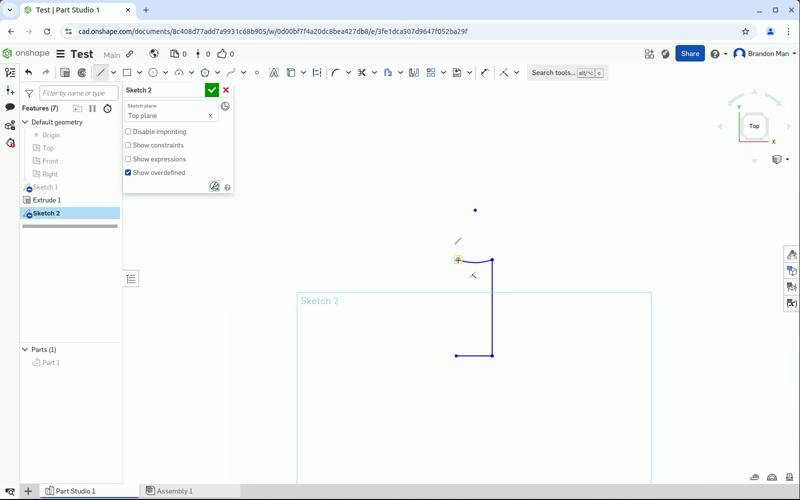
scroll(-6)
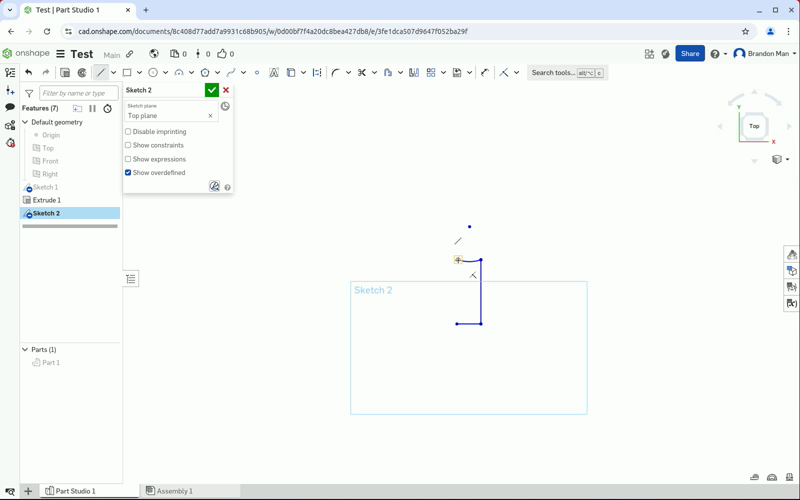
scroll(-6)
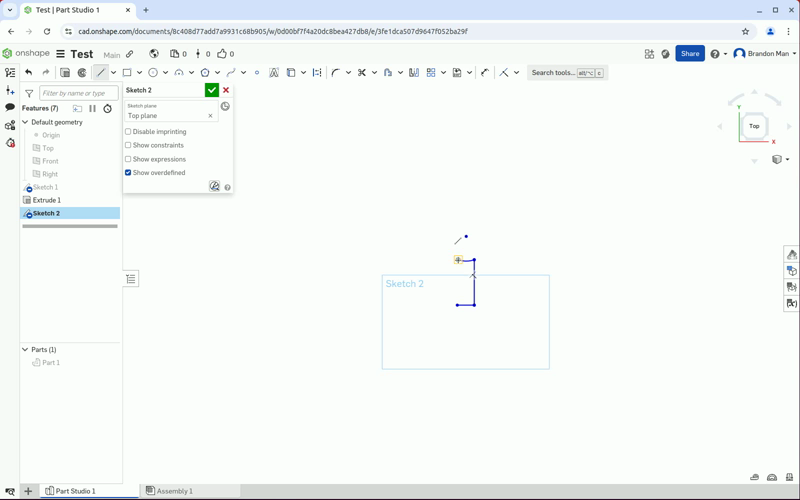
scroll(-6)
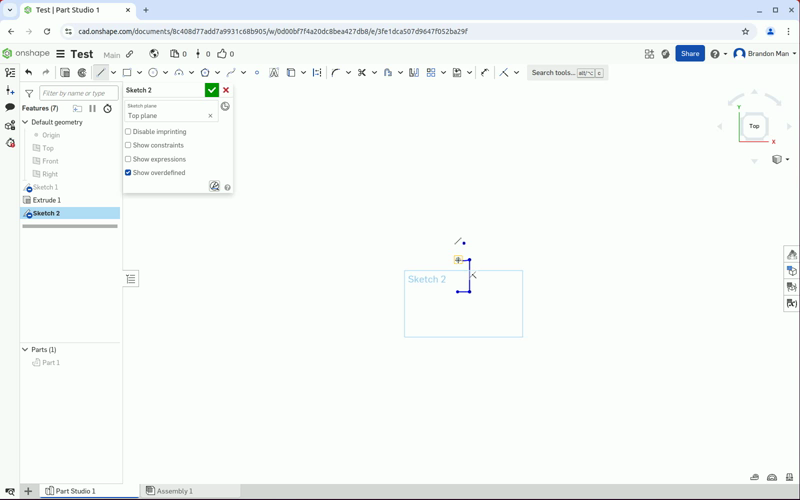
scroll(-6)
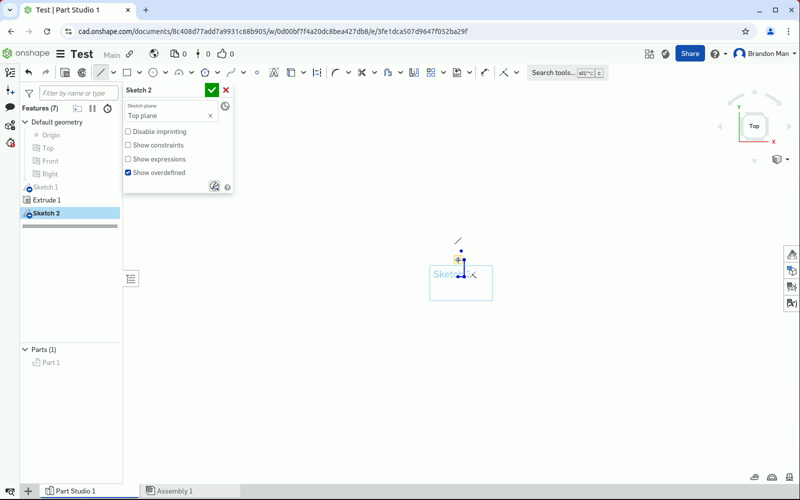
mouse_move(488, 259)
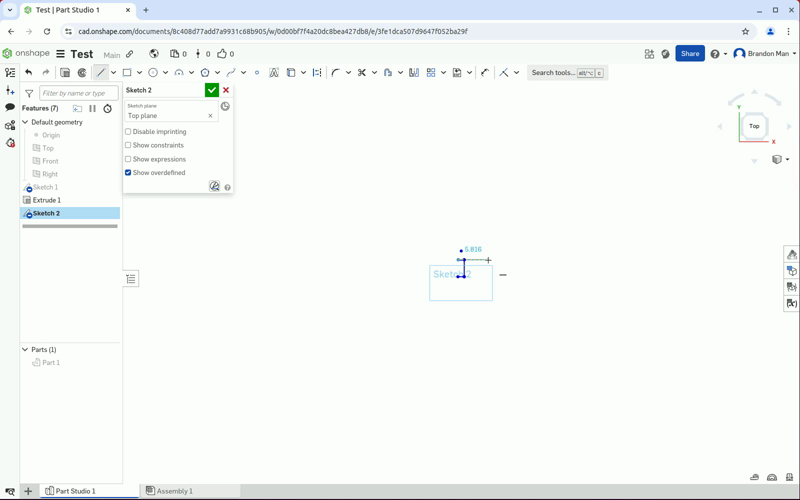
key_down(shift)
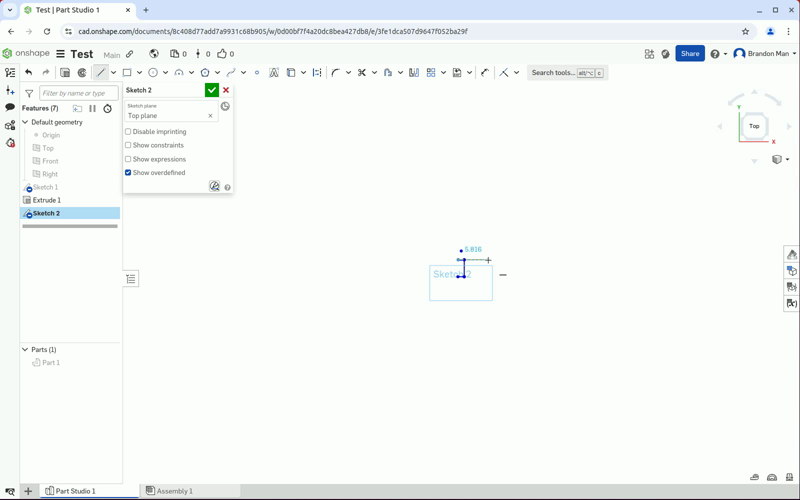
mouse_move(458, 276)
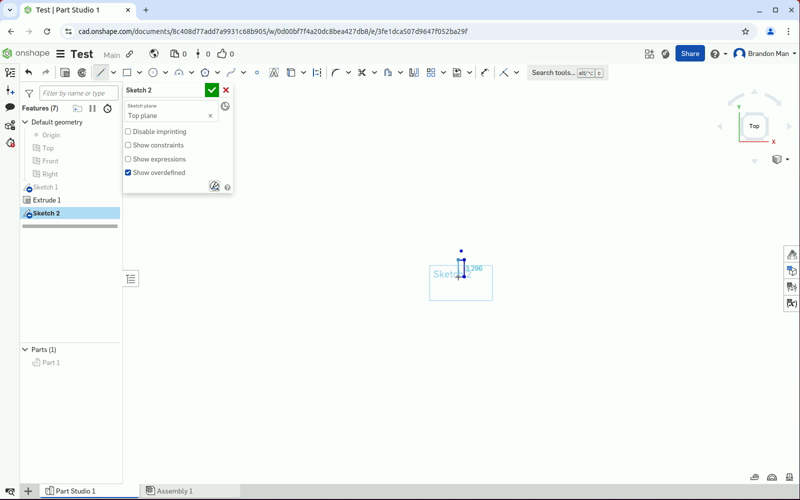
key_up(shift)
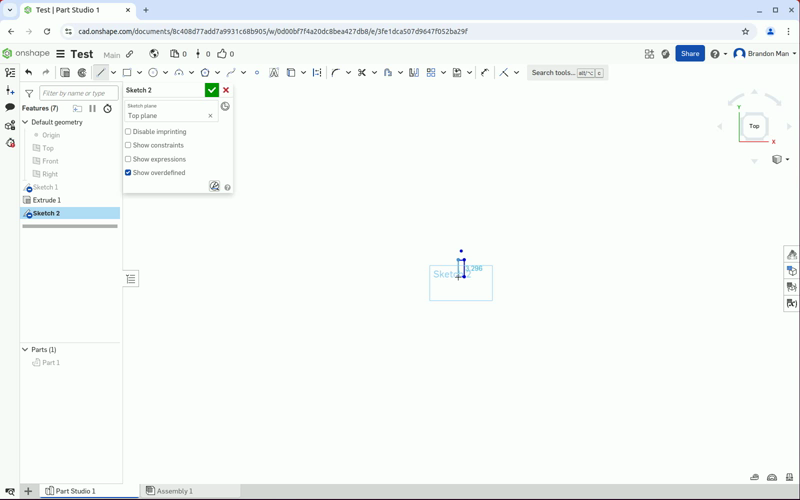
click(458, 276)
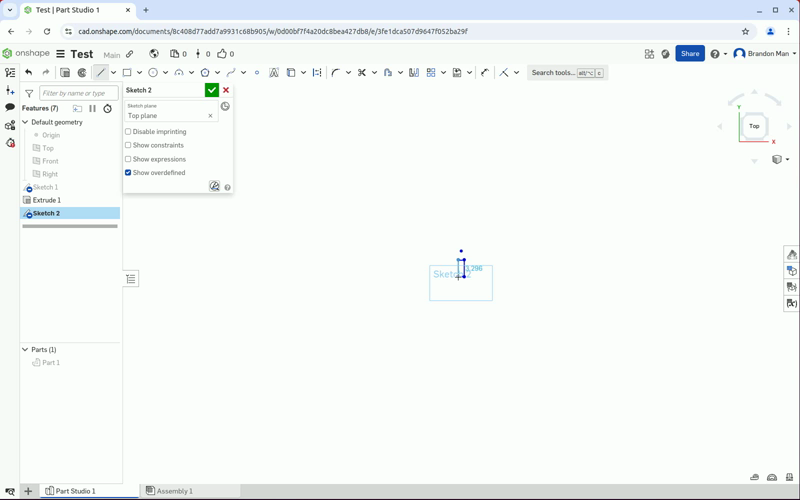
key(esc)
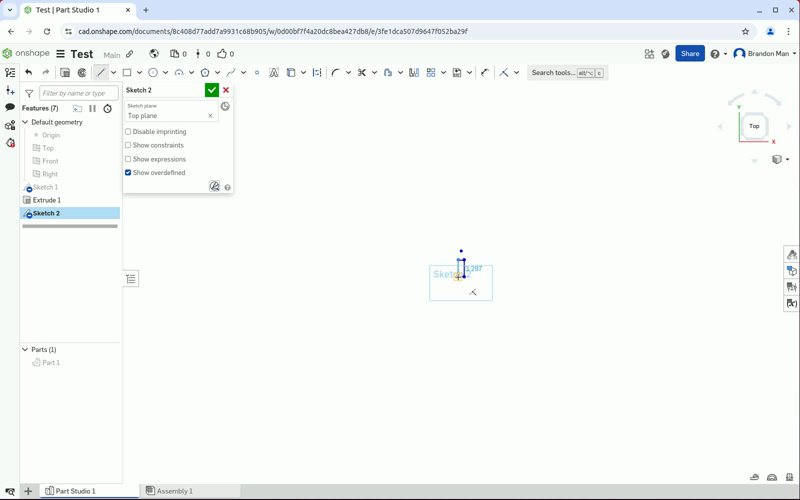
mouse_move(461, 267)
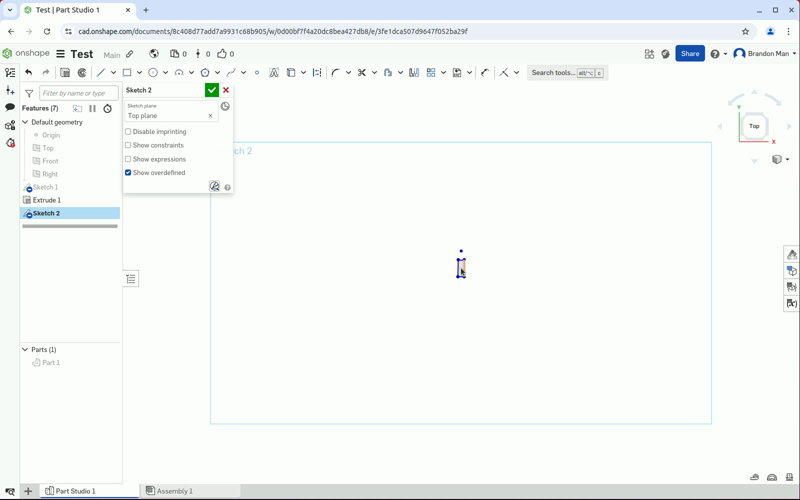
scroll(6)
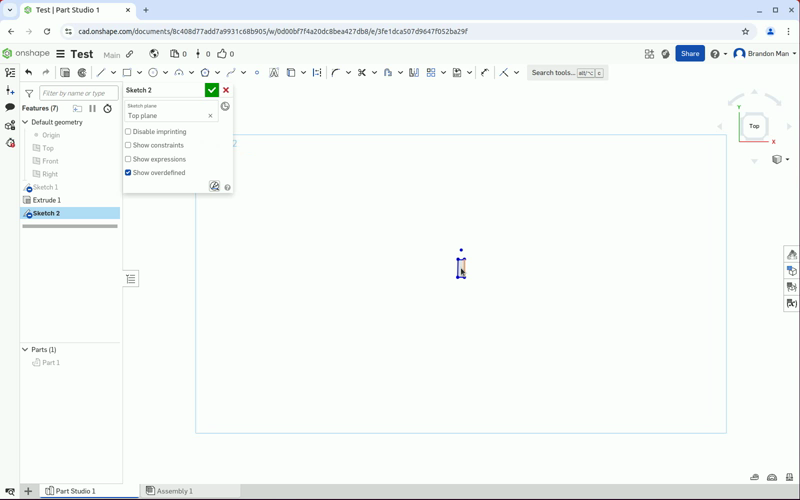
scroll(6)
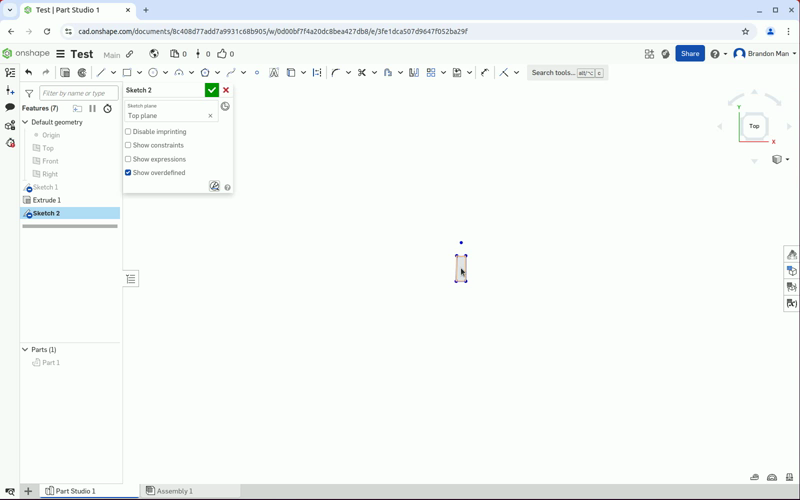
scroll(6)
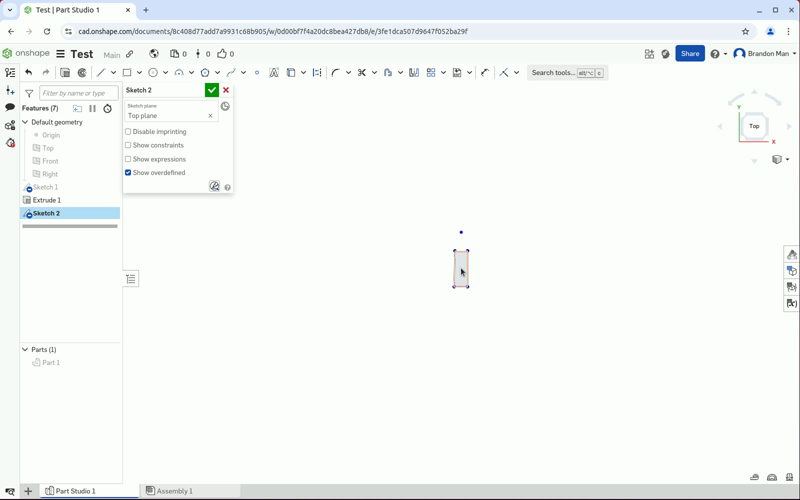
scroll(6)
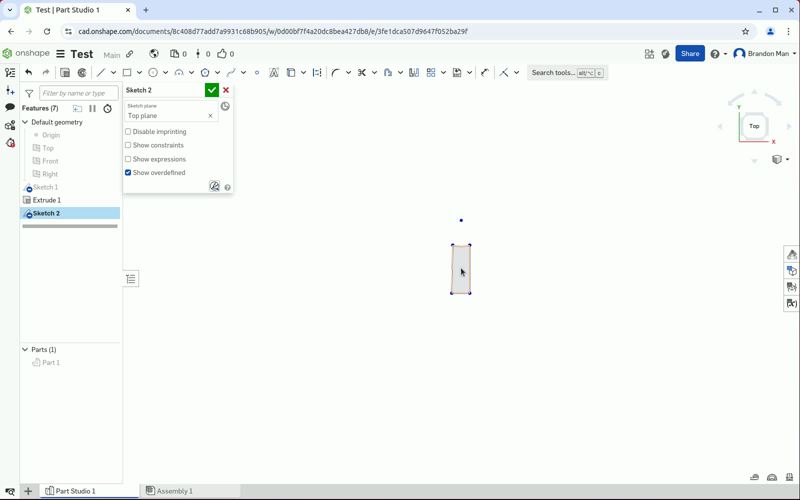
scroll(6)
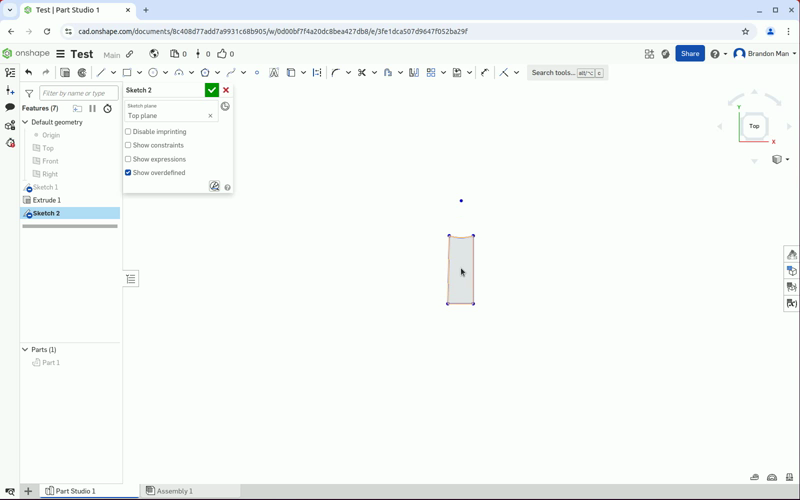
scroll(6)
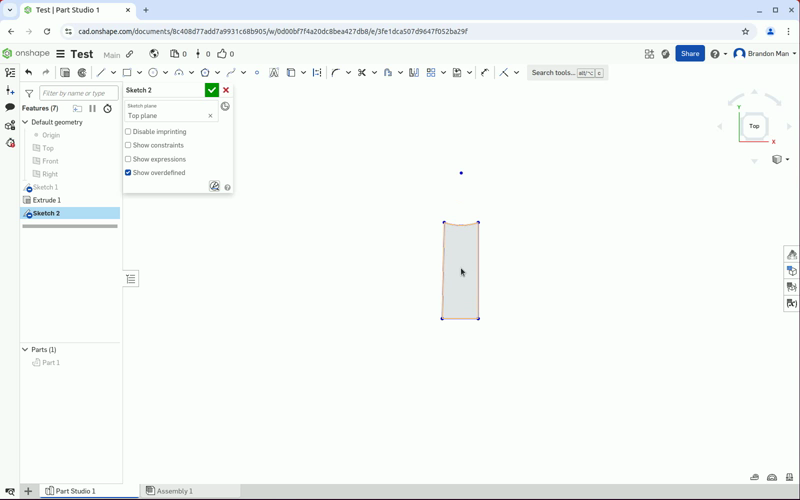
scroll(6)
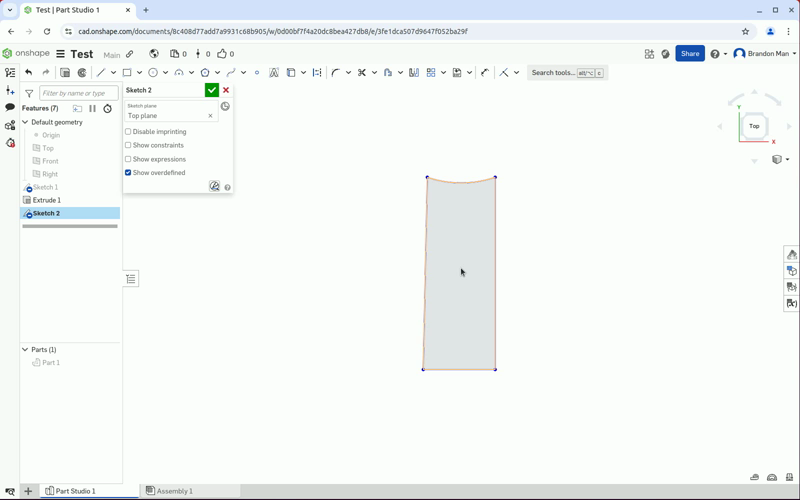
click(461, 267)
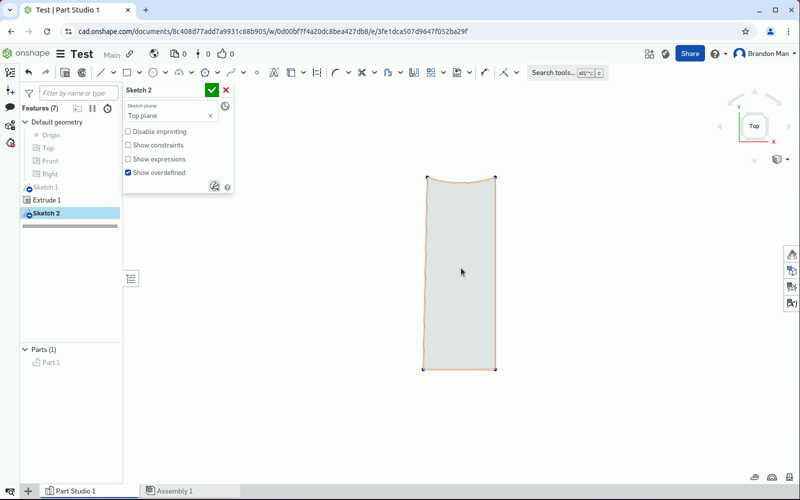
scroll(-6)
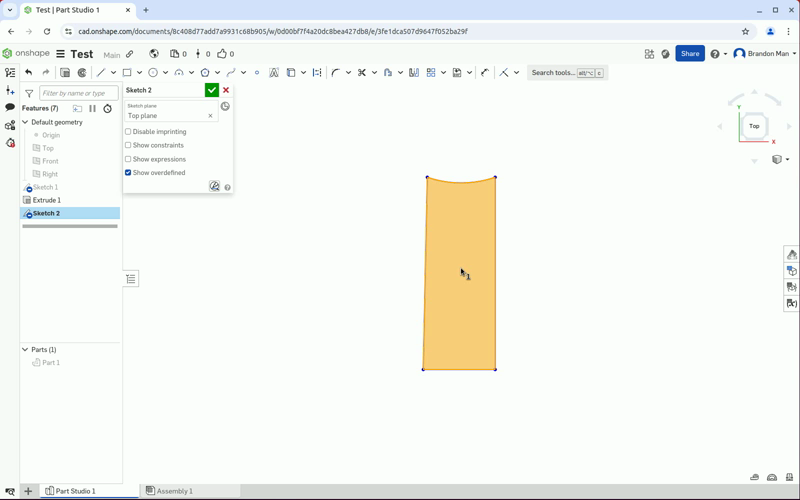
scroll(-6)
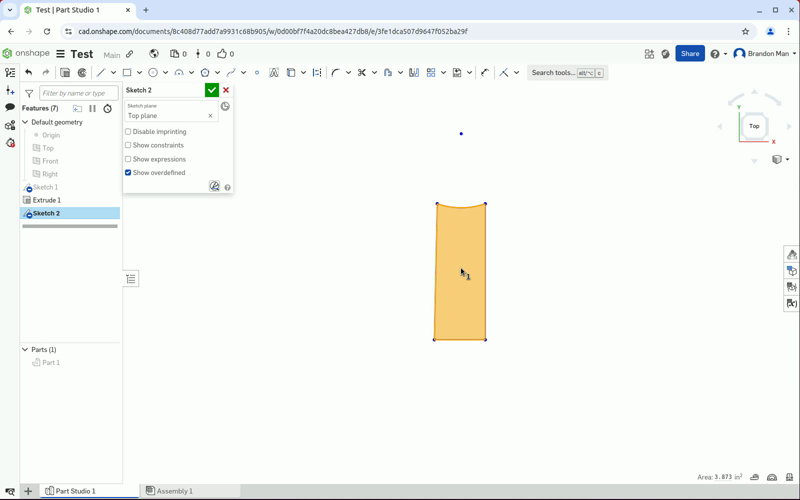
scroll(-6)
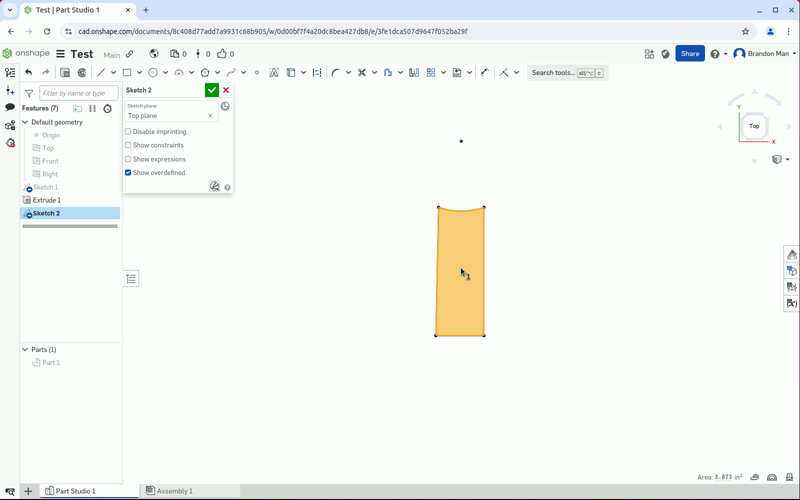
scroll(-6)
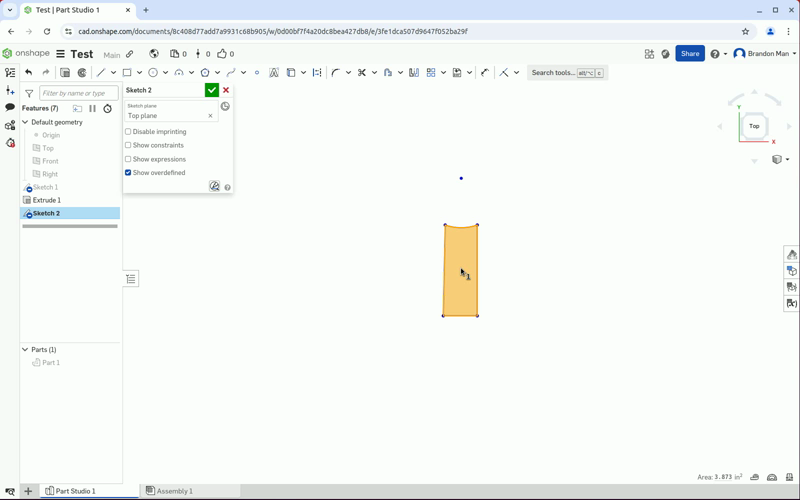
scroll(-6)
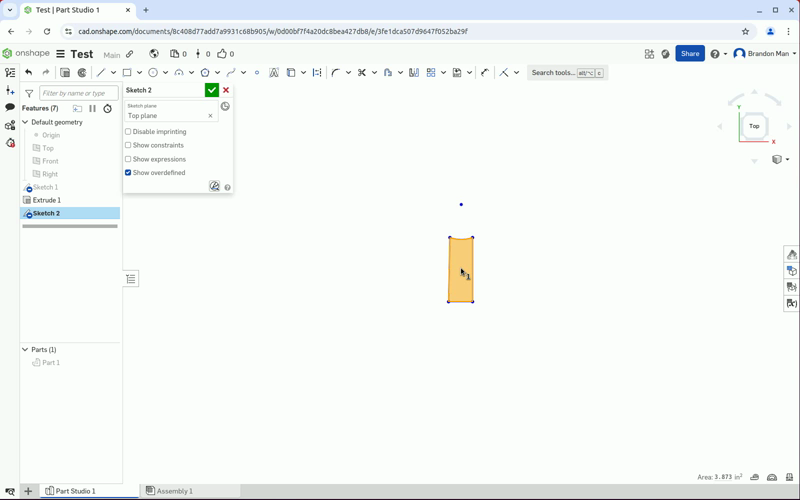
scroll(-6)
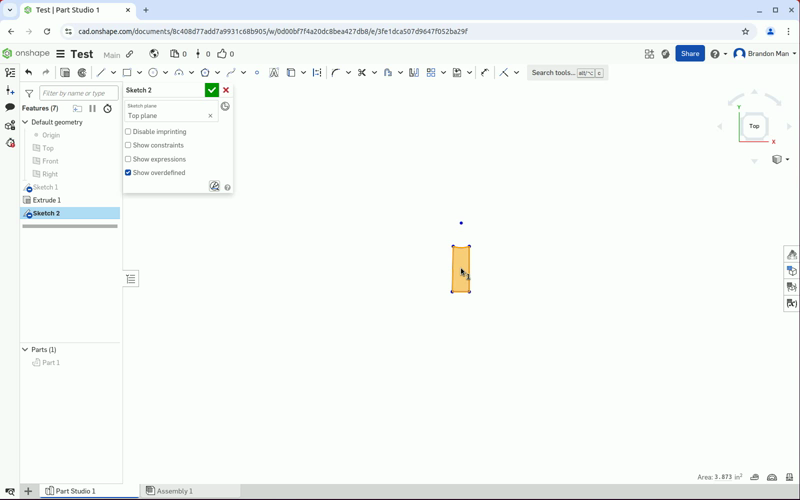
scroll(-6)
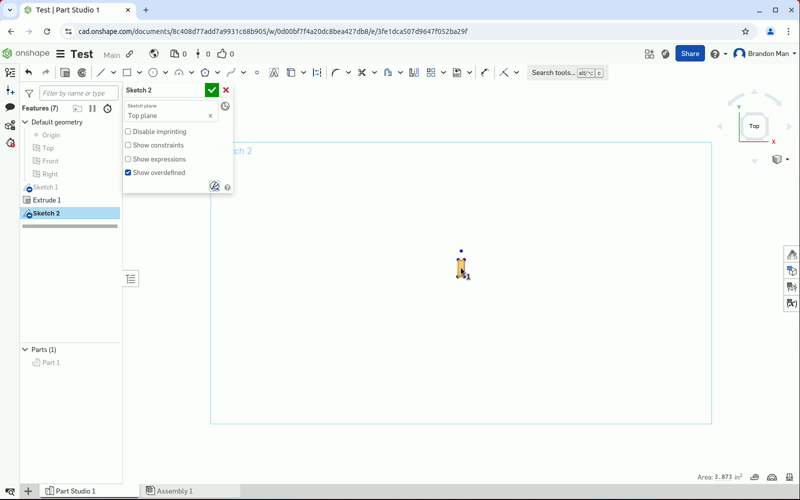
mouse_move(73, 352)
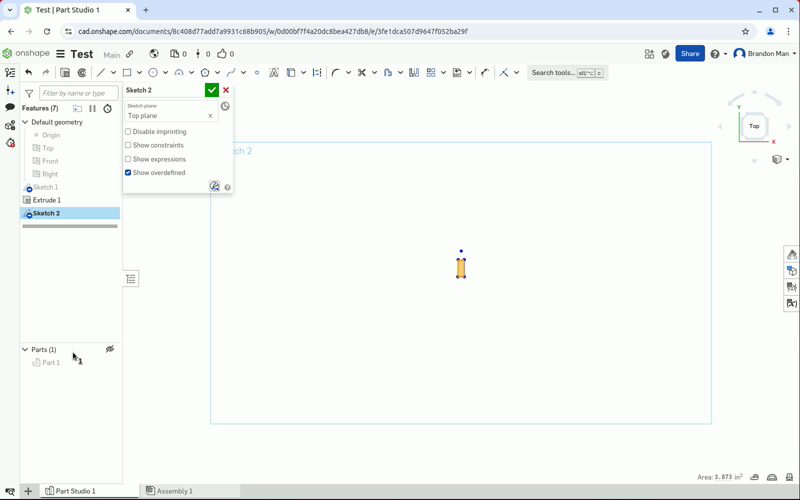
key(shift+y)
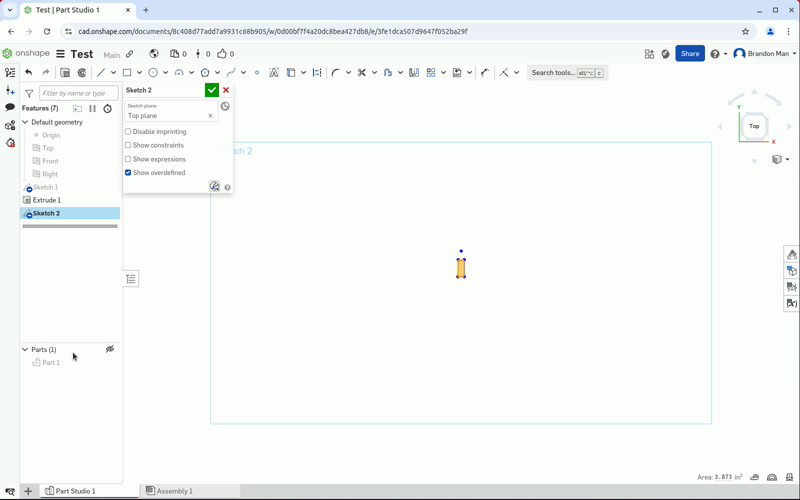
key(shift+e)
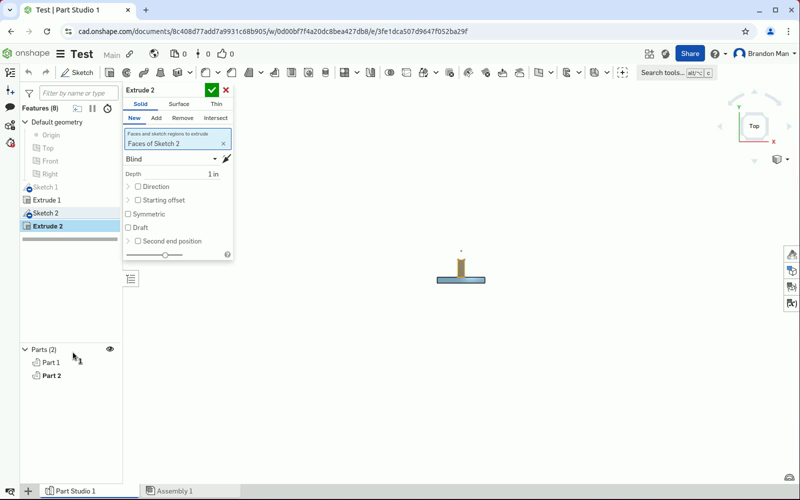
mouse_move(143, 106)
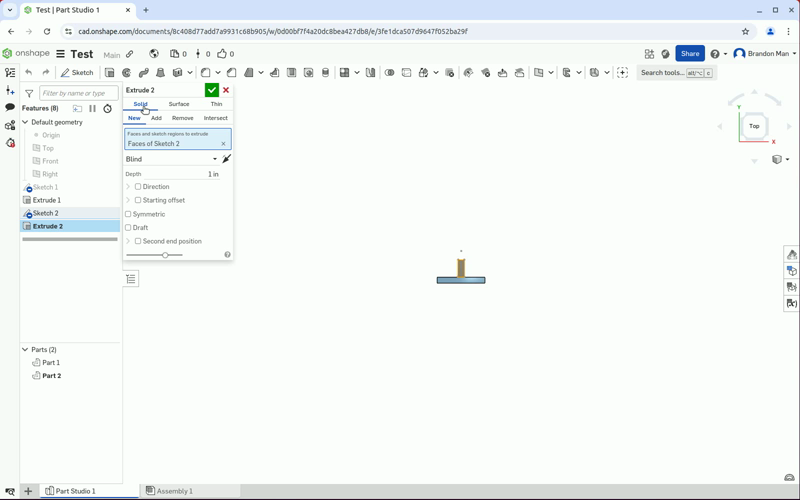
click(143, 106)
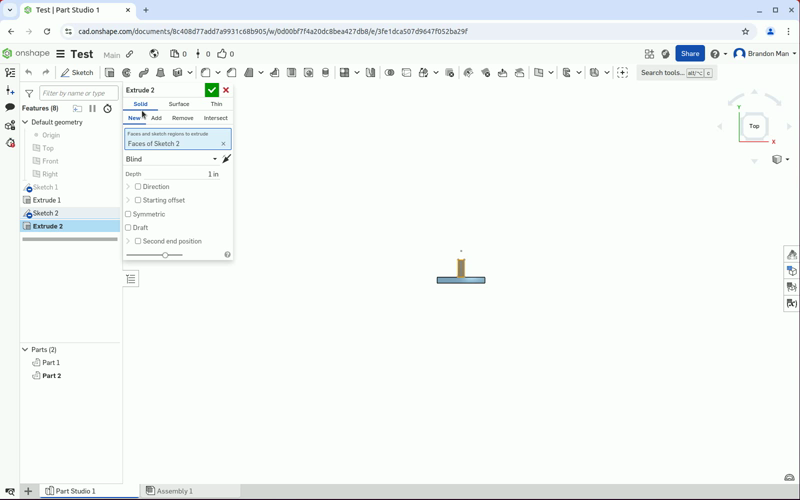
mouse_move(137, 120)
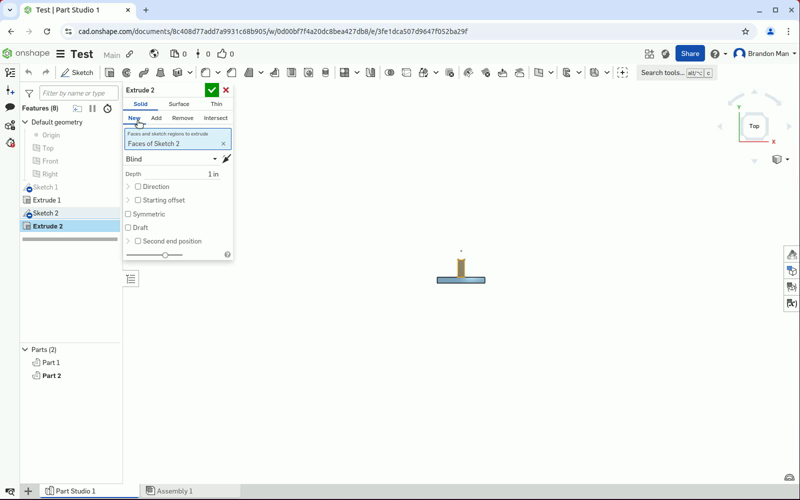
click(137, 120)
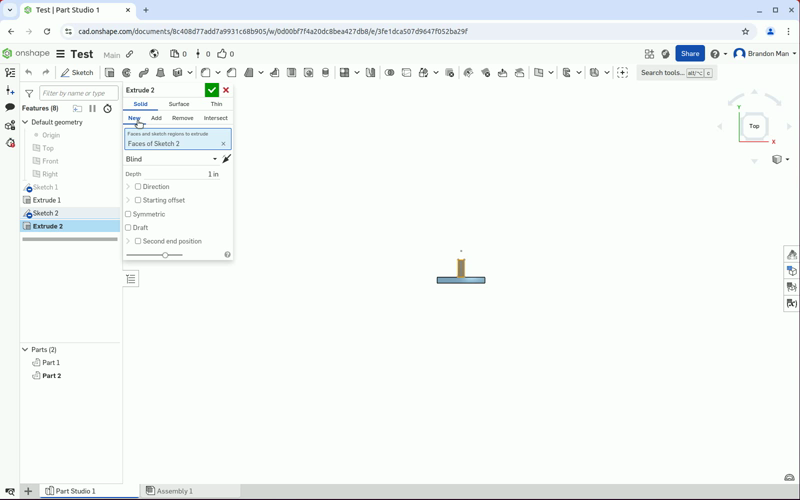
key(tab, 4)
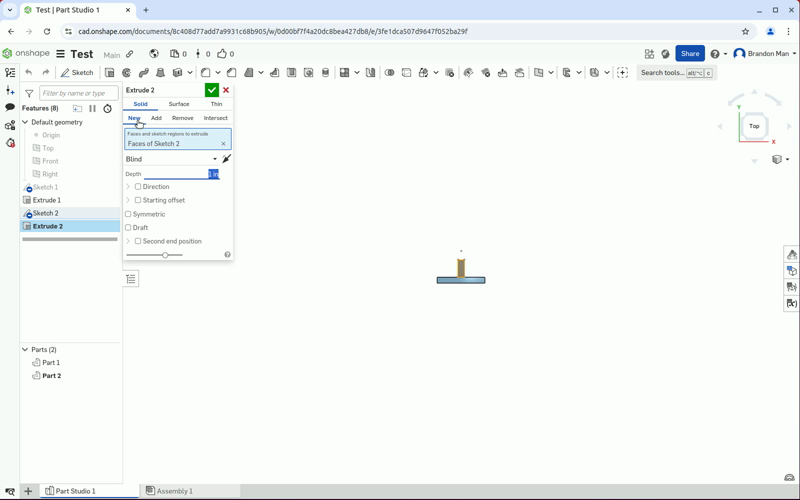
text(11.554)
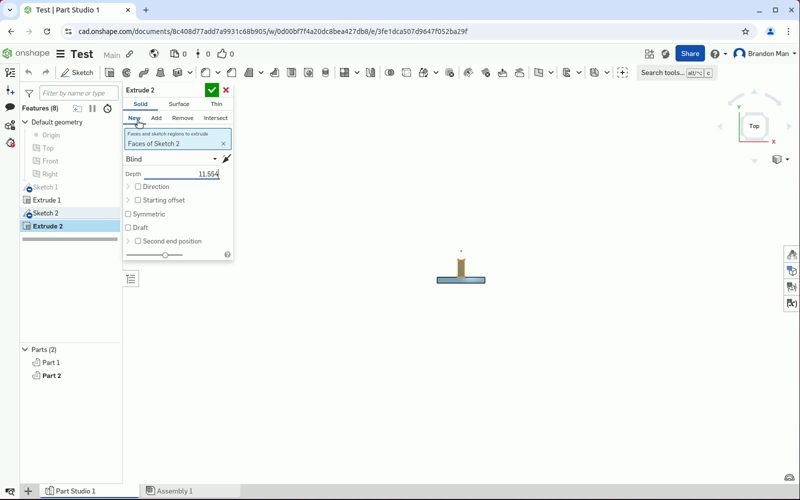
key(enter)
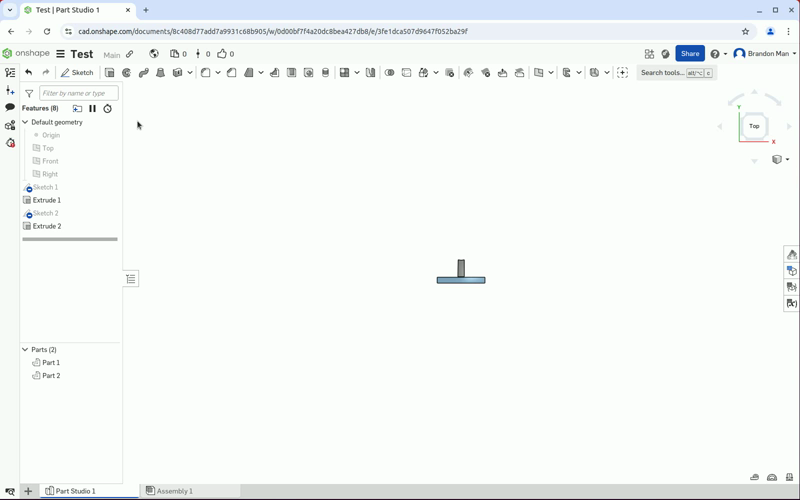
key(shift+h)
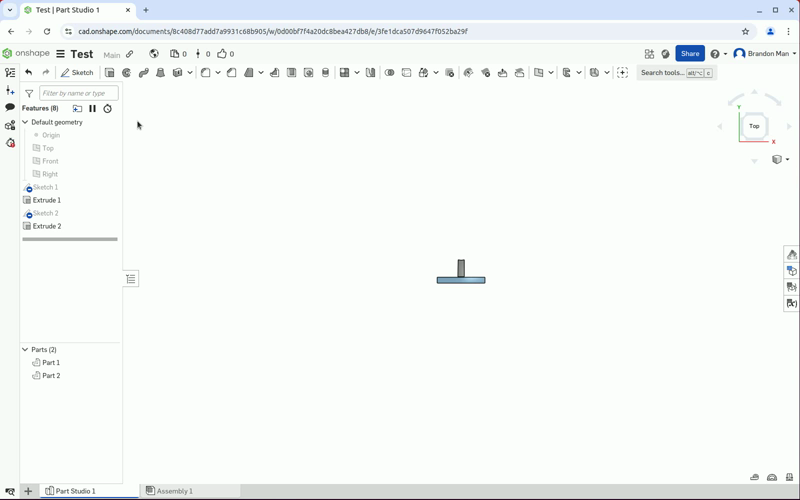
key(shift+h)
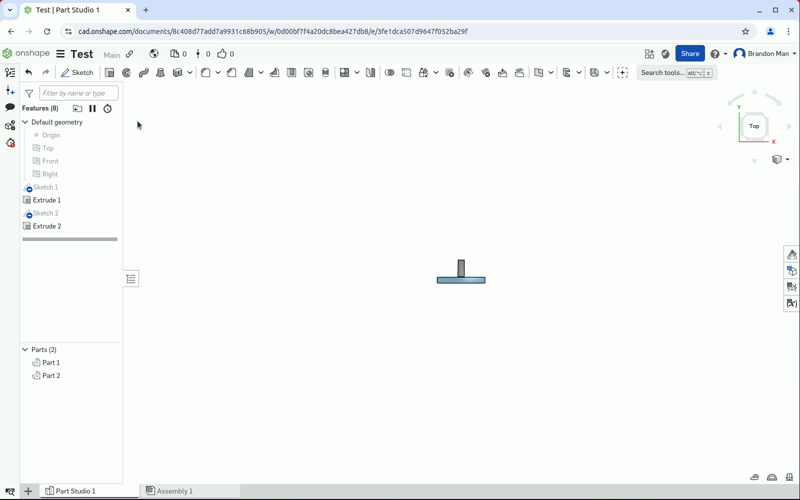
mouse_move(73, 189)
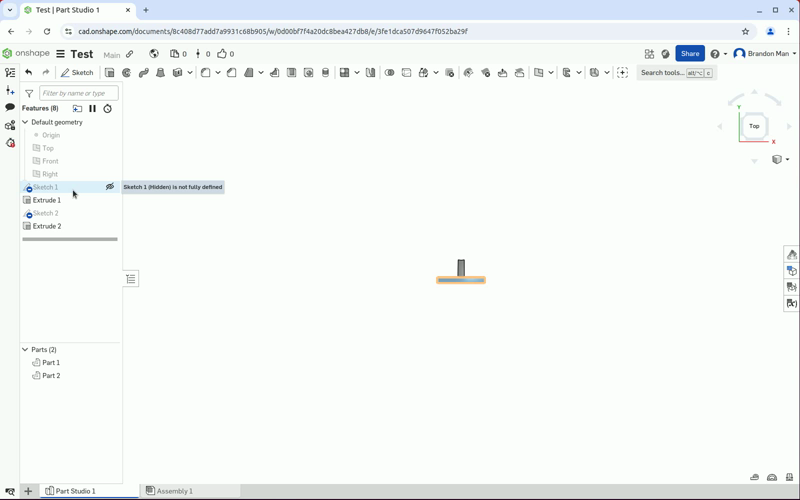
click(73, 189)
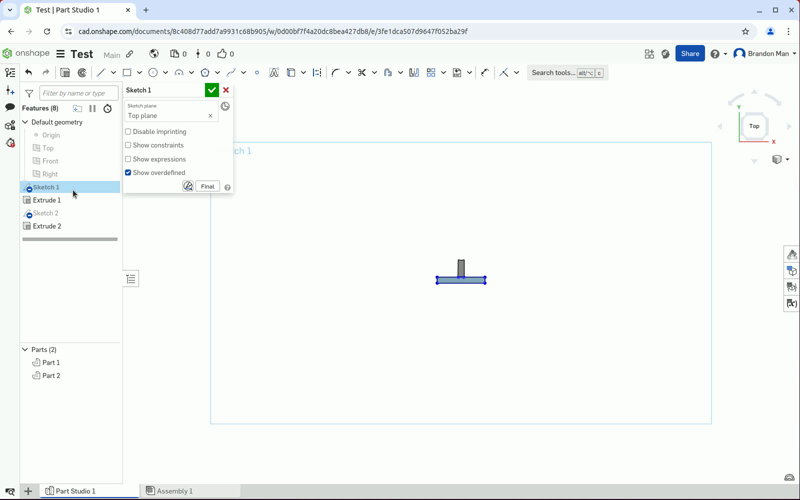
mouse_move(229, 92)
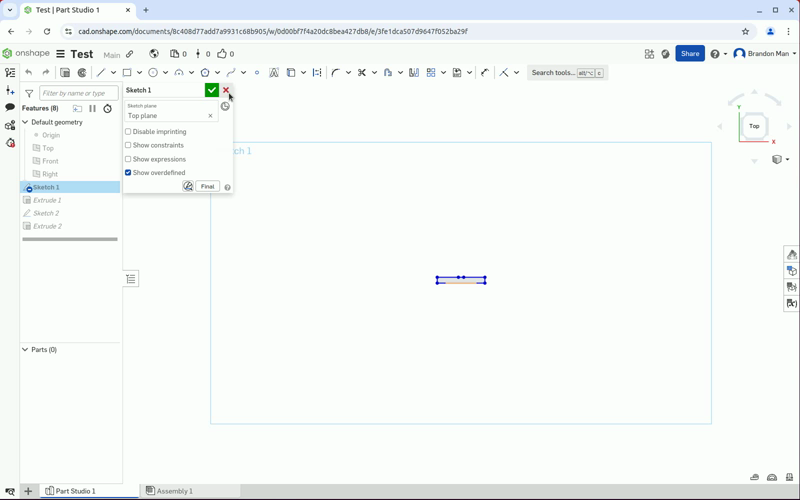
click(229, 92)
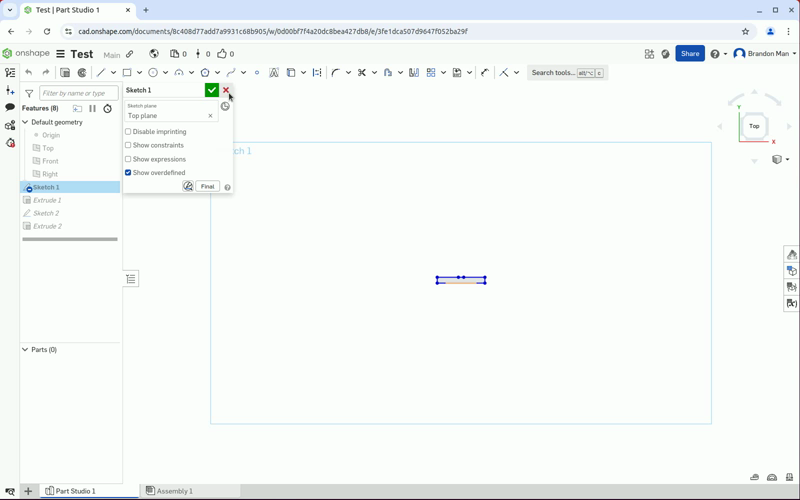
key(shift+s)
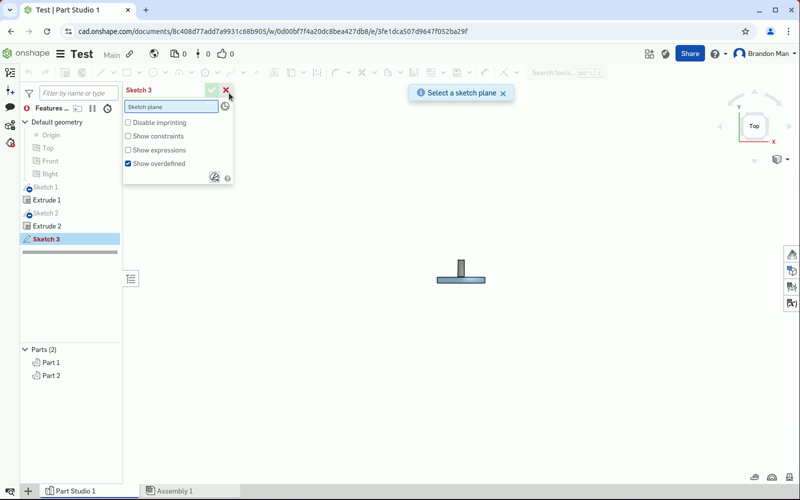
mouse_move(73, 150)
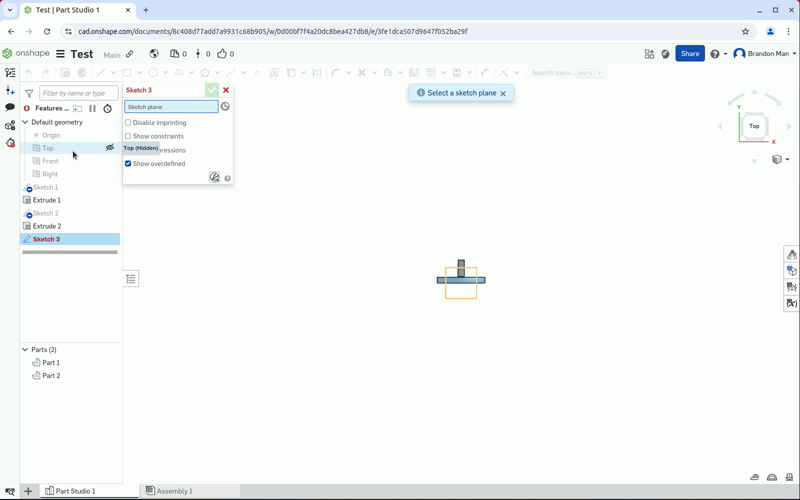
click(73, 150)
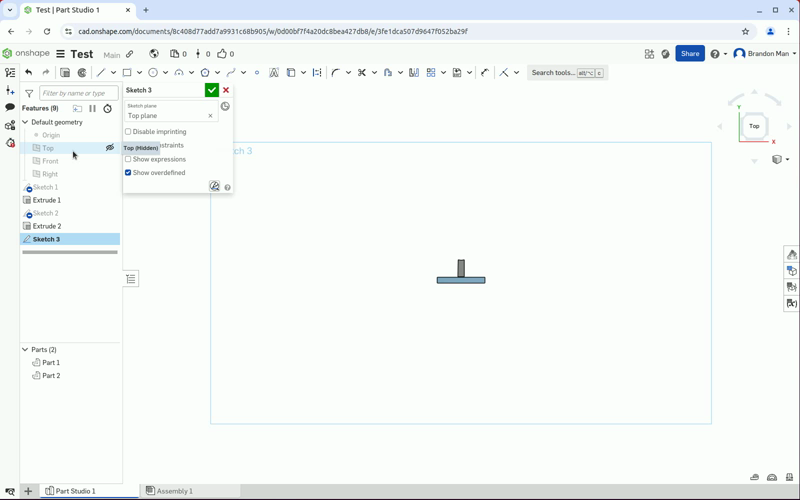
mouse_move(73, 352)
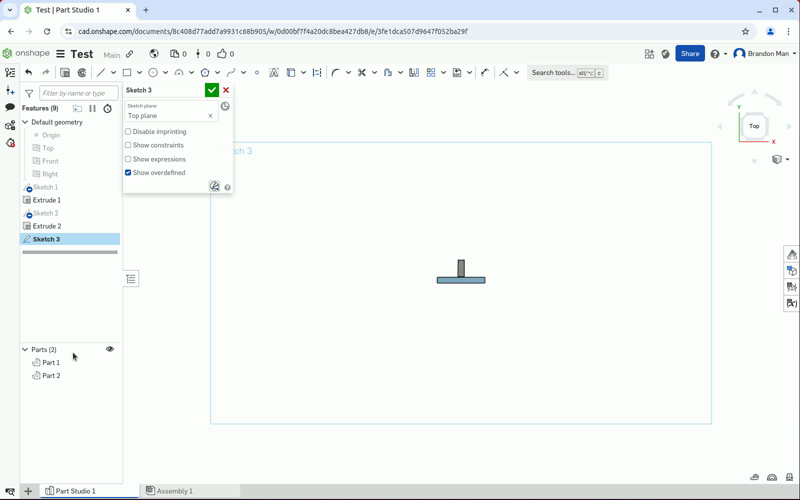
key(y)
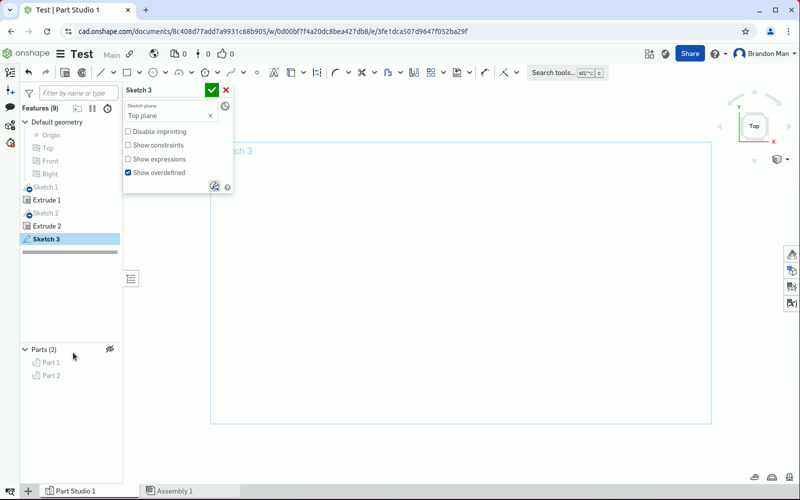
key(l)
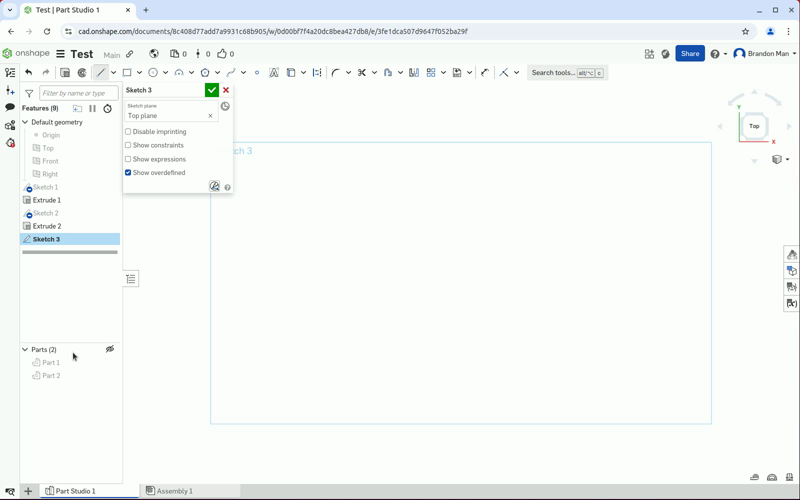
key_down(shift)
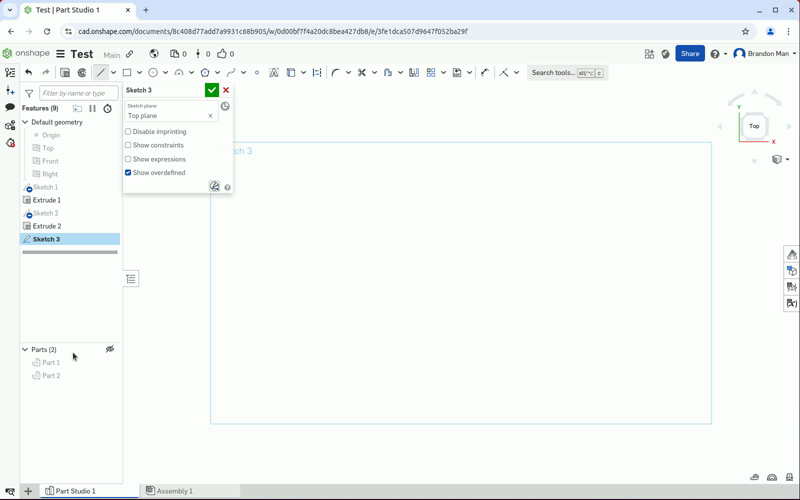
mouse_move(458, 260)
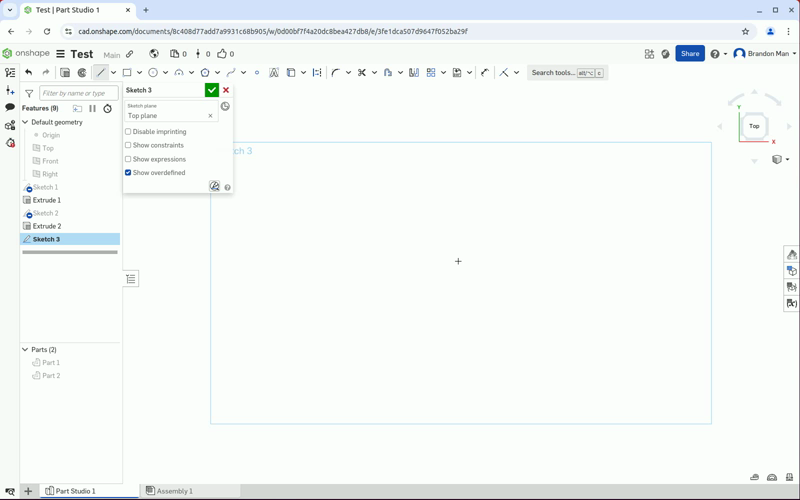
click(458, 260)
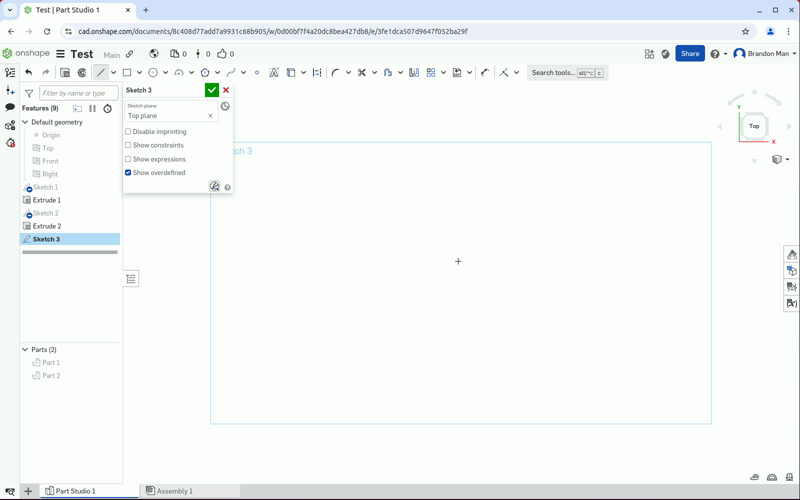
key_up(shift)
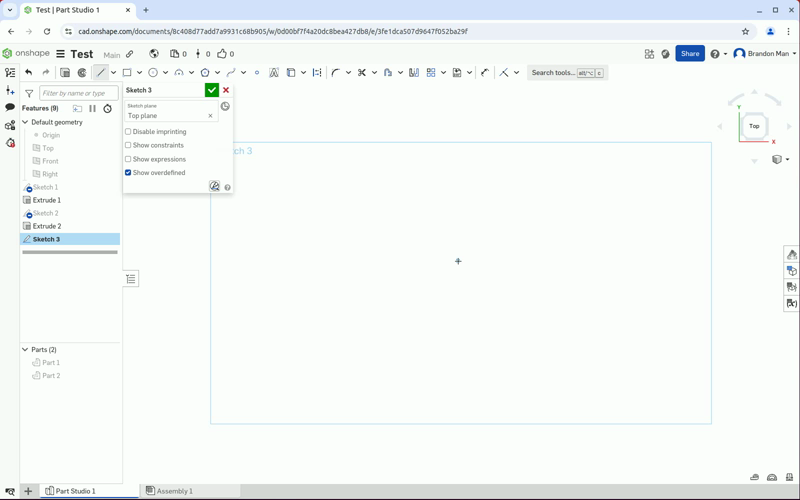
key_down(shift)
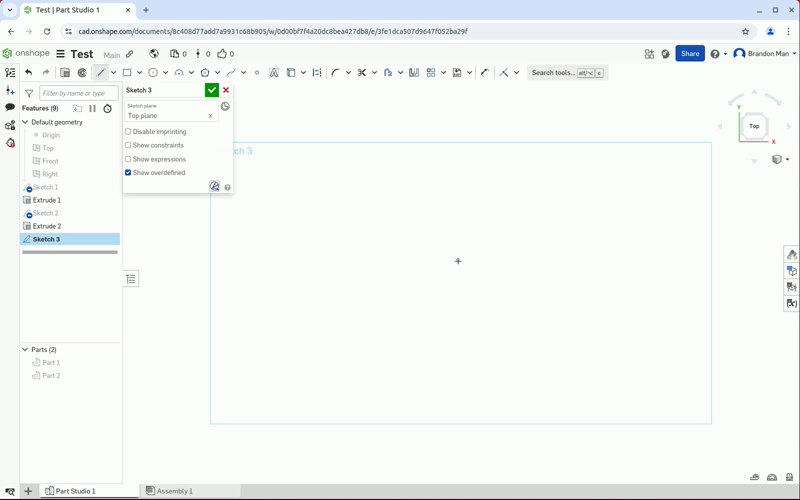
mouse_move(488, 260)
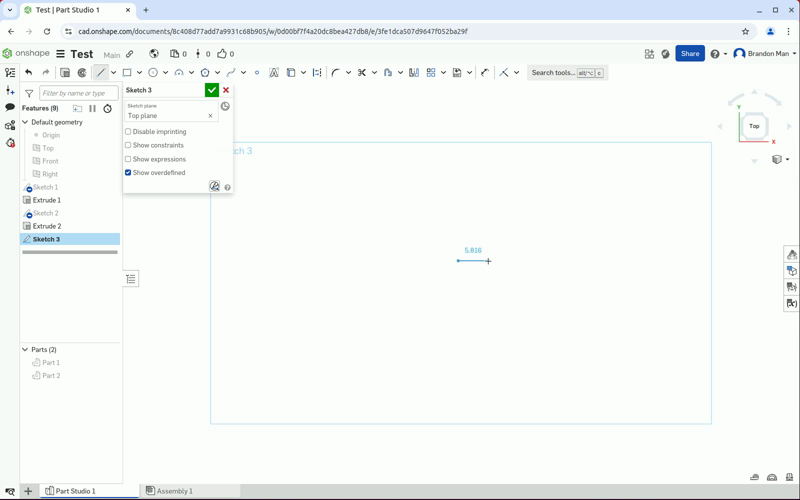
mouse_move(464, 260)
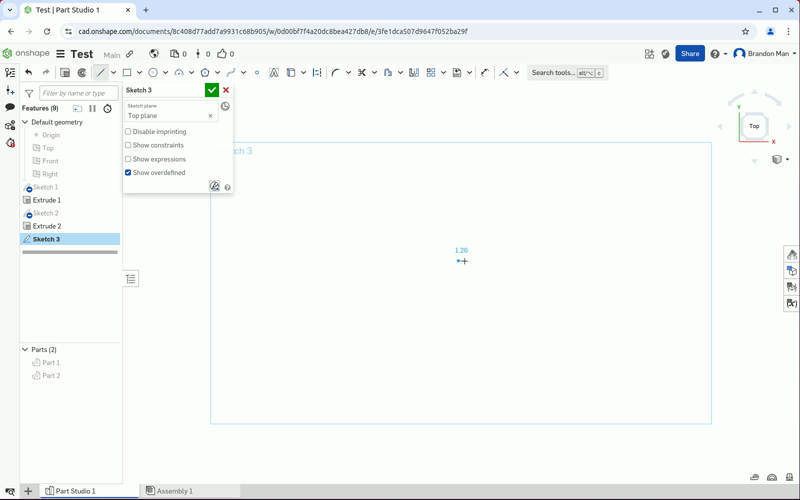
scroll(6)
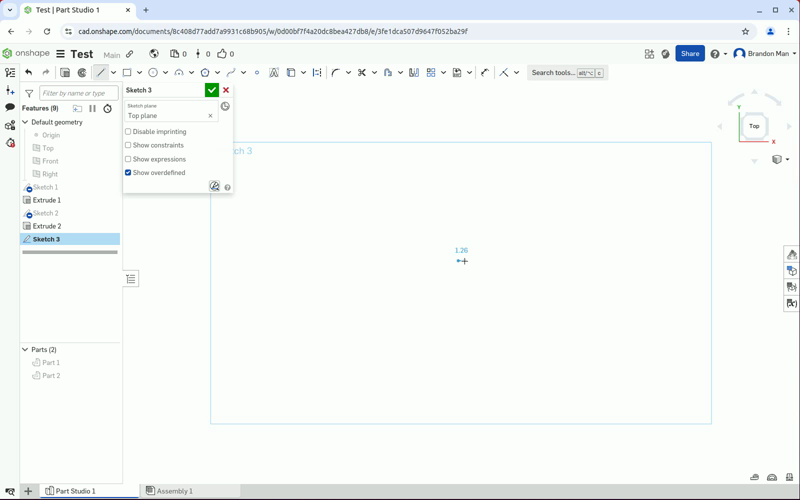
scroll(6)
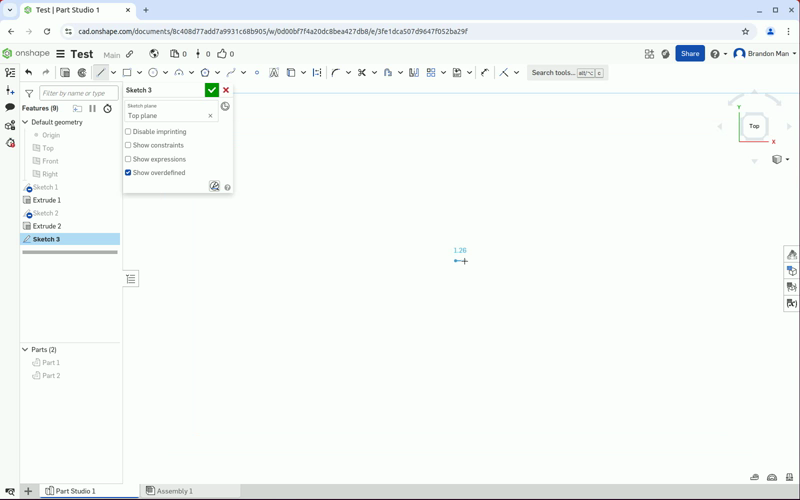
scroll(6)
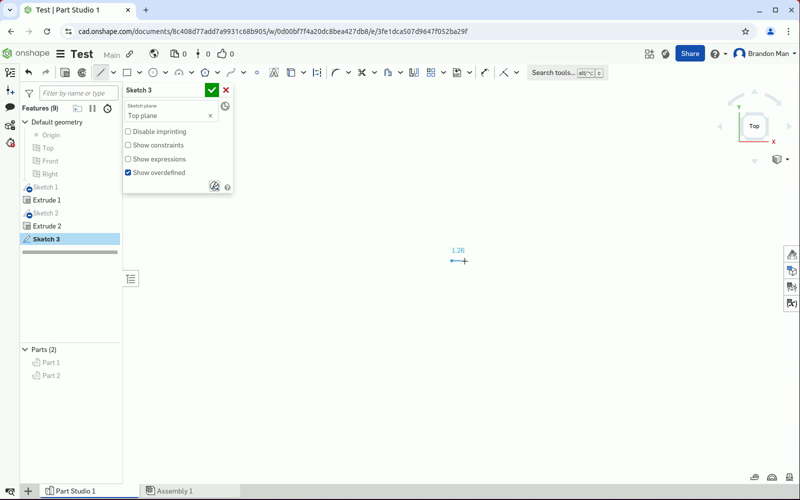
scroll(6)
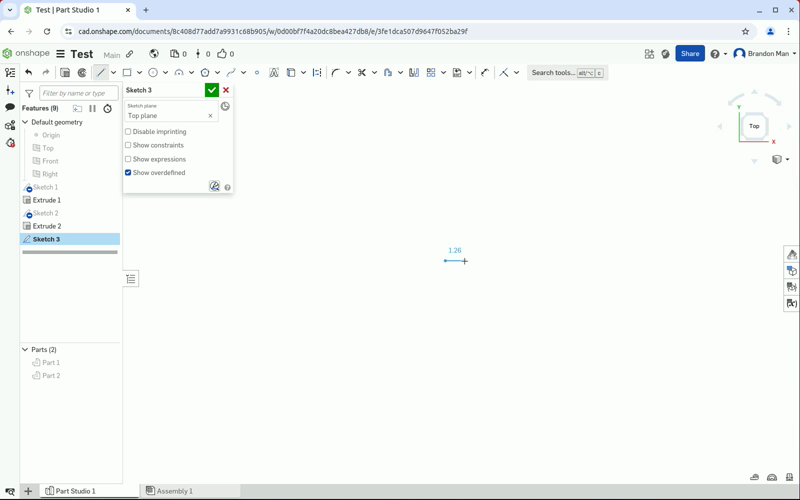
scroll(6)
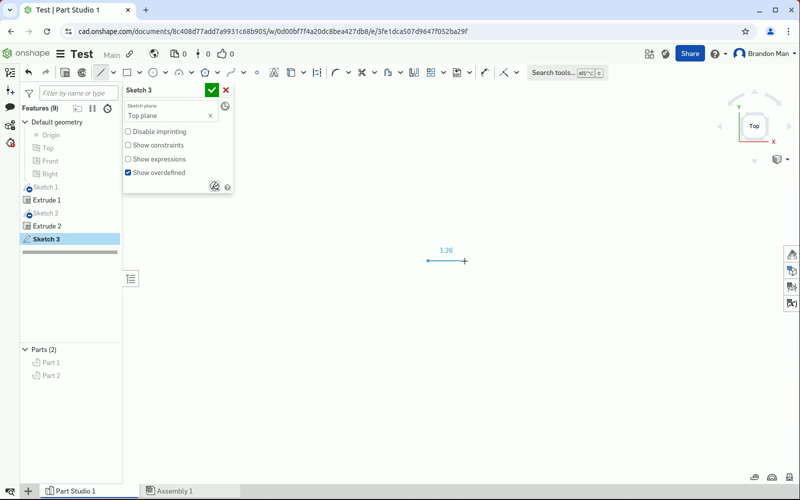
scroll(6)
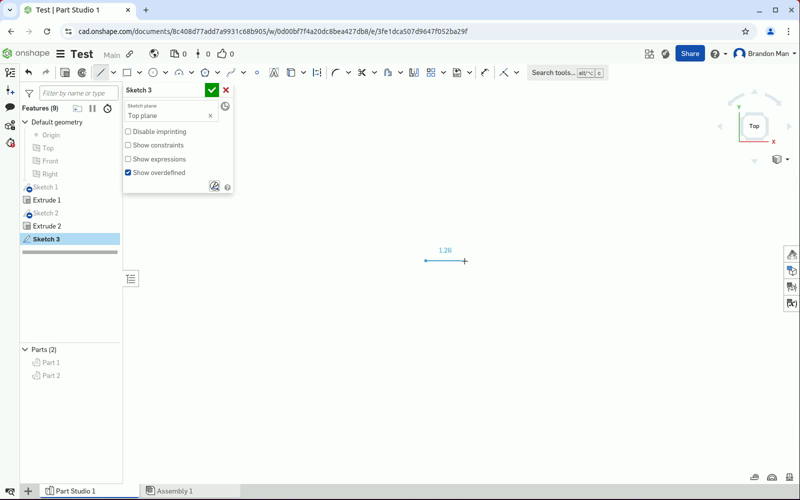
scroll(6)
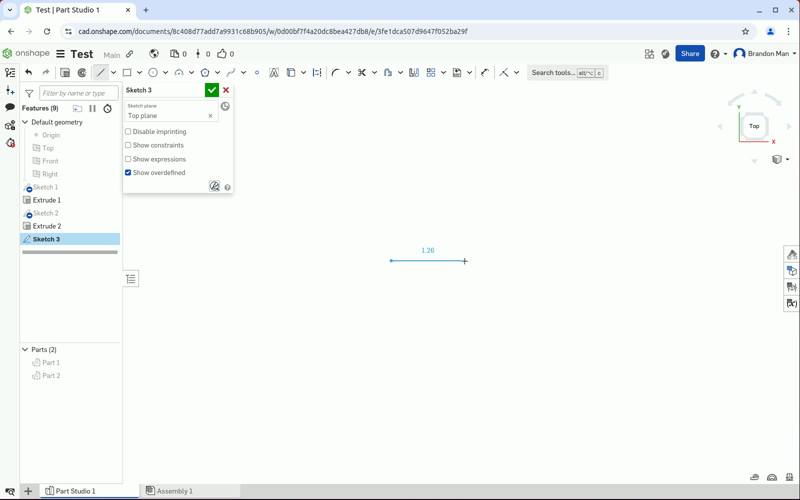
click(464, 260)
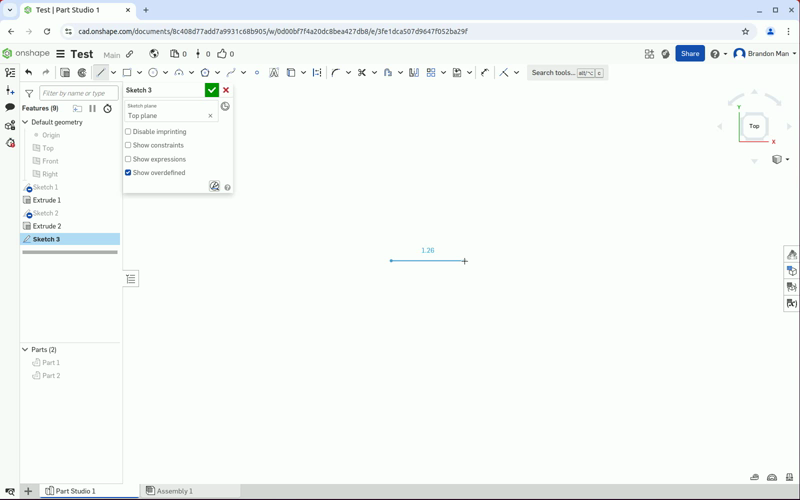
scroll(-6)
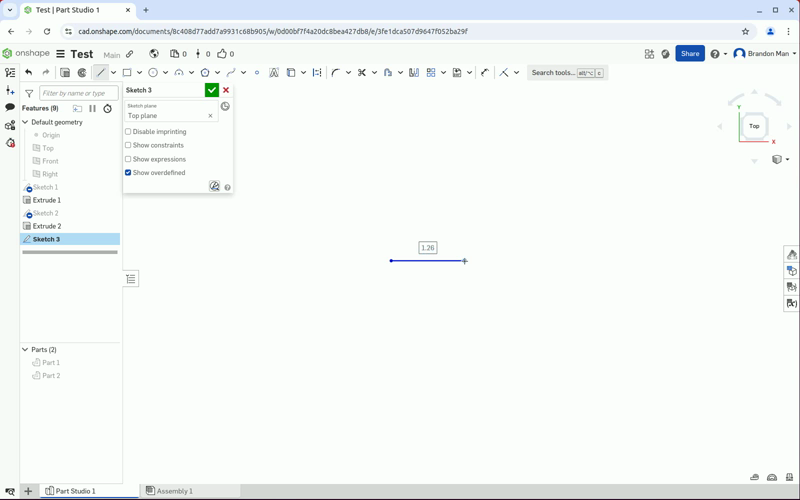
scroll(-6)
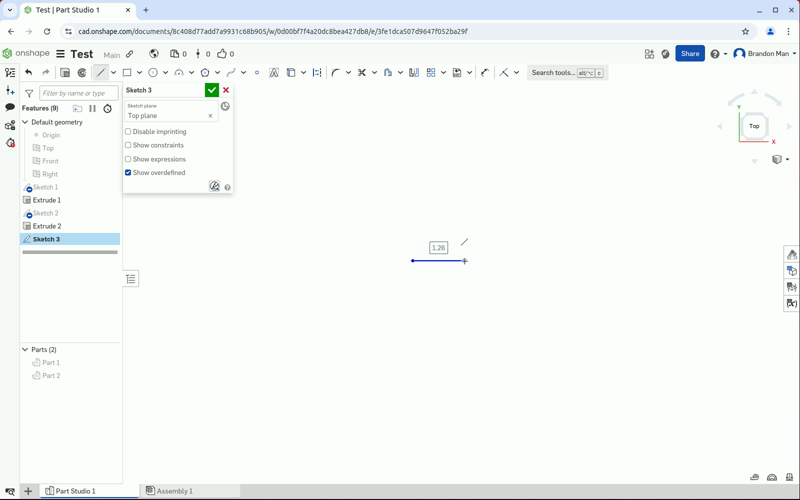
scroll(-6)
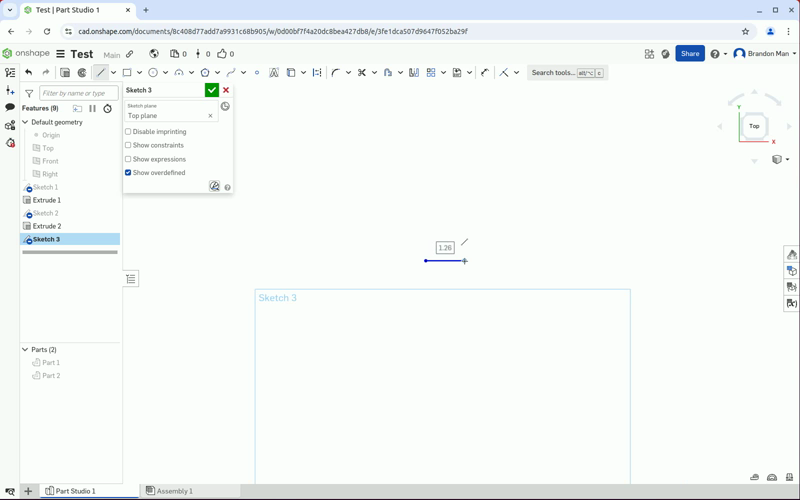
scroll(-6)
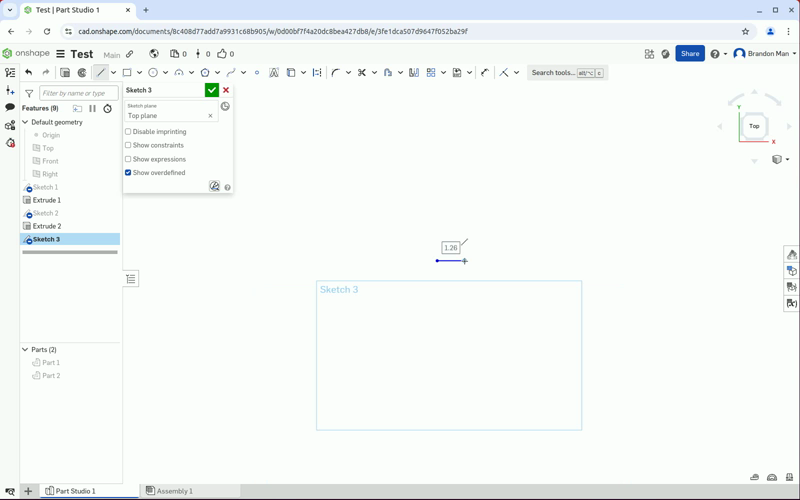
scroll(-6)
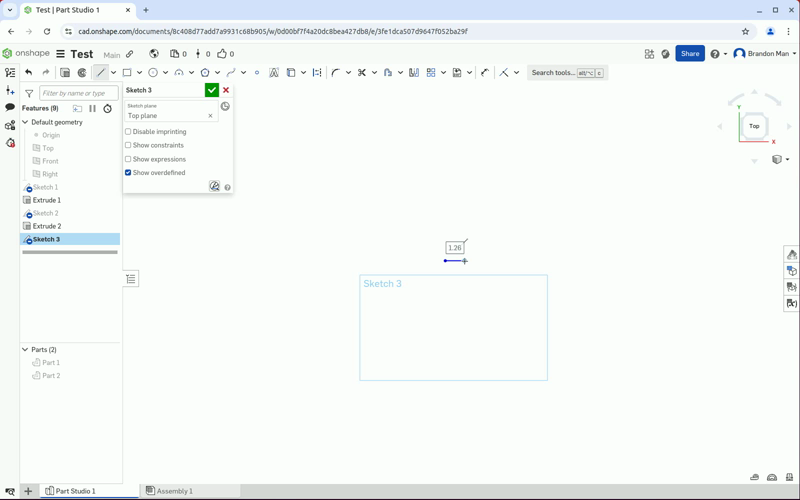
scroll(-6)
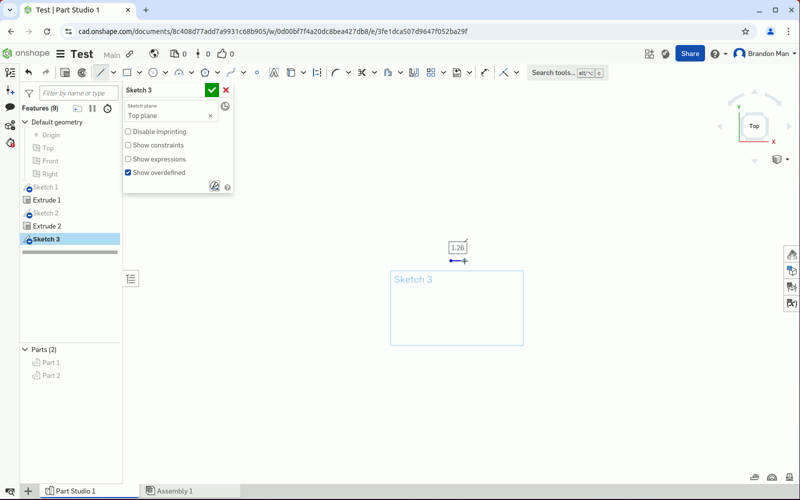
scroll(-6)
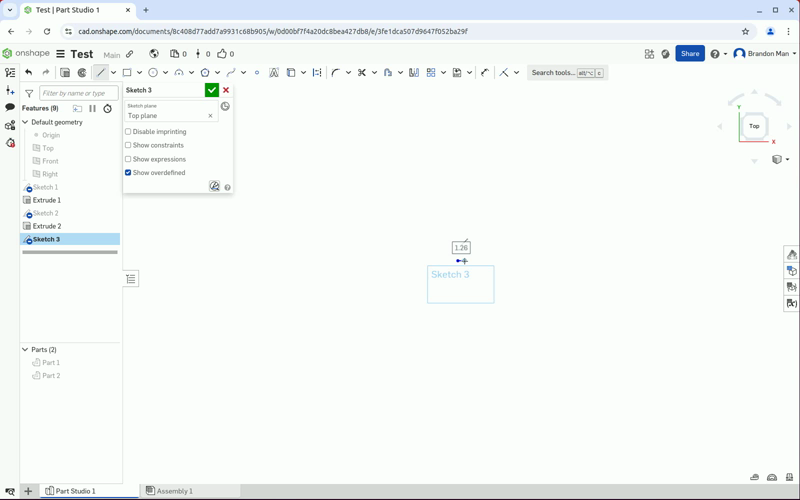
key_up(shift)
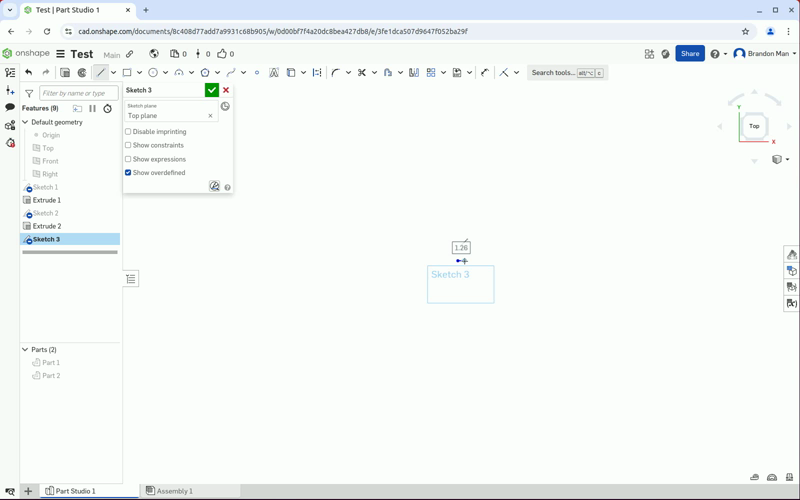
key(esc)
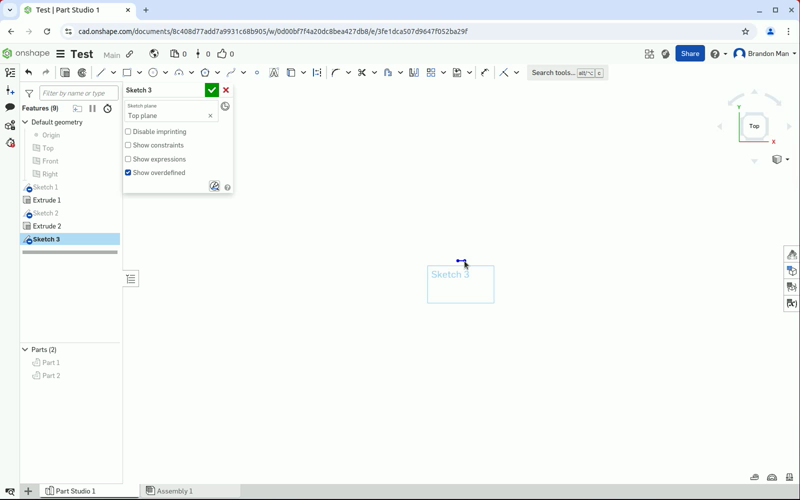
key(a)
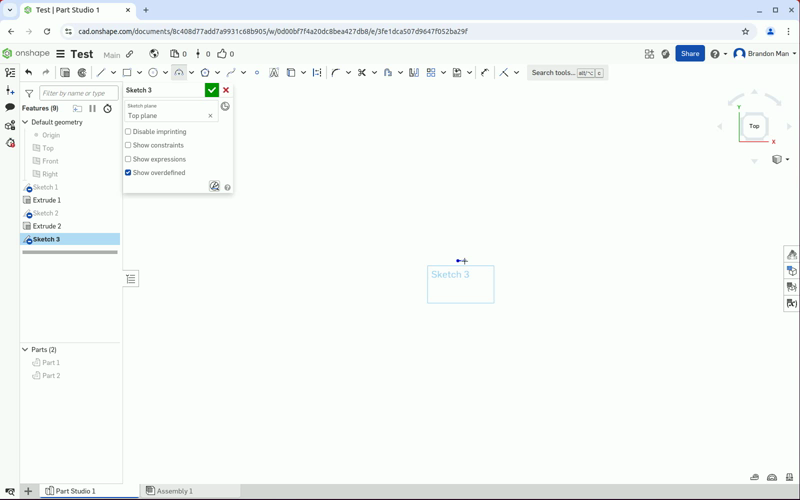
mouse_move(464, 260)
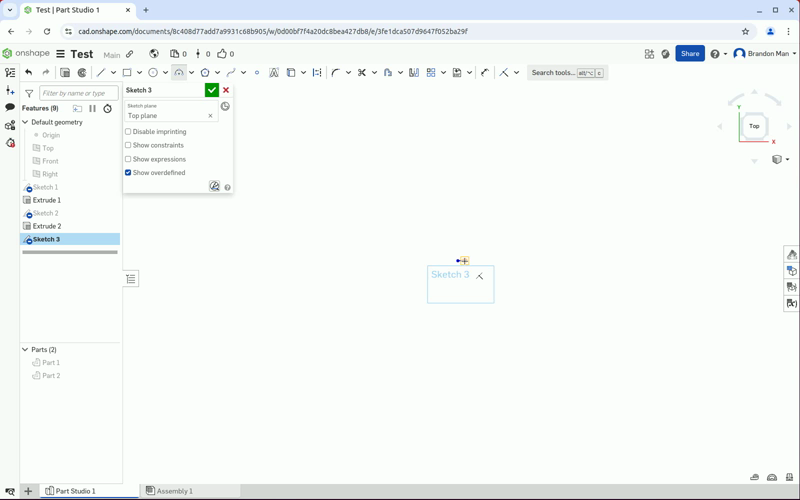
click(464, 260)
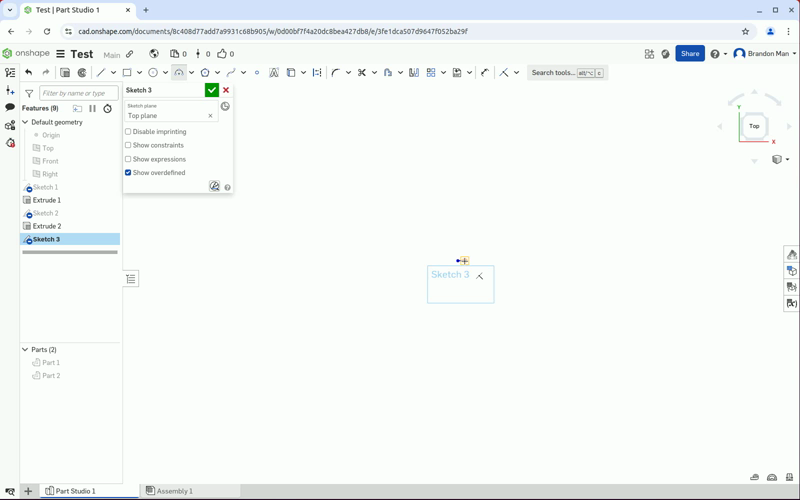
mouse_move(458, 260)
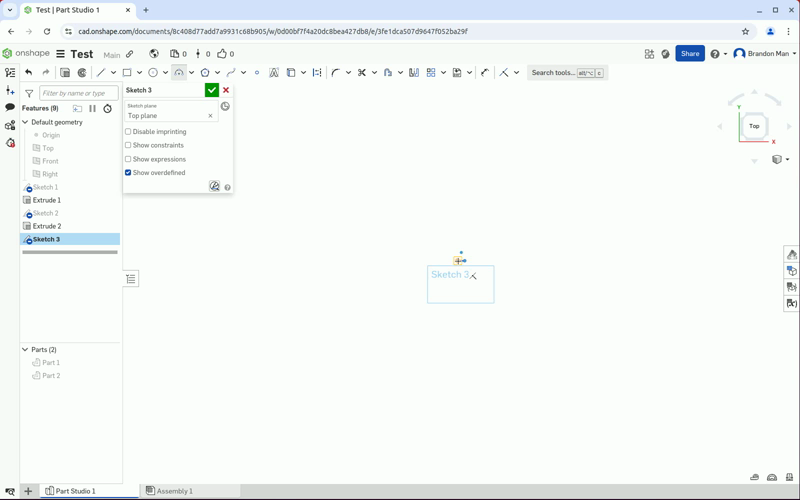
scroll(6)
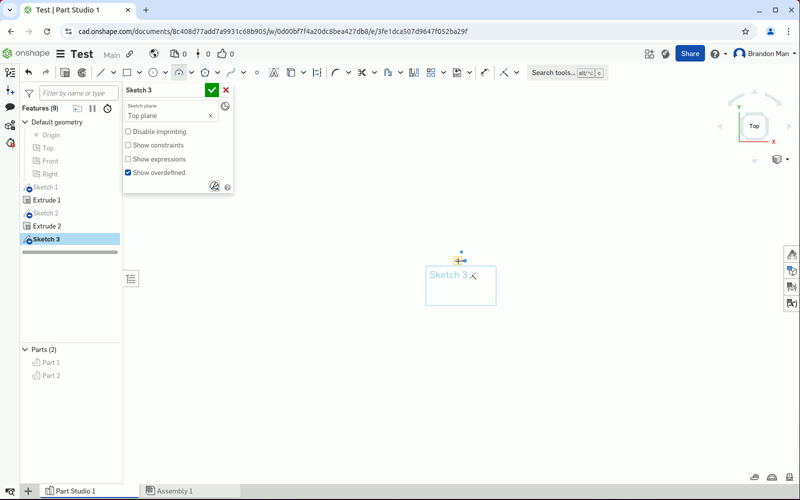
scroll(6)
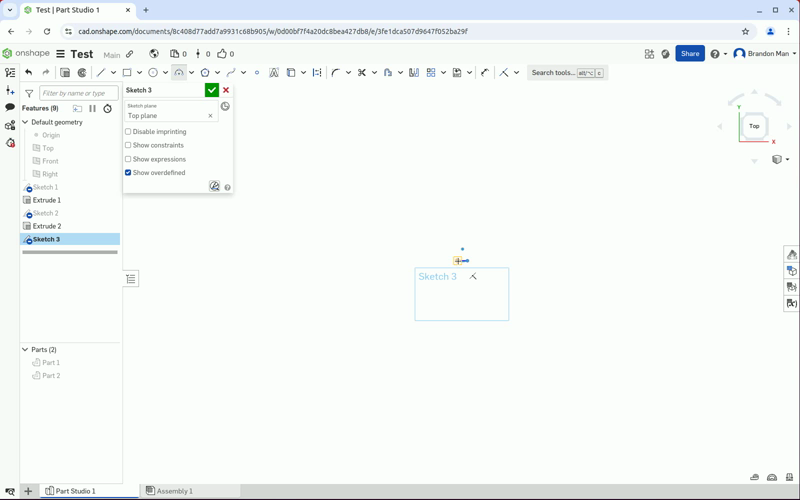
scroll(6)
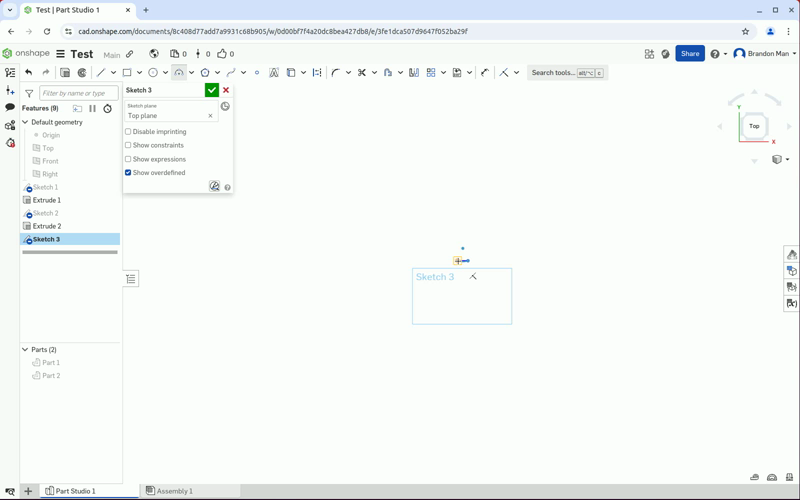
scroll(6)
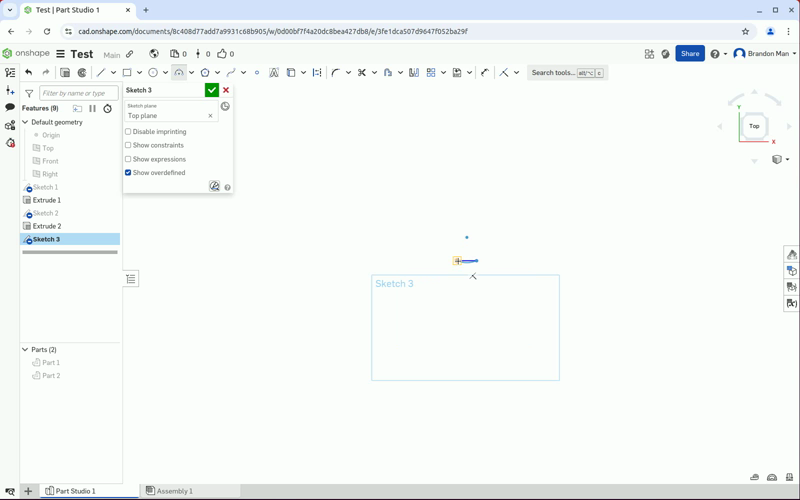
scroll(6)
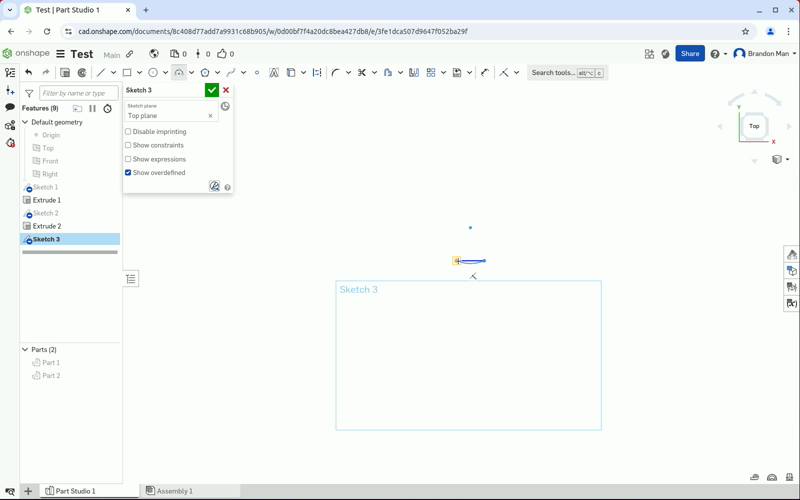
scroll(6)
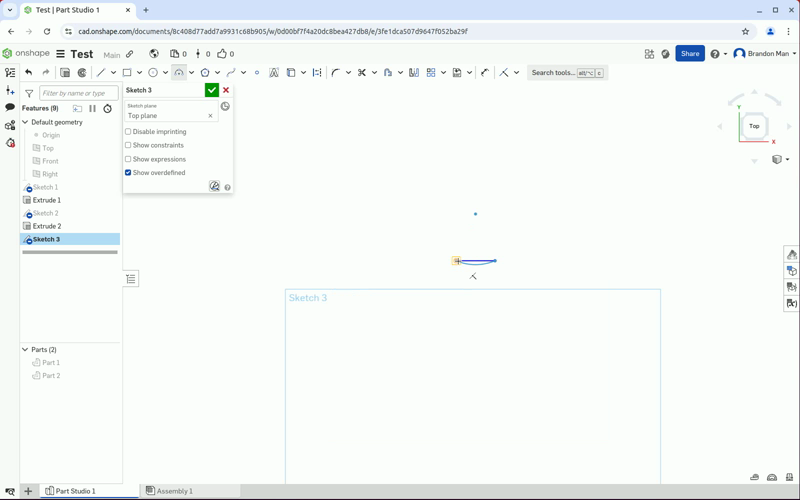
scroll(6)
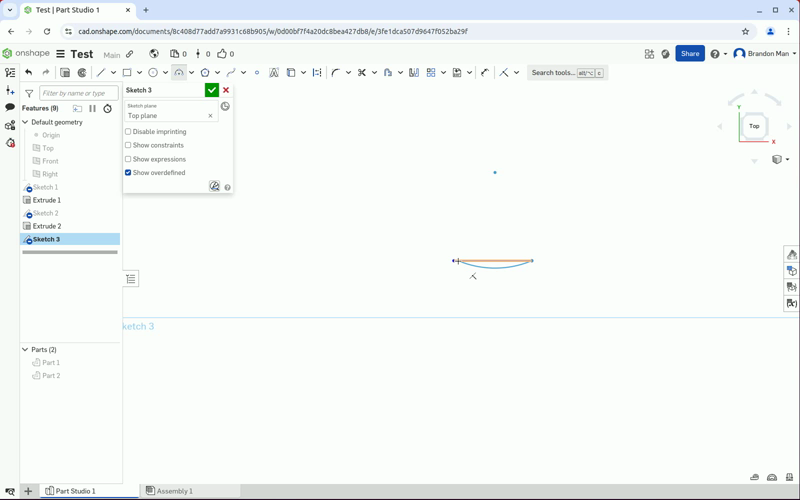
click(458, 260)
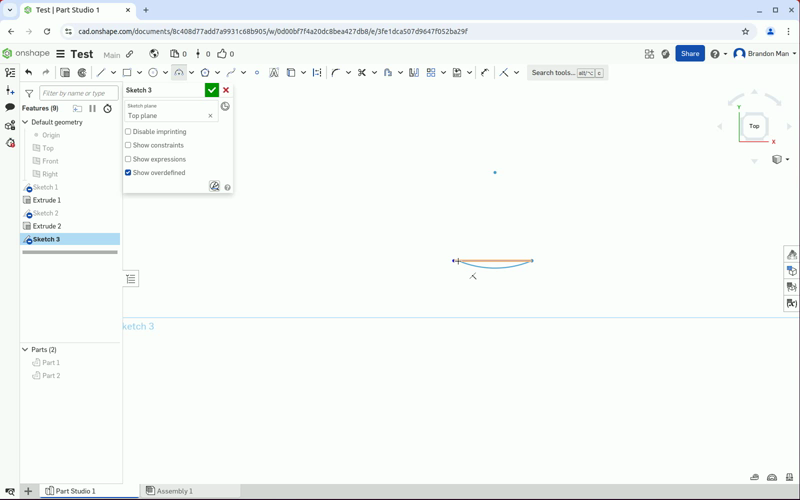
scroll(-6)
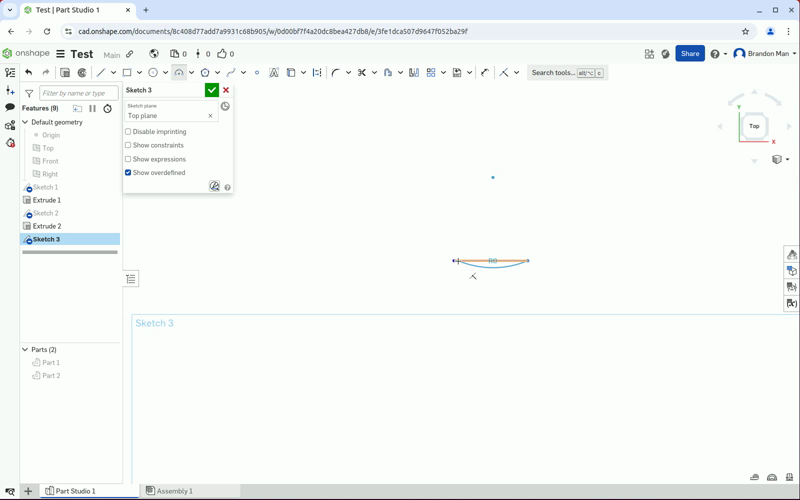
scroll(-6)
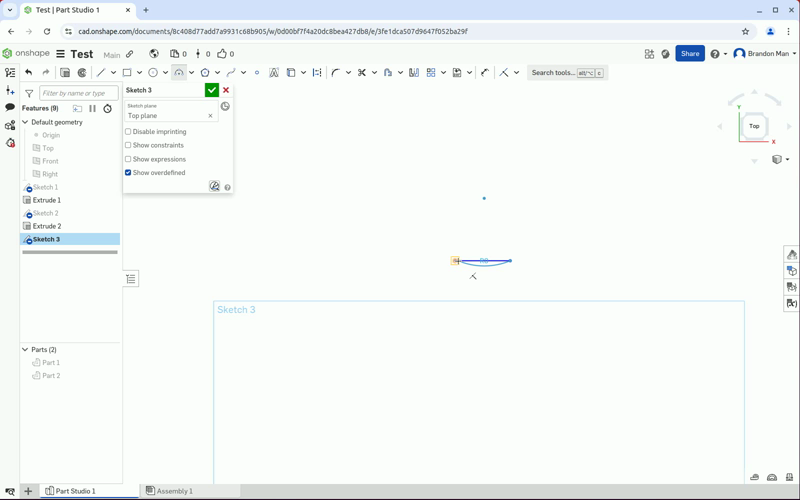
scroll(-6)
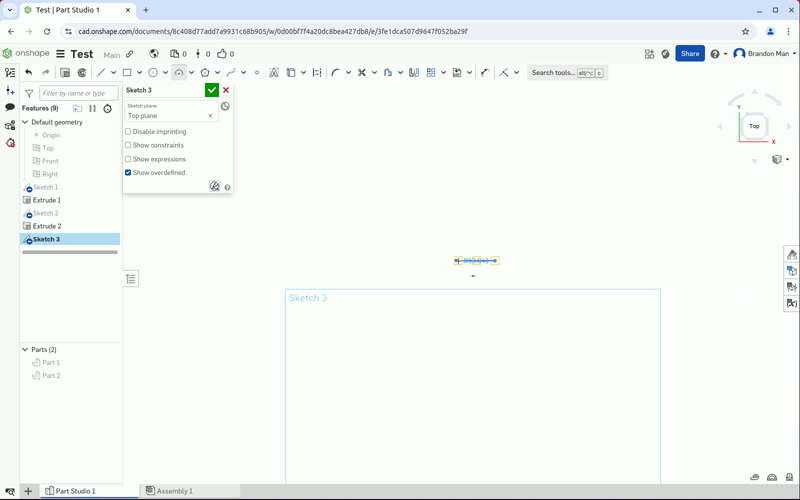
scroll(-6)
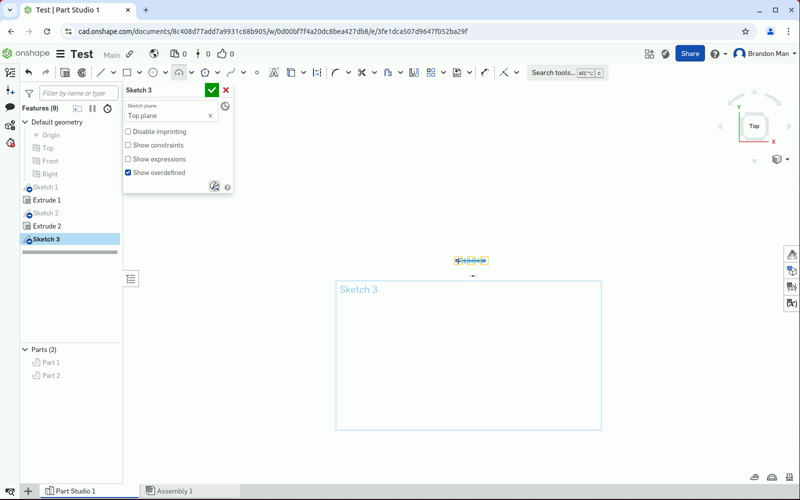
scroll(-6)
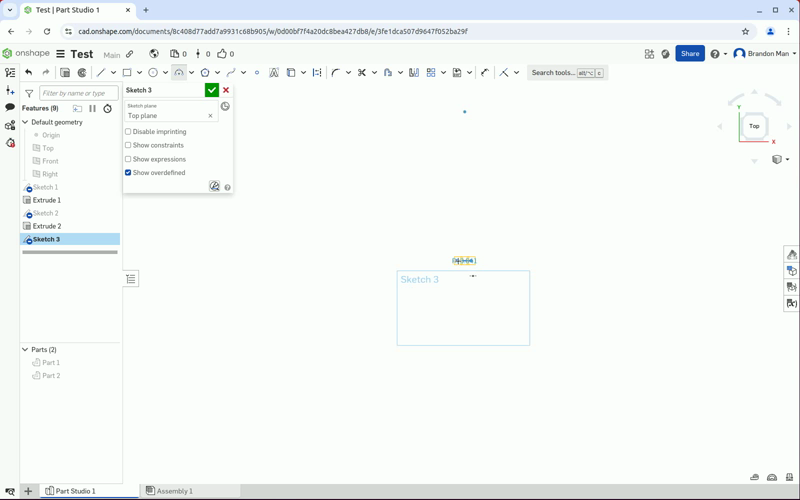
scroll(-6)
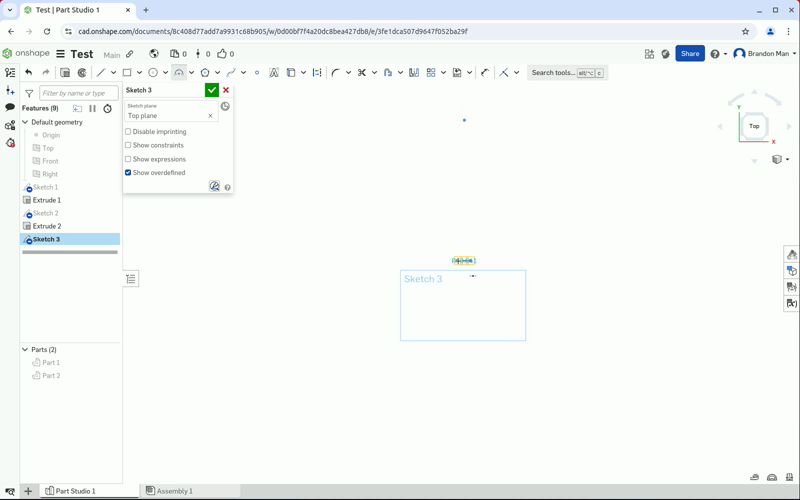
scroll(-6)
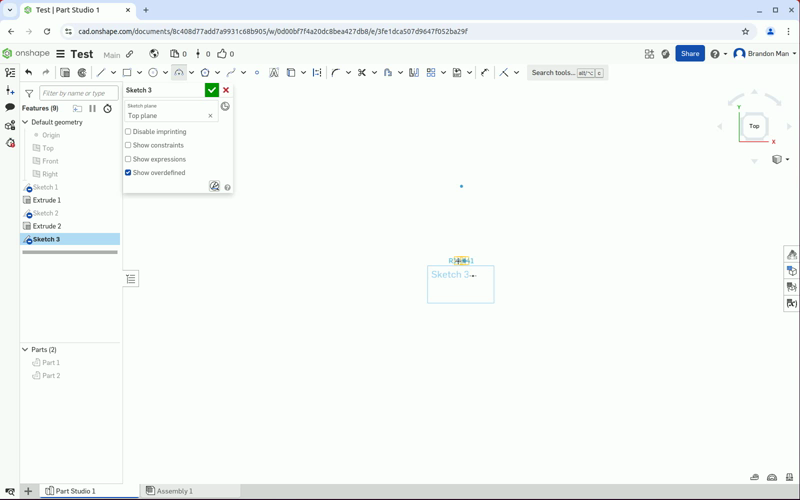
key_down(shift)
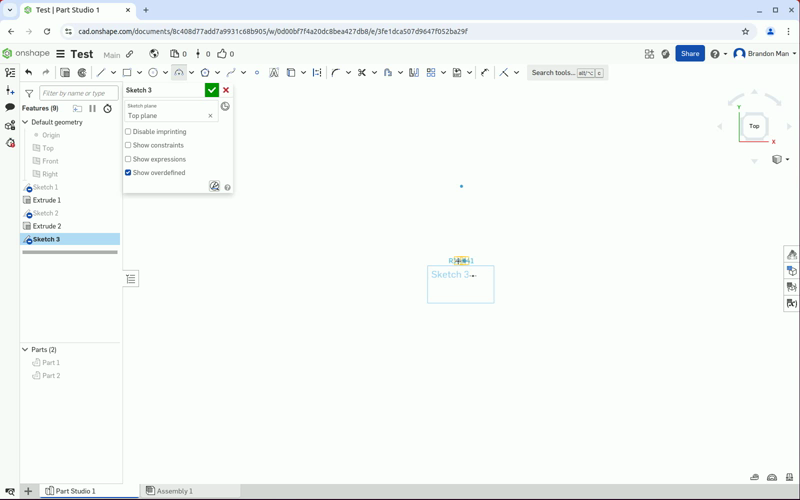
mouse_move(461, 249)
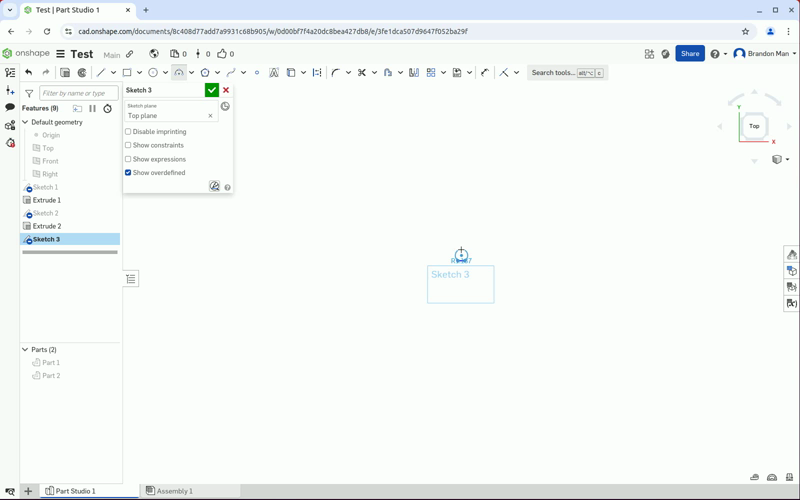
scroll(6)
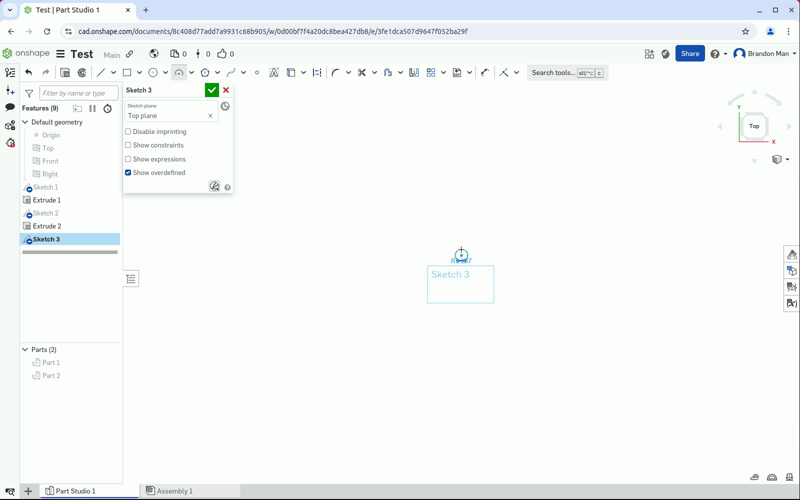
scroll(6)
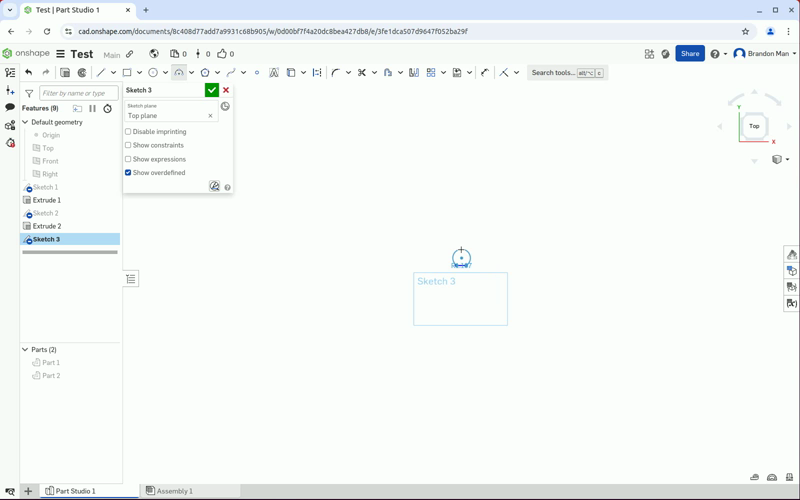
scroll(6)
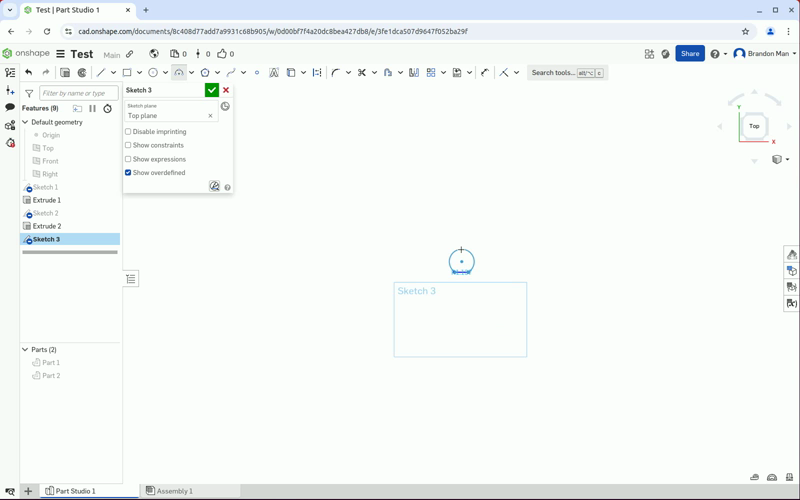
scroll(6)
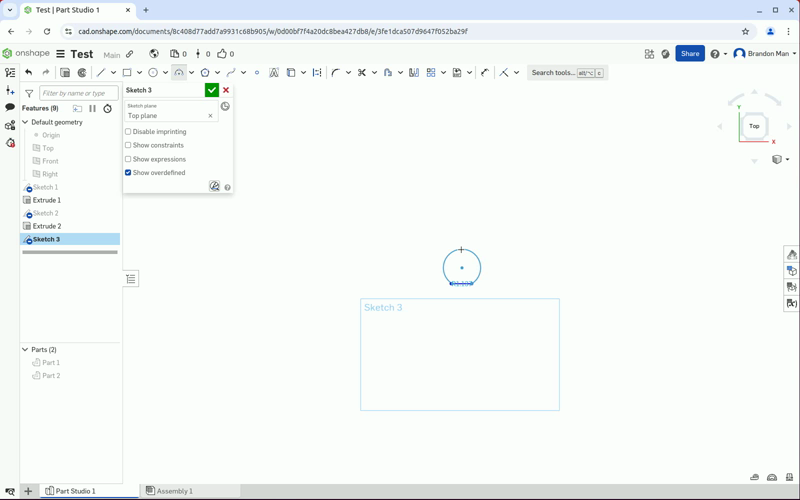
scroll(6)
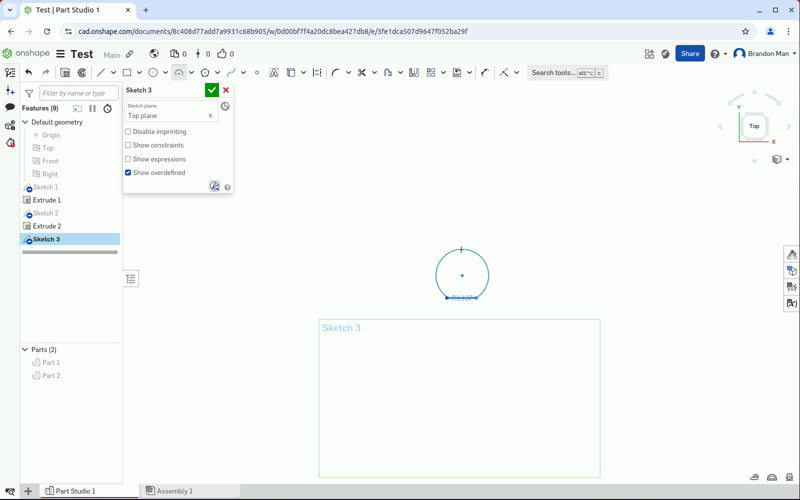
scroll(6)
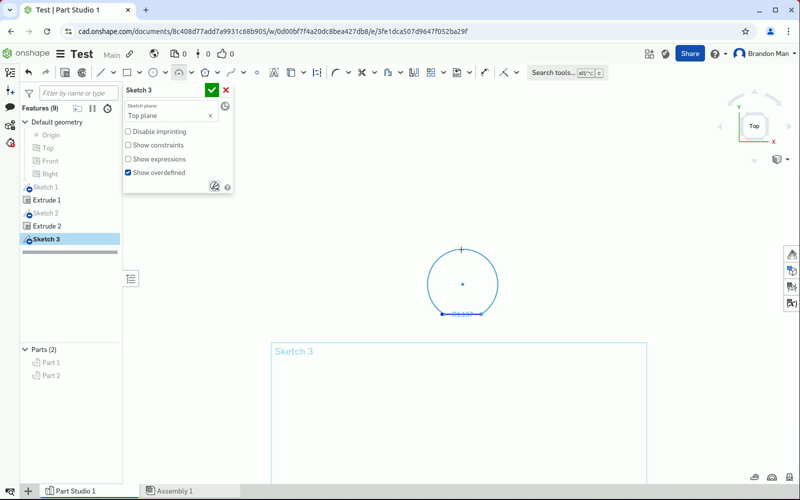
scroll(6)
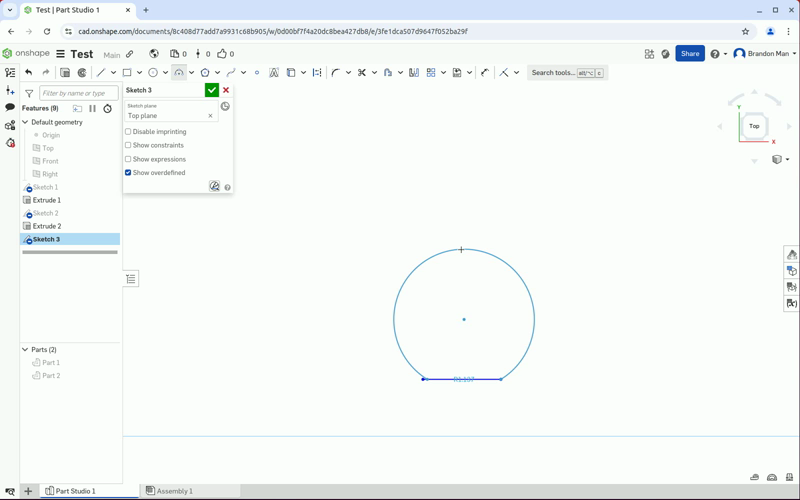
click(461, 249)
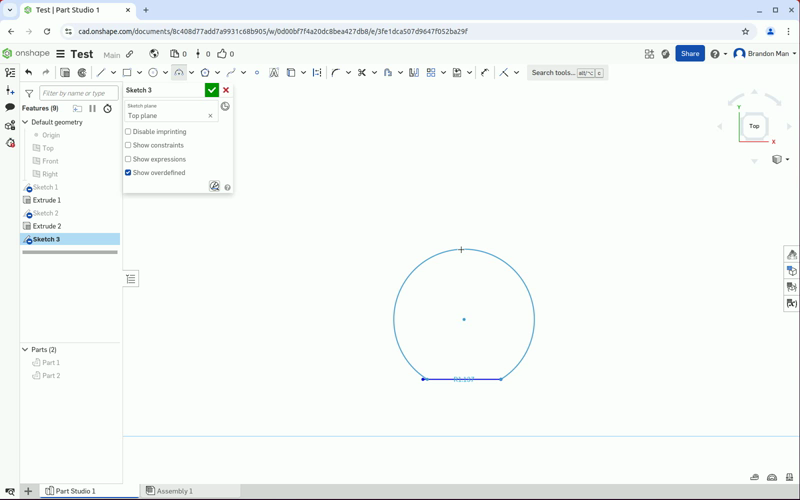
scroll(-6)
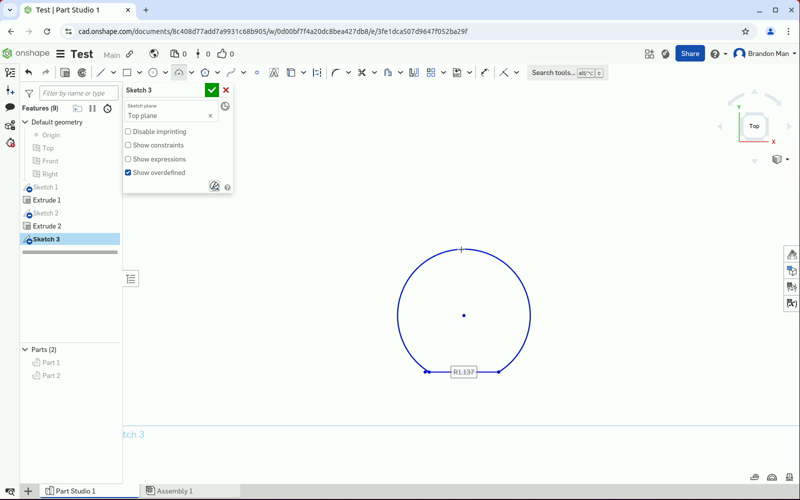
scroll(-6)
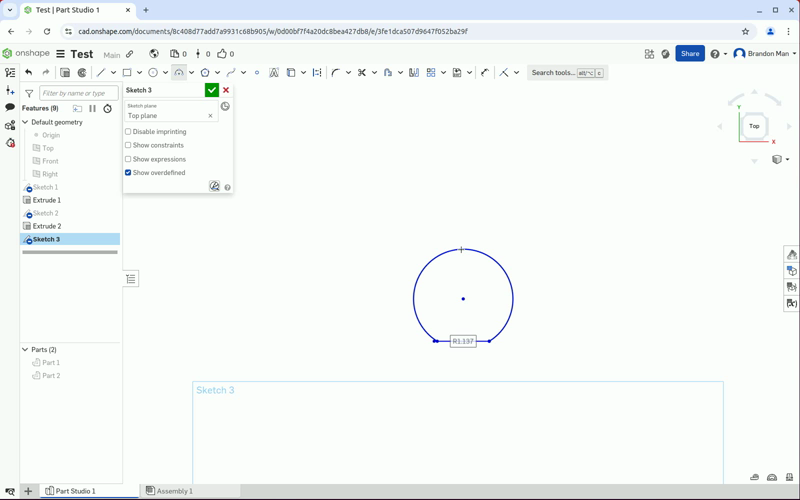
scroll(-6)
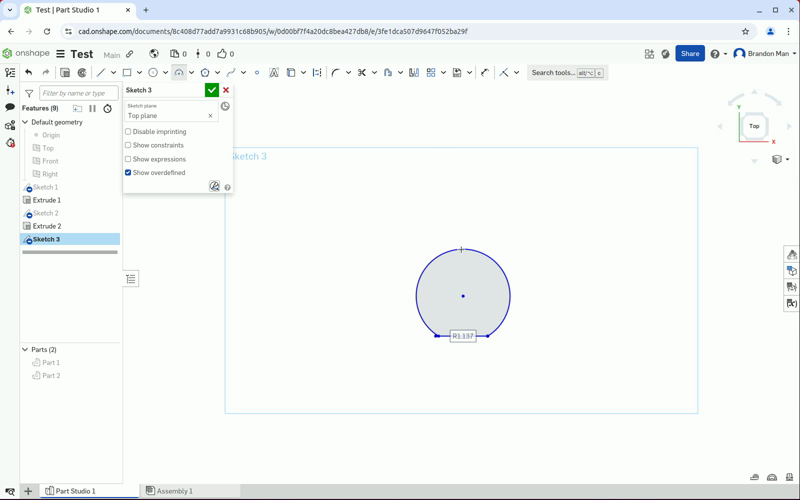
scroll(-6)
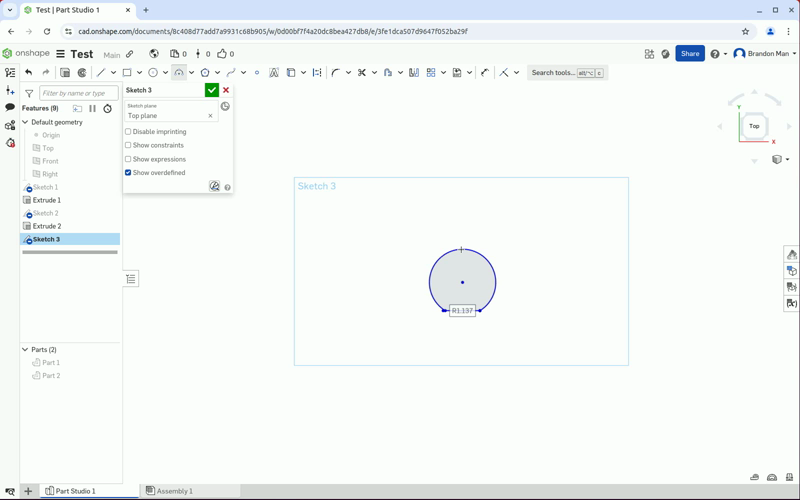
scroll(-6)
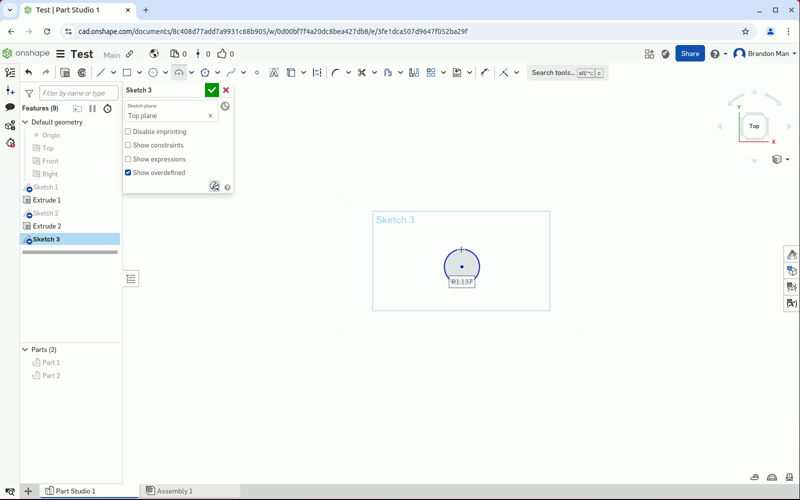
scroll(-6)
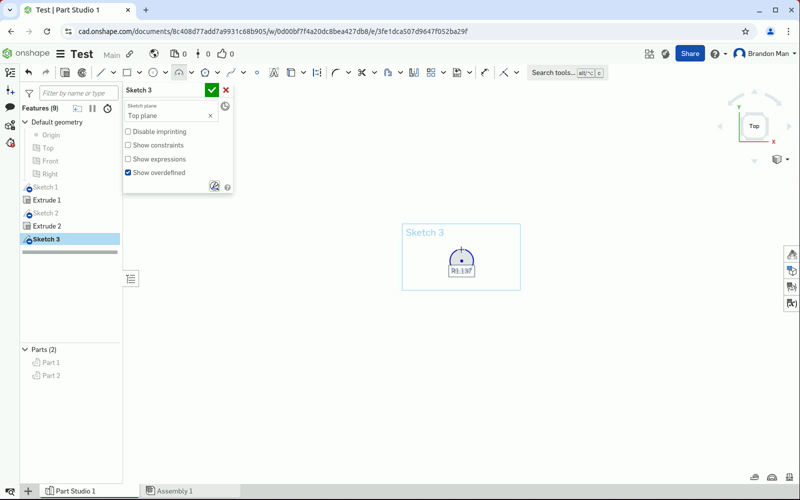
scroll(-6)
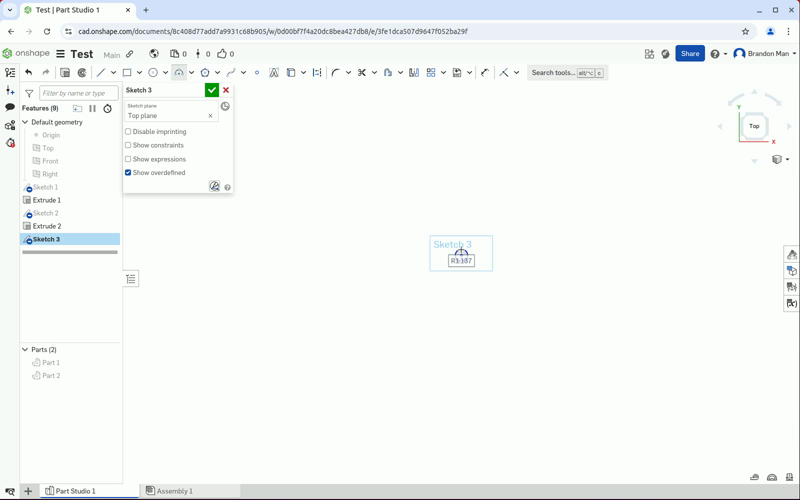
key_up(shift)
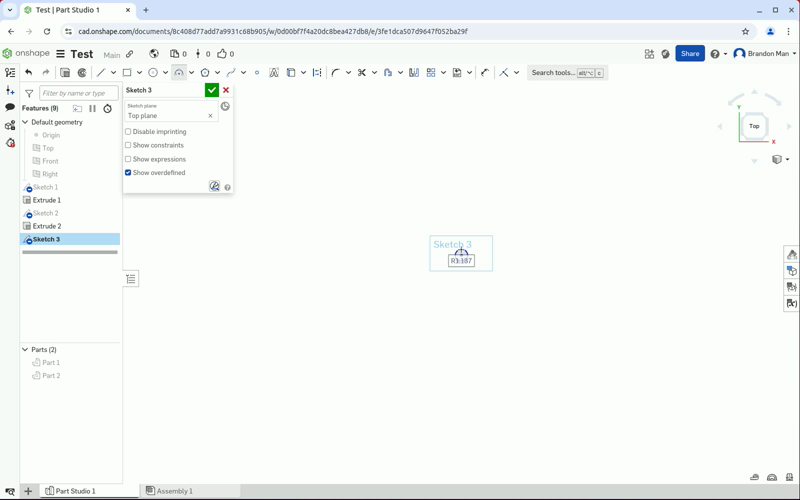
key(esc)
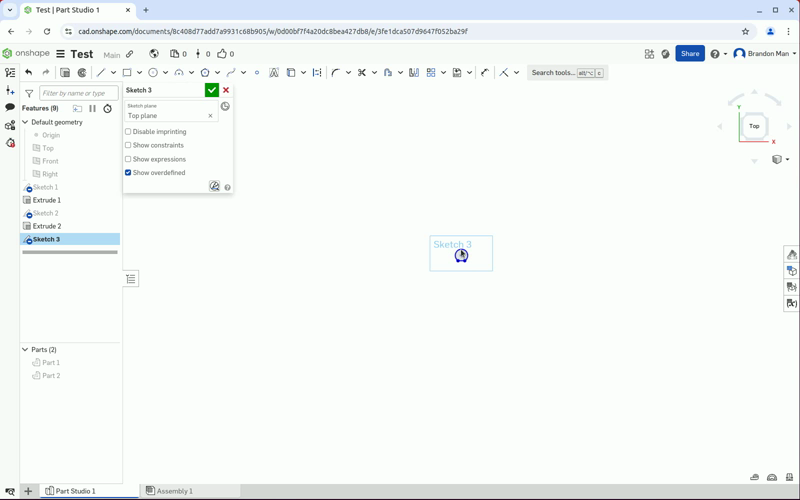
mouse_move(463, 250)
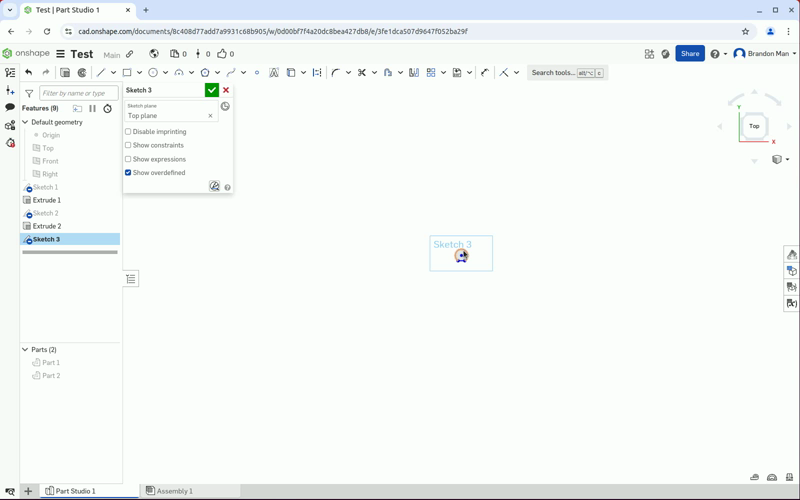
scroll(6)
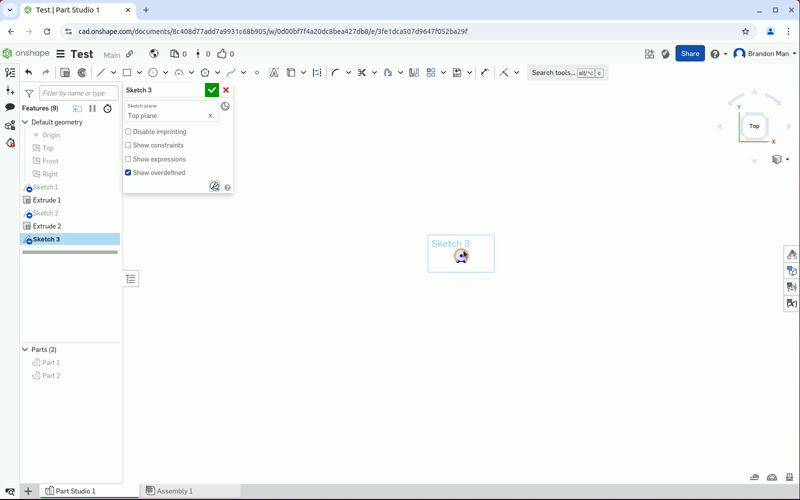
scroll(6)
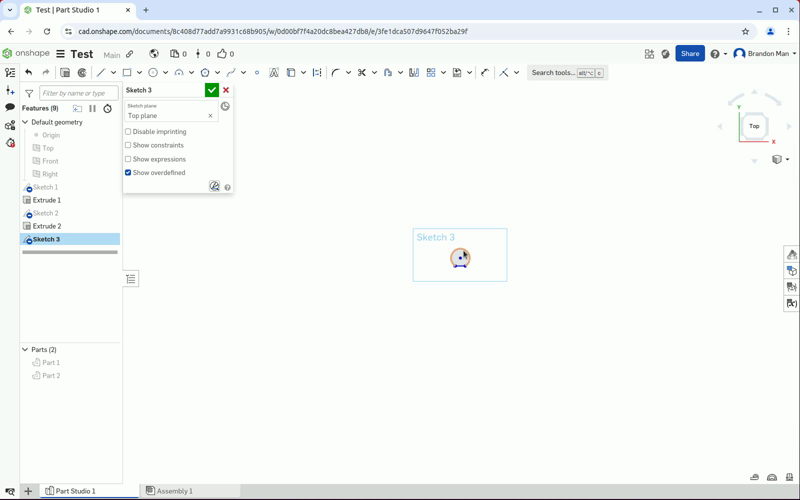
scroll(6)
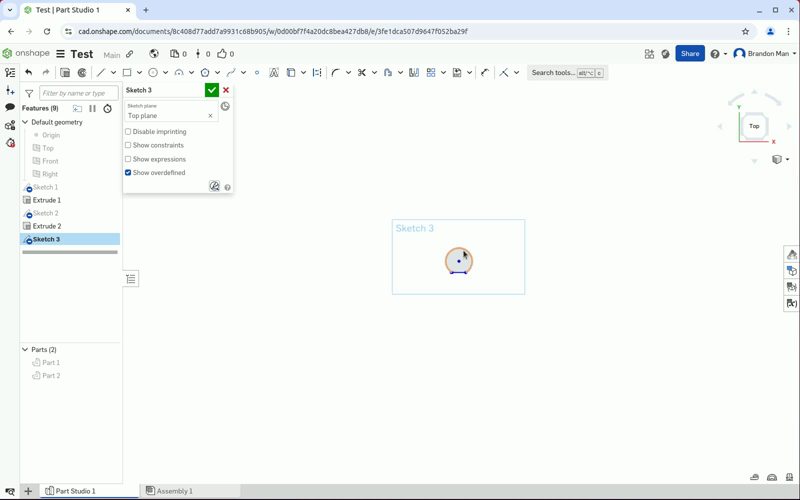
scroll(6)
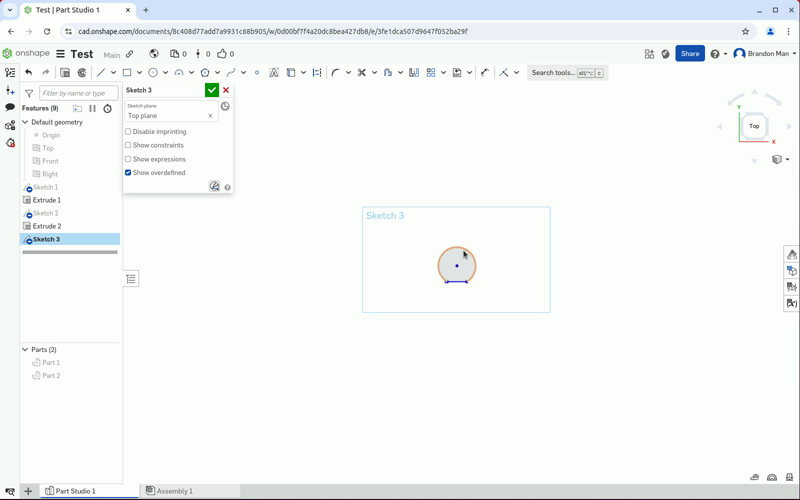
scroll(6)
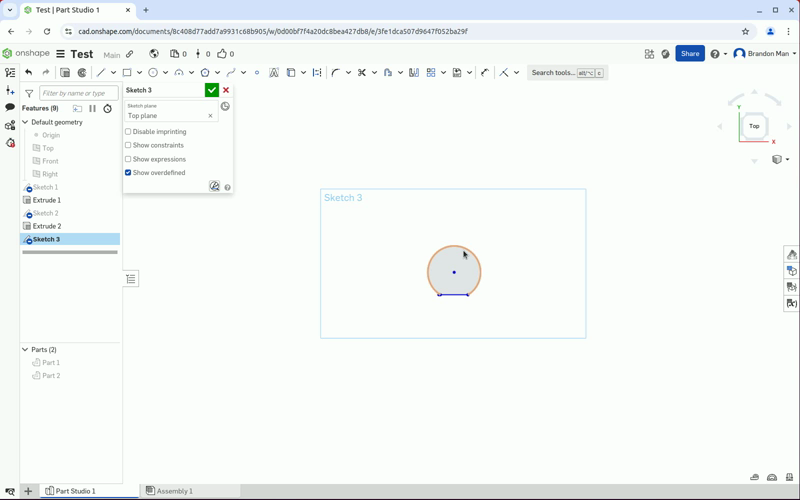
scroll(6)
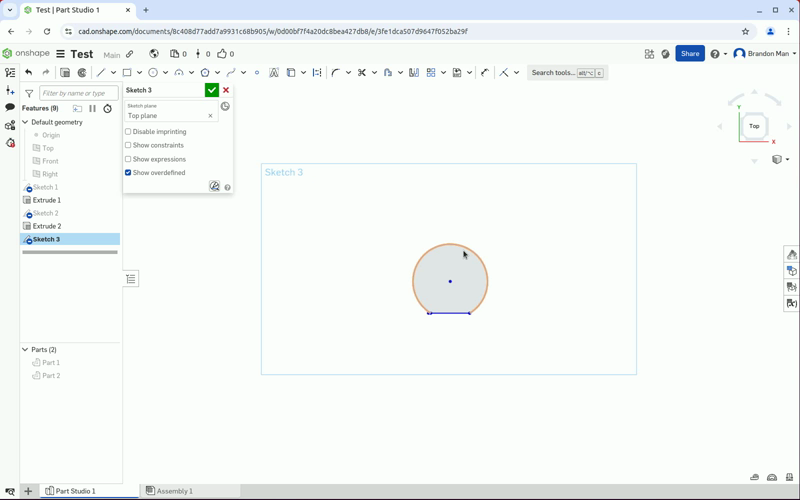
scroll(6)
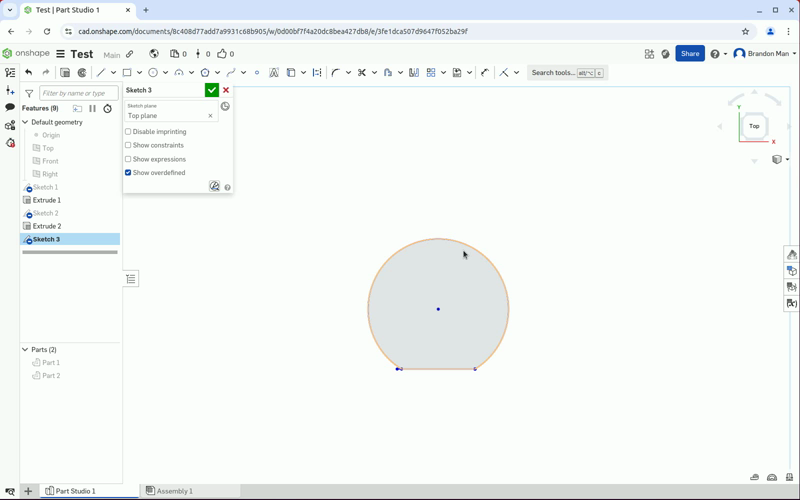
click(463, 250)
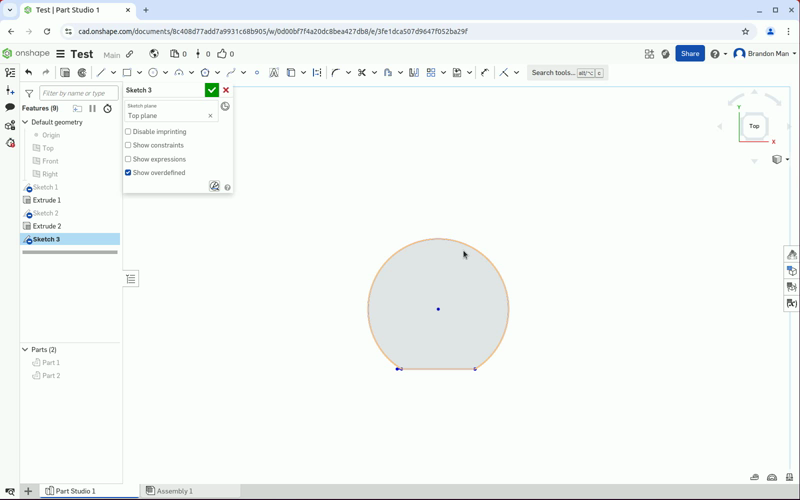
scroll(-6)
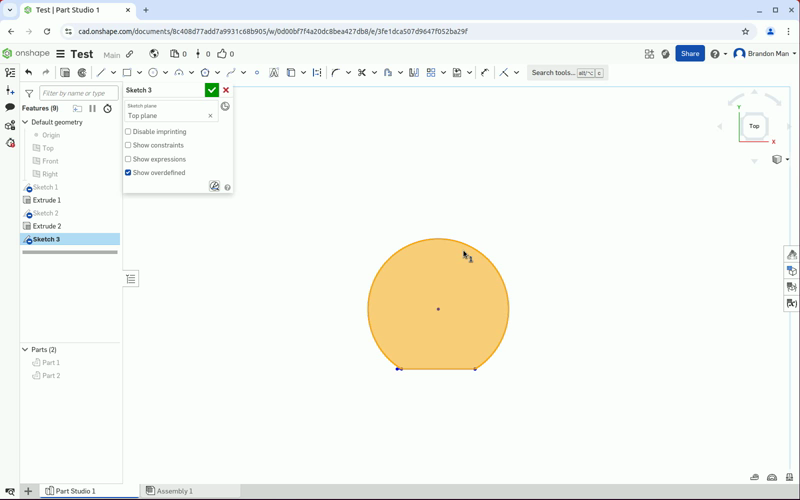
scroll(-6)
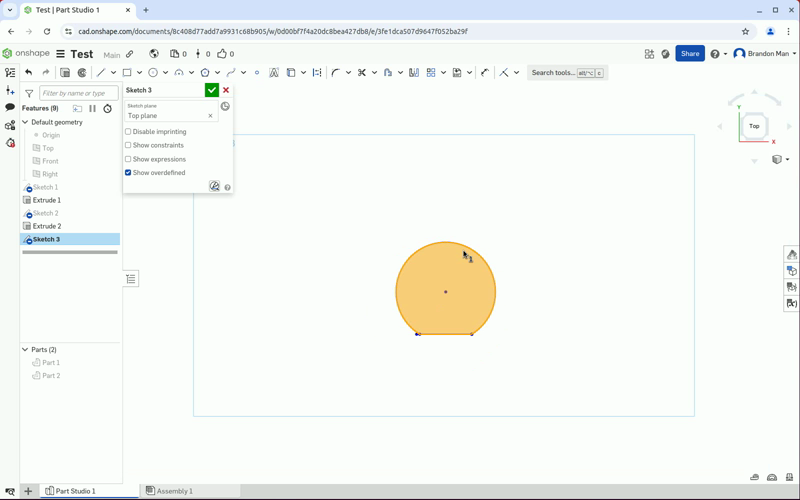
scroll(-6)
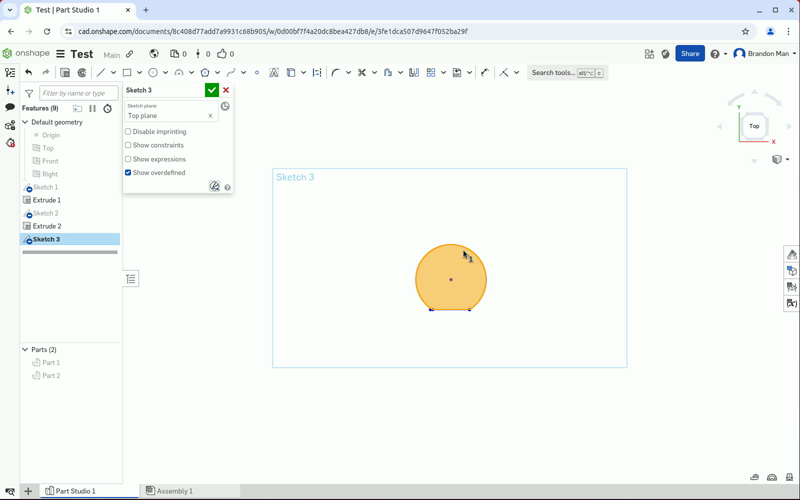
scroll(-6)
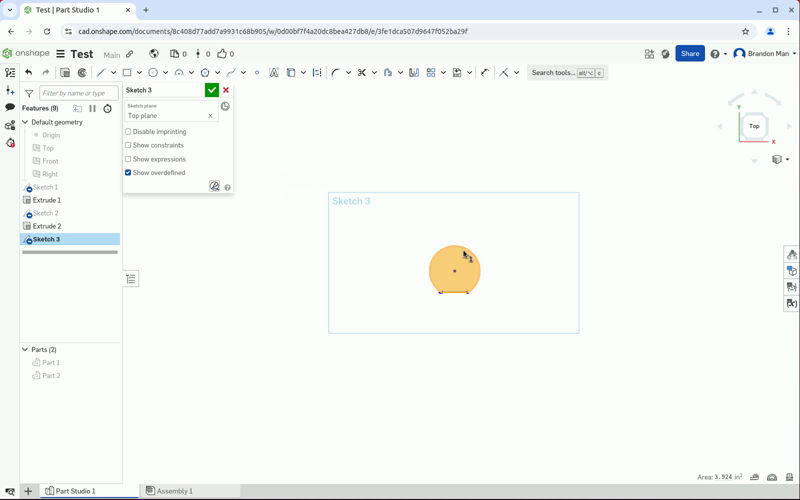
scroll(-6)
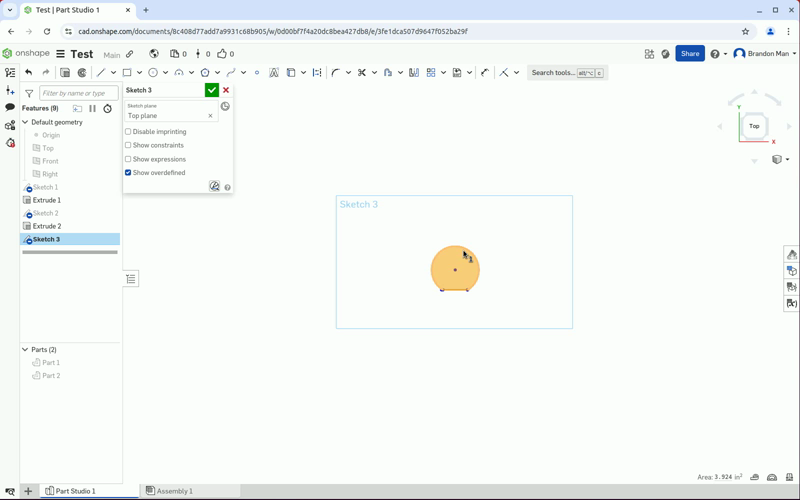
scroll(-6)
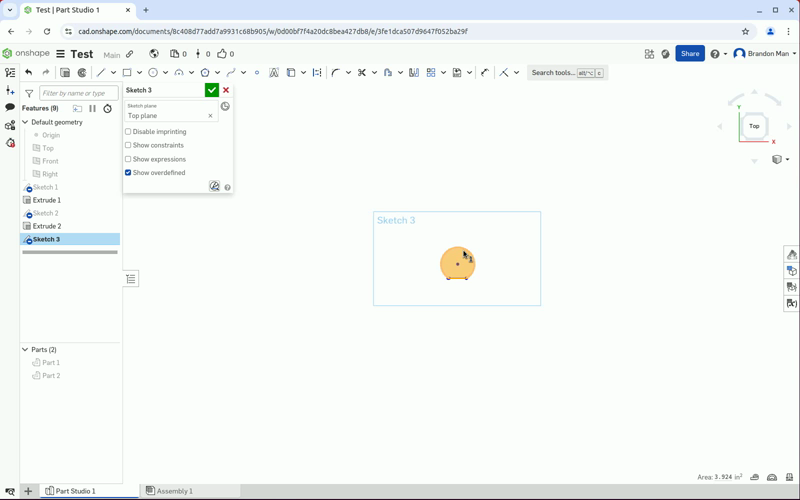
scroll(-6)
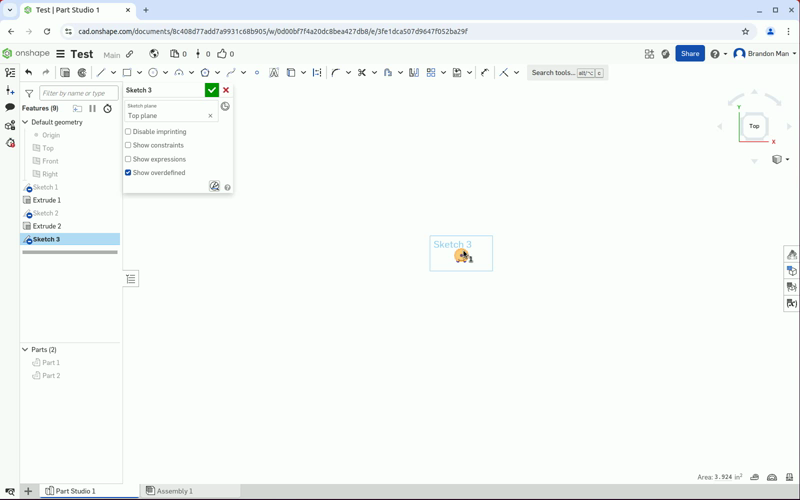
mouse_move(73, 352)
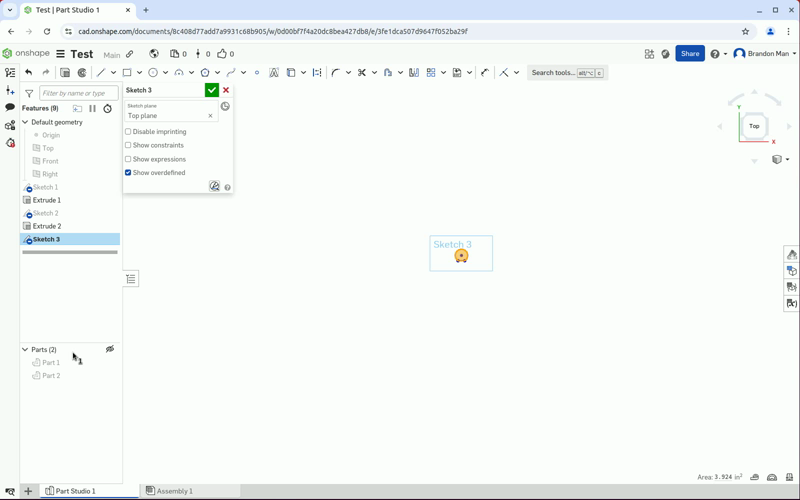
key(shift+y)
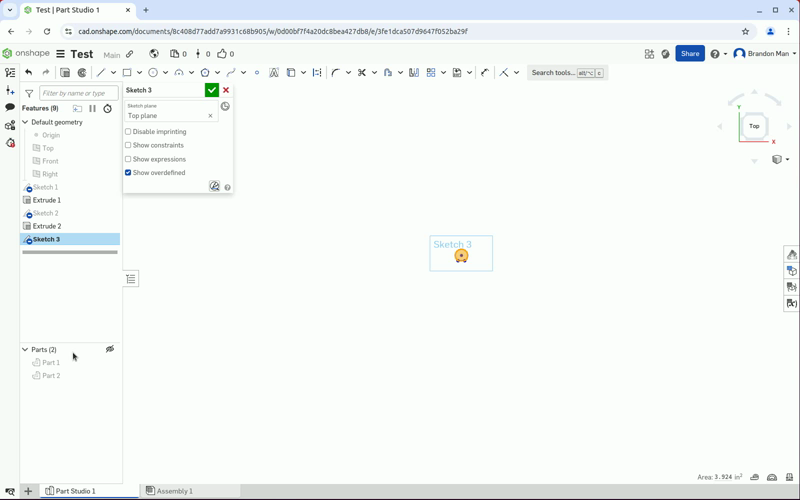
key(shift+e)
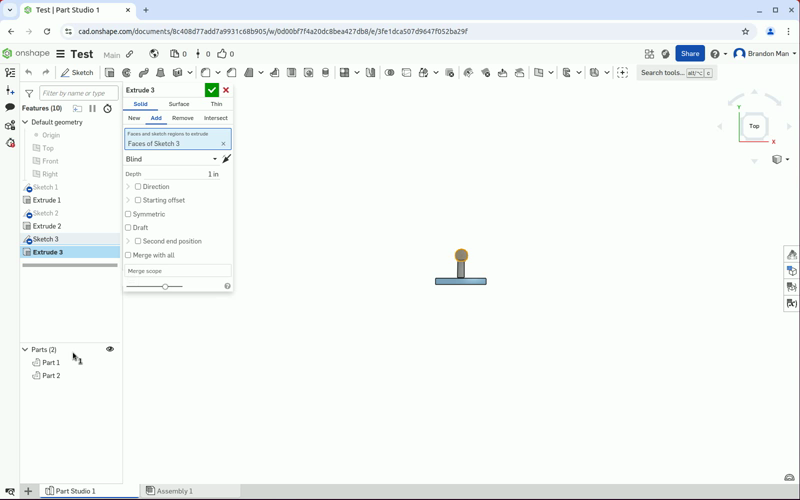
mouse_move(143, 106)
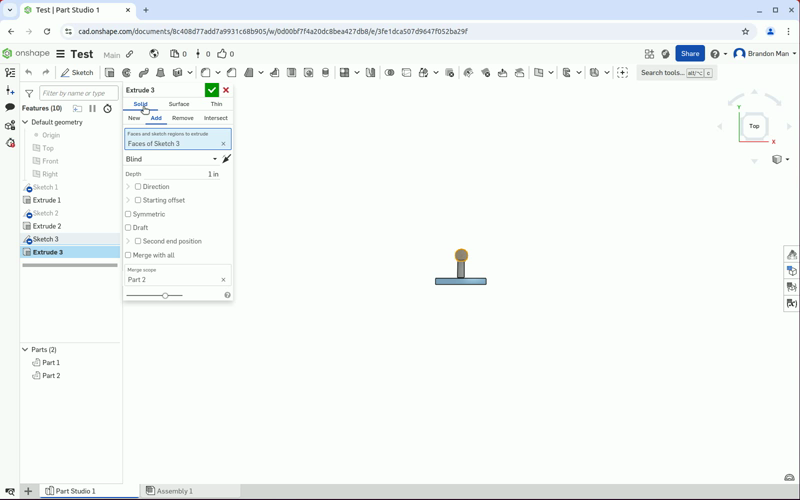
click(143, 106)
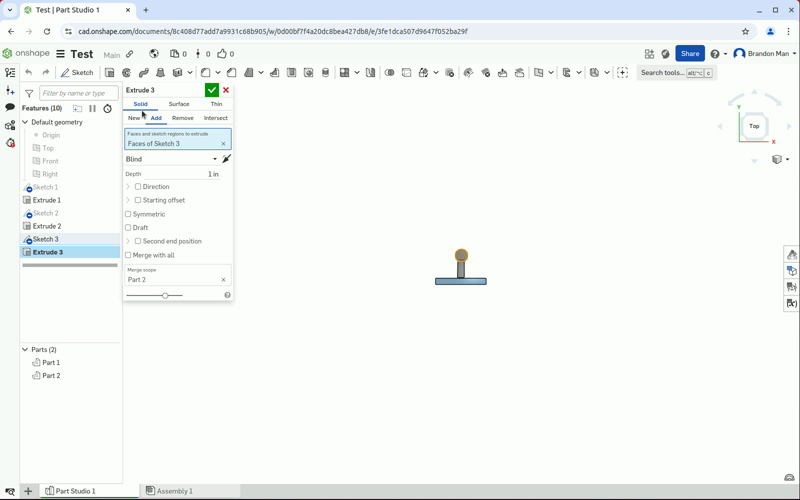
mouse_move(137, 120)
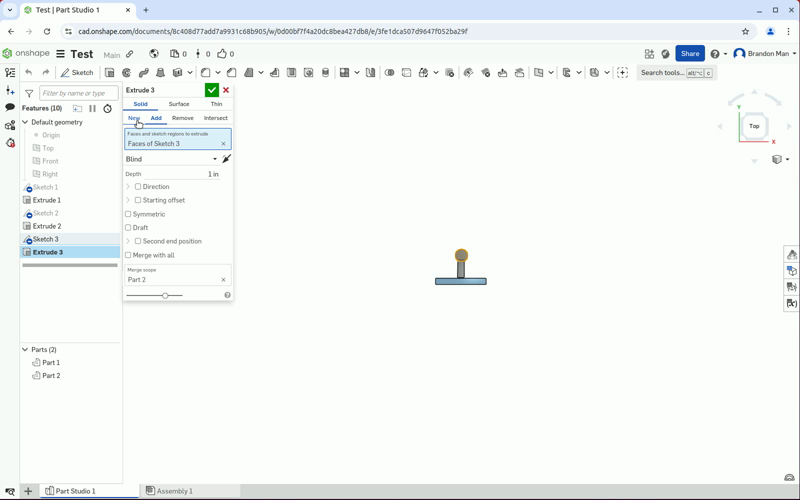
click(137, 120)
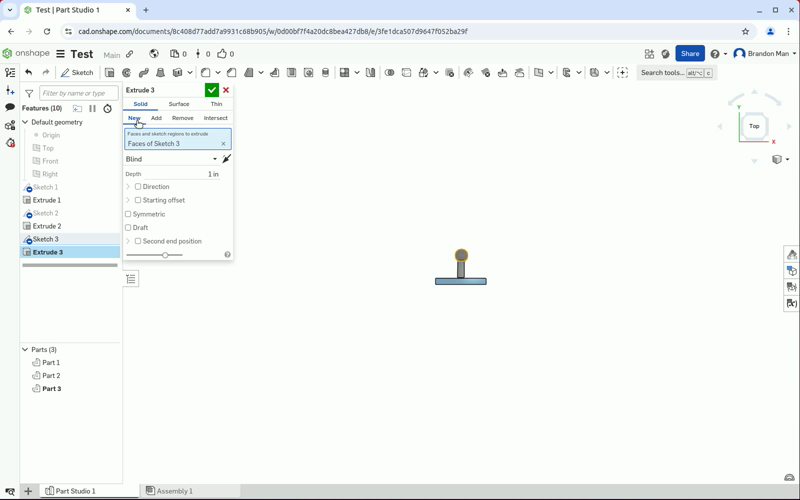
key(tab, 4)
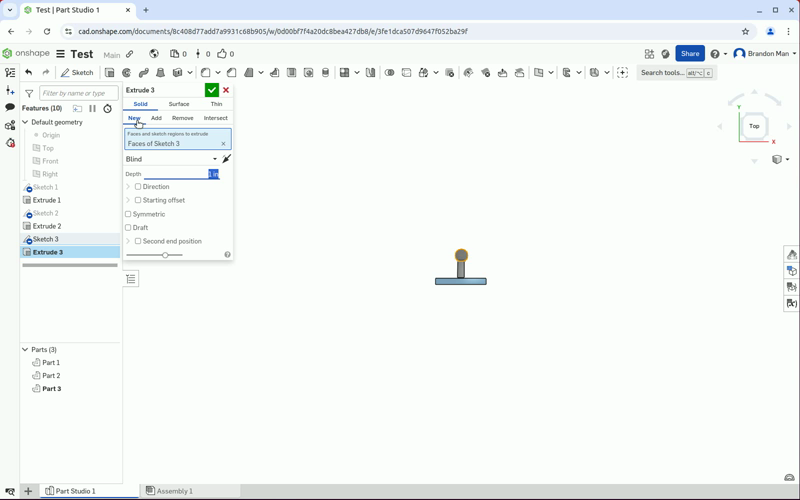
text(11.554)
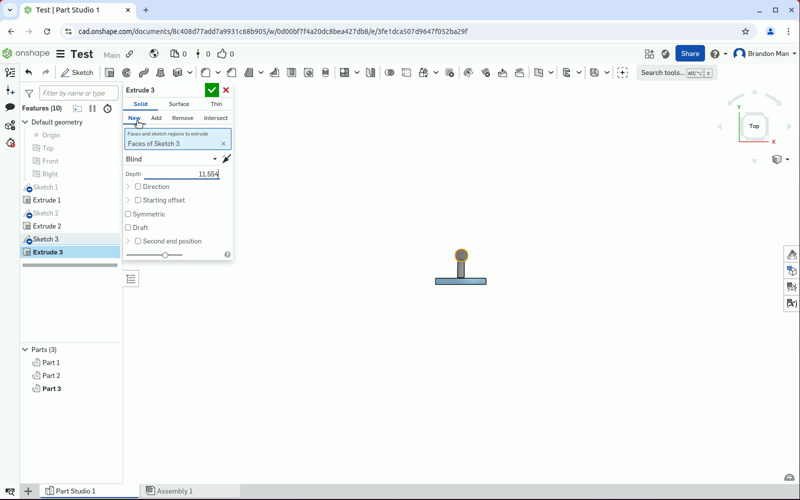
key(enter)
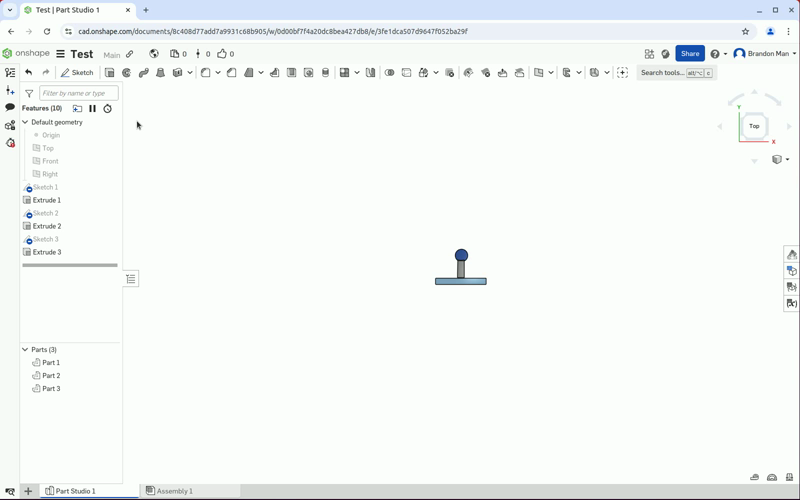
key(shift+h)
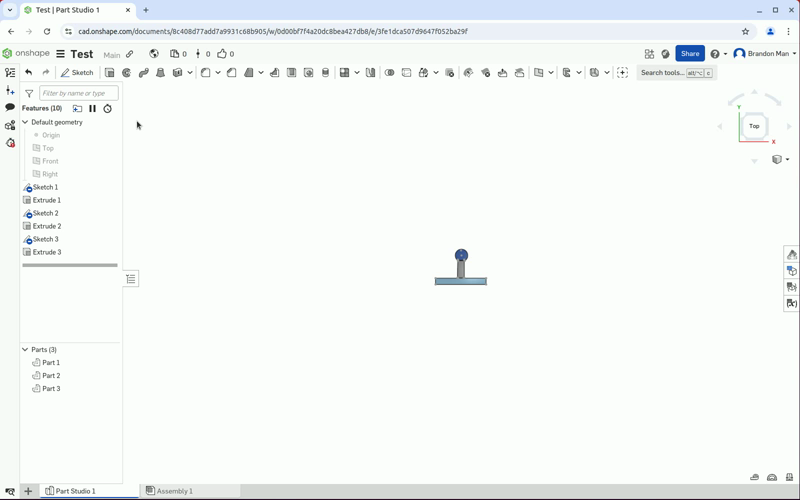
key(shift+h)
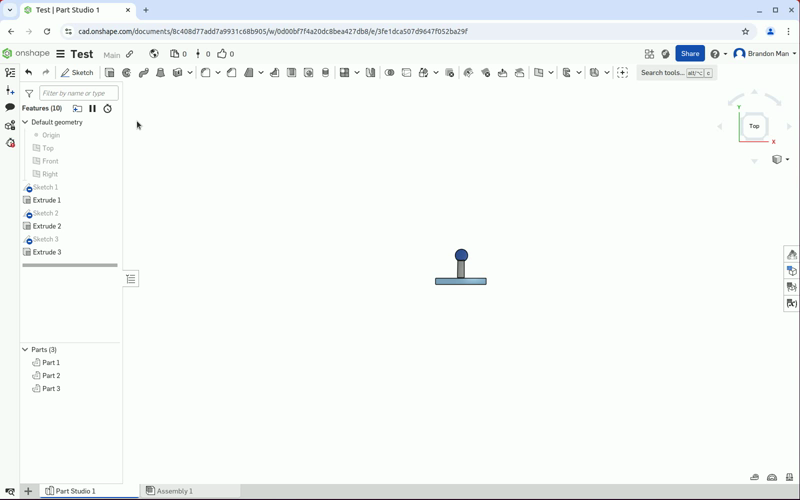
mouse_move(73, 189)
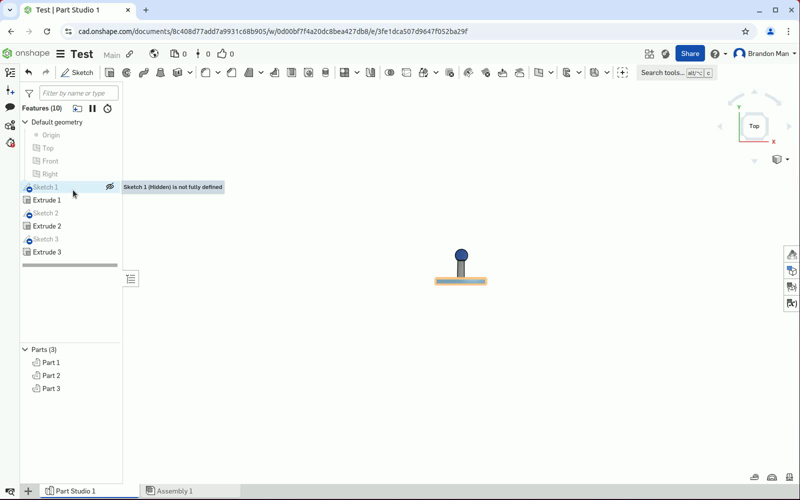
click(73, 189)
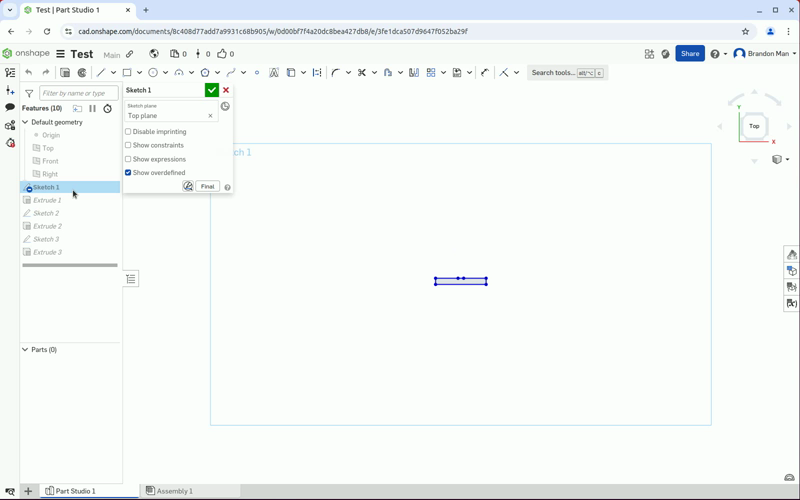
mouse_move(229, 92)
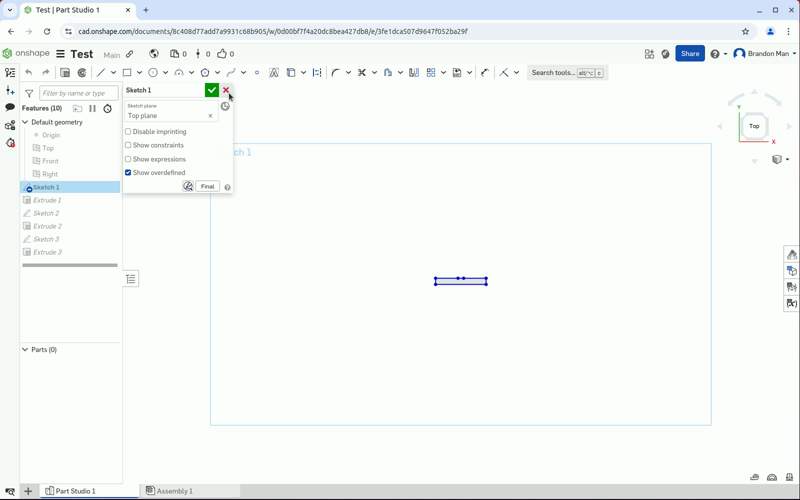
click(229, 92)
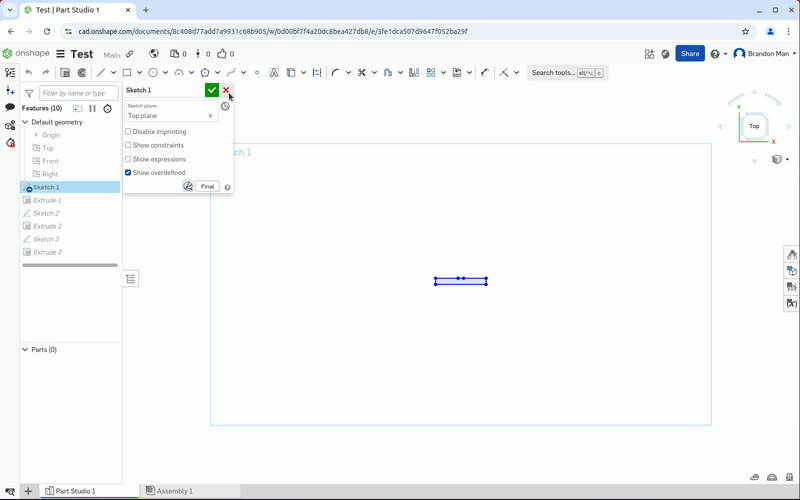
key(shift+s)
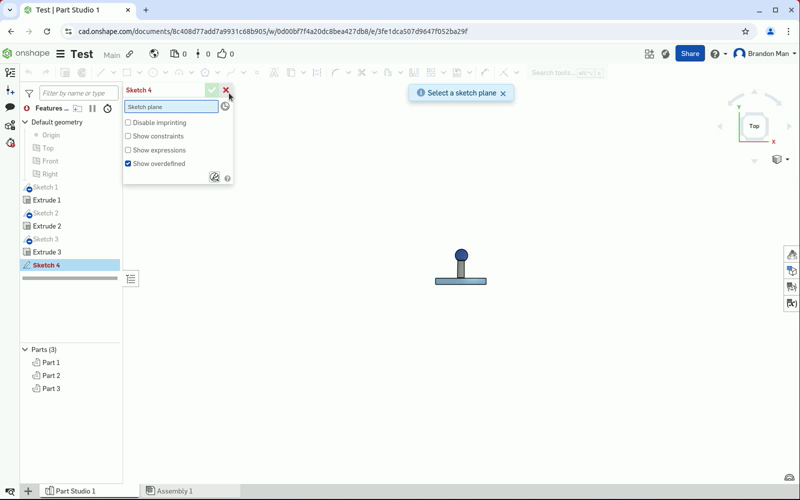
mouse_move(73, 150)
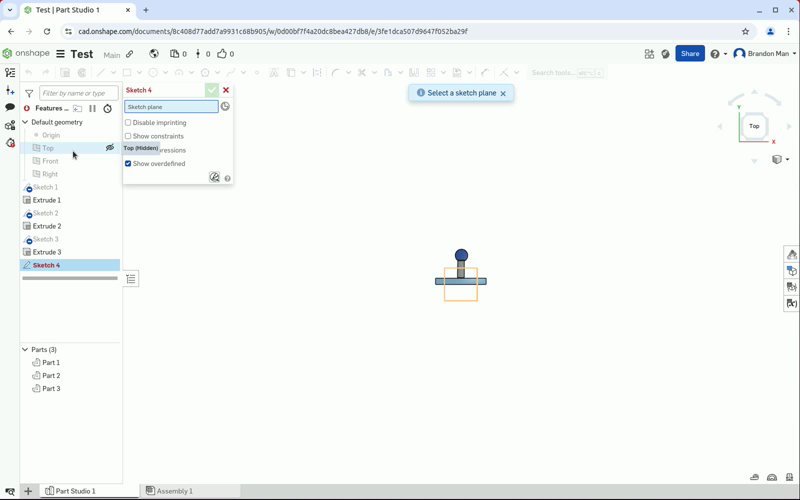
click(73, 150)
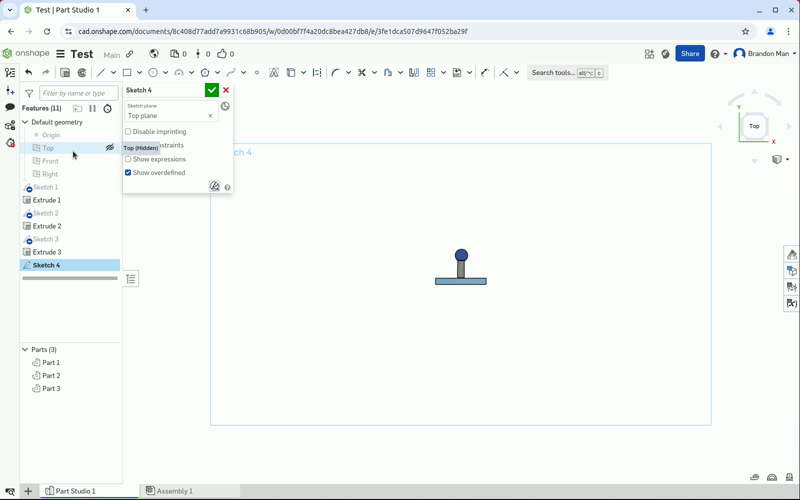
mouse_move(73, 352)
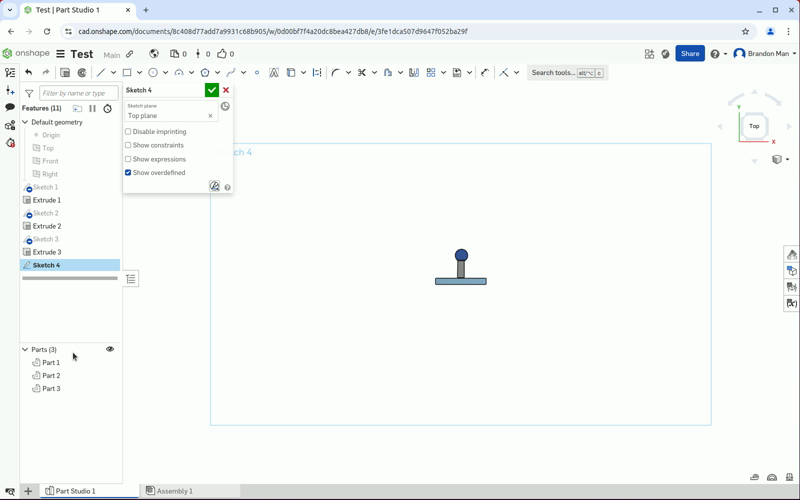
key(y)
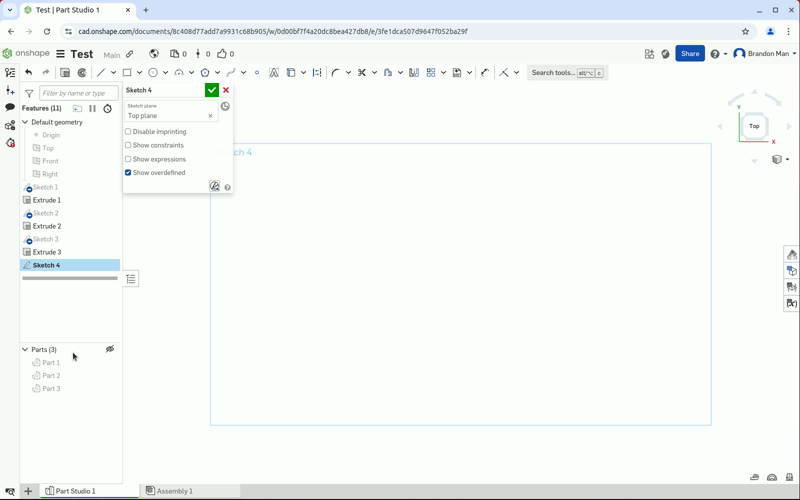
key(a)
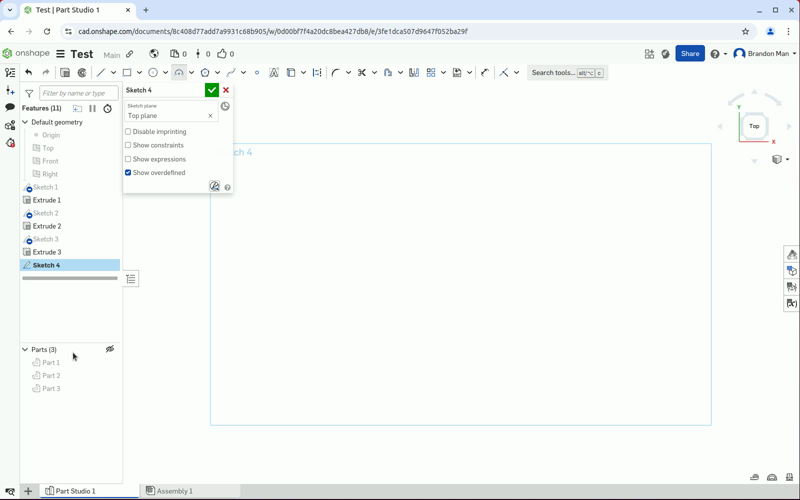
key_down(shift)
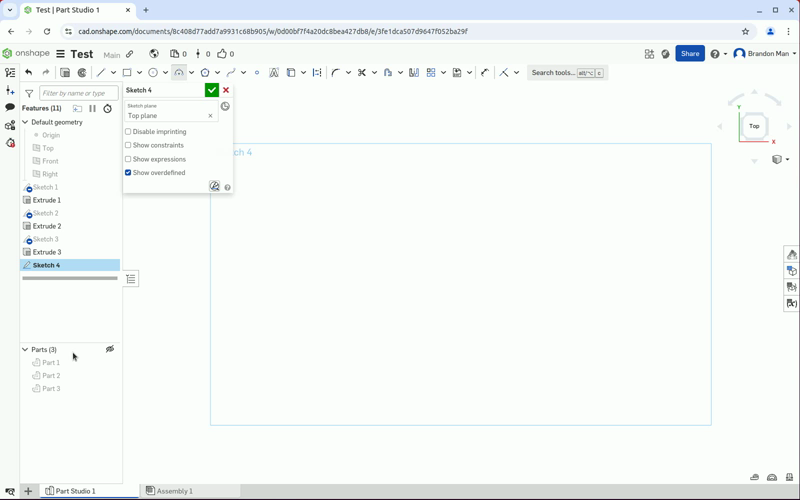
mouse_move(458, 260)
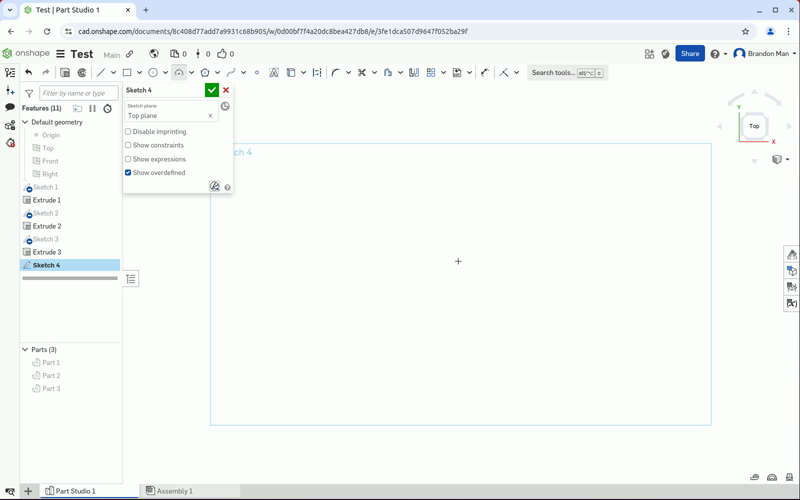
click(458, 260)
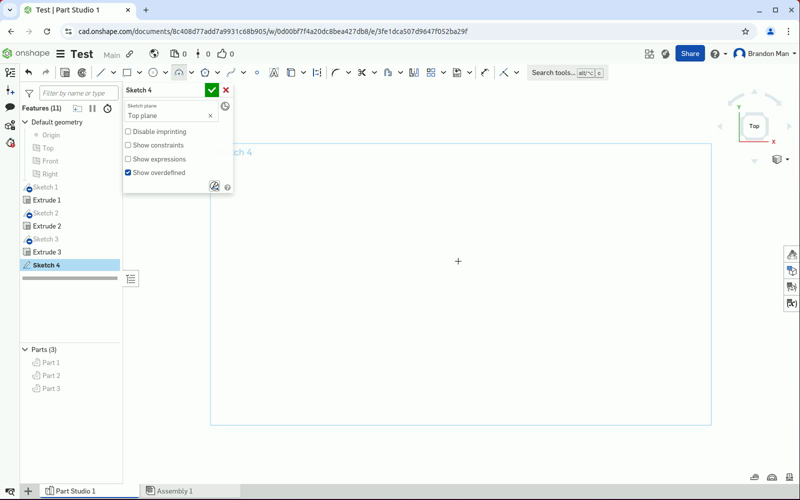
key_up(shift)
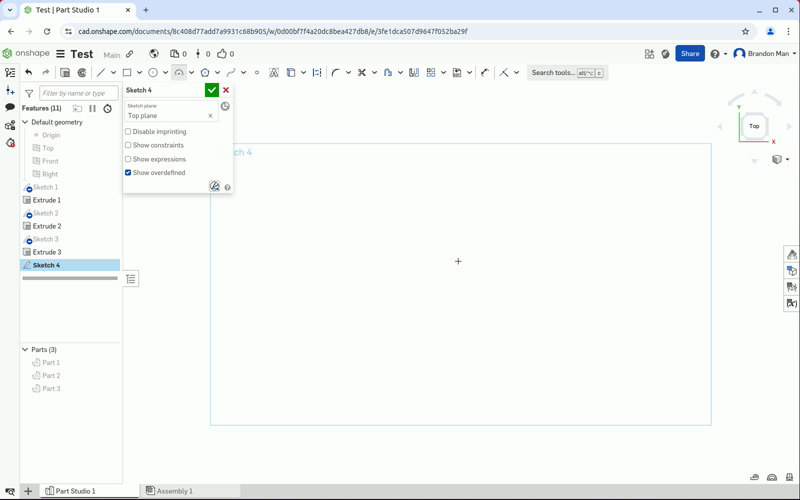
key_down(shift)
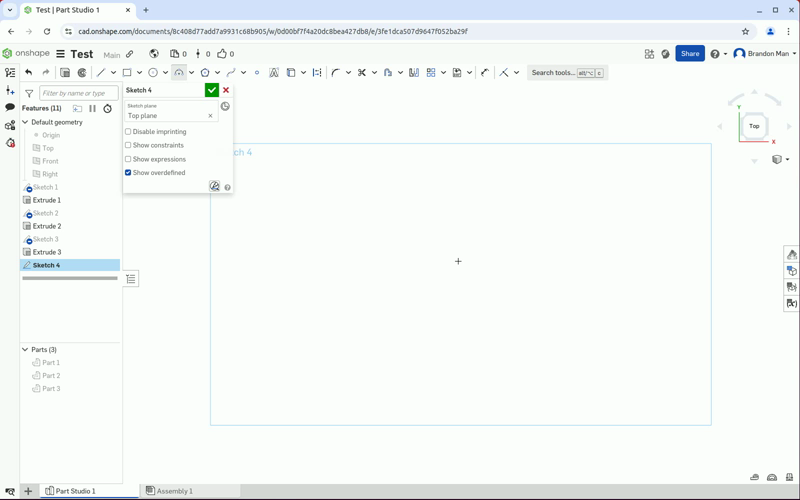
mouse_move(465, 260)
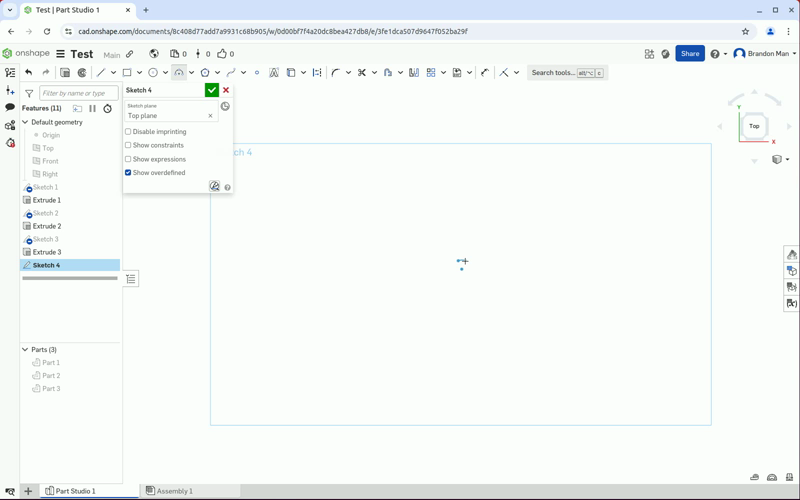
scroll(6)
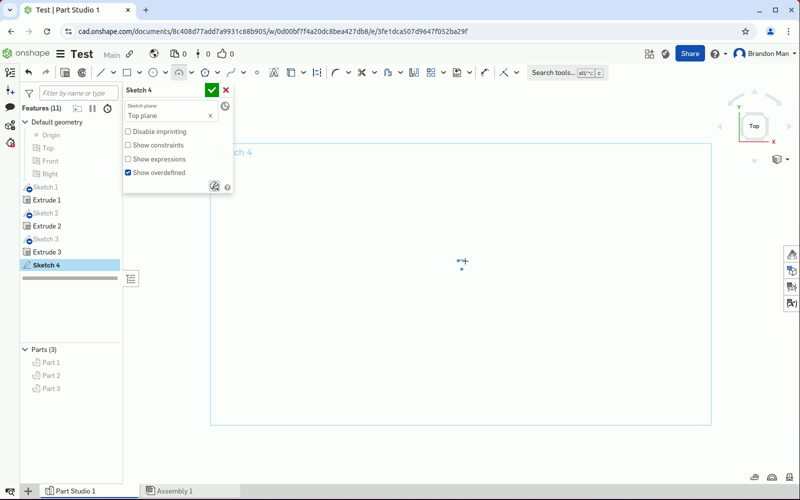
scroll(6)
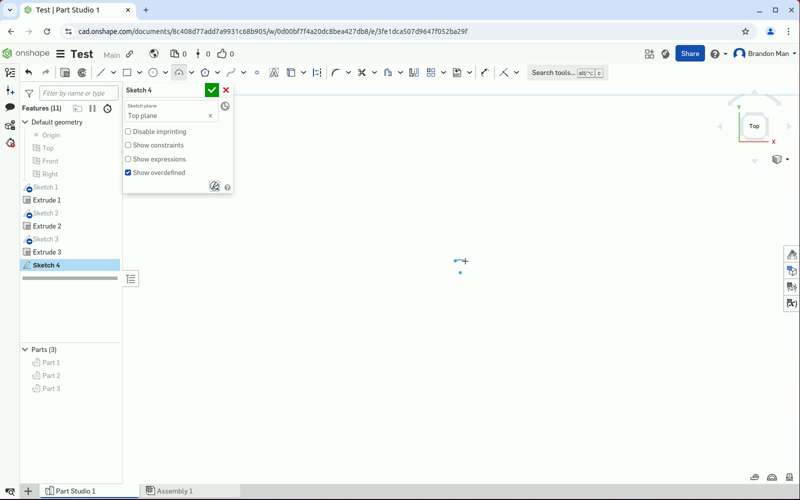
scroll(6)
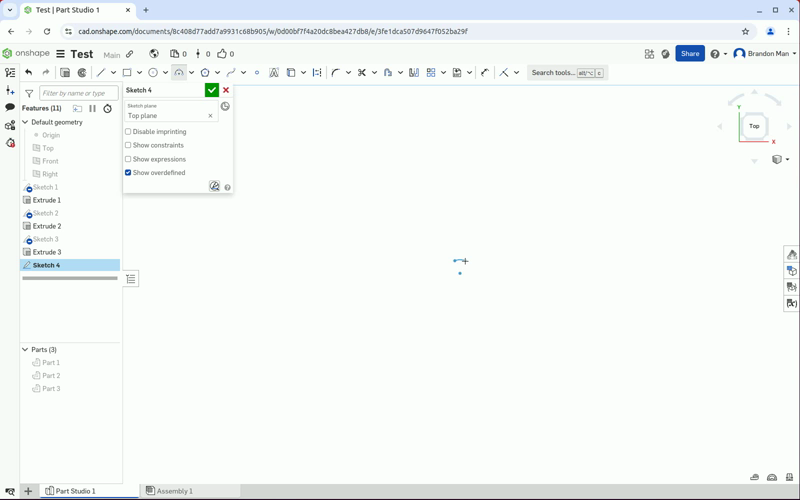
scroll(6)
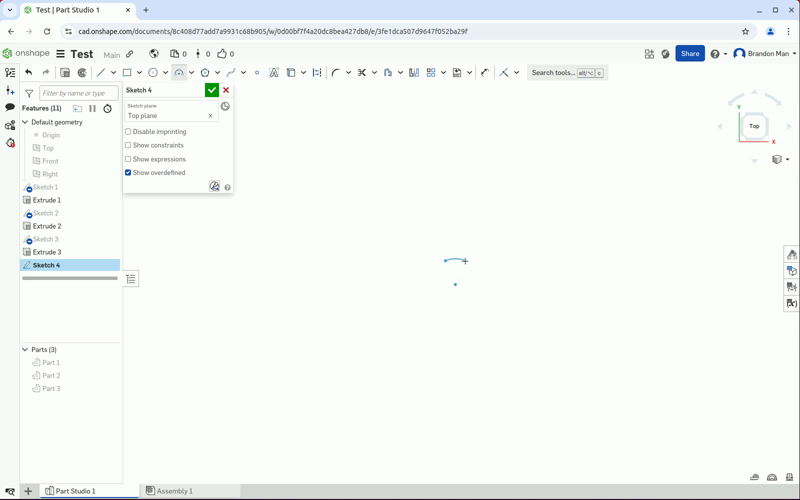
scroll(6)
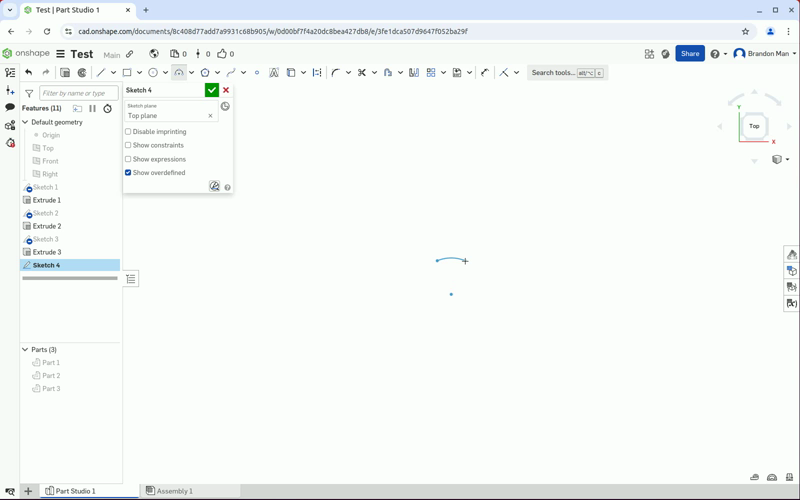
scroll(6)
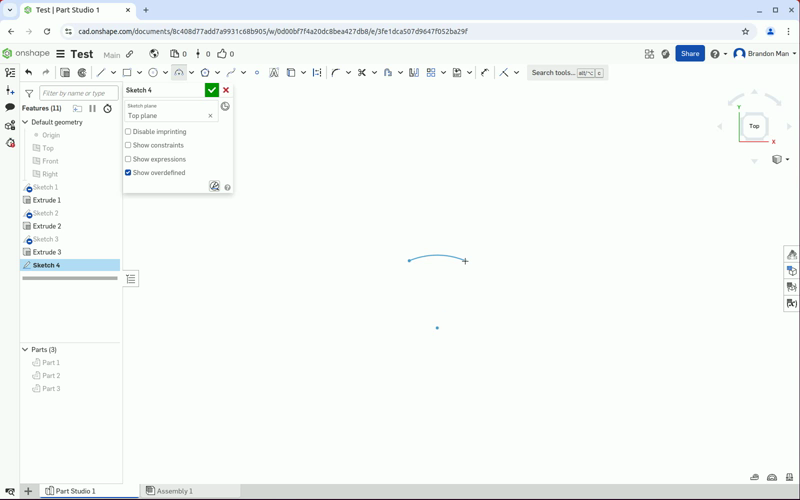
scroll(6)
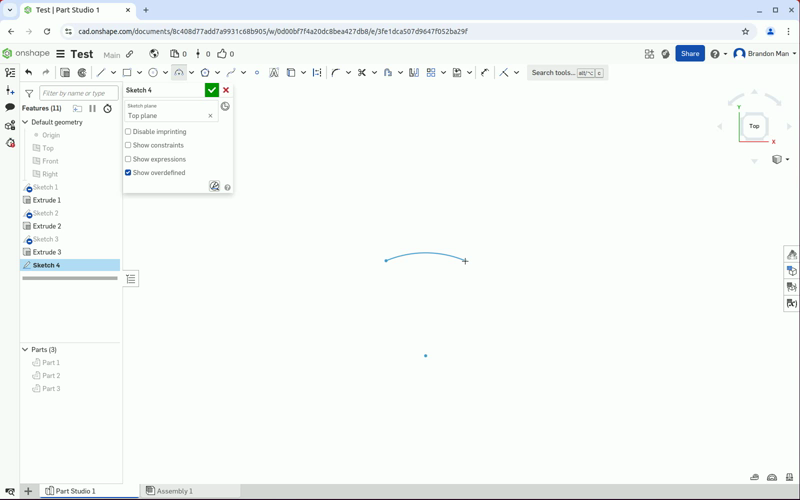
click(465, 260)
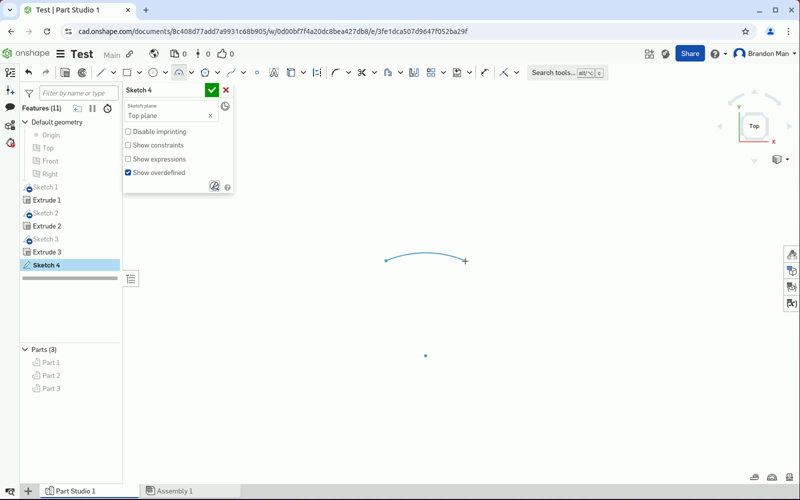
scroll(-6)
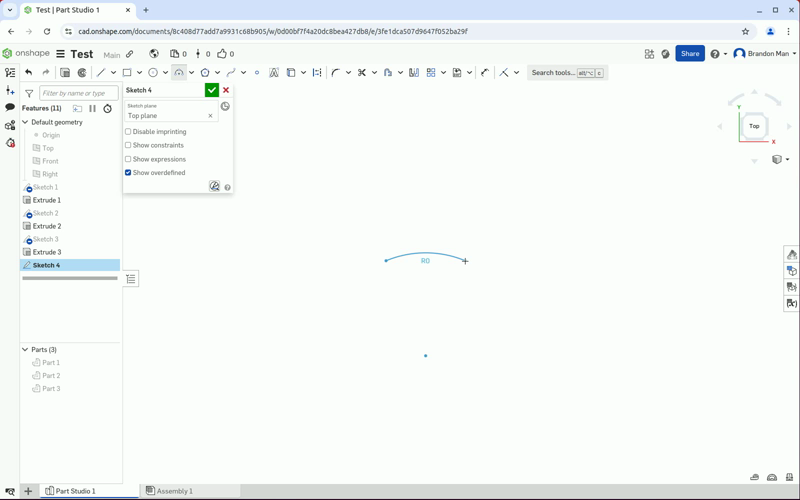
scroll(-6)
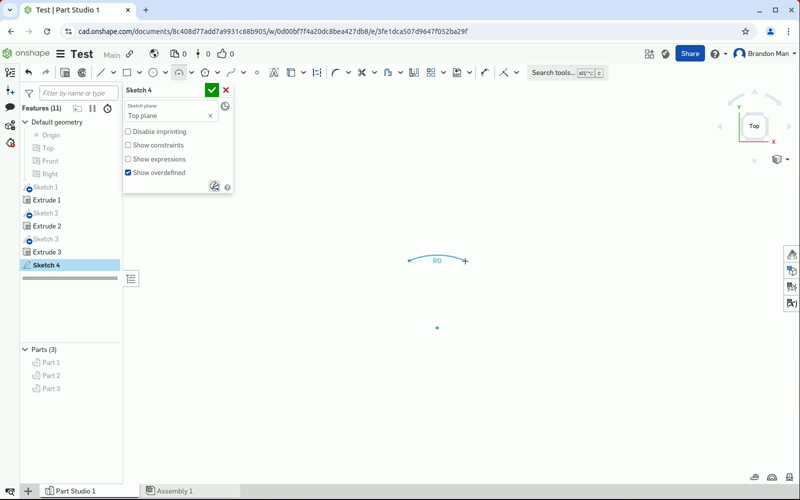
scroll(-6)
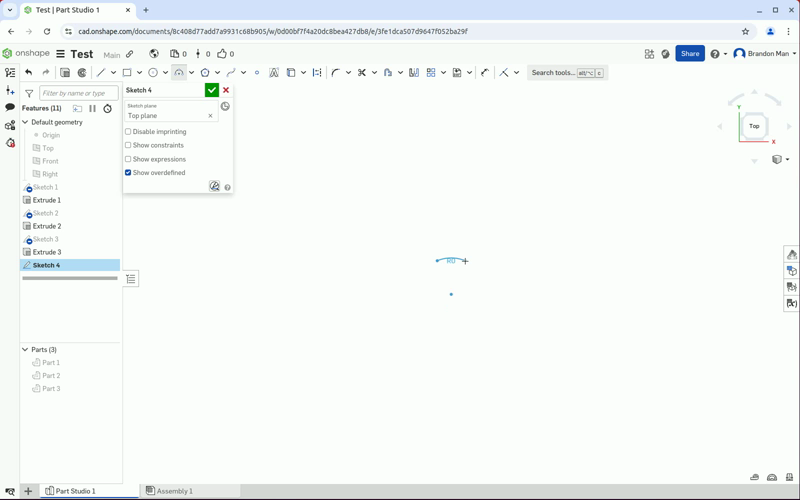
scroll(-6)
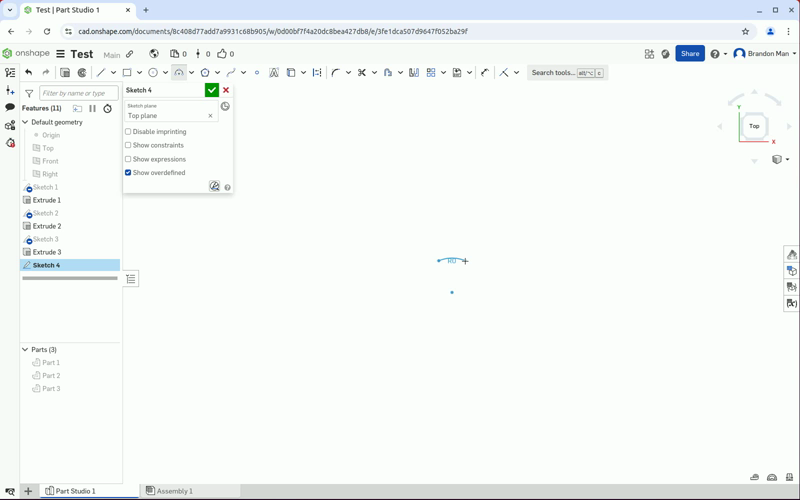
scroll(-6)
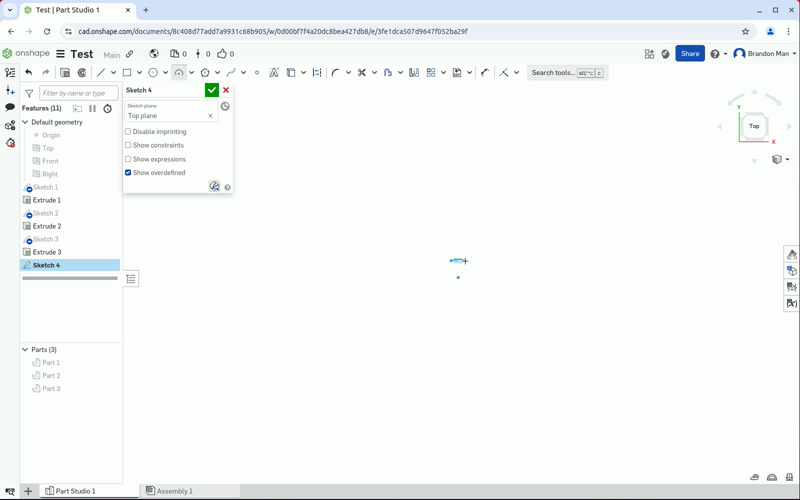
scroll(-6)
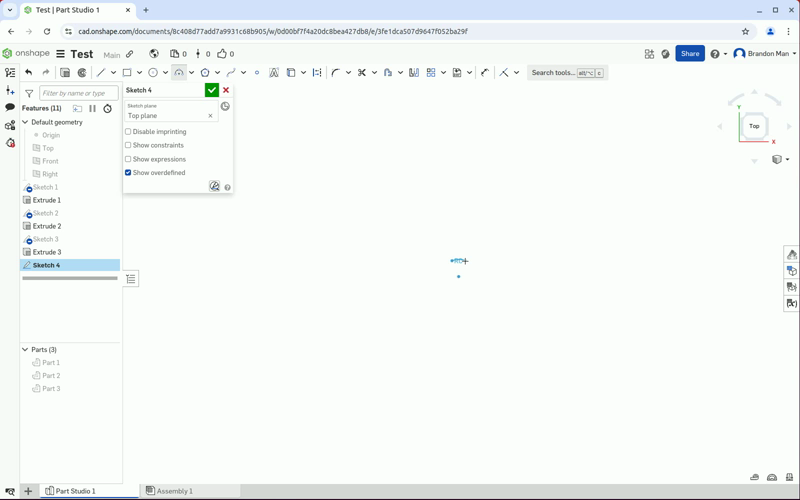
scroll(-6)
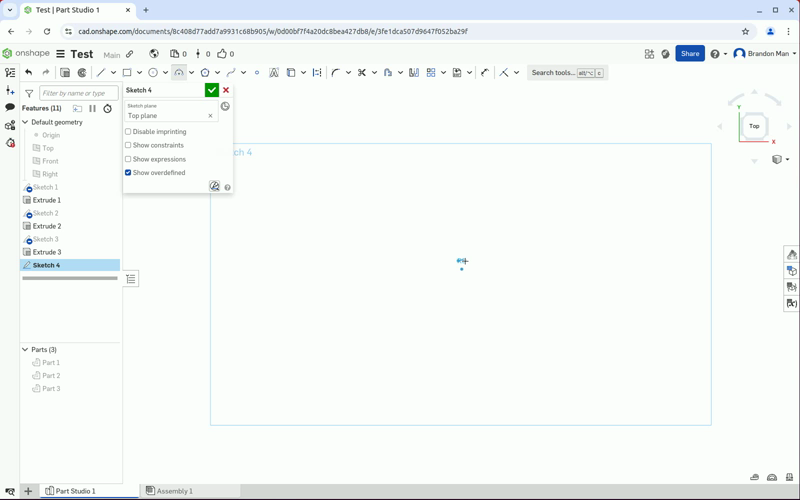
mouse_move(461, 261)
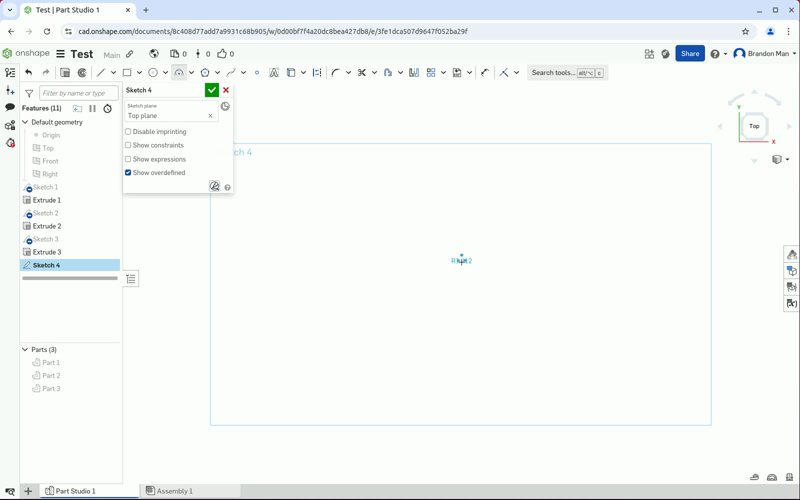
scroll(6)
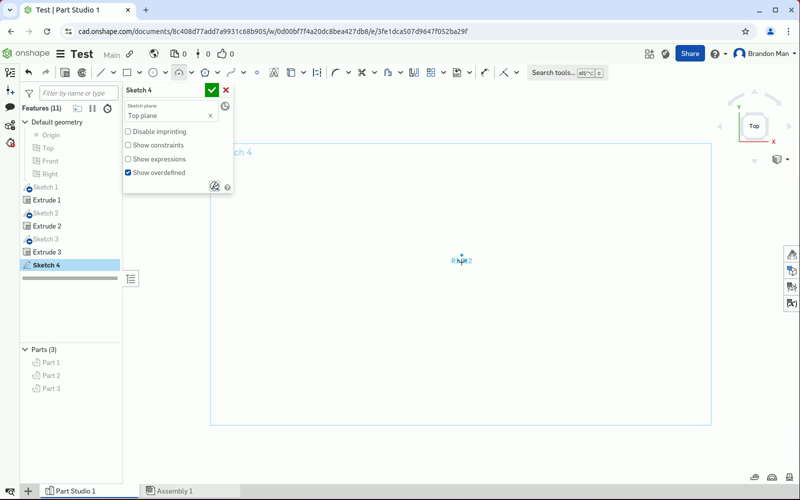
scroll(6)
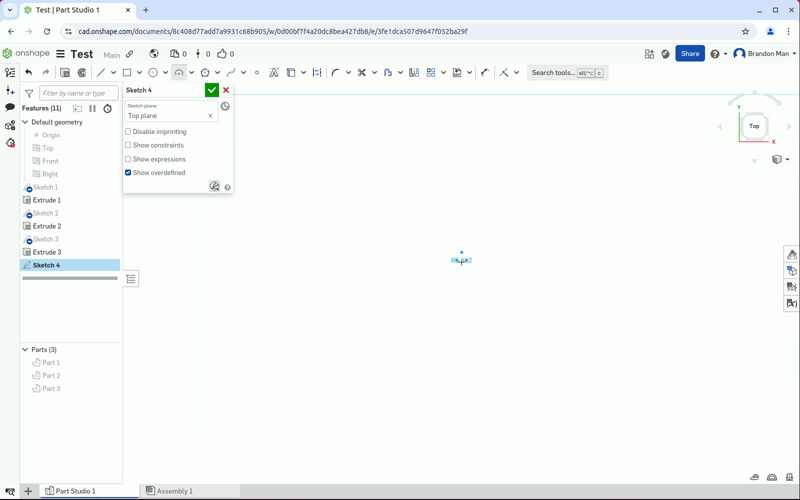
scroll(6)
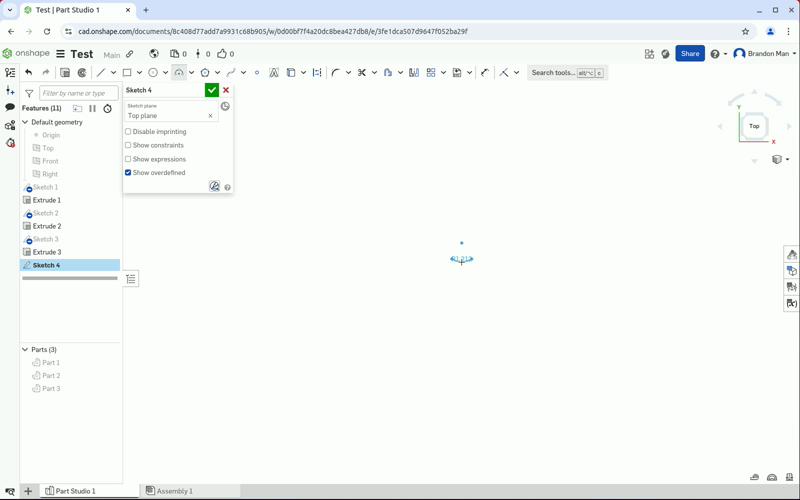
scroll(6)
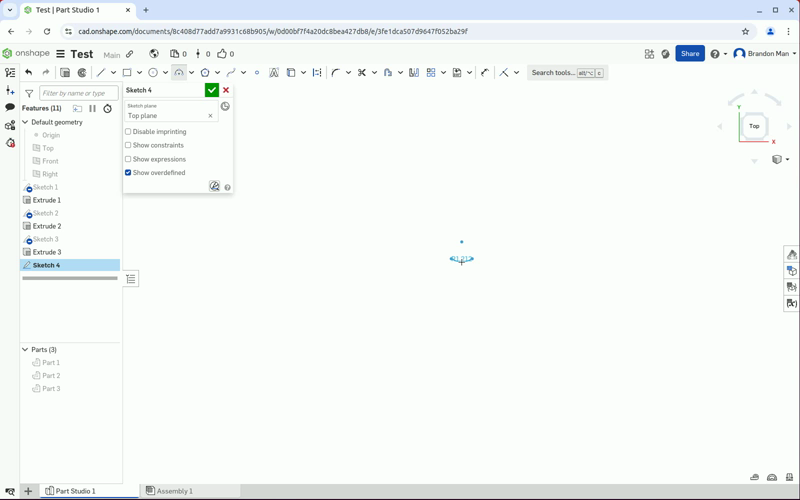
scroll(6)
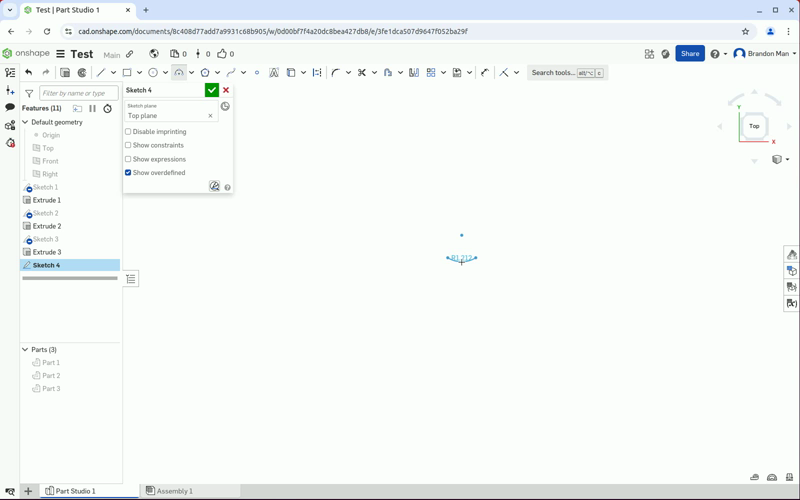
scroll(6)
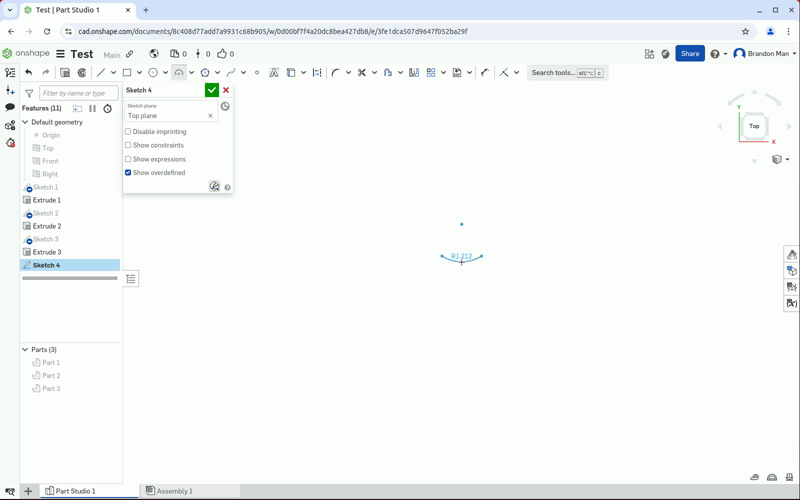
scroll(6)
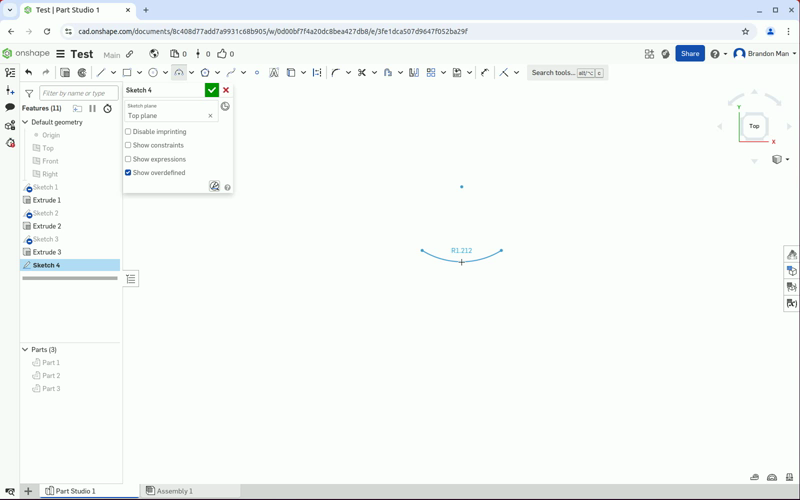
click(461, 261)
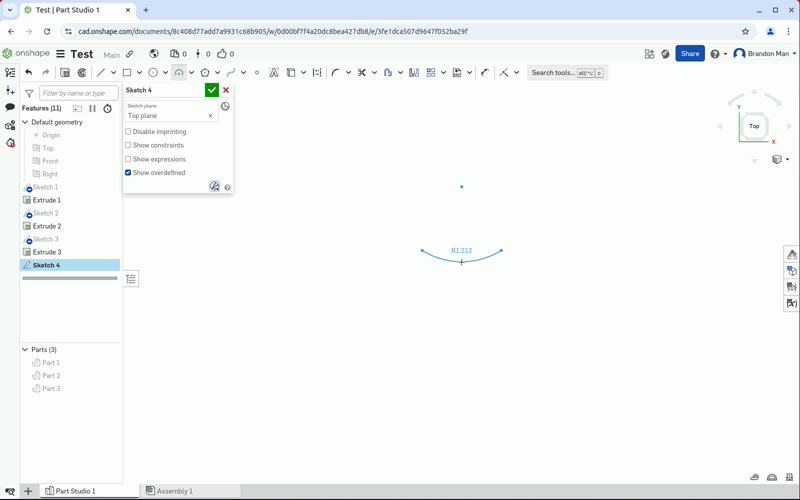
scroll(-6)
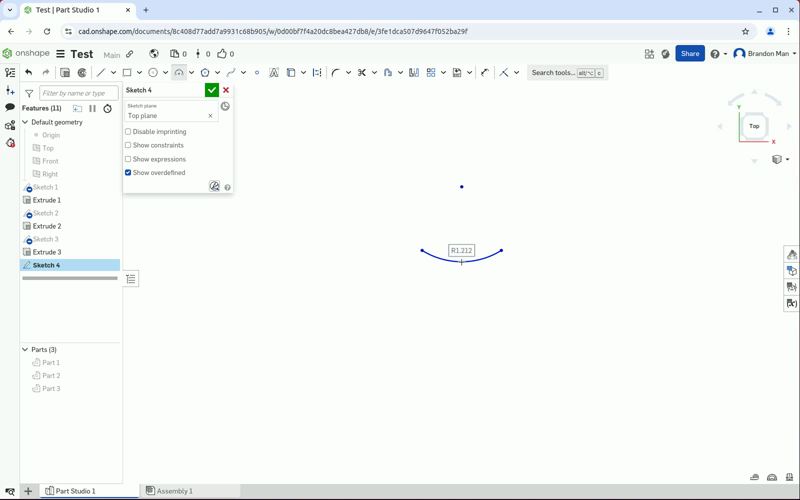
scroll(-6)
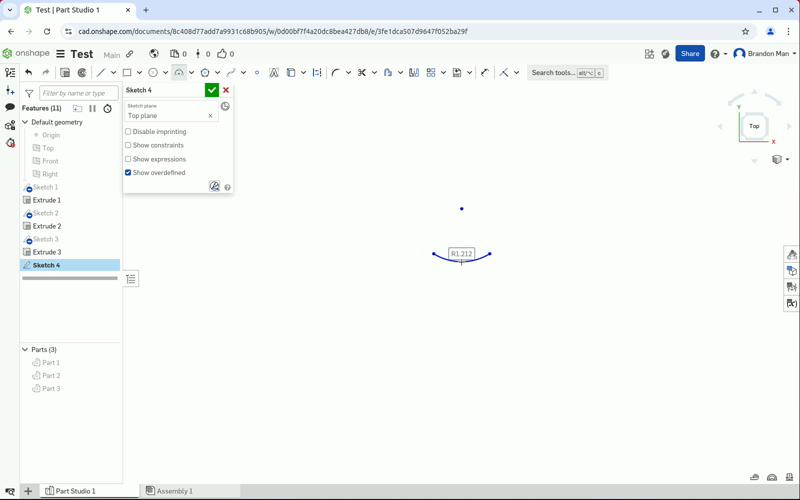
scroll(-6)
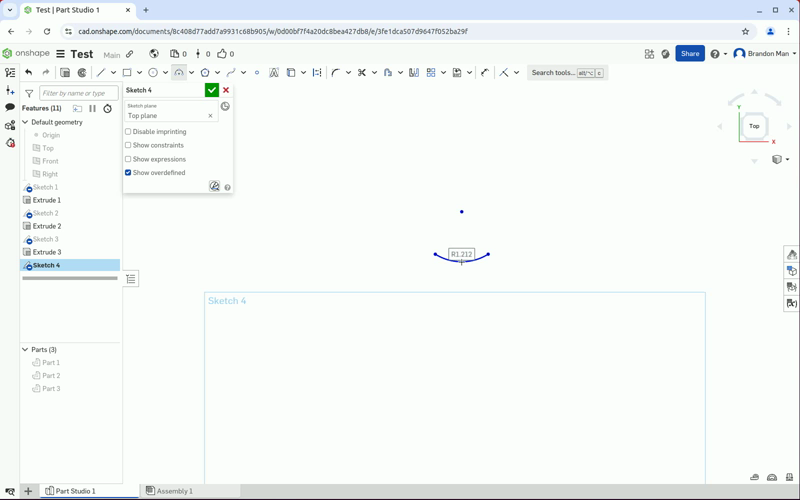
scroll(-6)
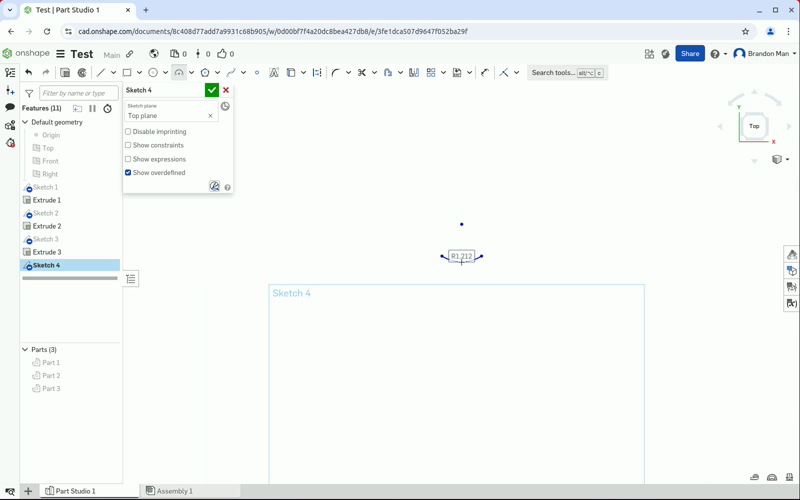
scroll(-6)
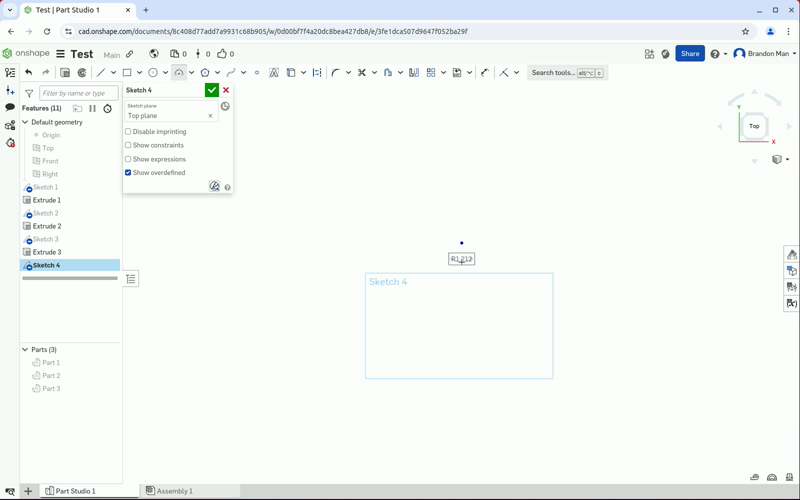
scroll(-6)
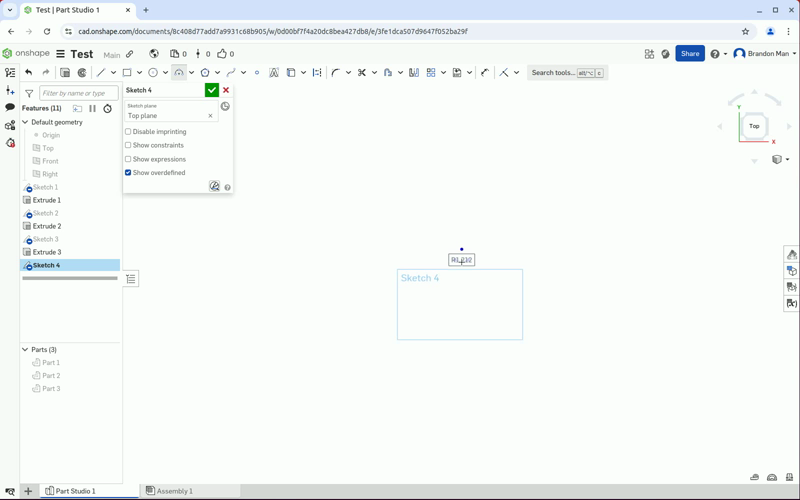
scroll(-6)
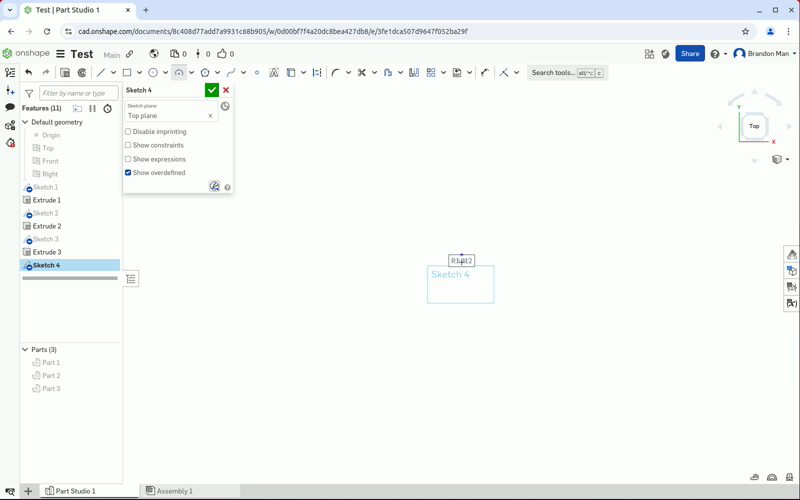
key_up(shift)
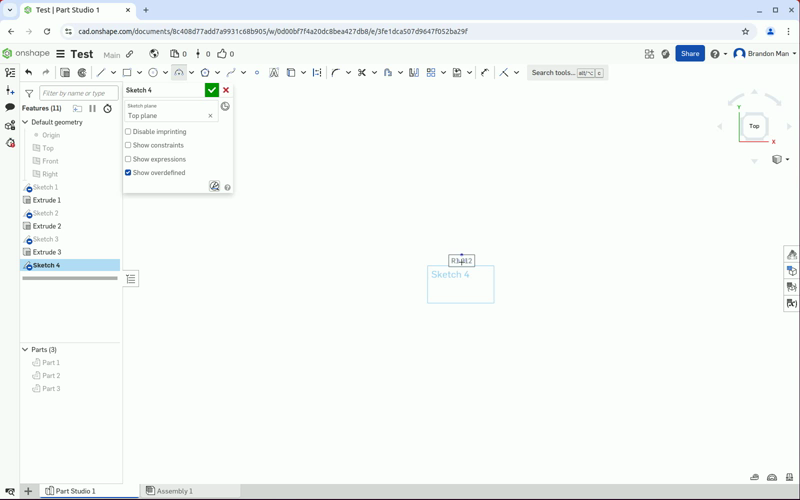
key(esc)
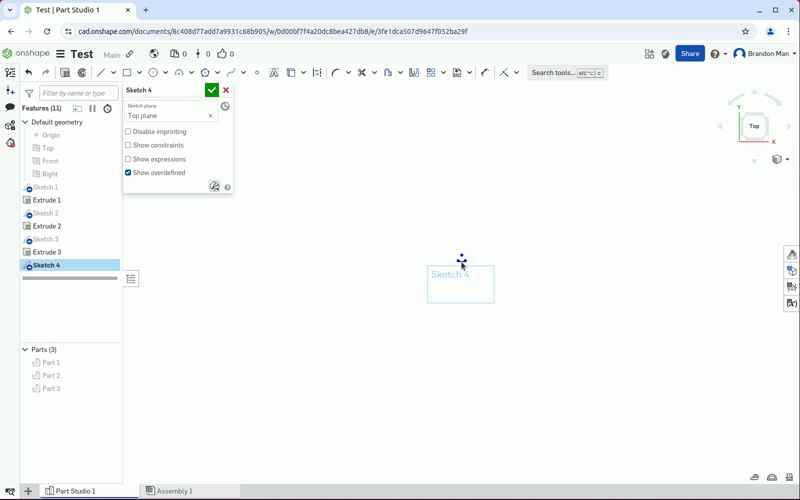
key(l)
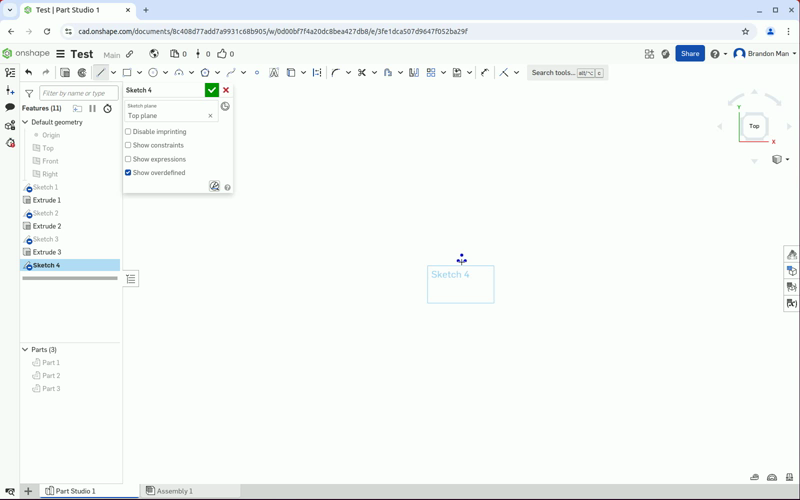
mouse_move(465, 260)
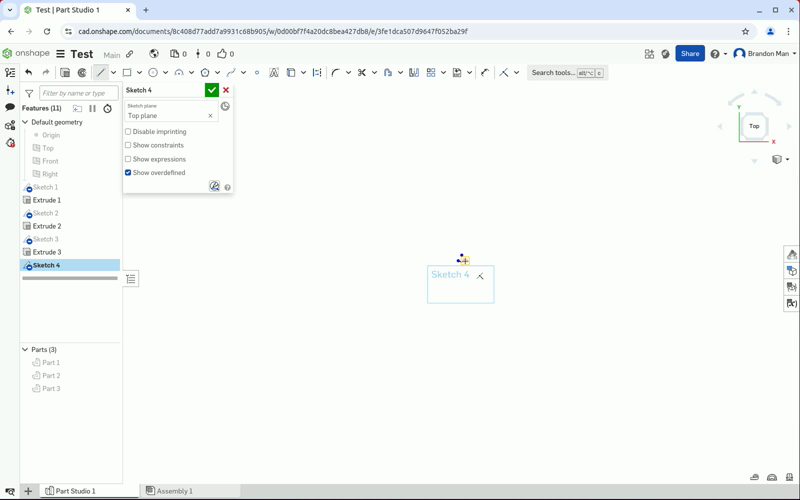
scroll(6)
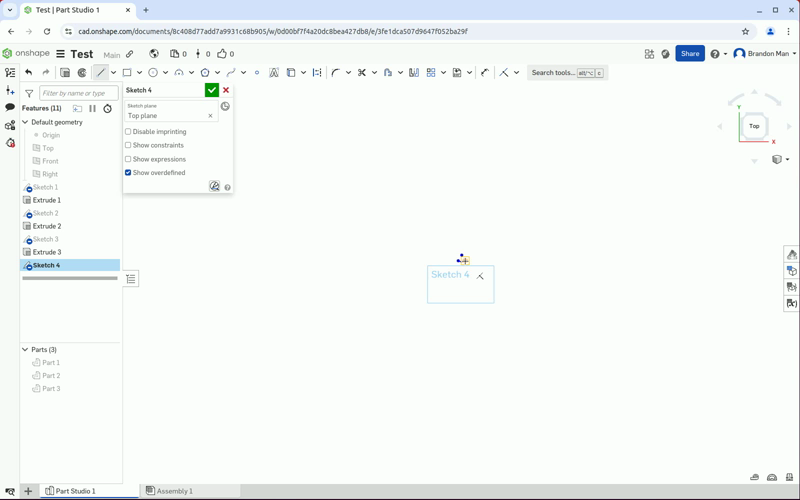
scroll(6)
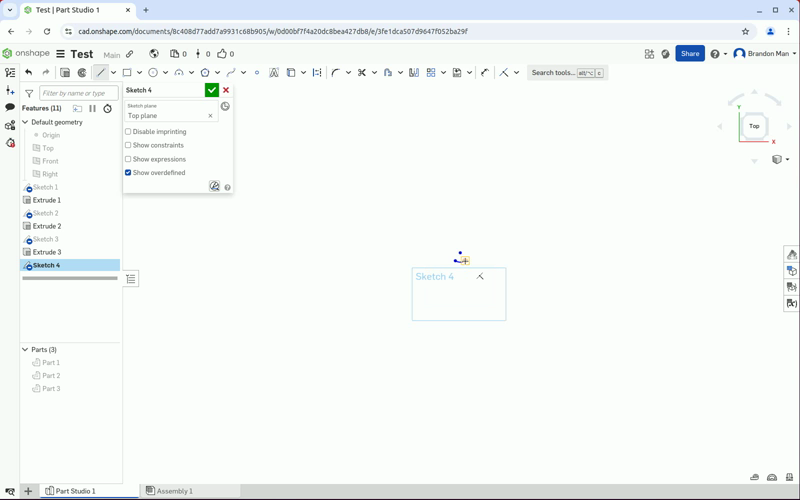
scroll(6)
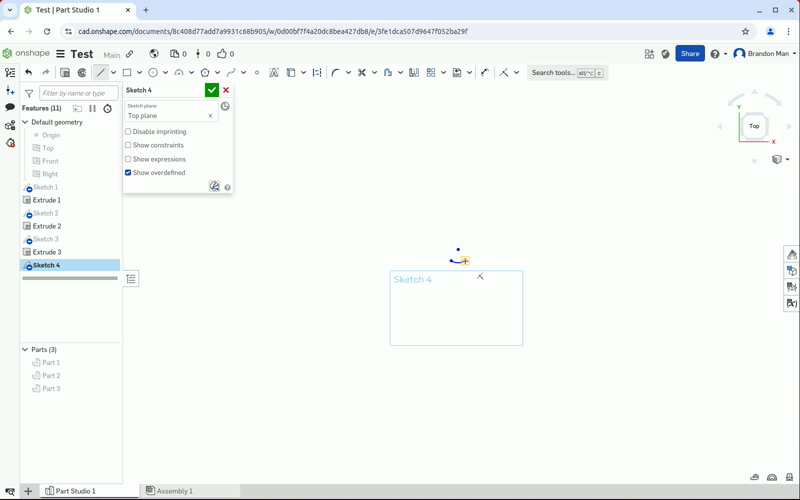
scroll(6)
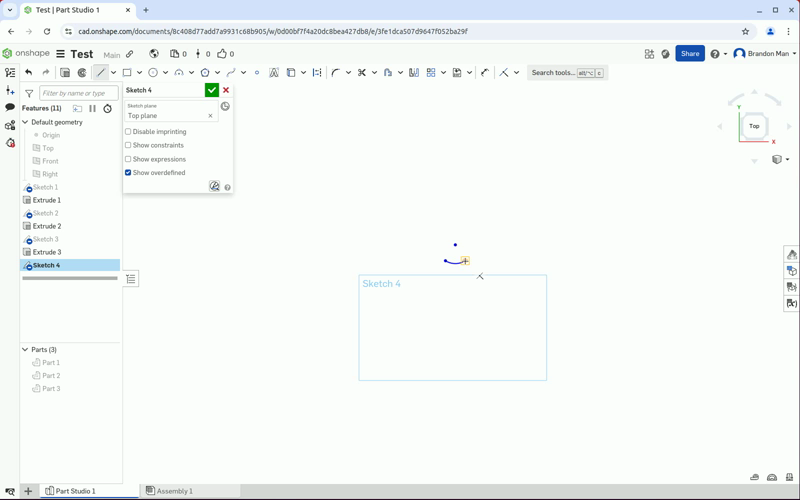
scroll(6)
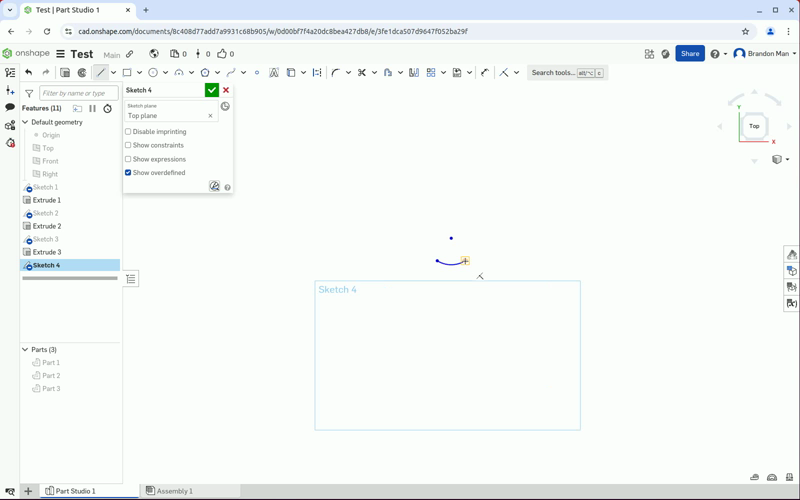
scroll(6)
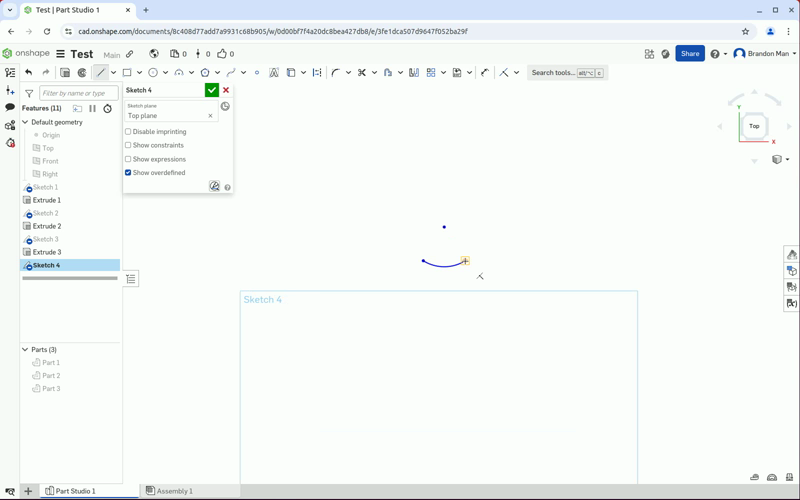
scroll(6)
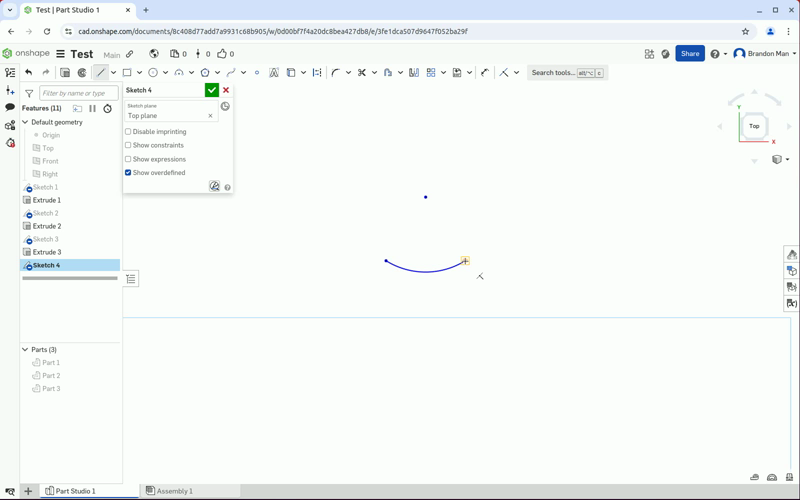
click(465, 260)
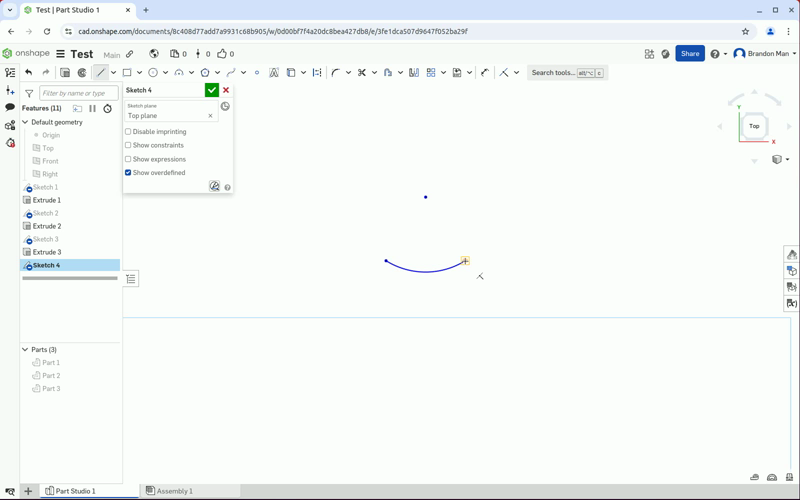
scroll(-6)
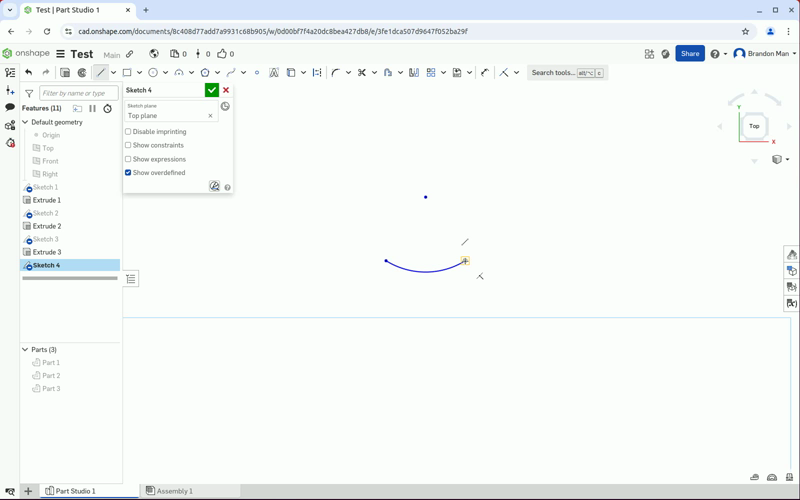
scroll(-6)
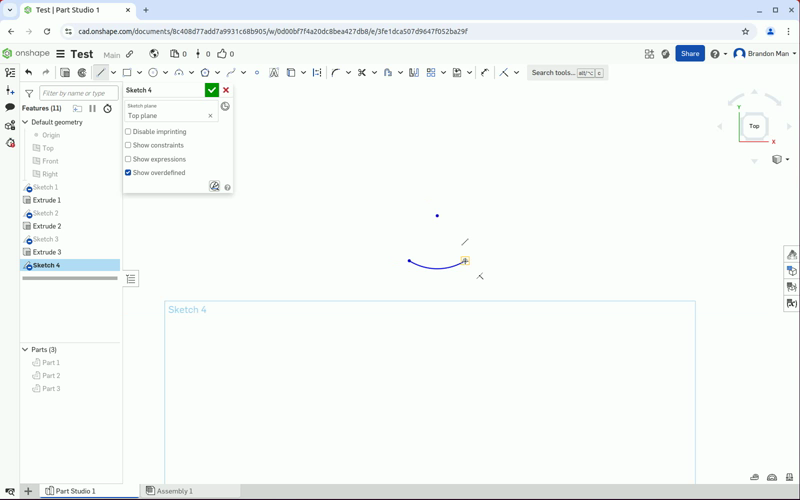
scroll(-6)
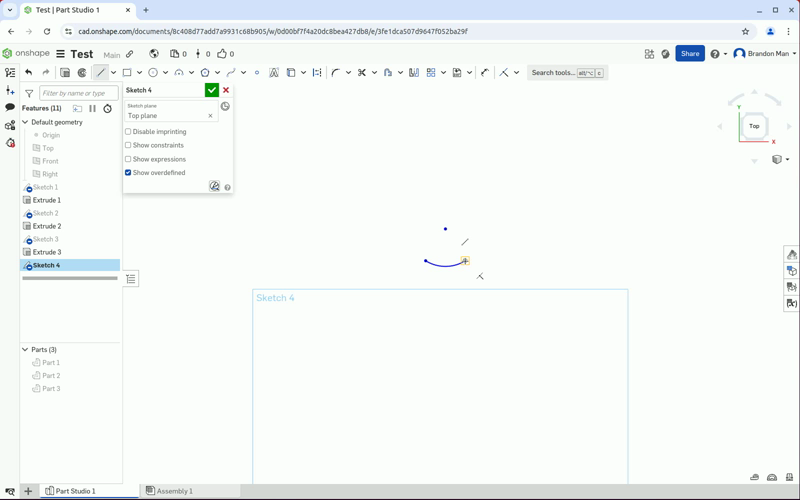
scroll(-6)
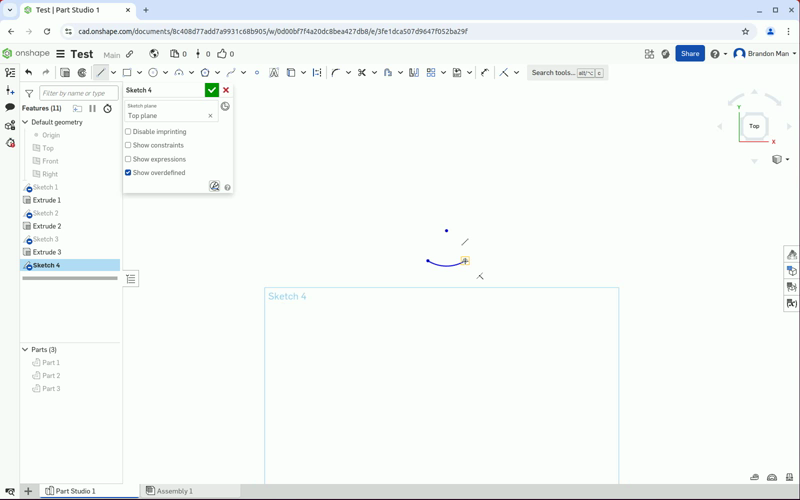
scroll(-6)
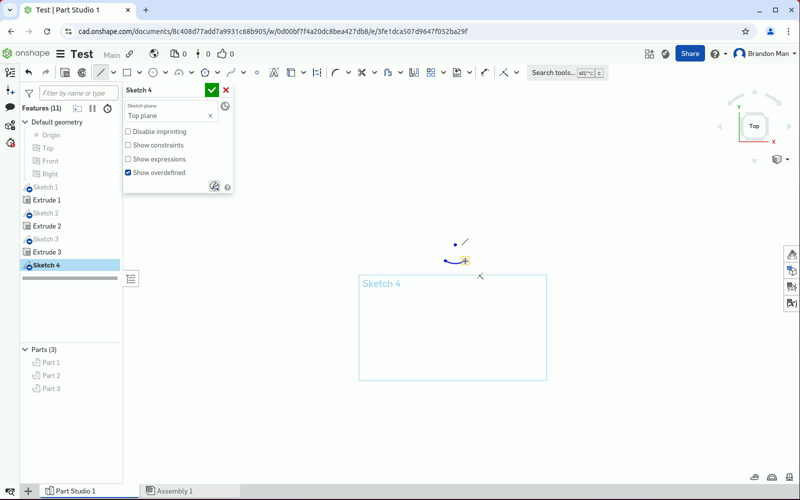
scroll(-6)
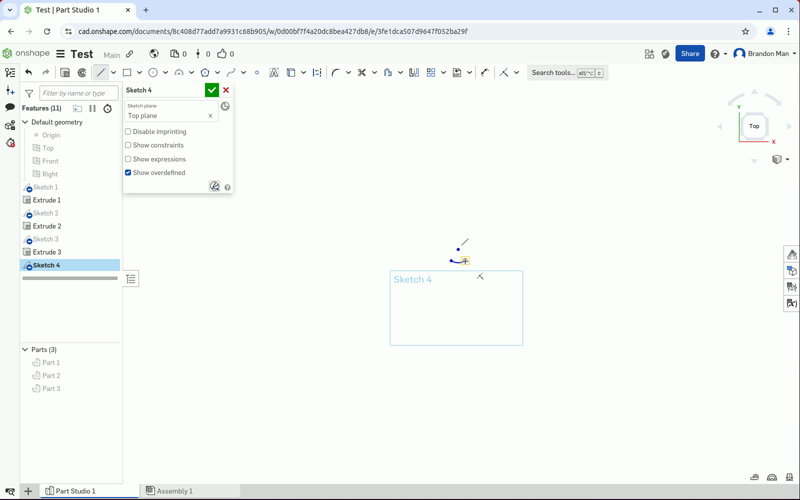
scroll(-6)
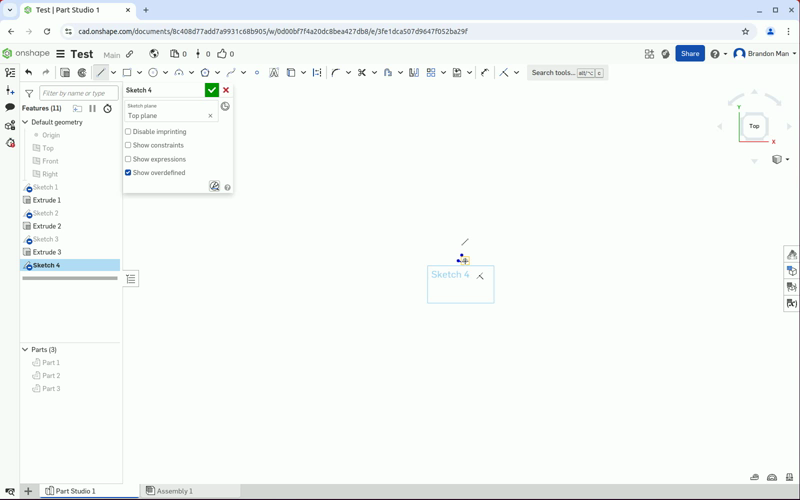
mouse_move(495, 260)
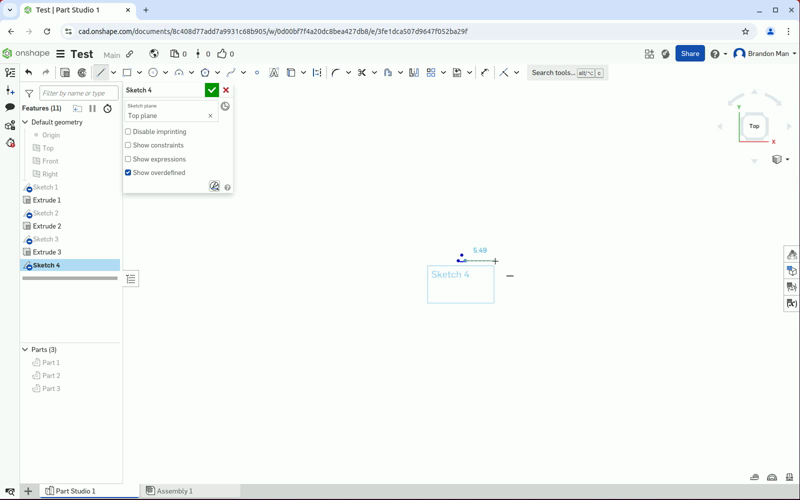
key_down(shift)
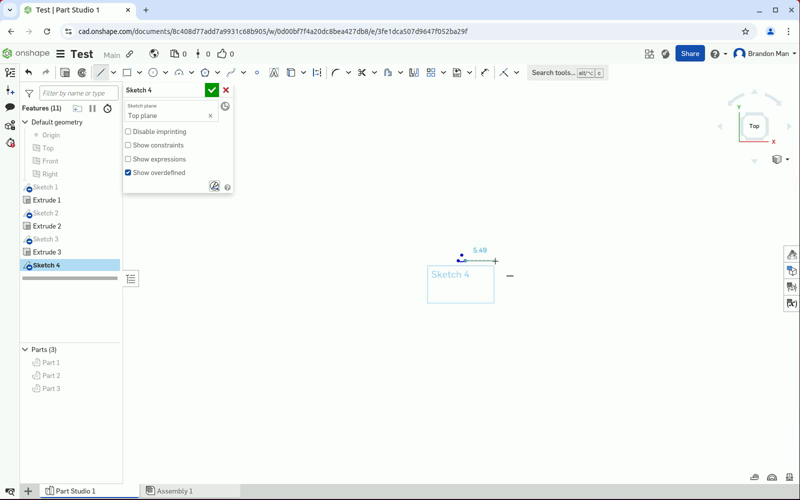
mouse_move(458, 260)
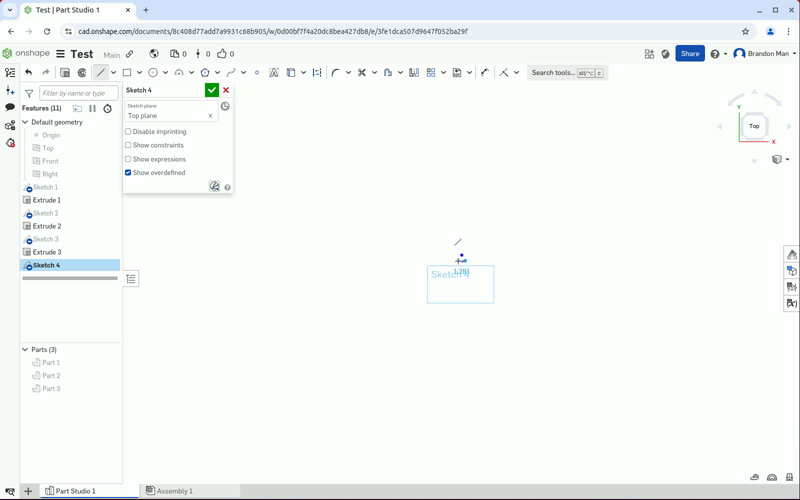
scroll(6)
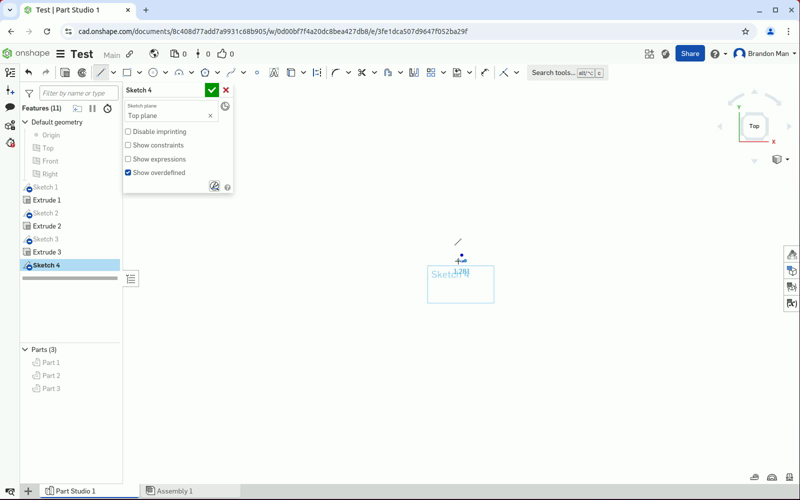
scroll(6)
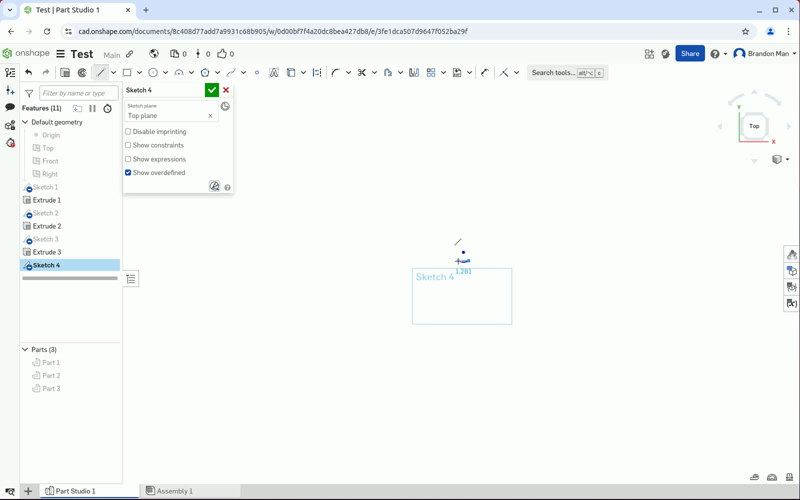
scroll(6)
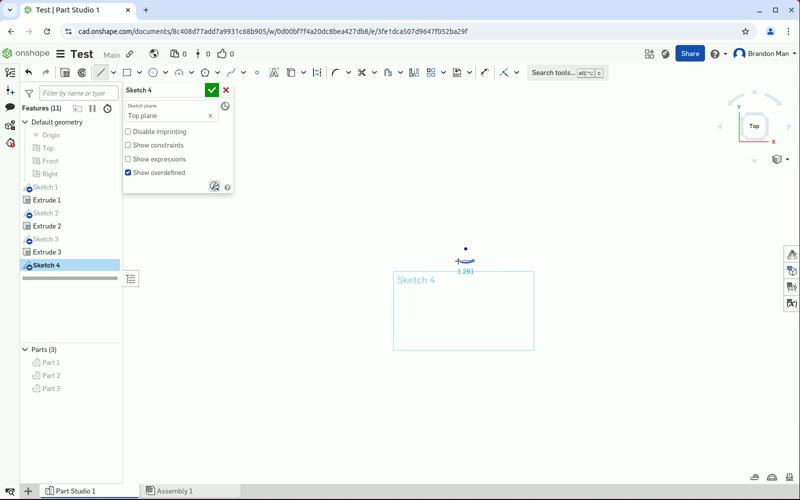
scroll(6)
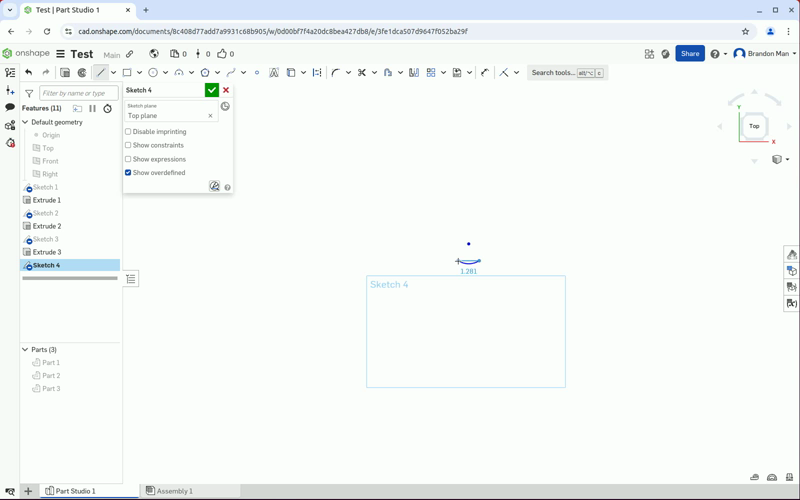
scroll(6)
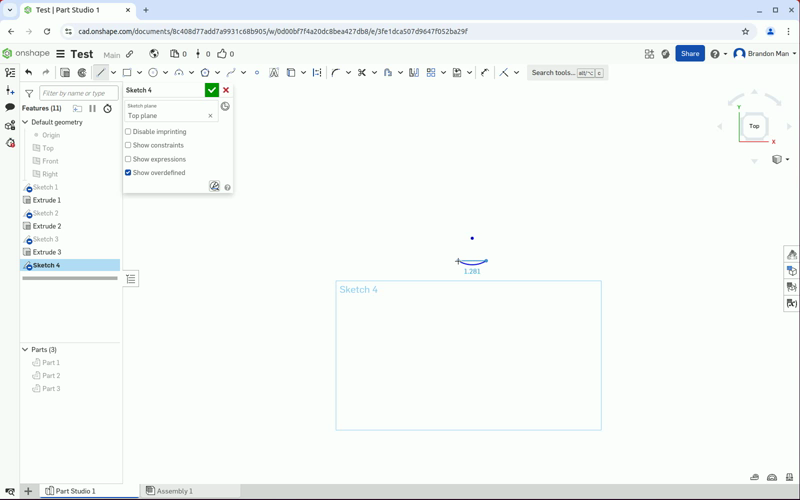
scroll(6)
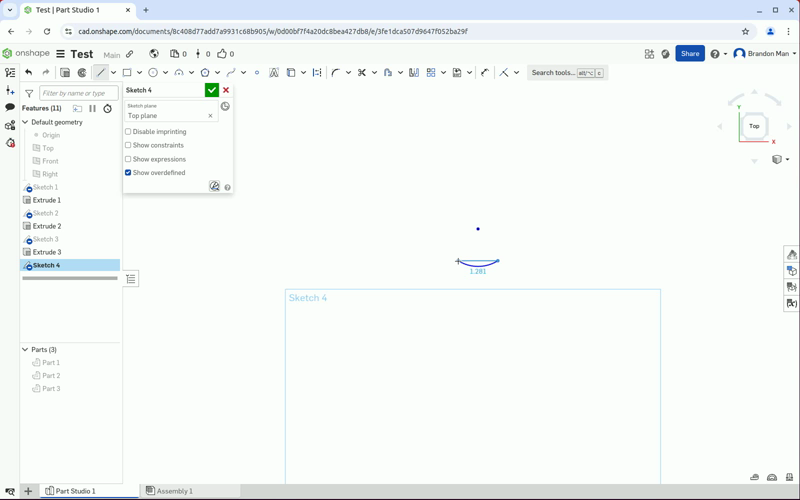
scroll(6)
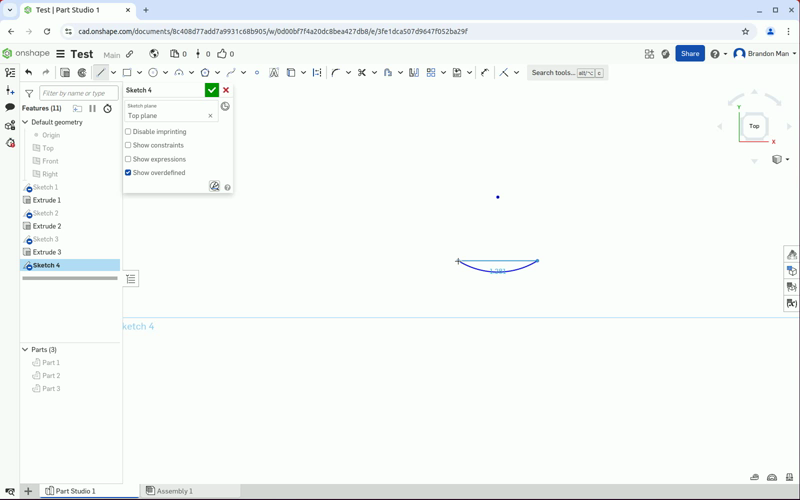
key_up(shift)
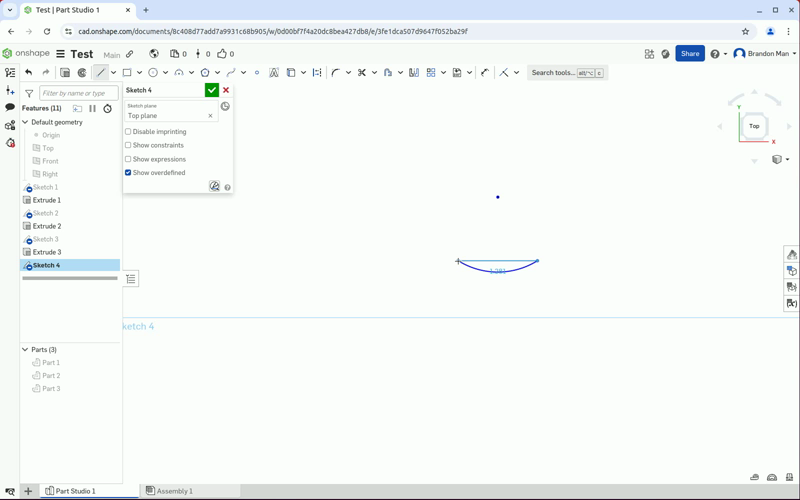
click(458, 260)
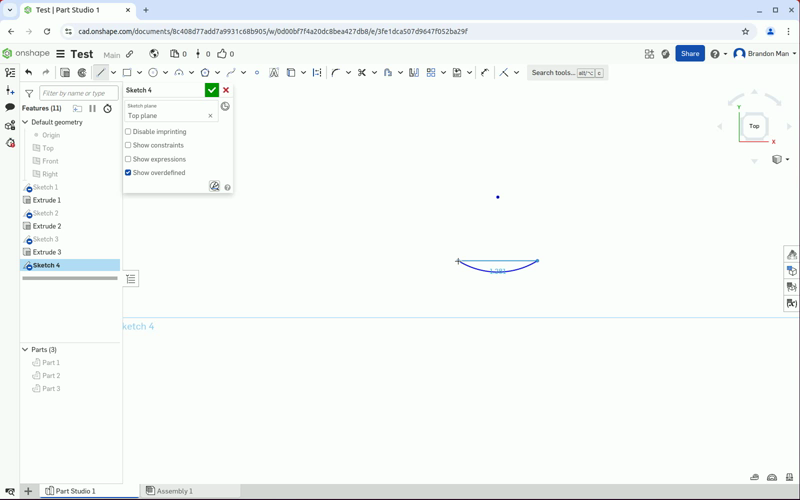
scroll(-6)
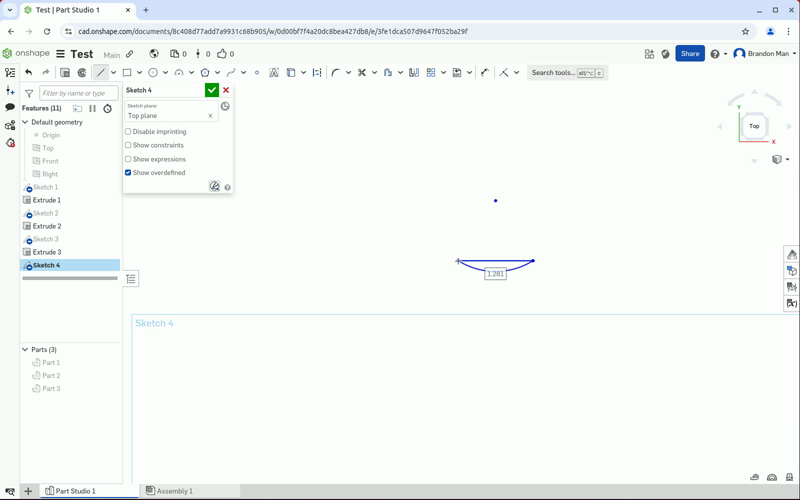
scroll(-6)
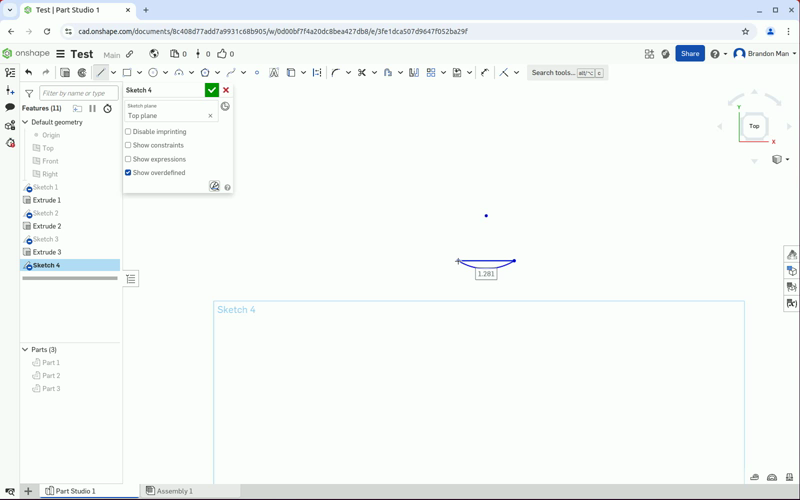
scroll(-6)
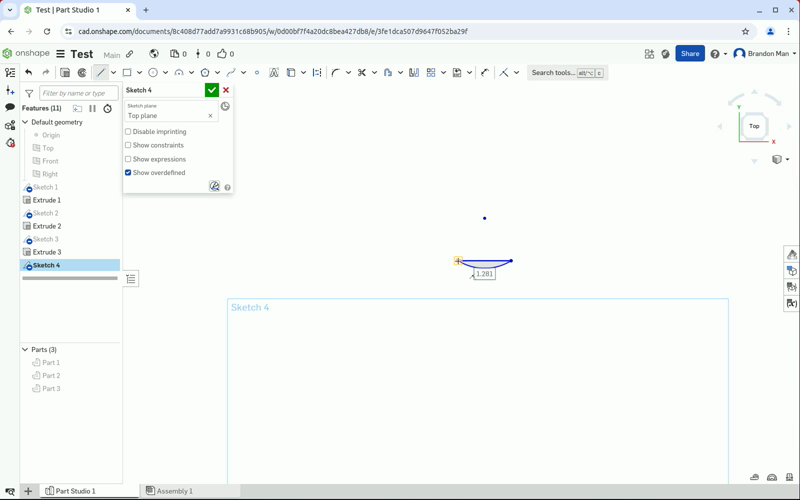
scroll(-6)
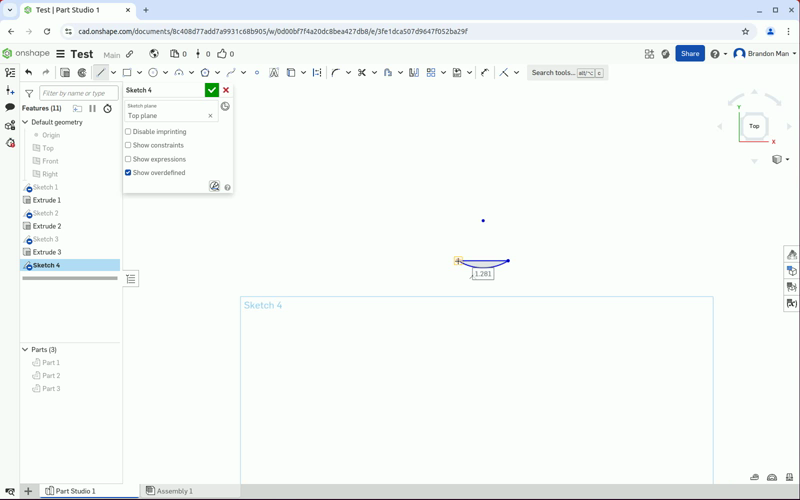
scroll(-6)
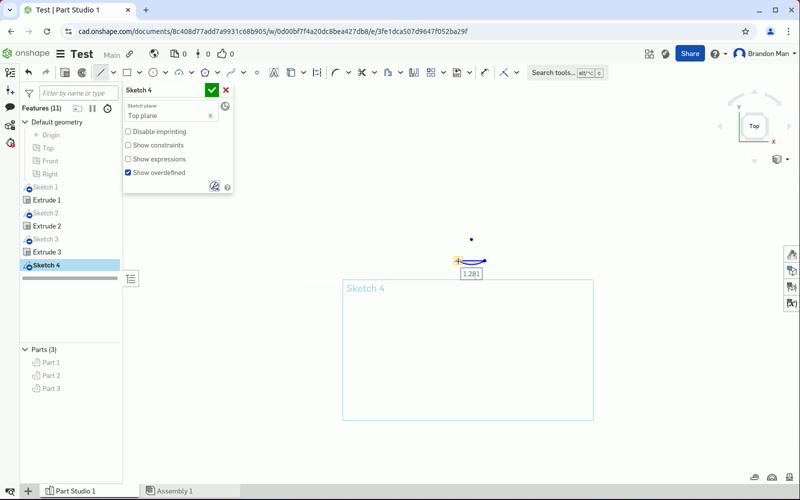
scroll(-6)
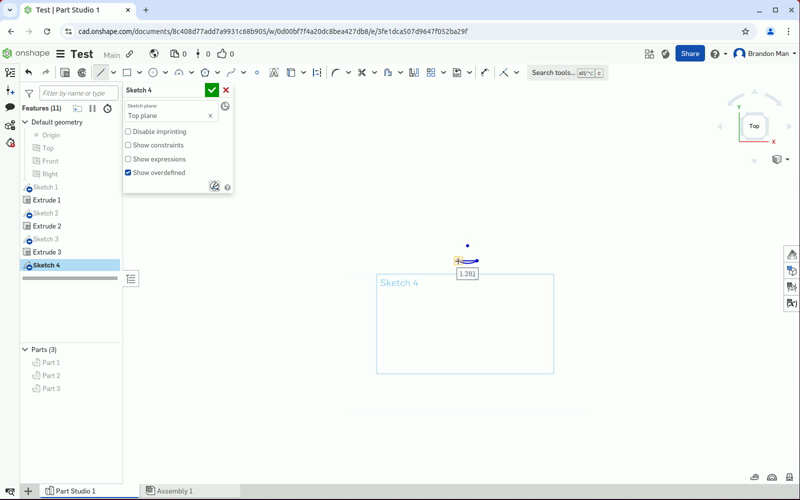
scroll(-6)
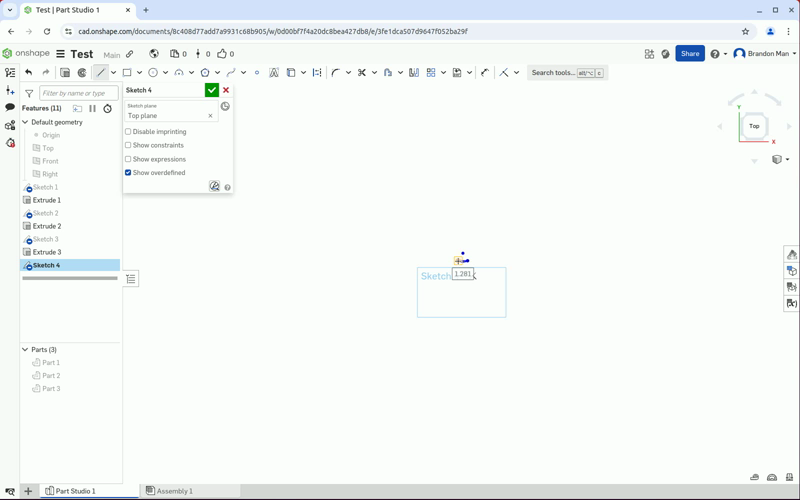
key(esc)
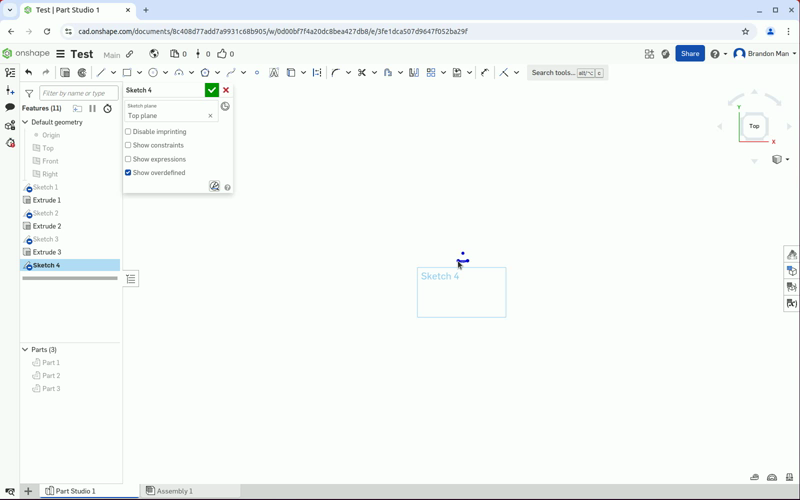
mouse_move(463, 261)
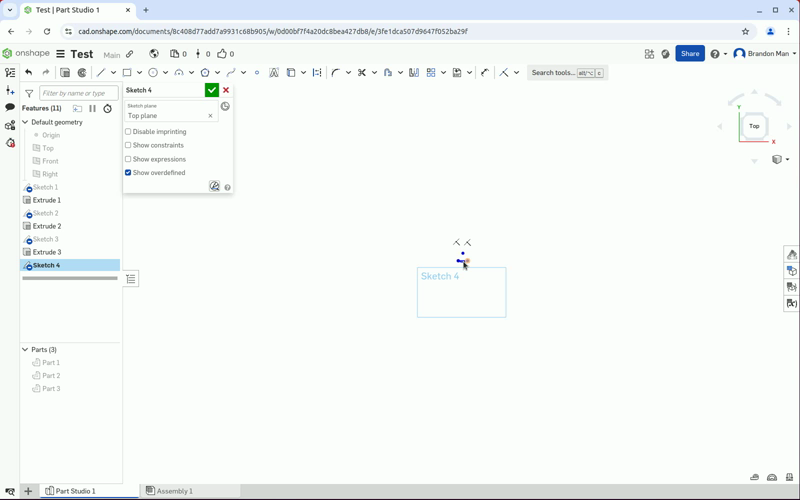
scroll(6)
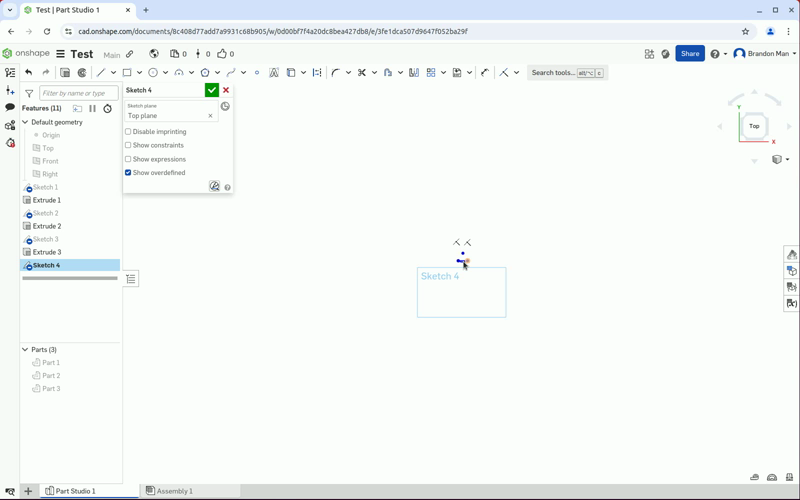
scroll(6)
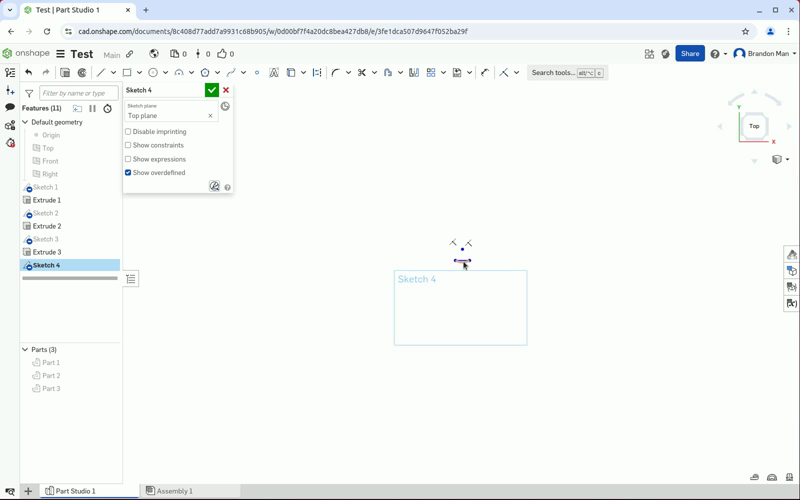
scroll(6)
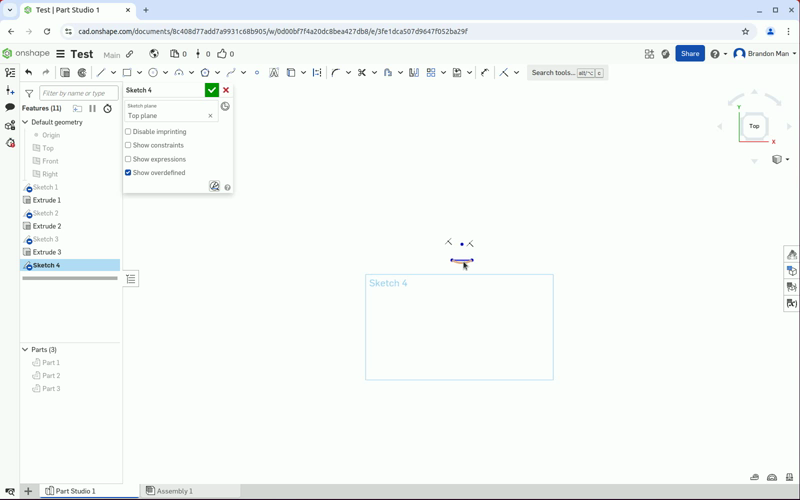
scroll(6)
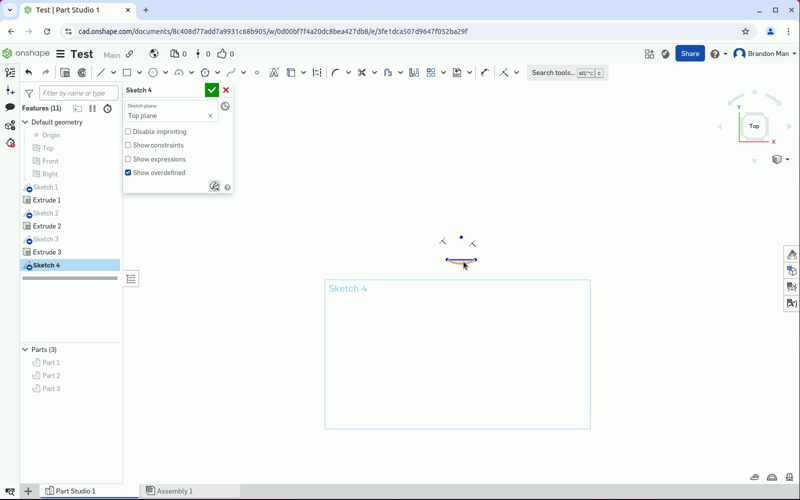
scroll(6)
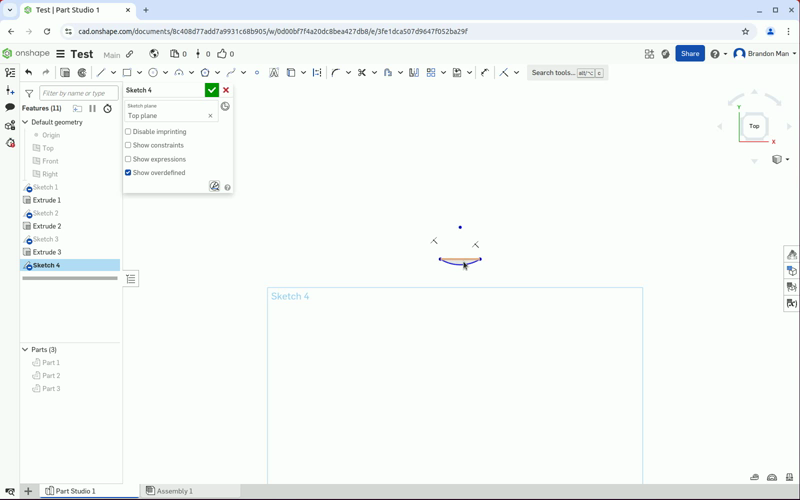
scroll(6)
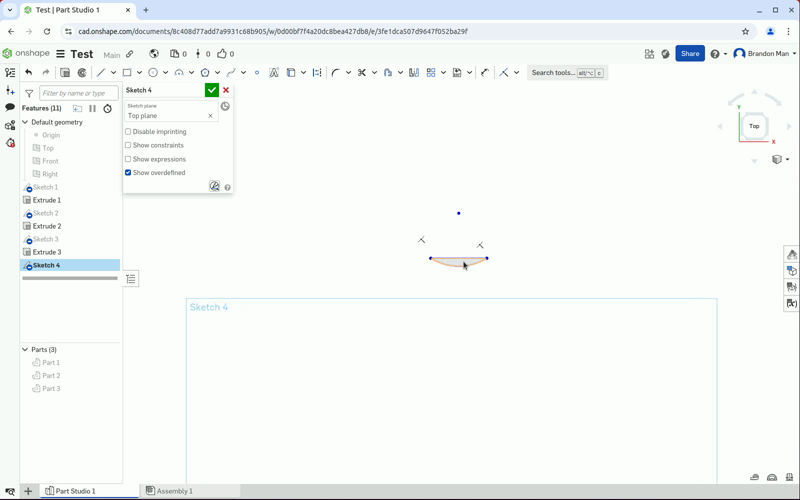
scroll(6)
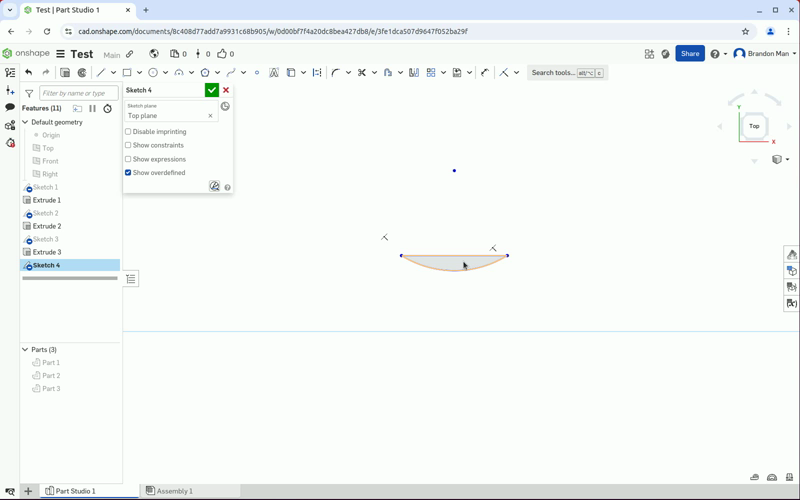
click(463, 261)
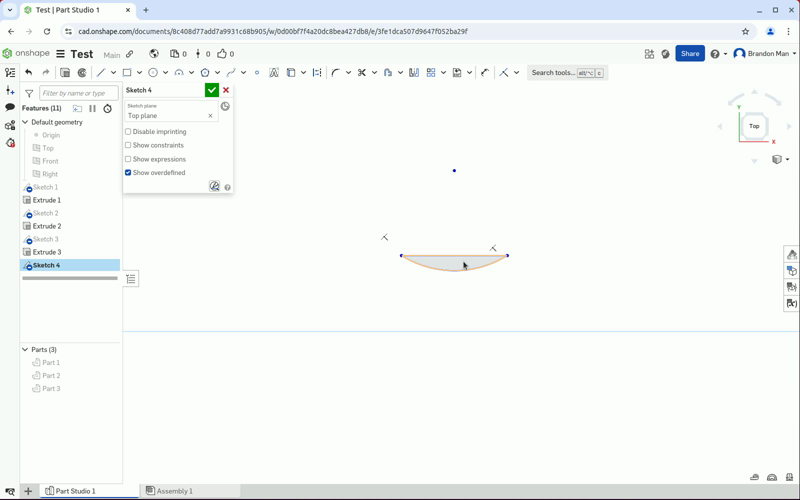
scroll(-6)
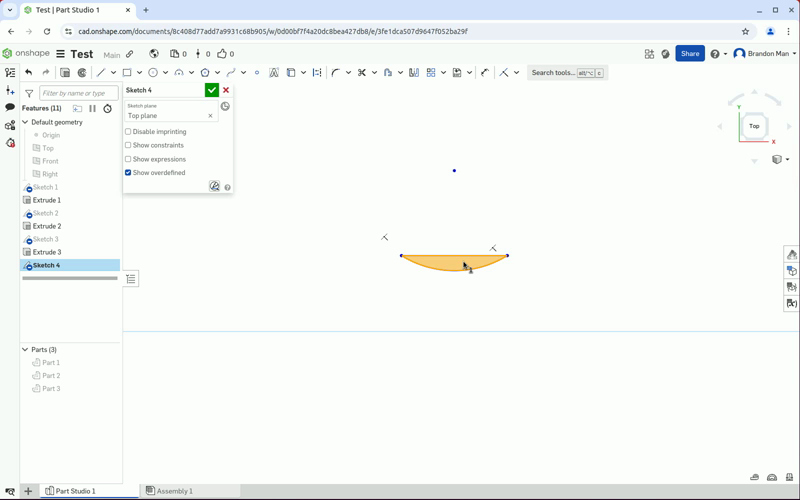
scroll(-6)
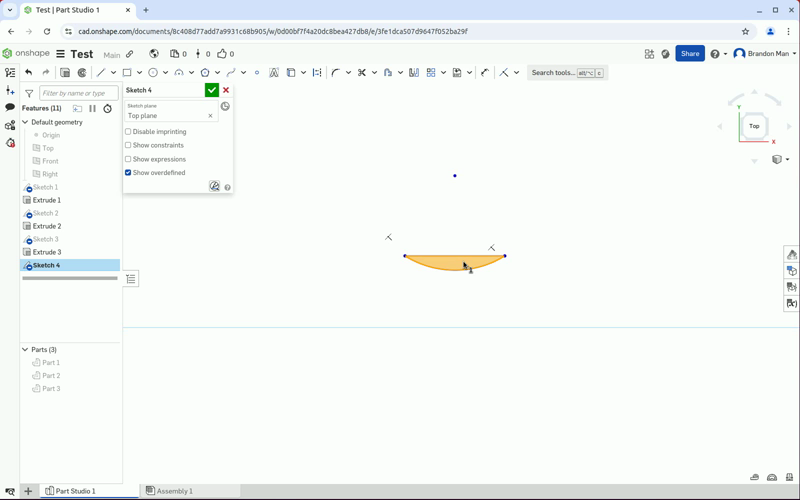
scroll(-6)
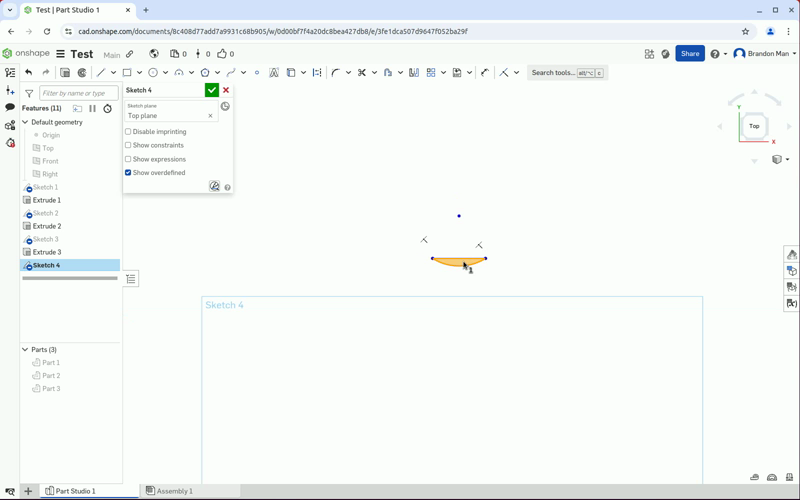
scroll(-6)
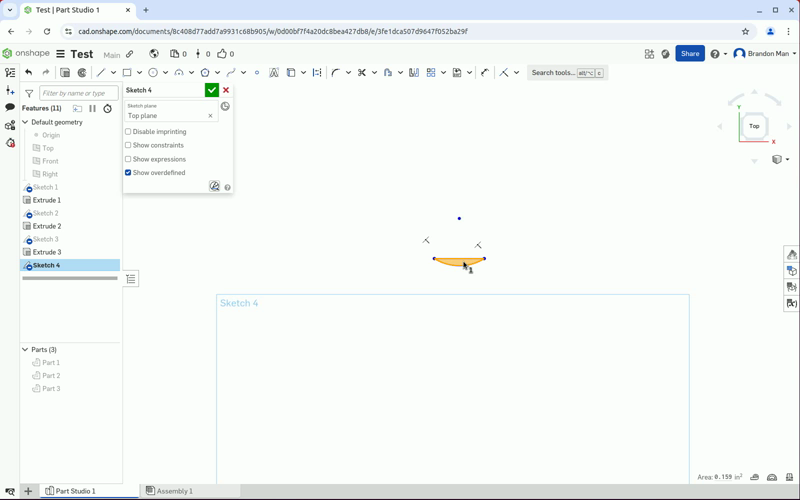
scroll(-6)
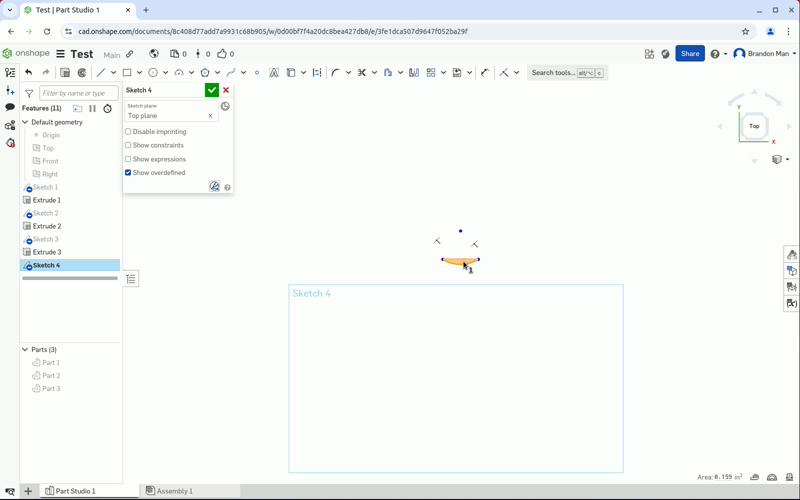
scroll(-6)
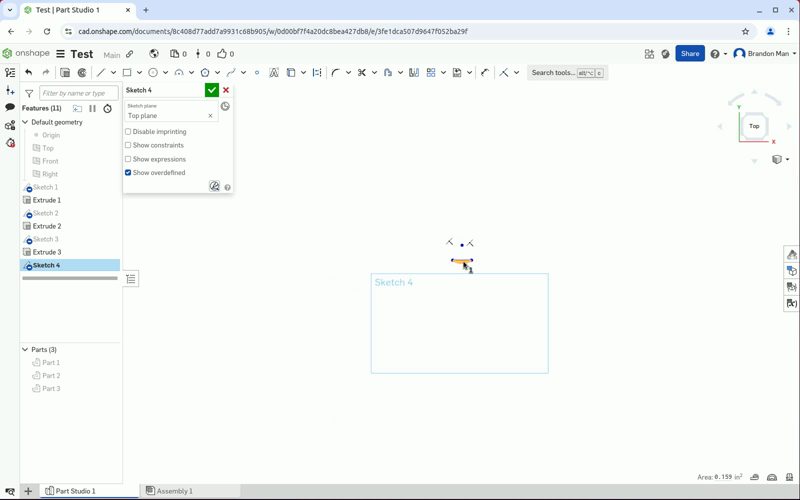
scroll(-6)
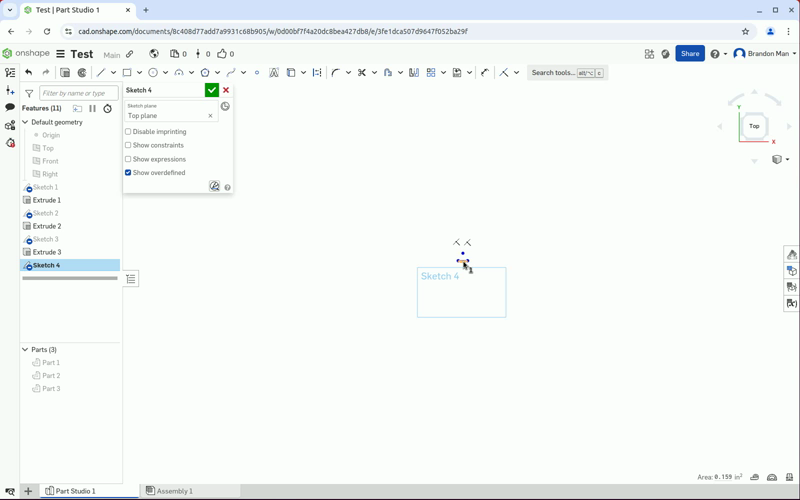
mouse_move(73, 352)
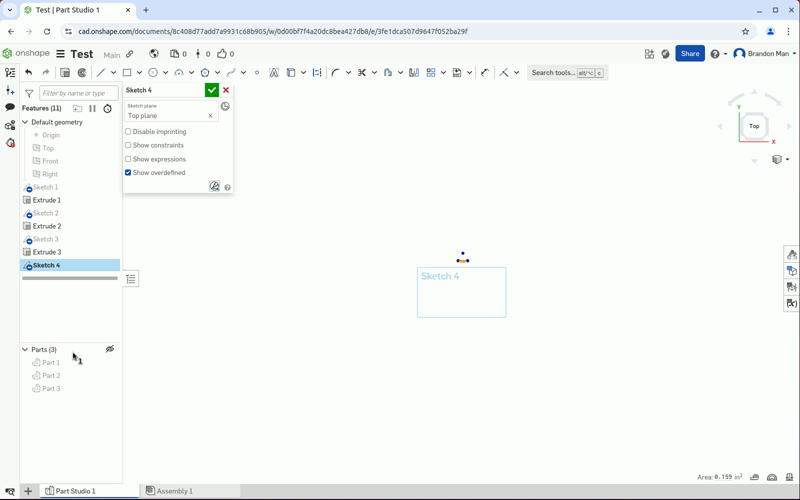
key(shift+y)
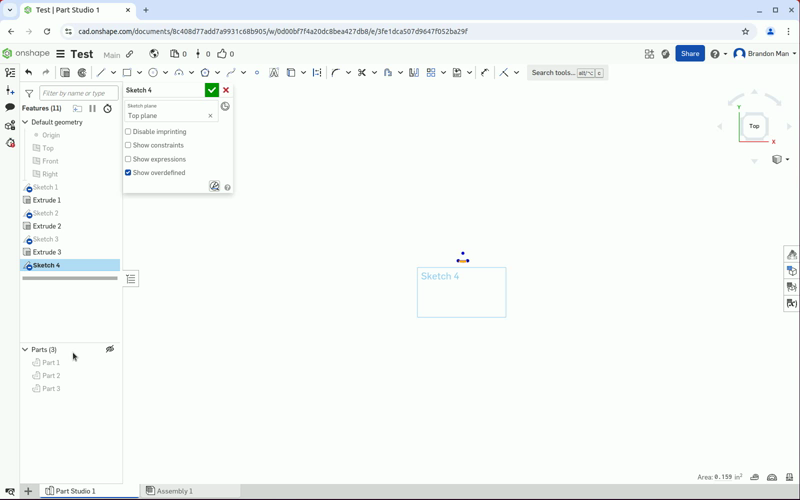
key(shift+e)
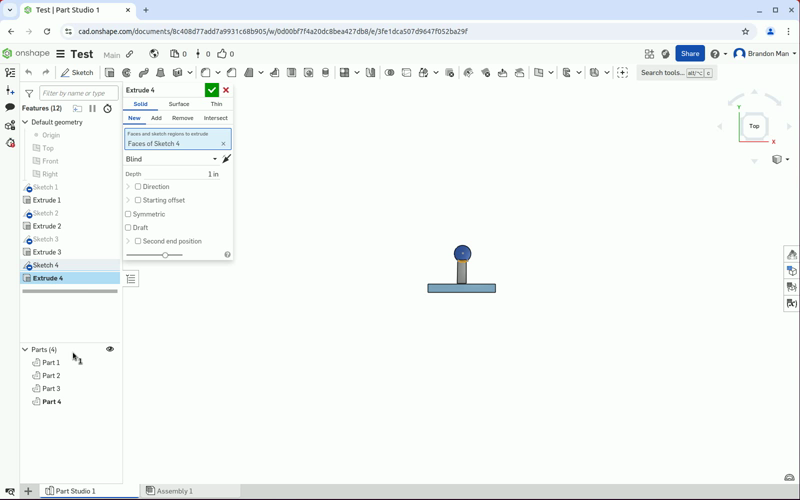
mouse_move(143, 106)
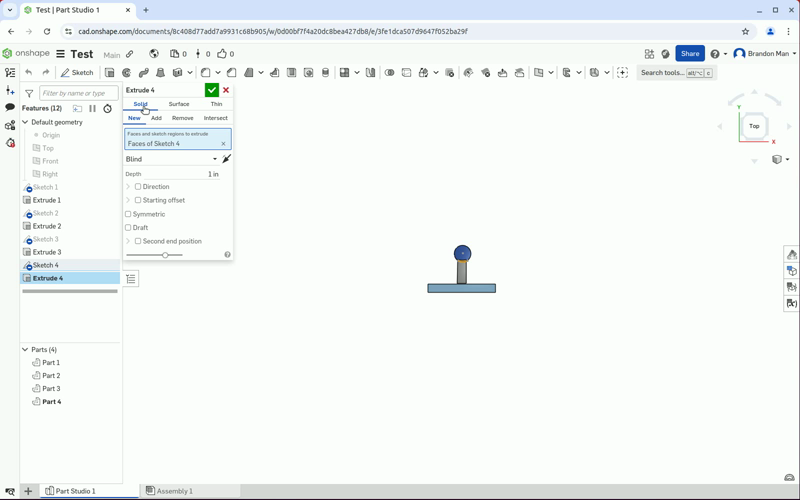
click(143, 106)
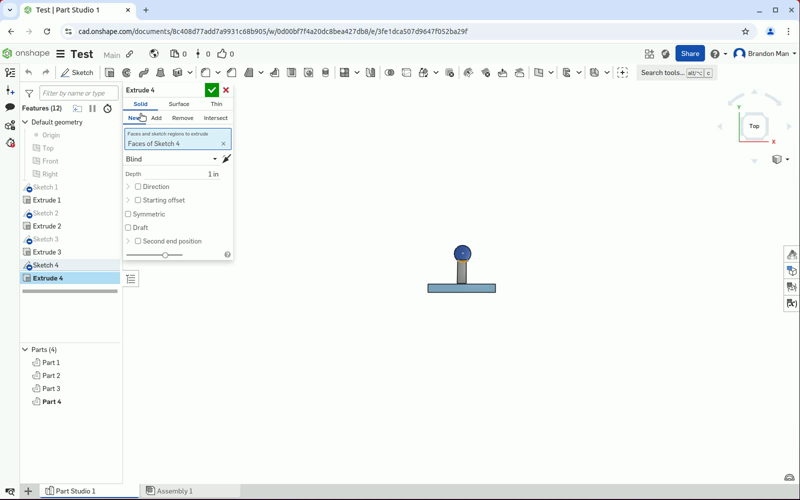
mouse_move(137, 120)
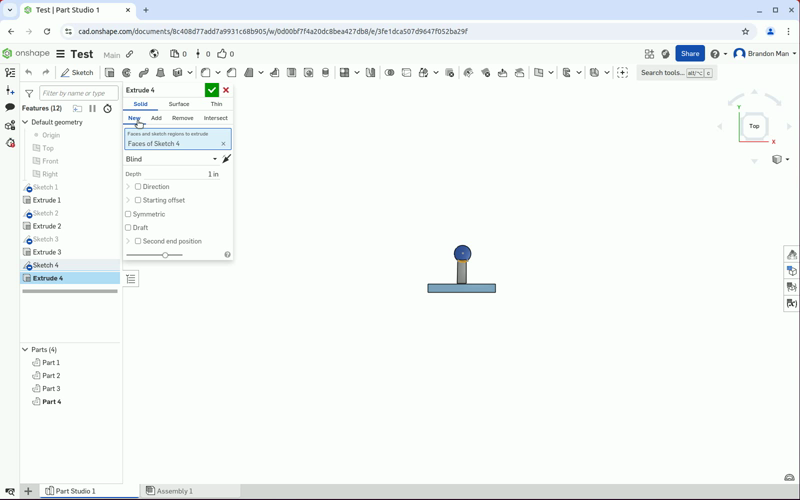
click(137, 120)
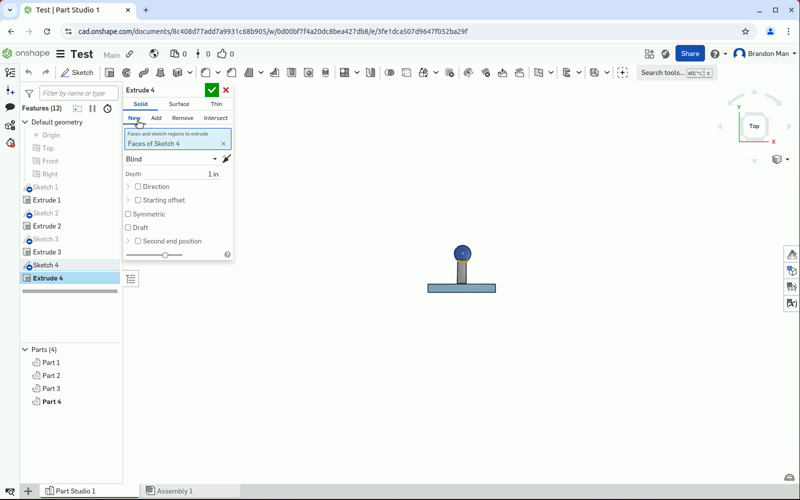
key(tab, 4)
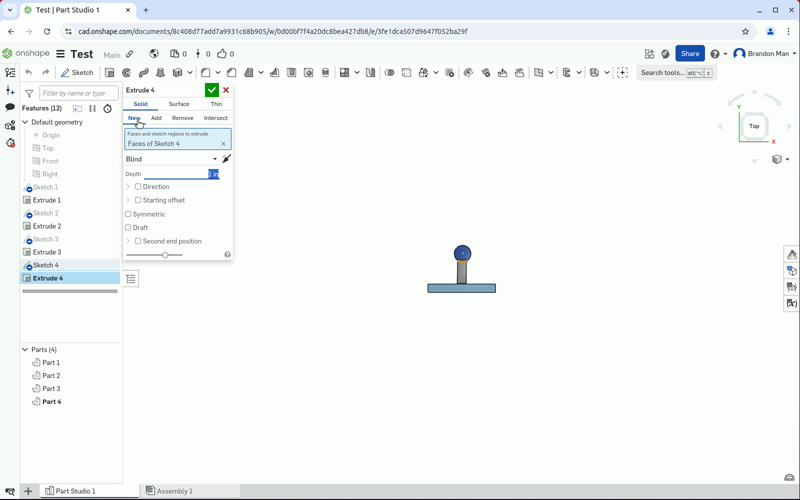
text(11.554)
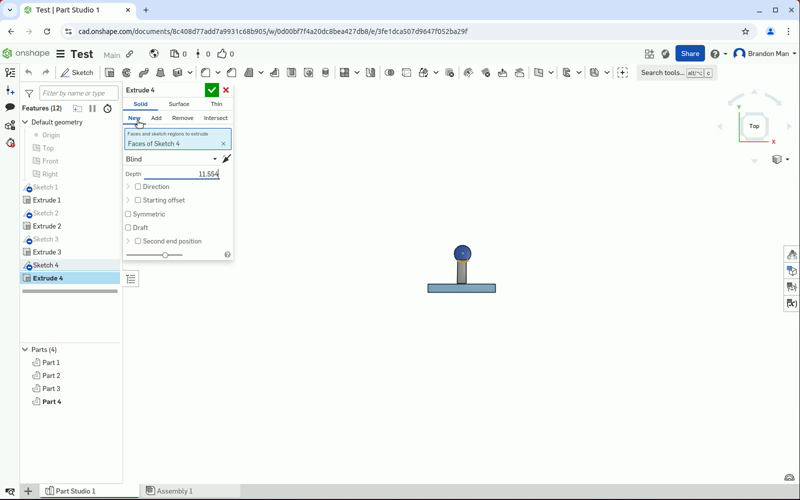
key(enter)
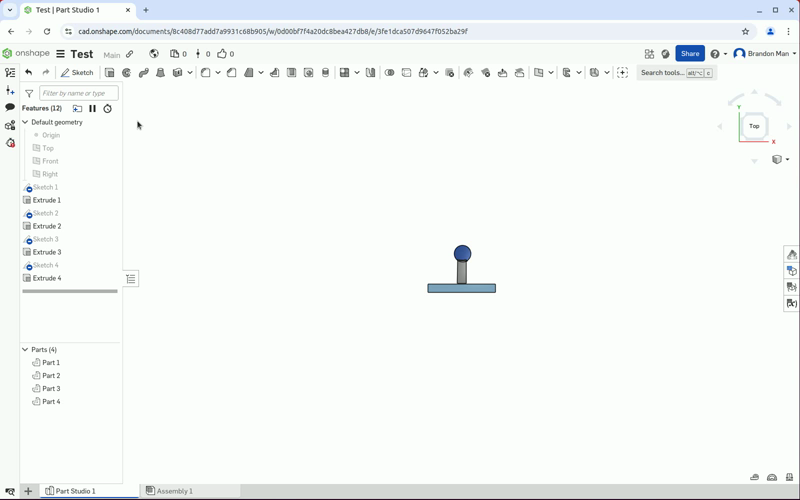
key(shift+h)
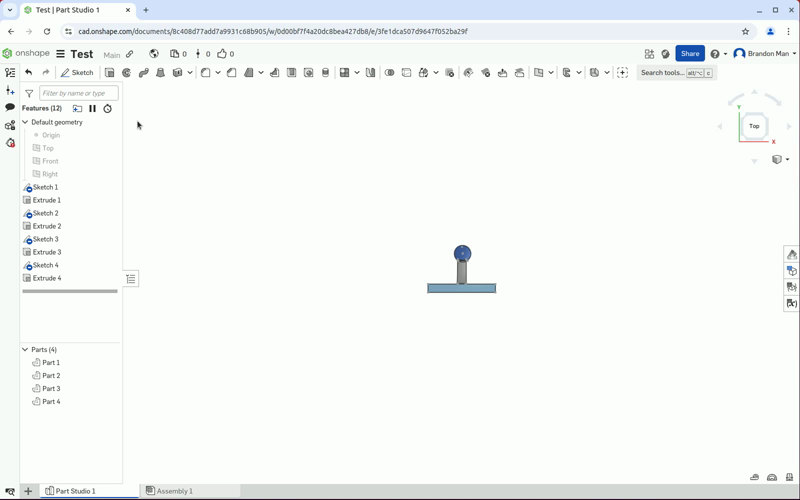
key(shift+h)
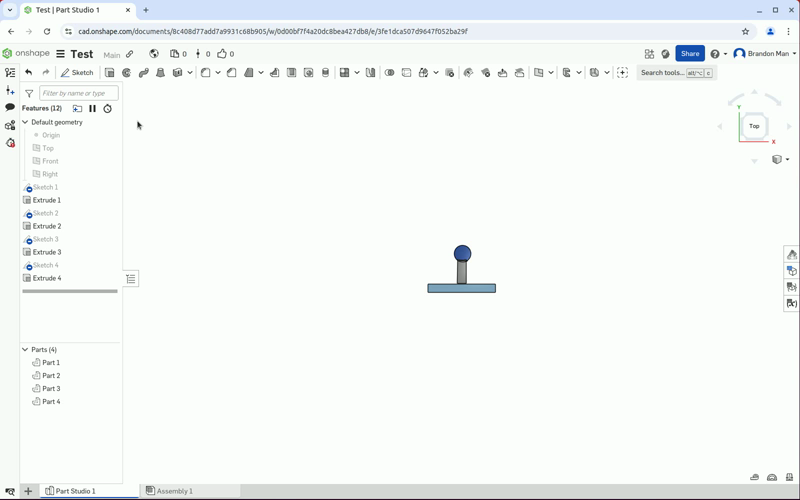
mouse_move(73, 189)
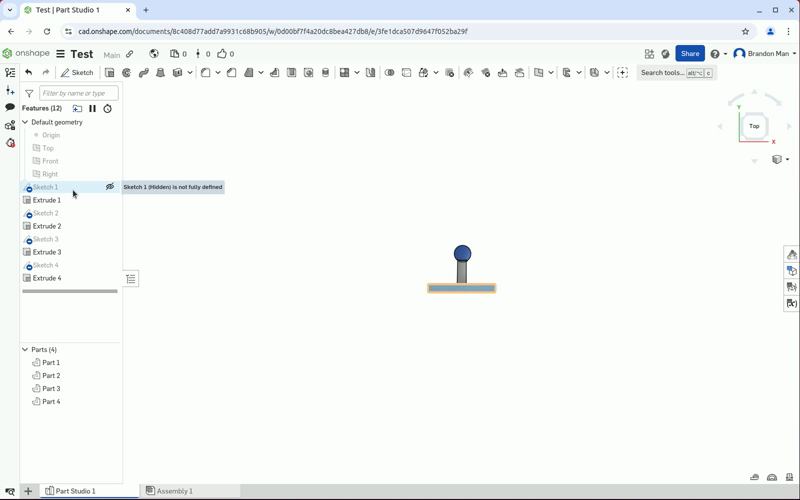
click(73, 189)
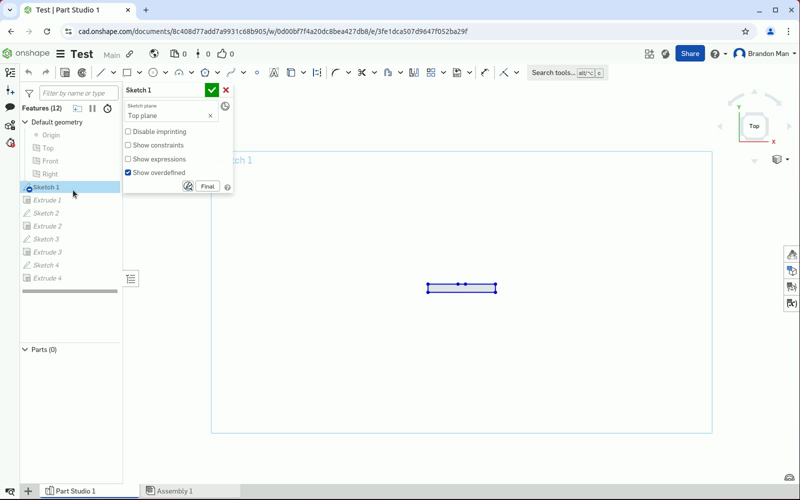
mouse_move(229, 92)
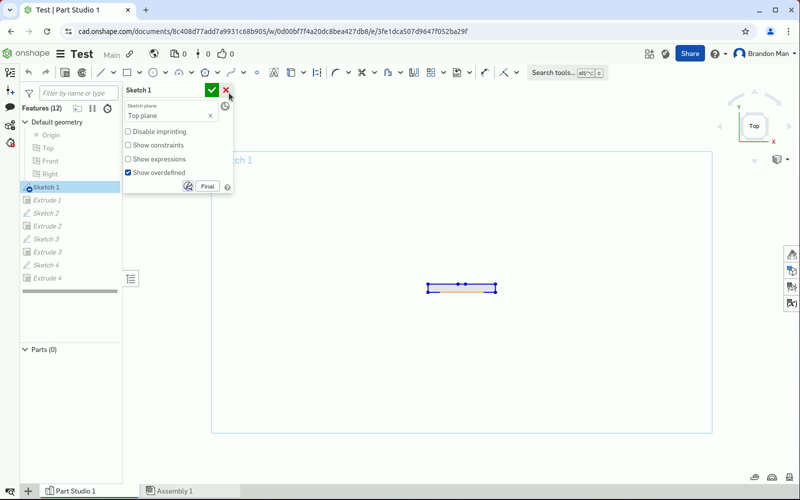
click(229, 92)
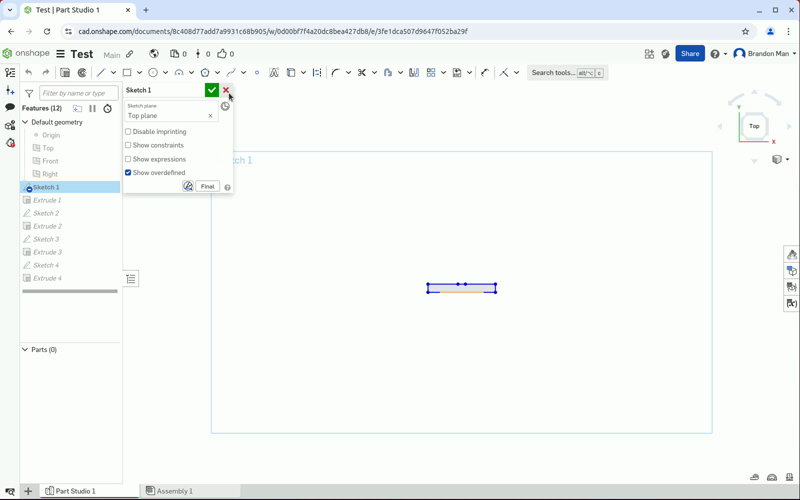
key(shift+s)
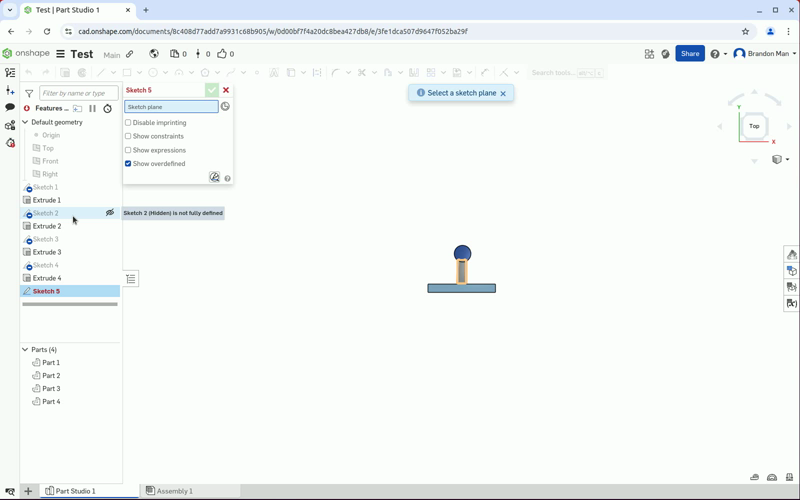
scroll(3)
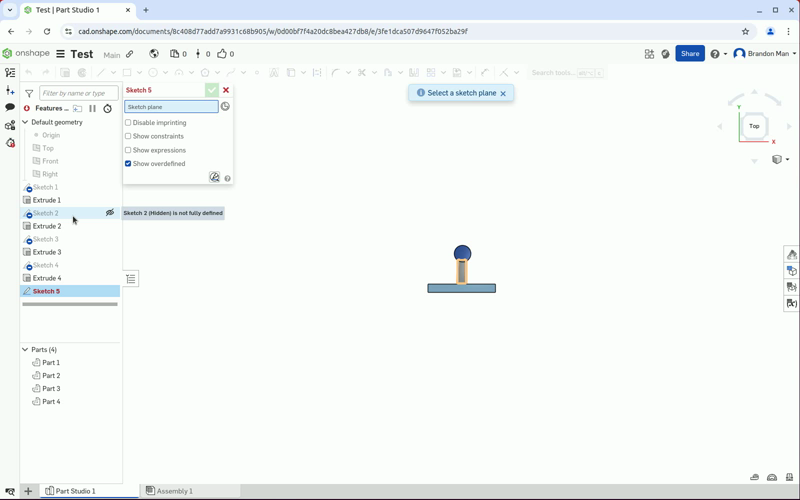
mouse_move(73, 150)
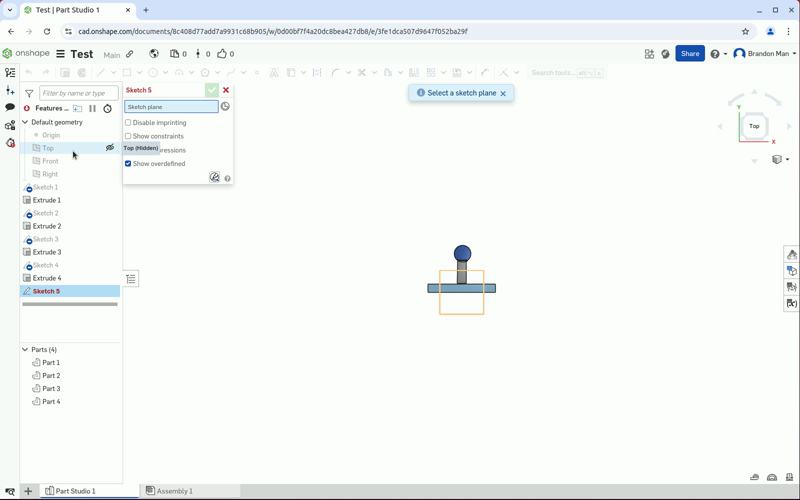
click(73, 150)
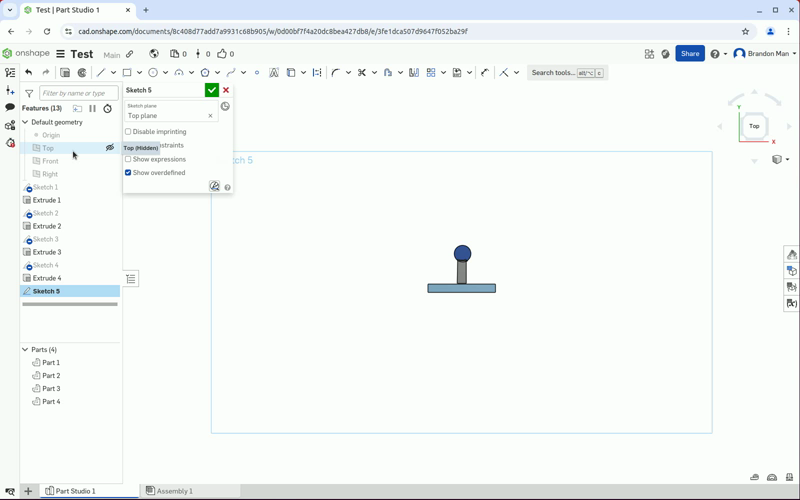
mouse_move(73, 352)
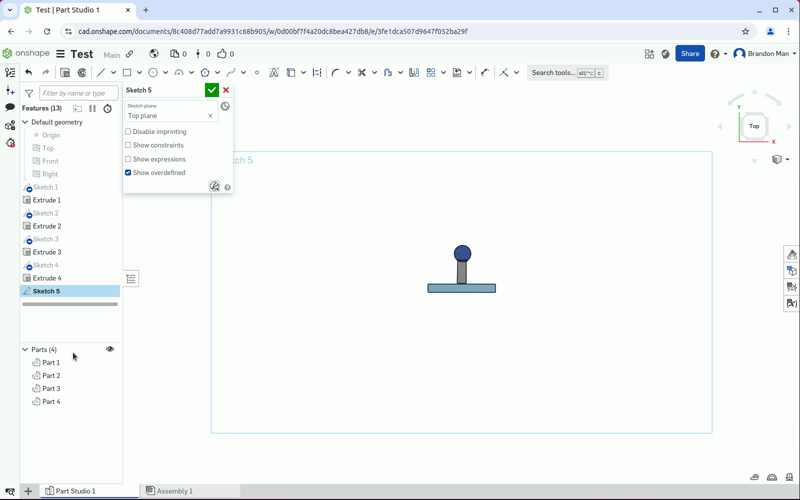
key(y)
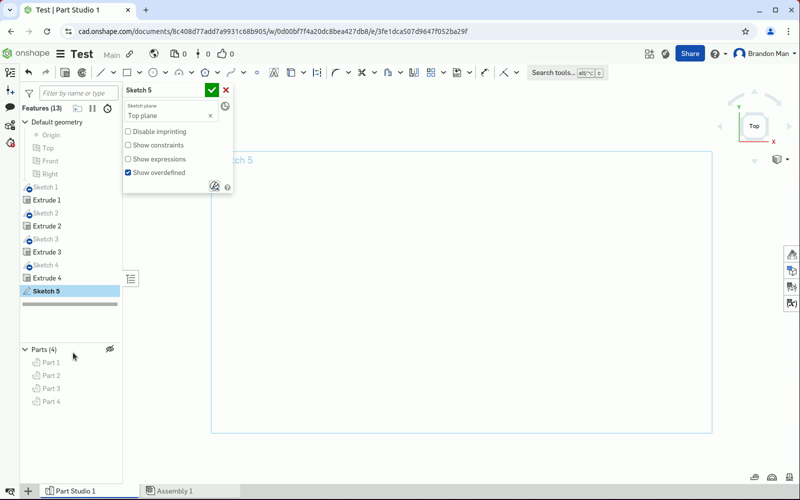
key(a)
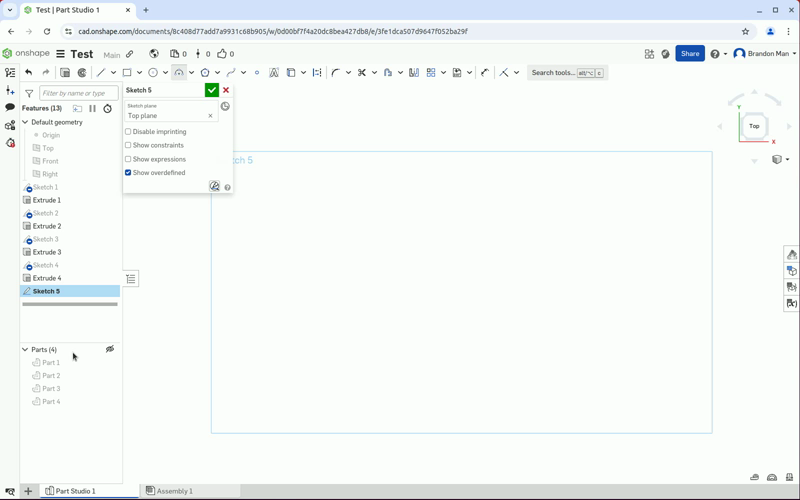
key_down(shift)
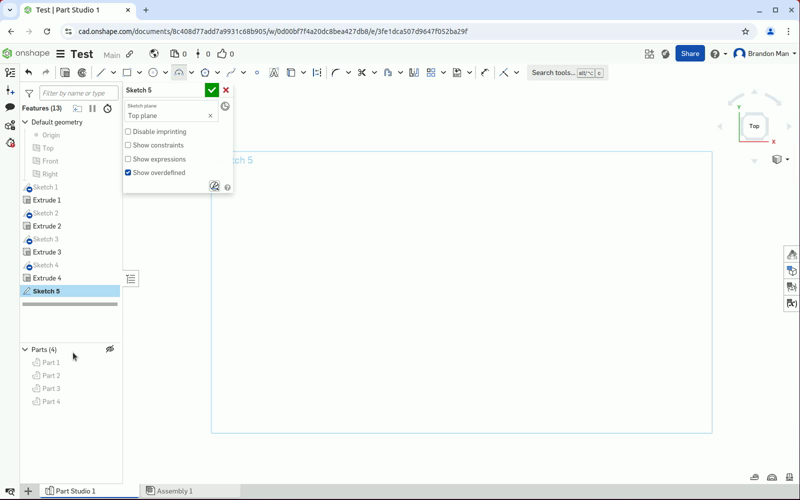
mouse_move(458, 260)
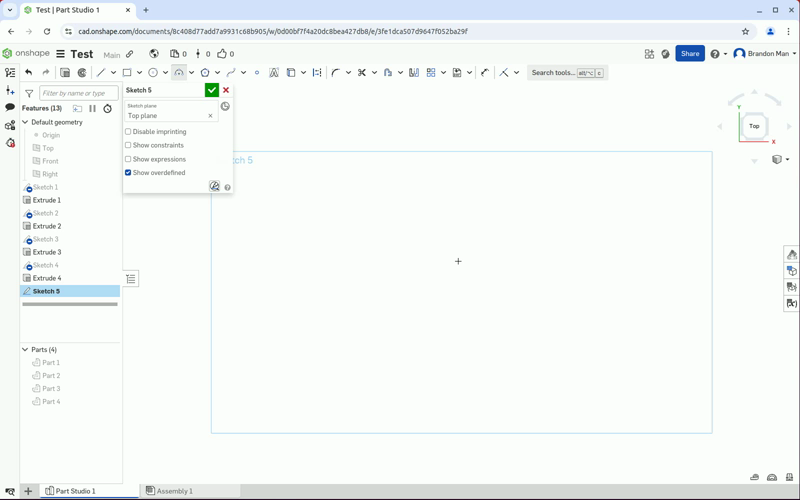
click(458, 260)
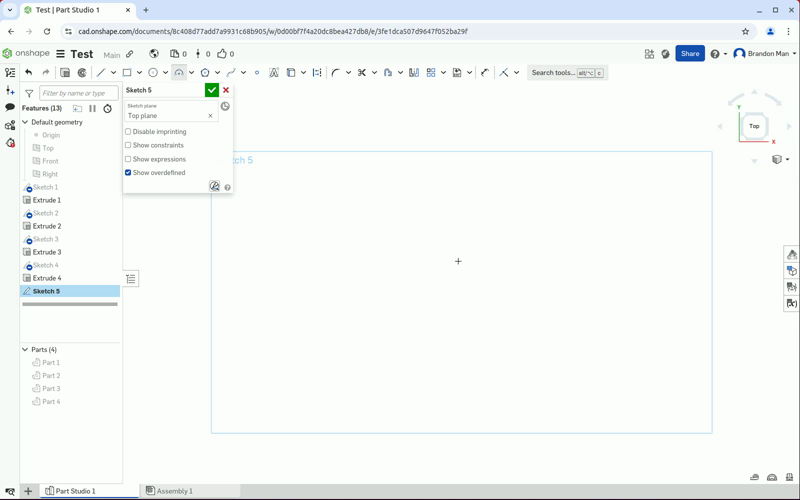
key_up(shift)
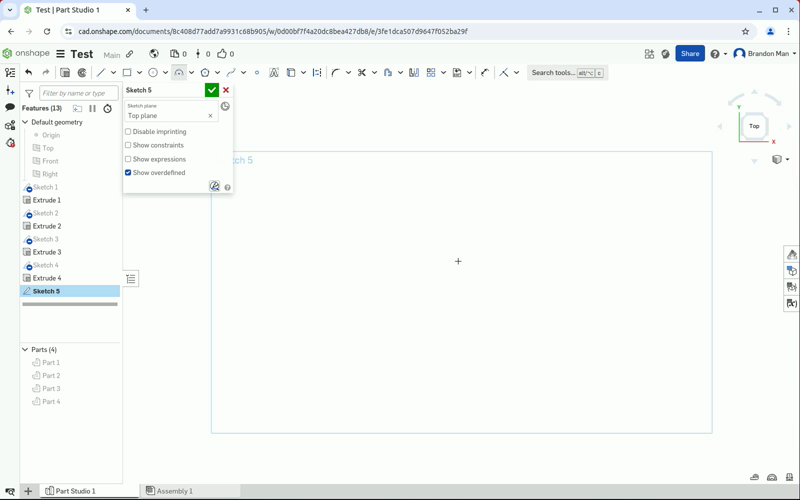
key_down(shift)
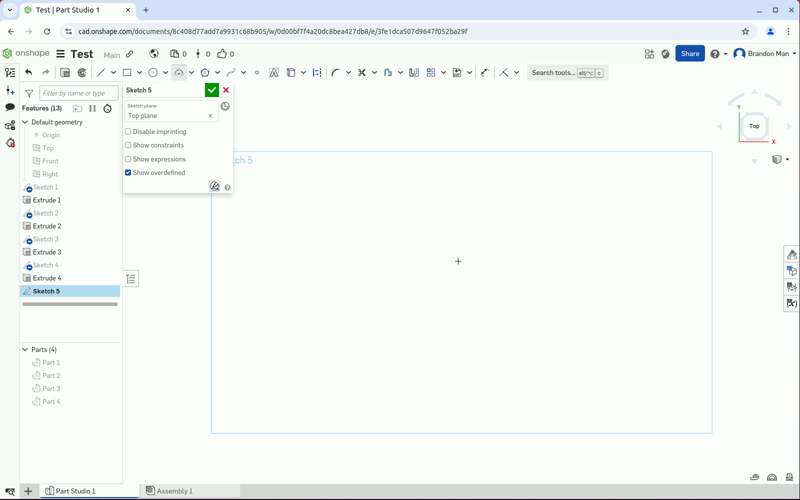
mouse_move(465, 260)
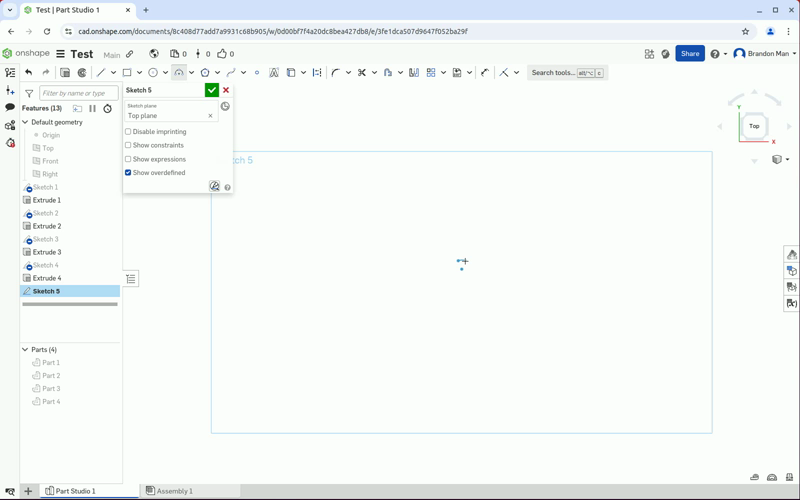
scroll(6)
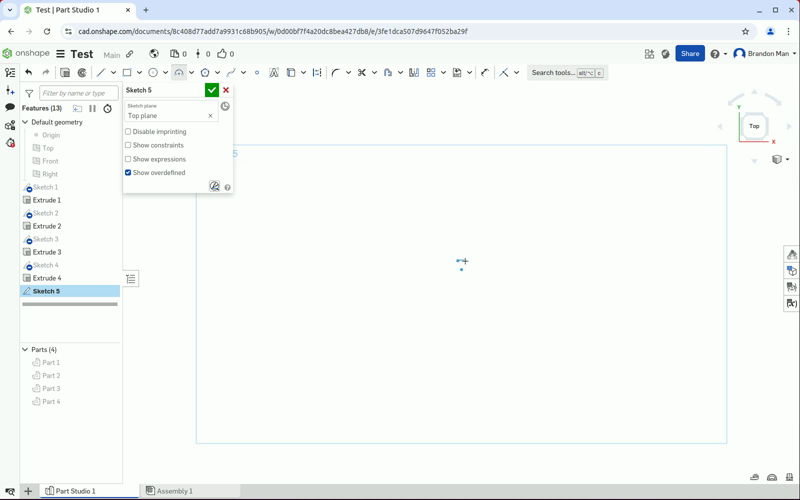
scroll(6)
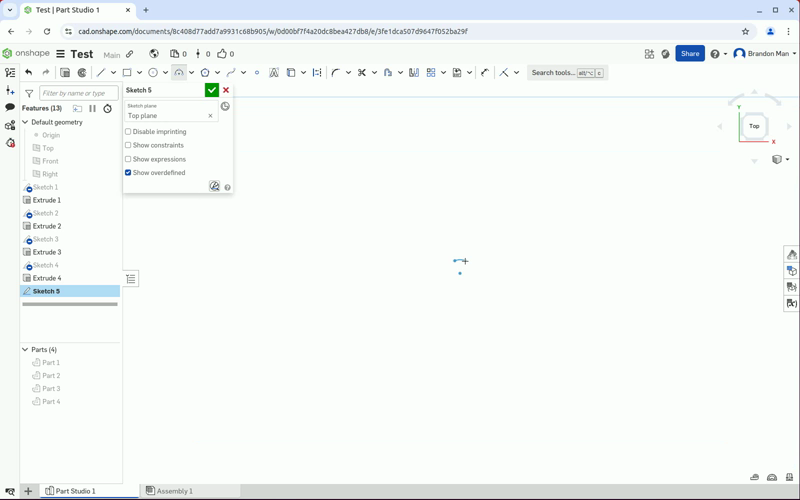
scroll(6)
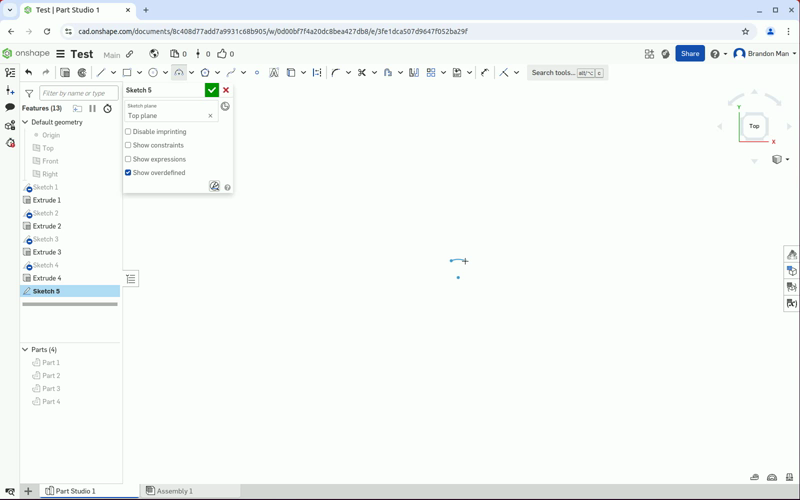
scroll(6)
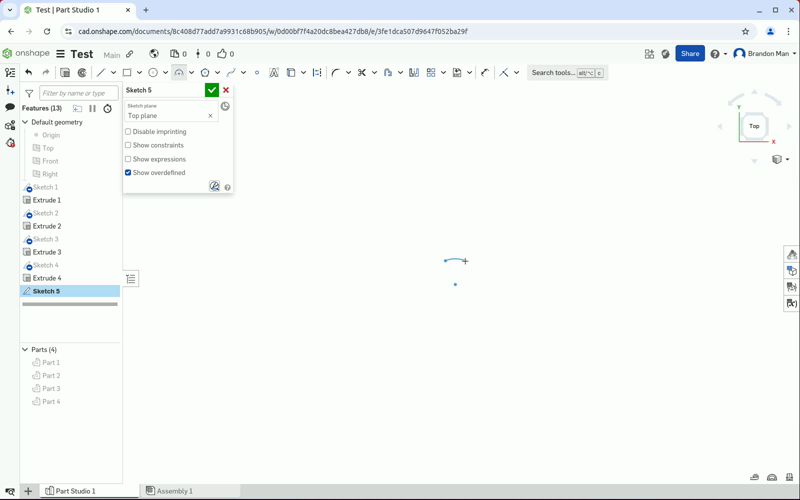
scroll(6)
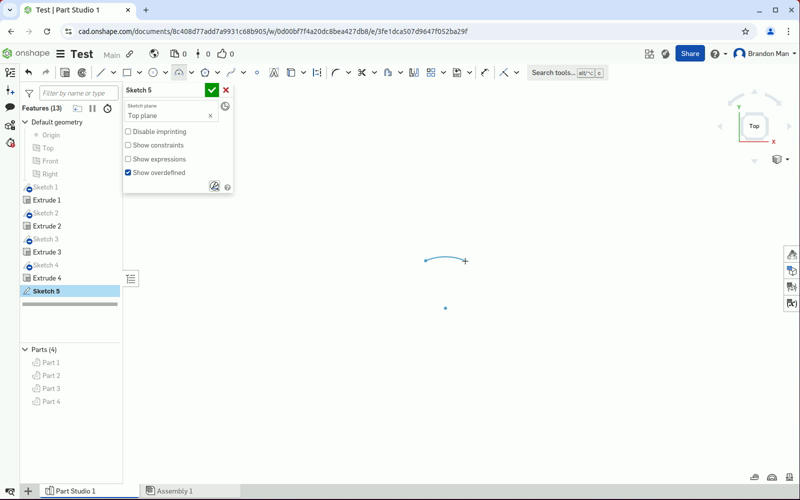
scroll(6)
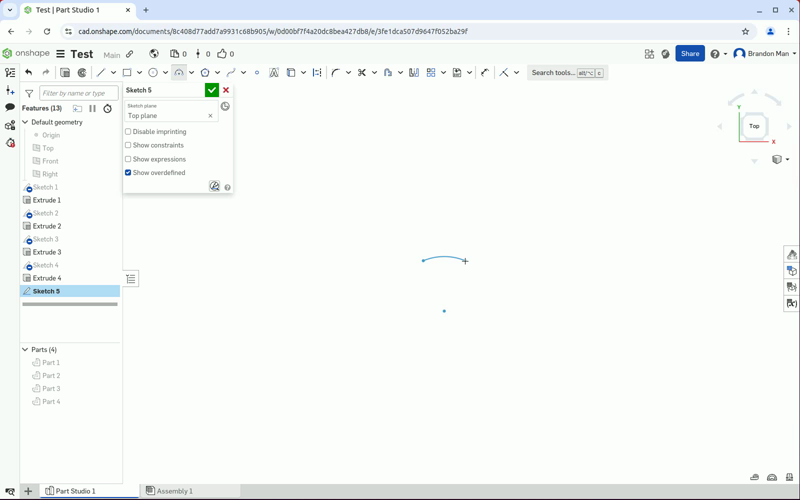
scroll(6)
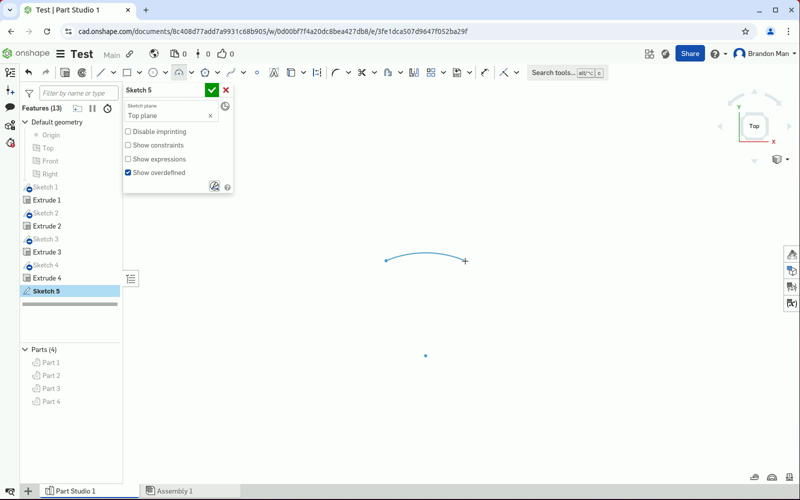
click(465, 260)
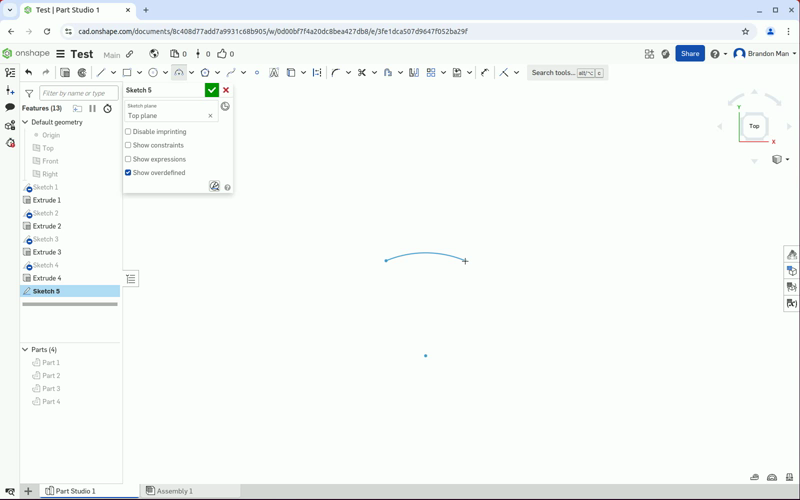
scroll(-6)
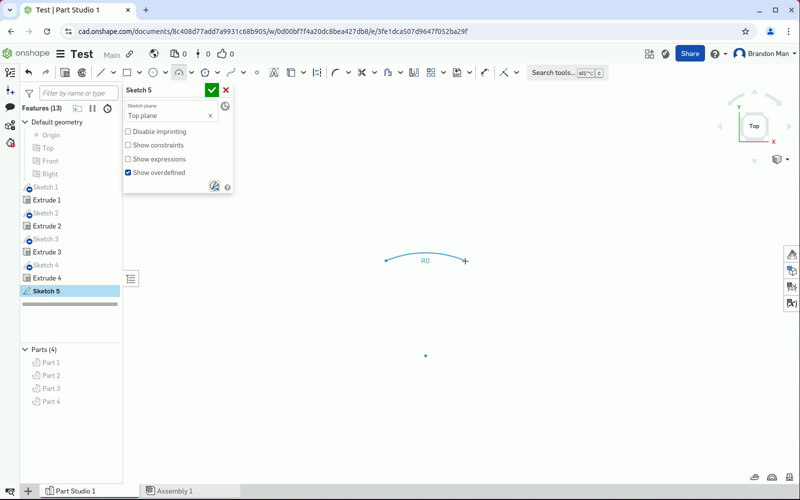
scroll(-6)
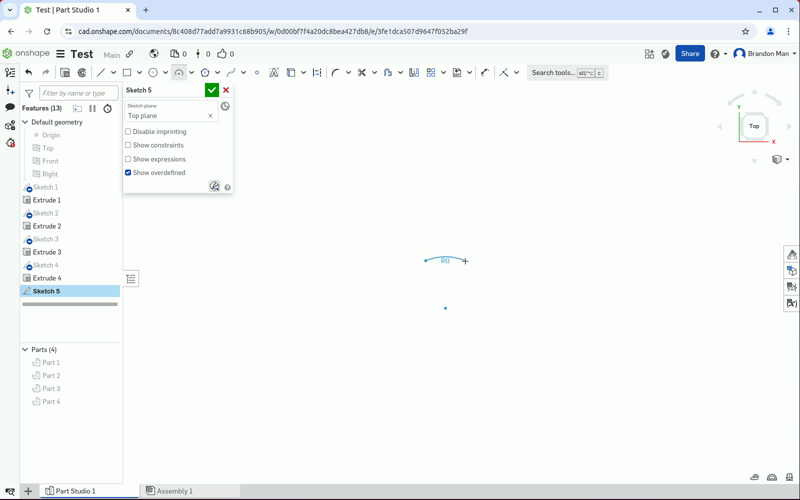
scroll(-6)
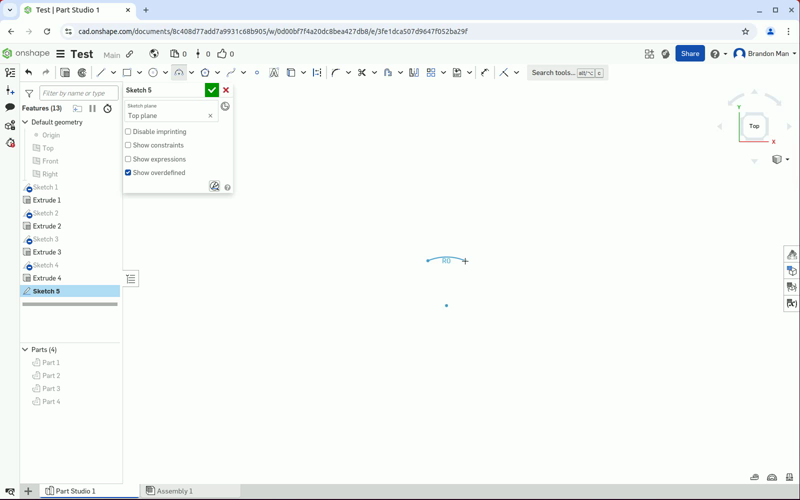
scroll(-6)
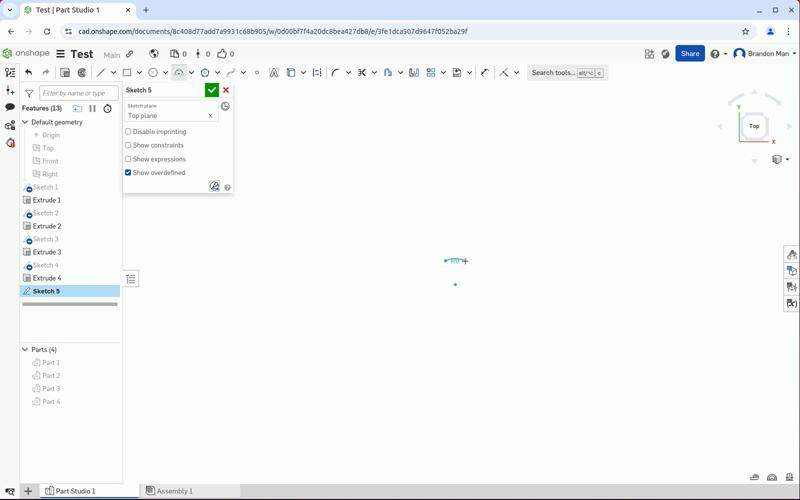
scroll(-6)
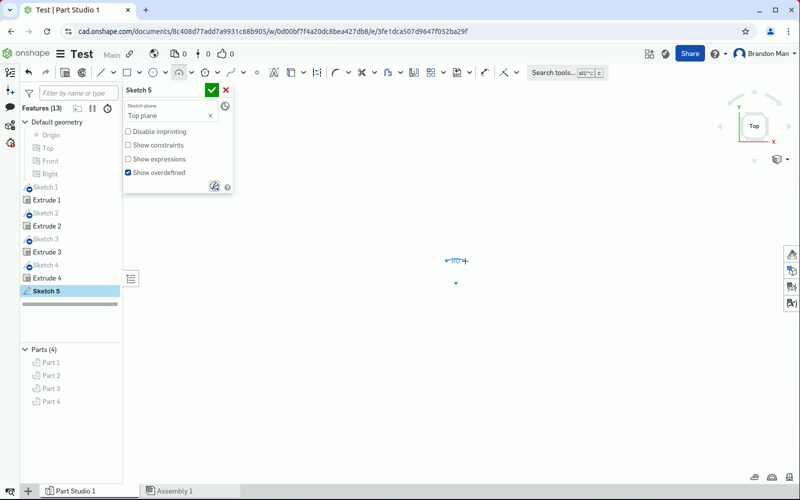
scroll(-6)
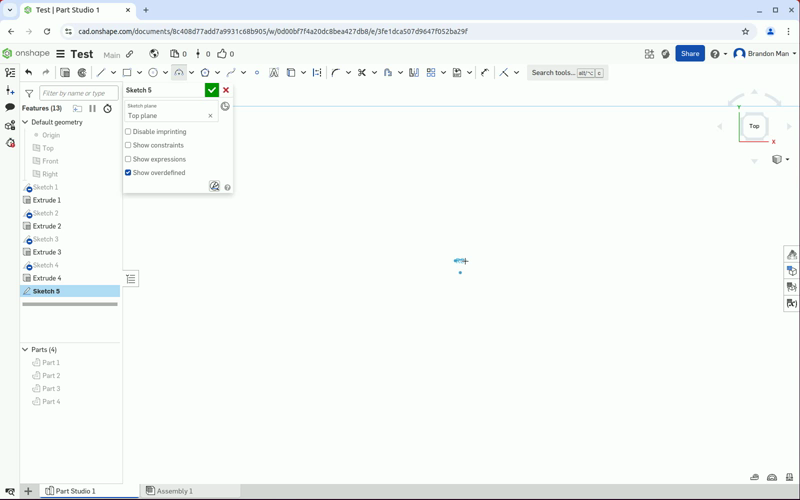
scroll(-6)
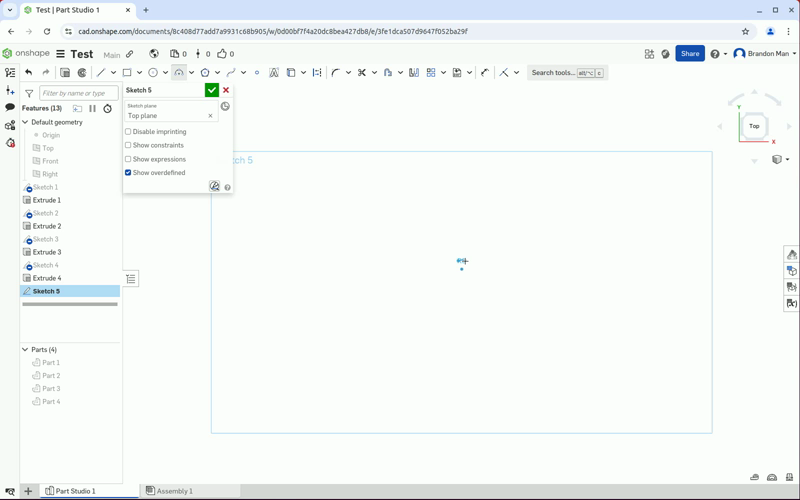
mouse_move(461, 261)
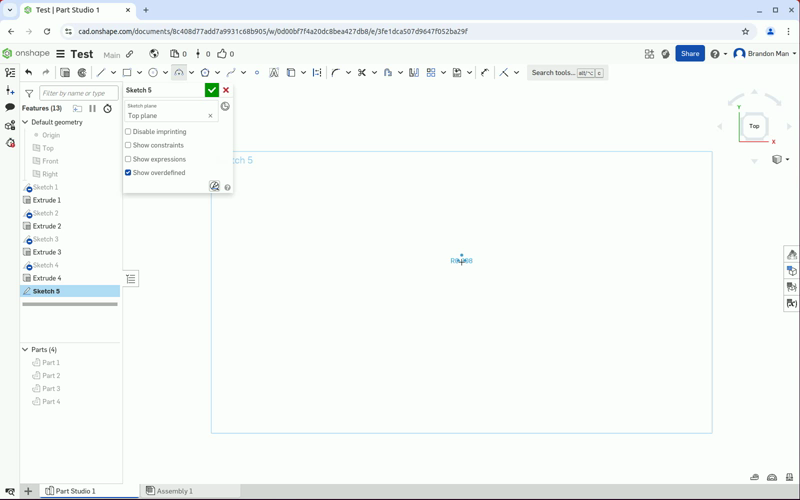
scroll(6)
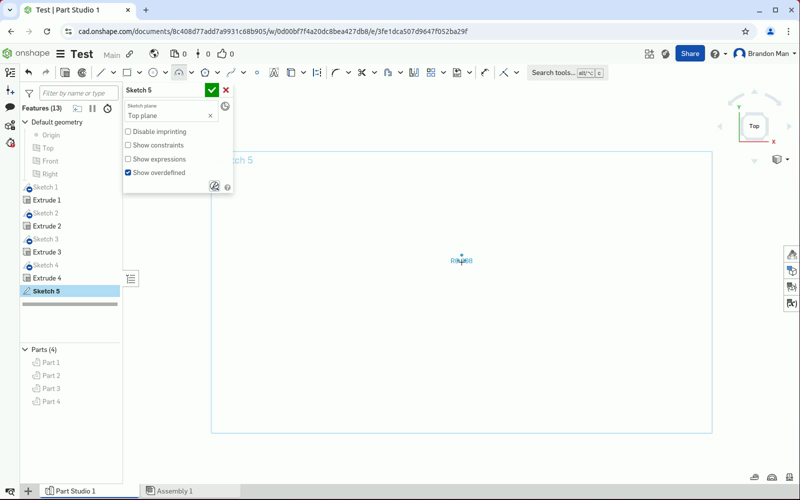
scroll(6)
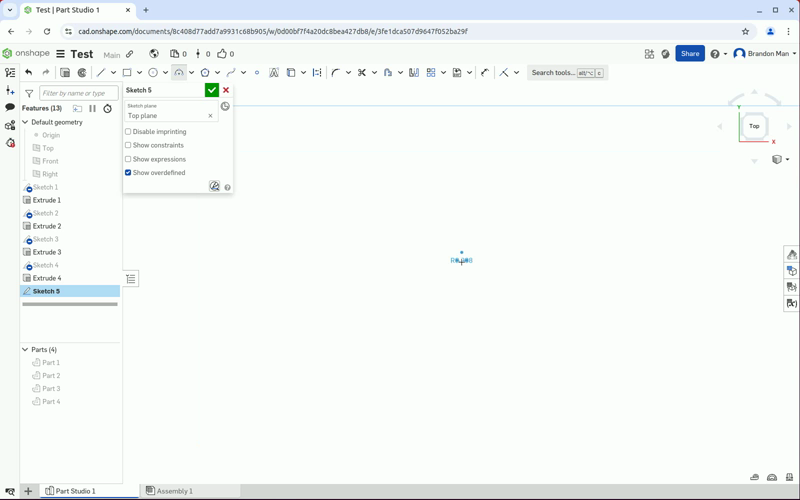
scroll(6)
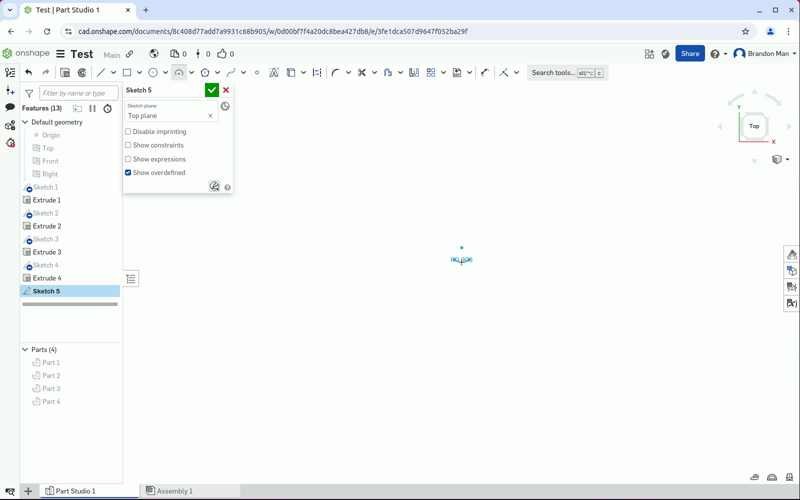
scroll(6)
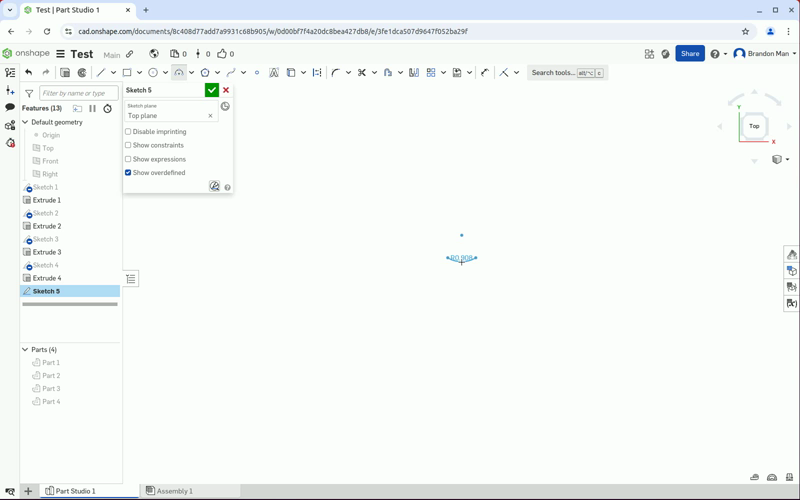
scroll(6)
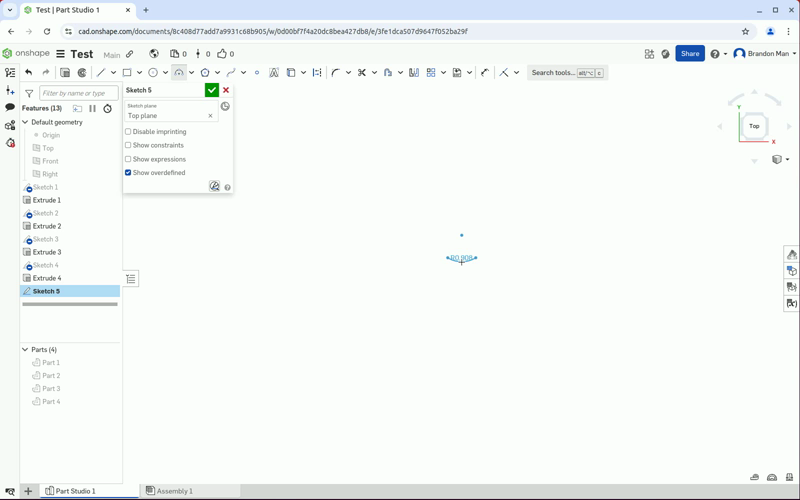
scroll(6)
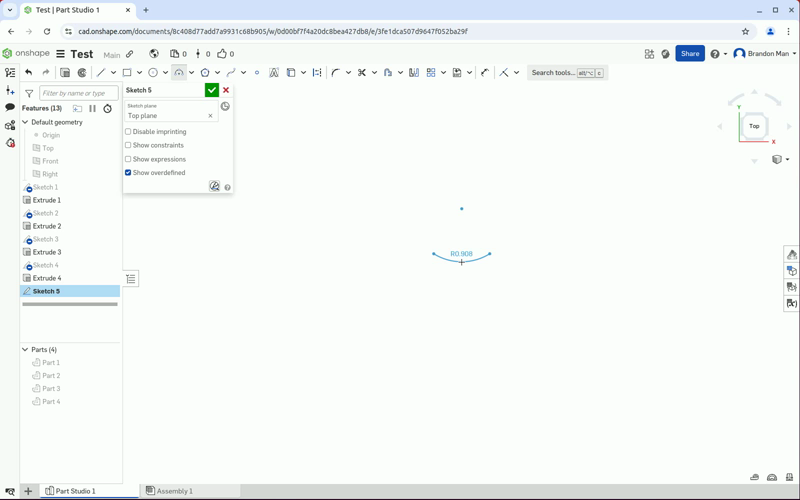
scroll(6)
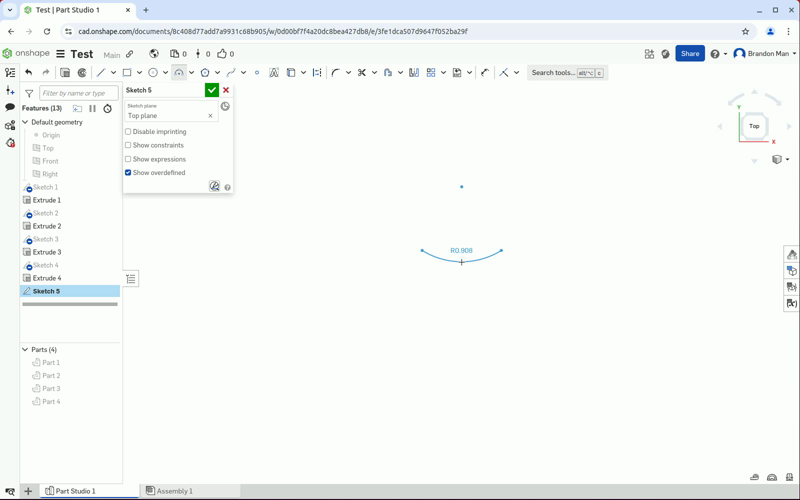
click(461, 261)
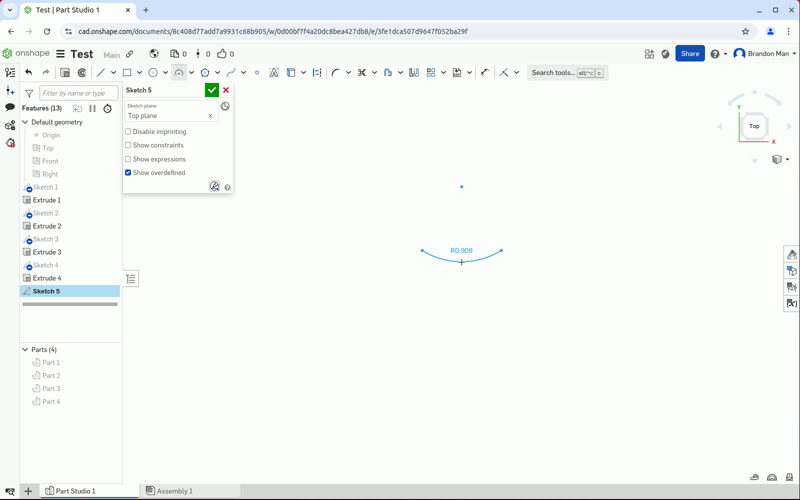
scroll(-6)
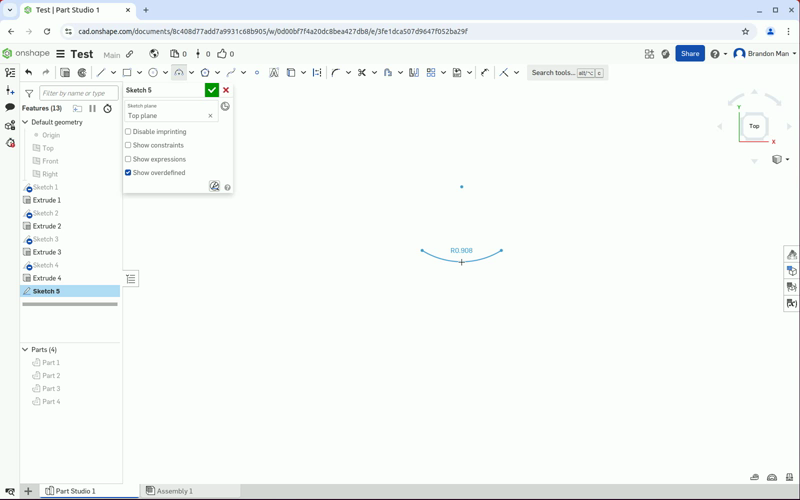
scroll(-6)
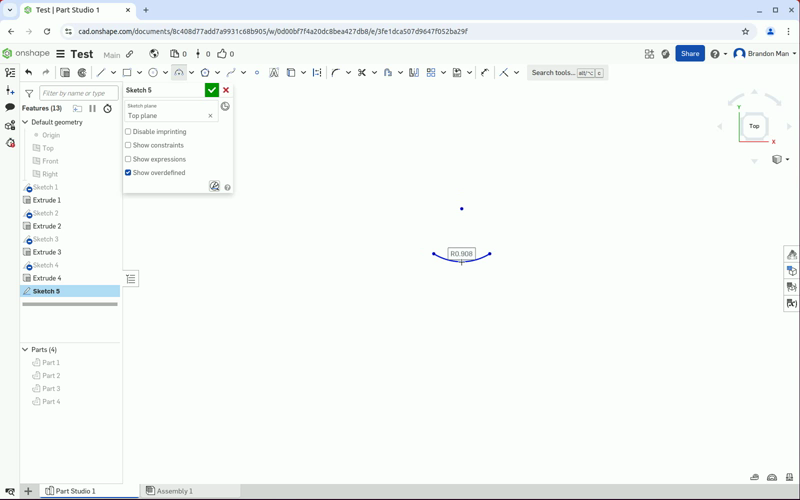
scroll(-6)
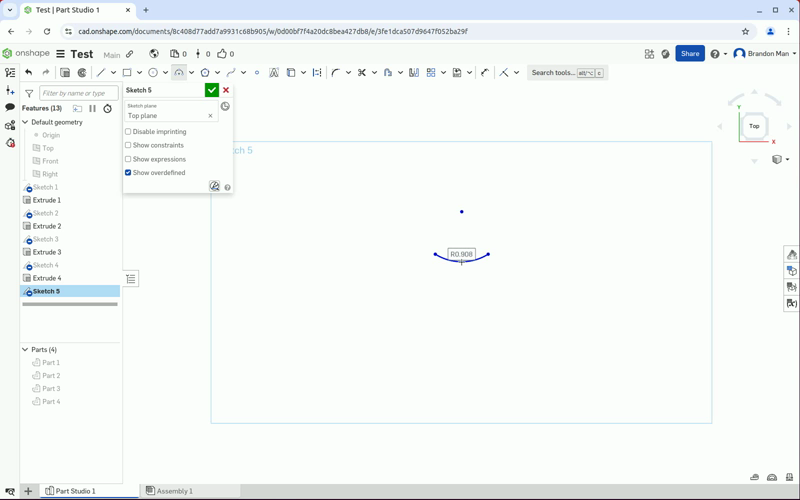
scroll(-6)
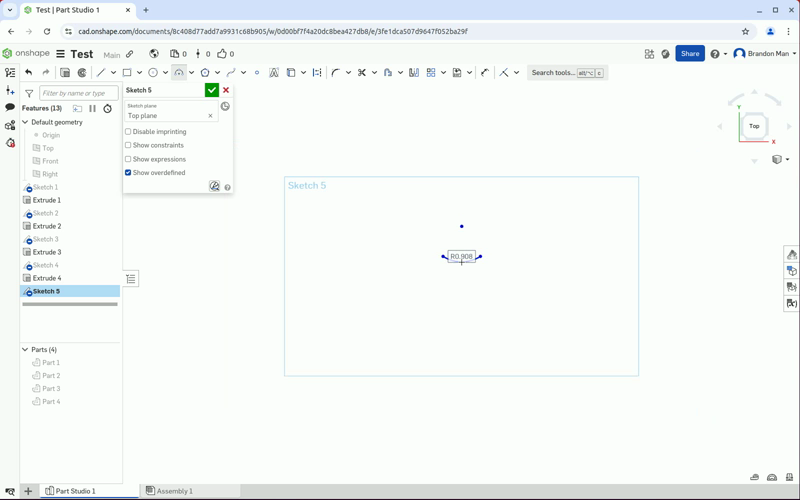
scroll(-6)
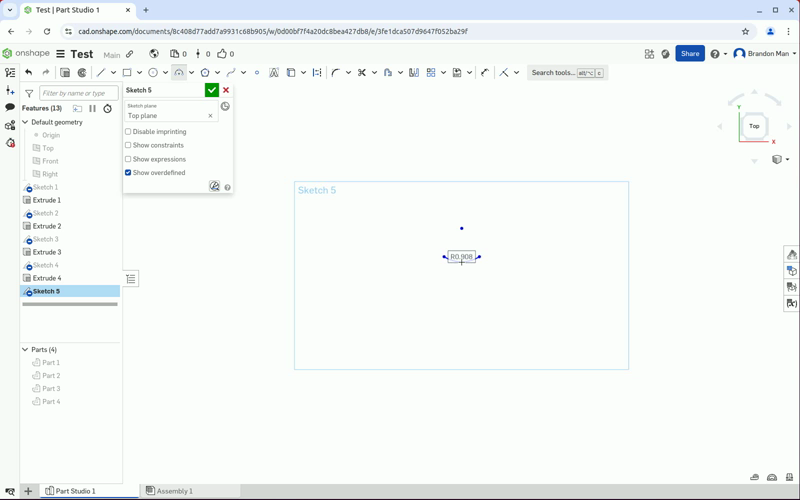
scroll(-6)
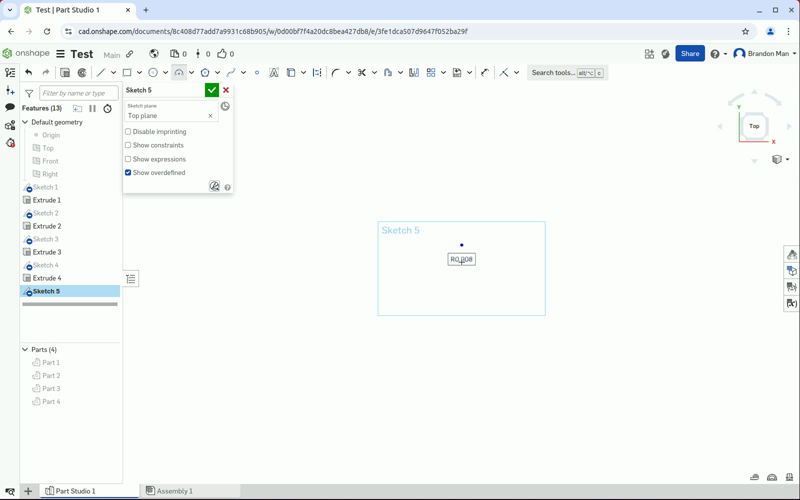
scroll(-6)
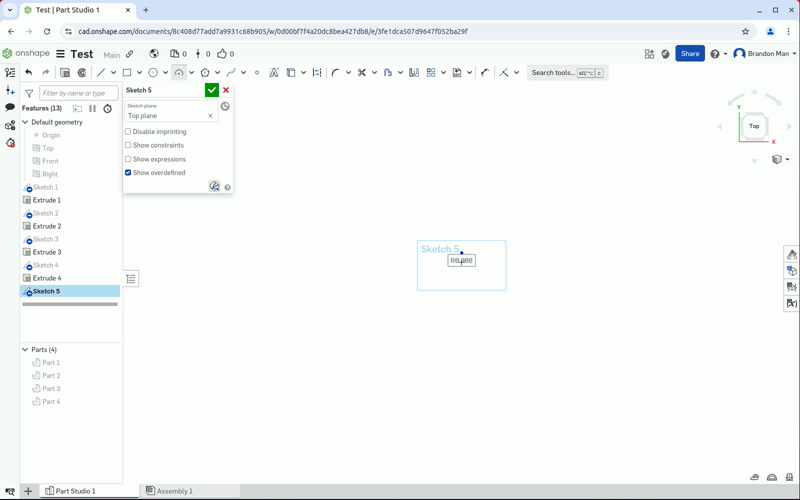
key_up(shift)
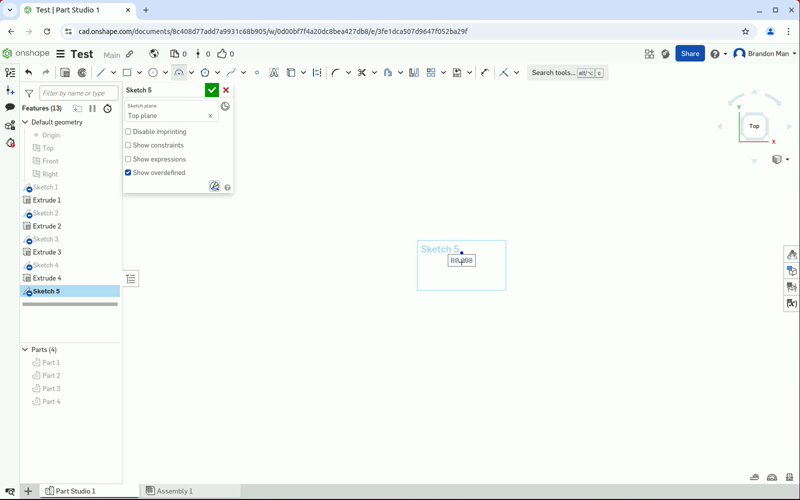
key(esc)
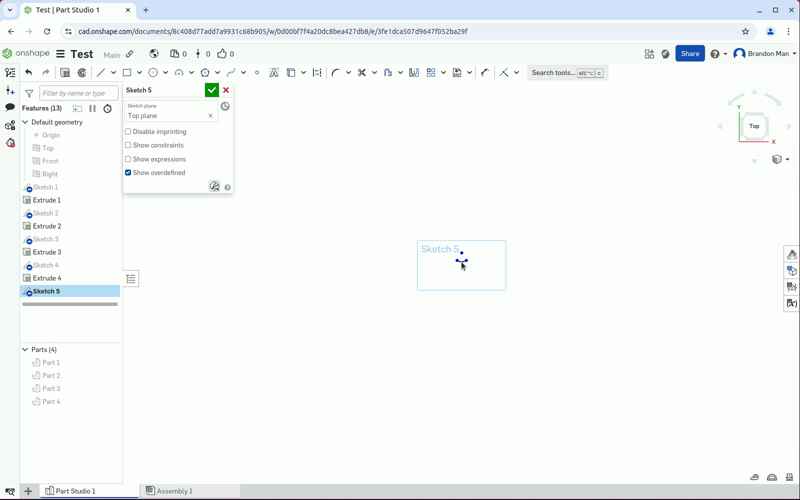
key(l)
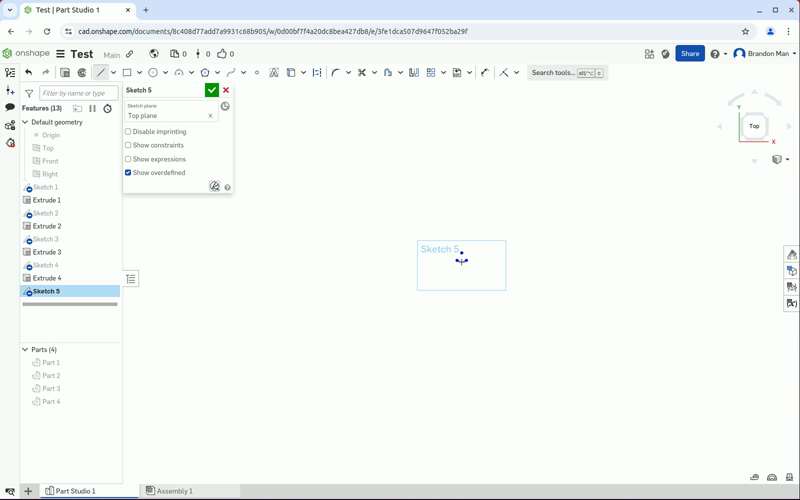
mouse_move(465, 260)
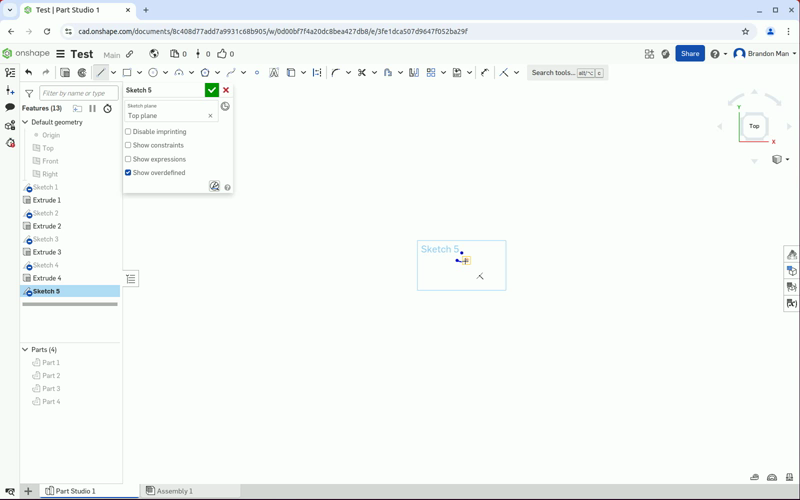
scroll(6)
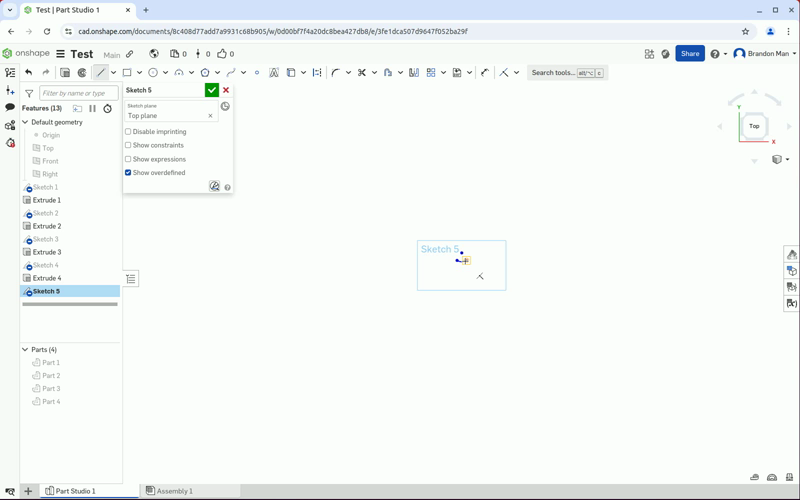
scroll(6)
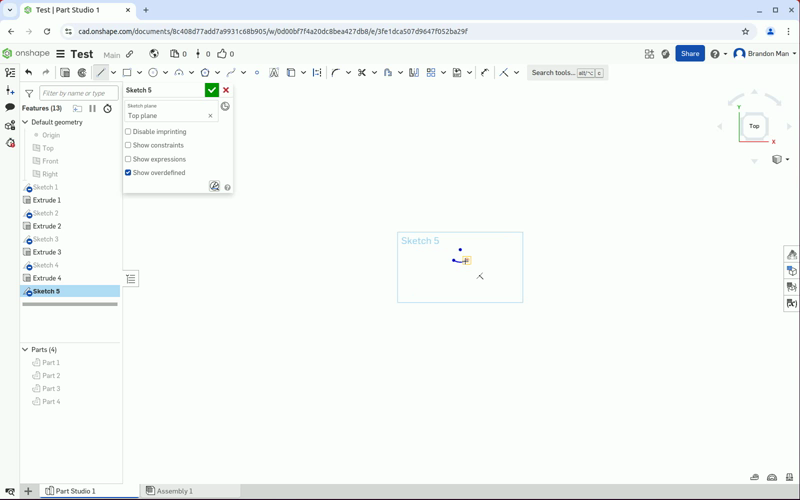
scroll(6)
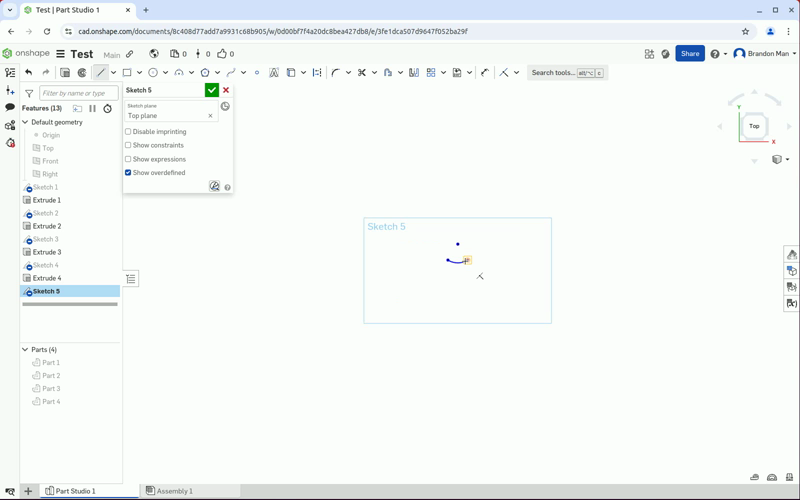
scroll(6)
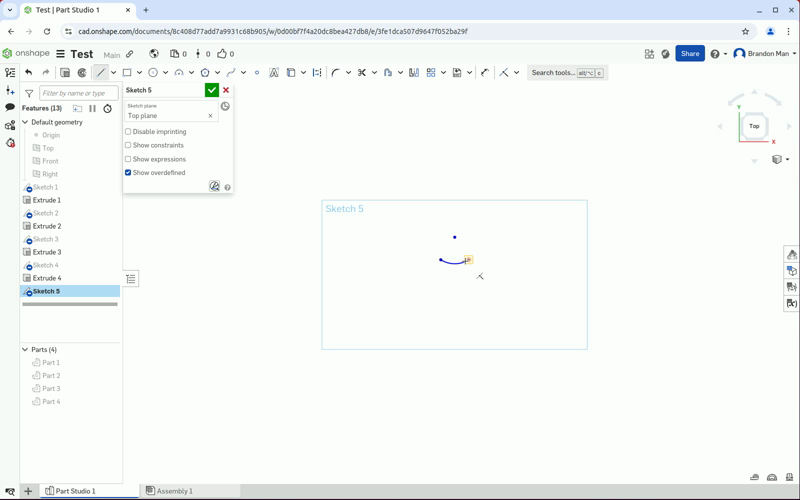
scroll(6)
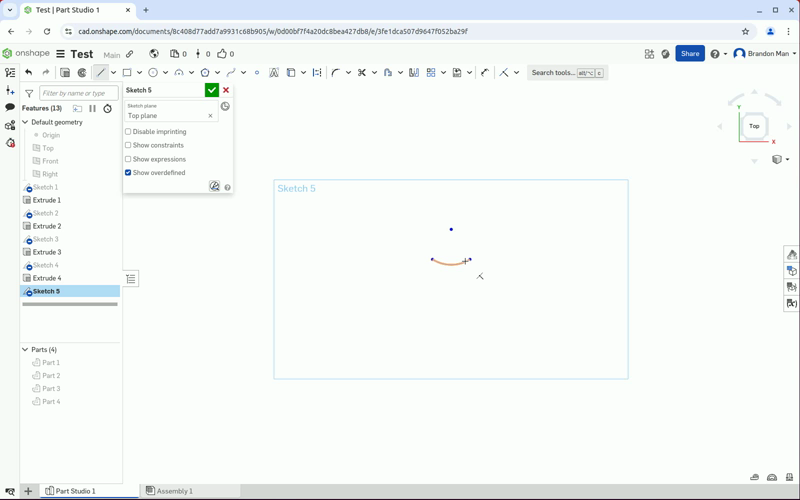
scroll(6)
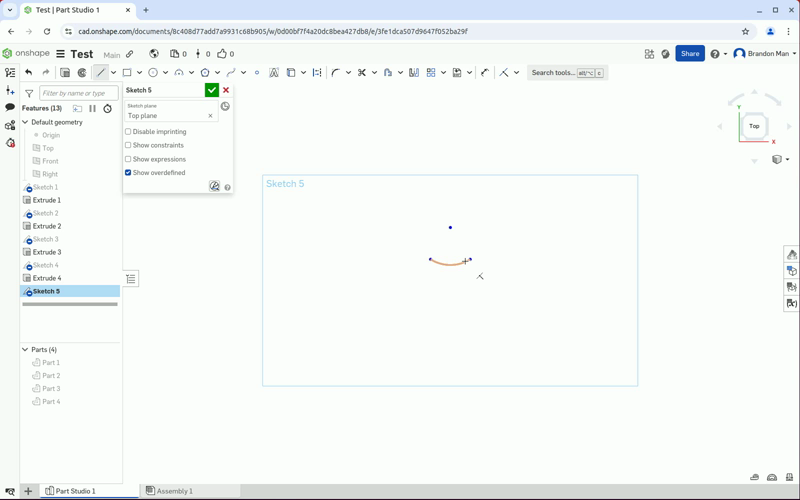
scroll(6)
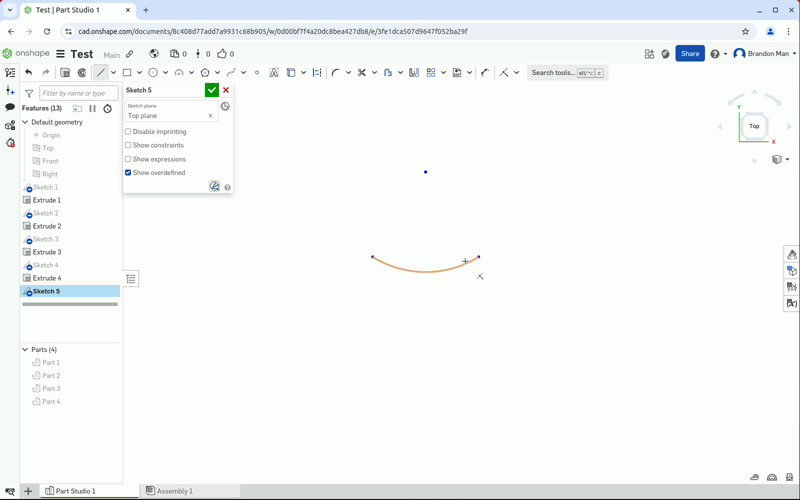
click(465, 260)
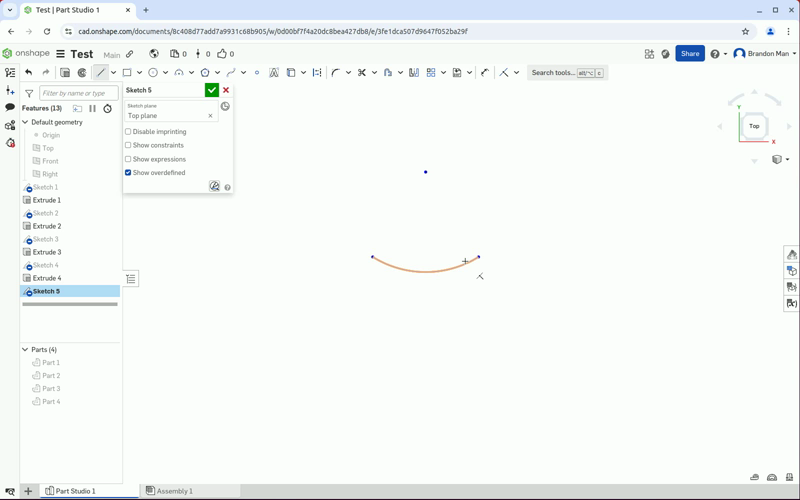
scroll(-6)
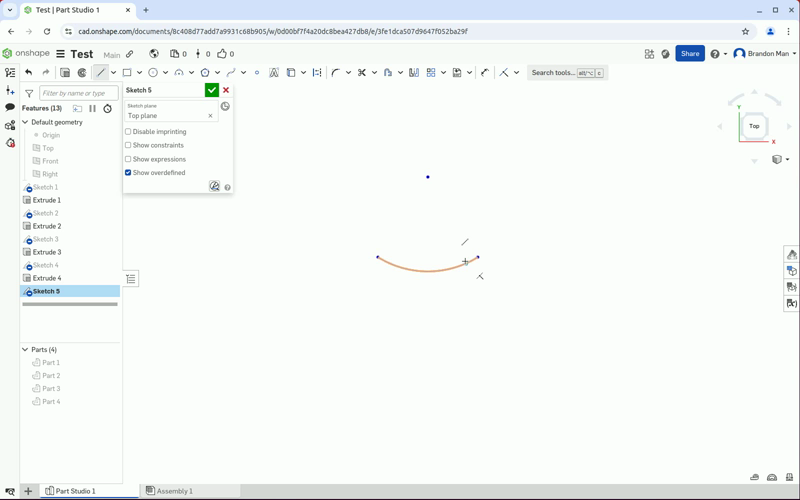
scroll(-6)
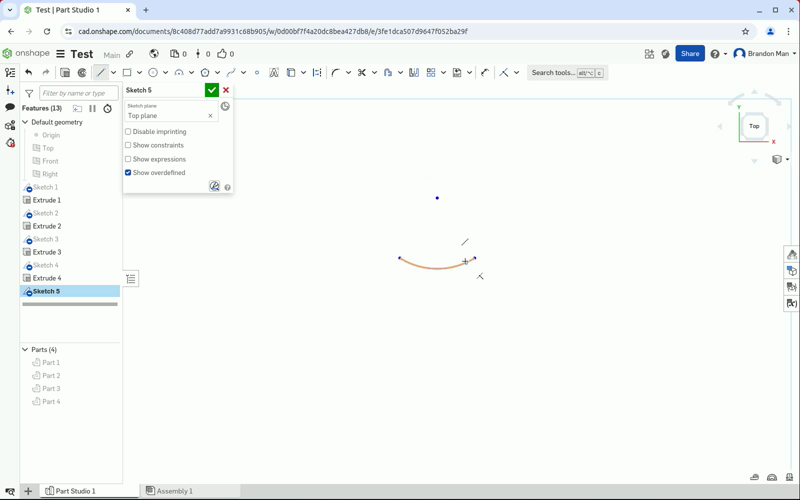
scroll(-6)
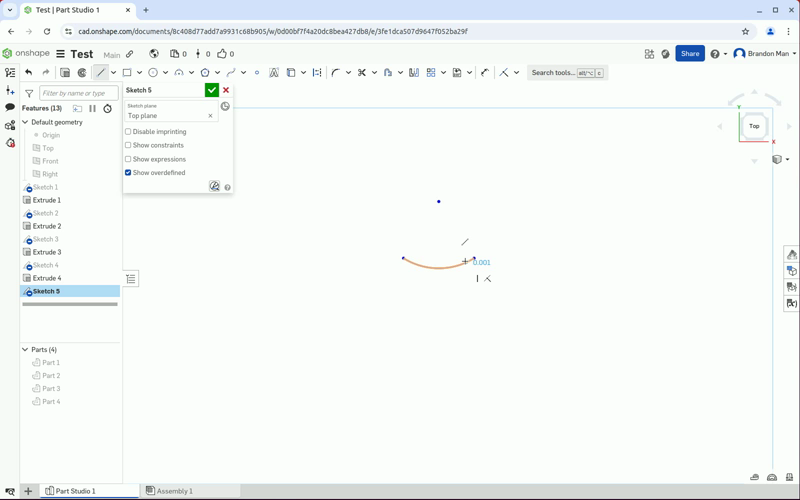
scroll(-6)
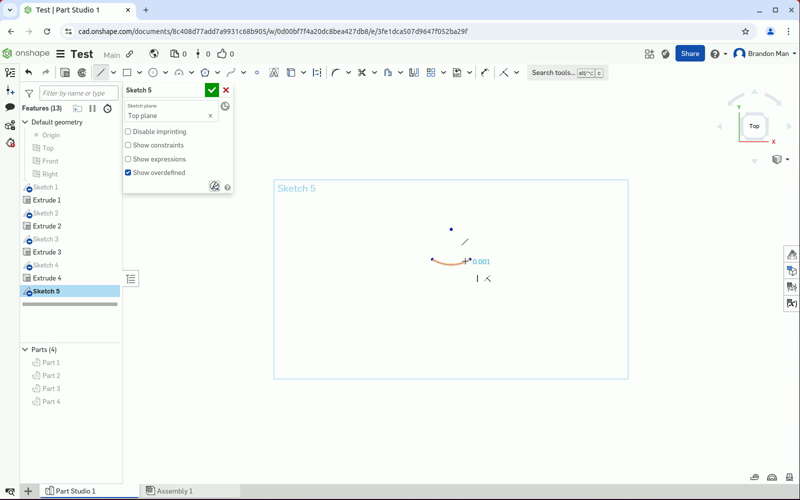
scroll(-6)
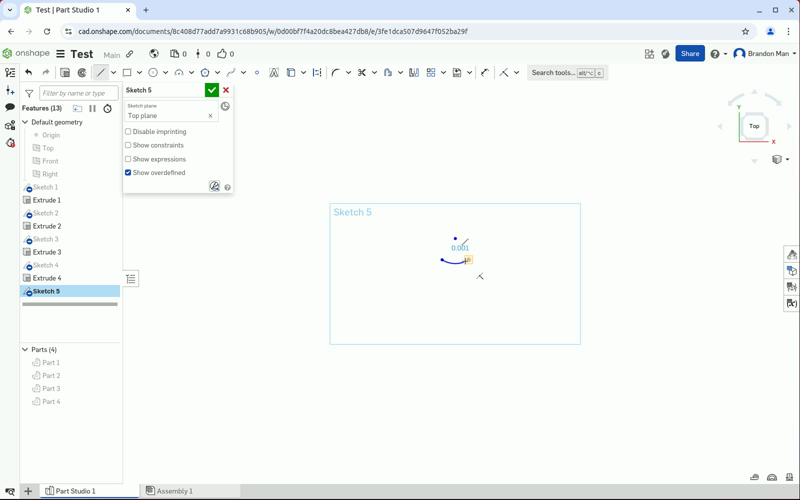
scroll(-6)
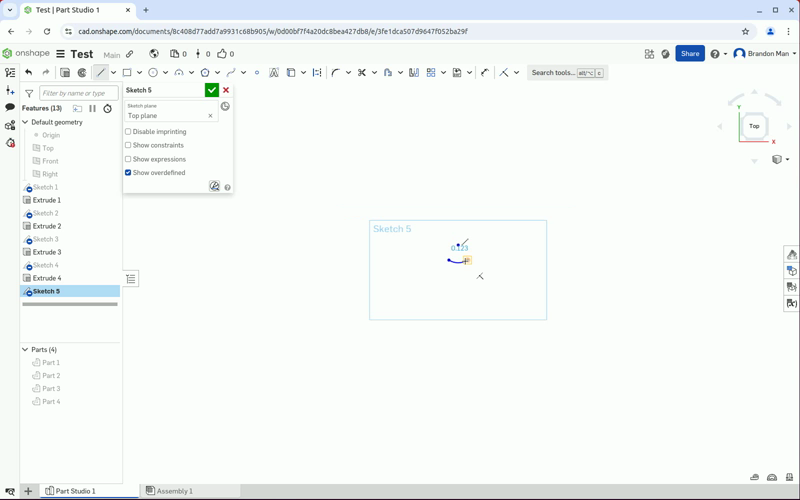
scroll(-6)
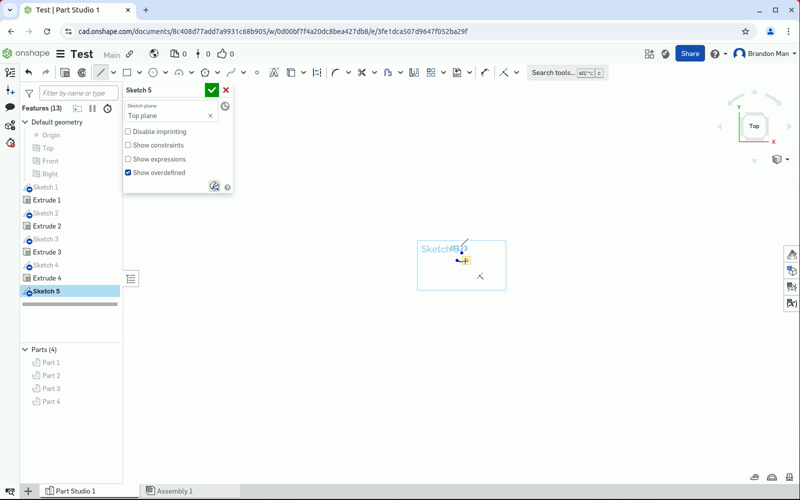
mouse_move(495, 260)
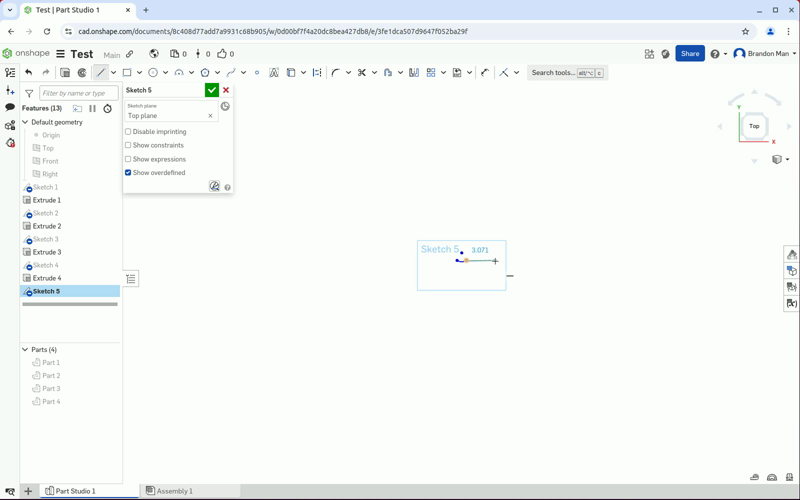
key_down(shift)
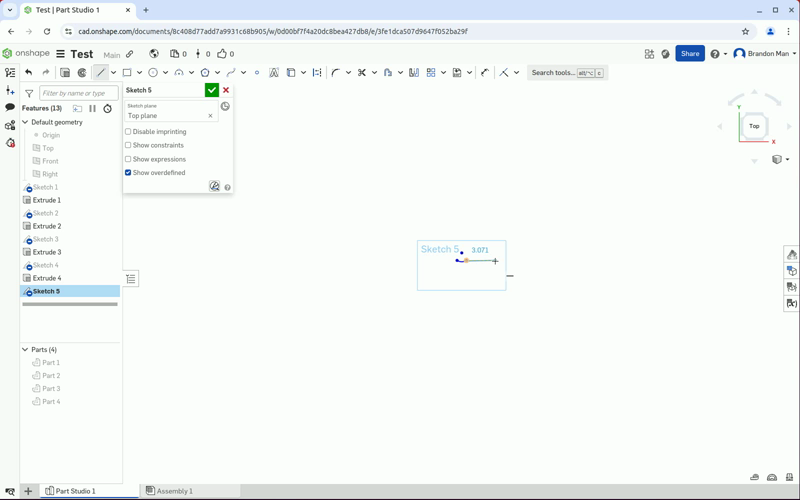
mouse_move(458, 260)
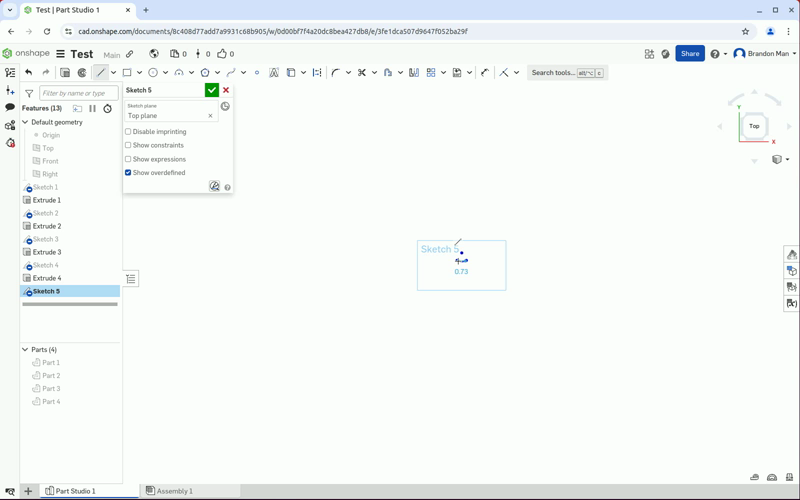
scroll(6)
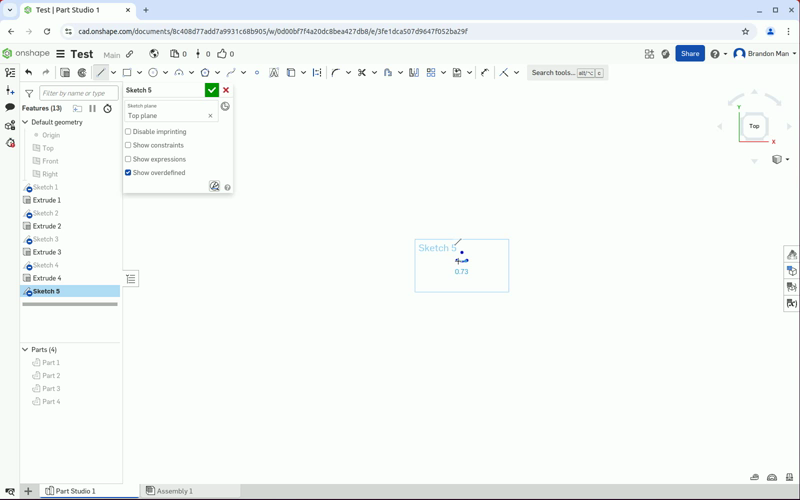
scroll(6)
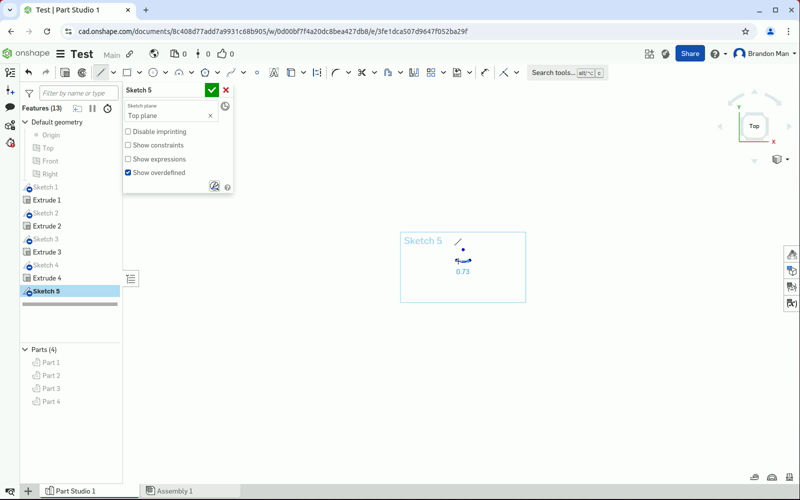
scroll(6)
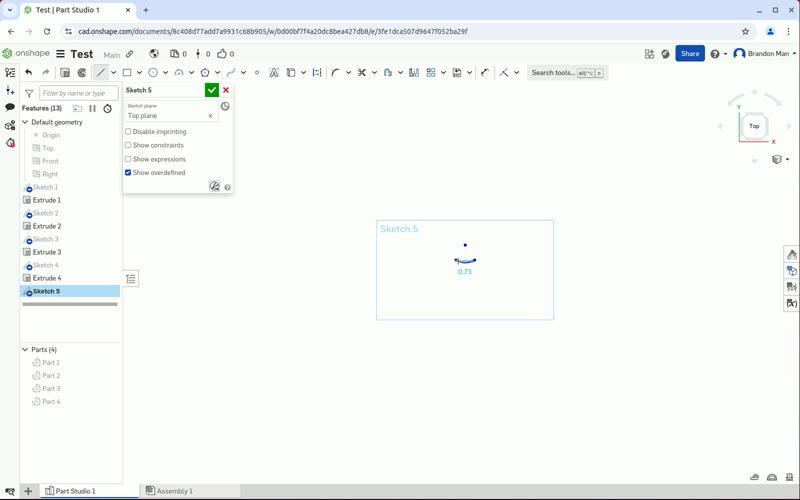
scroll(6)
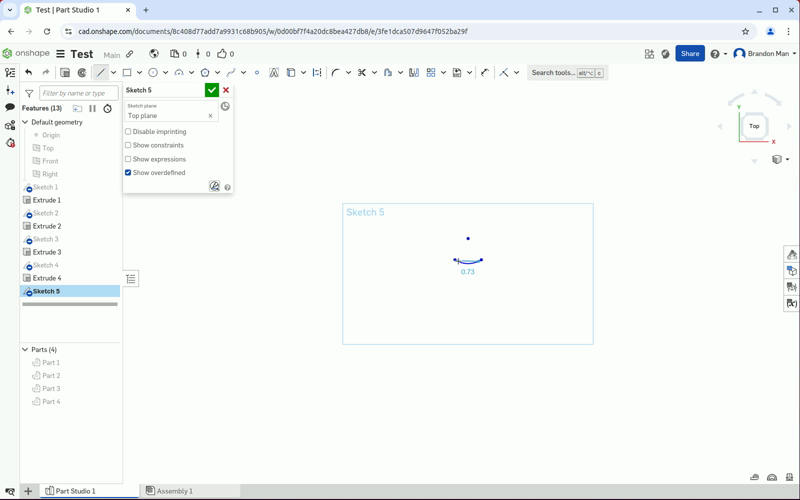
scroll(6)
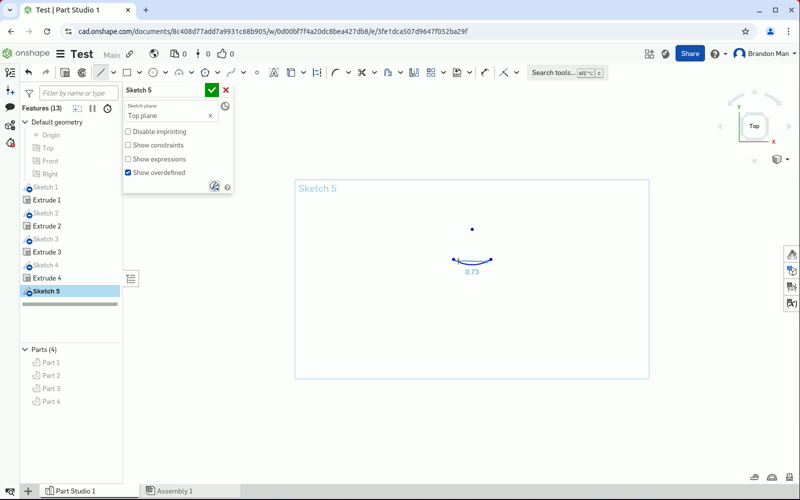
scroll(6)
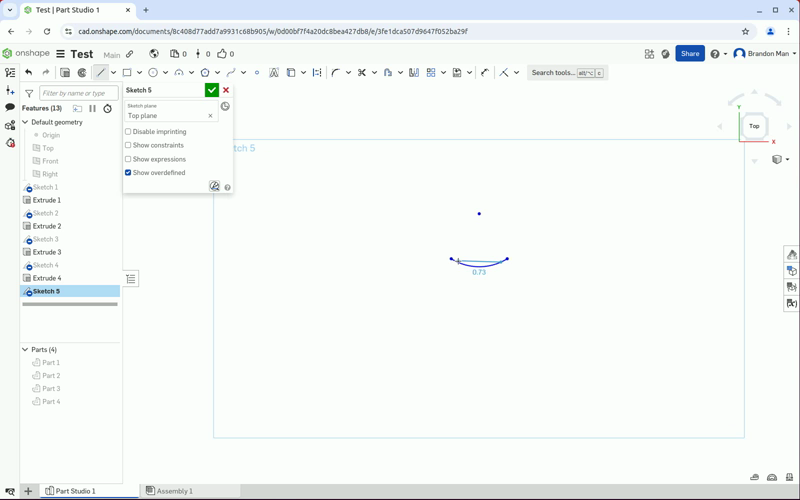
scroll(6)
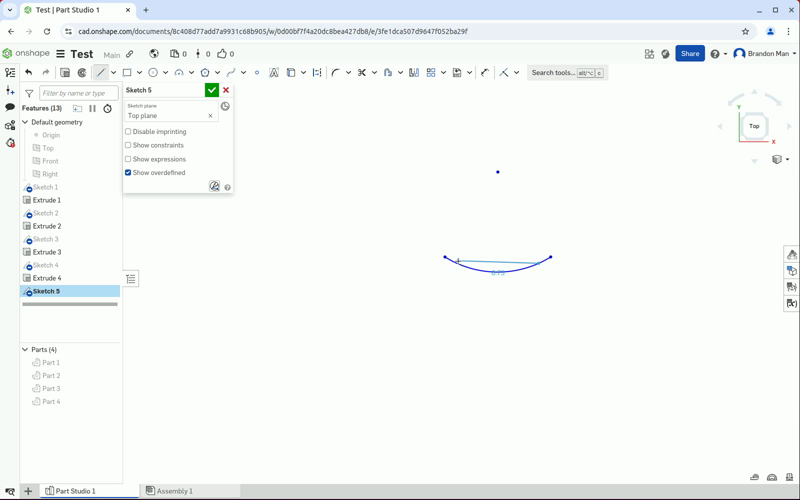
key_up(shift)
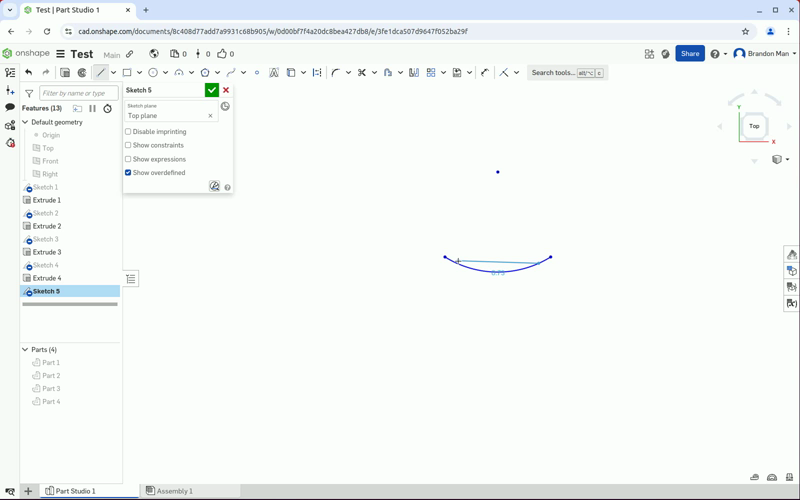
click(458, 260)
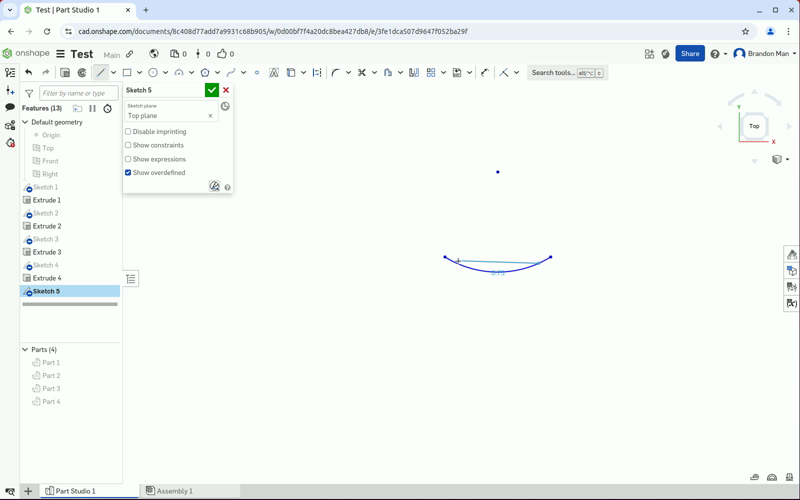
scroll(-6)
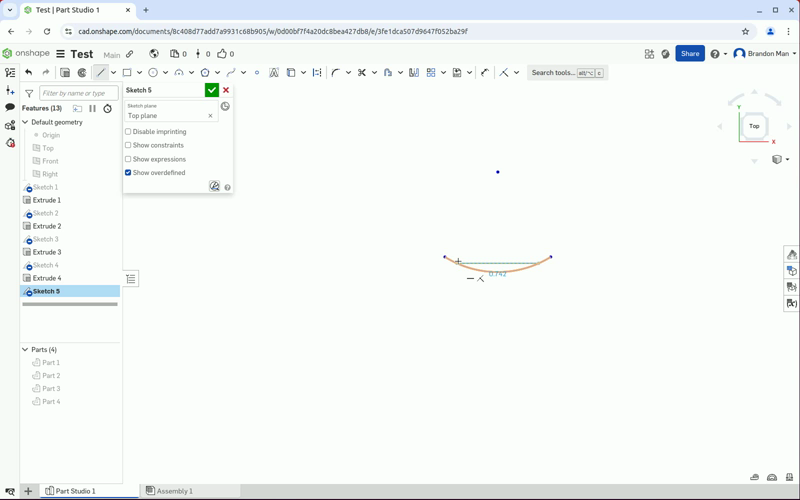
scroll(-6)
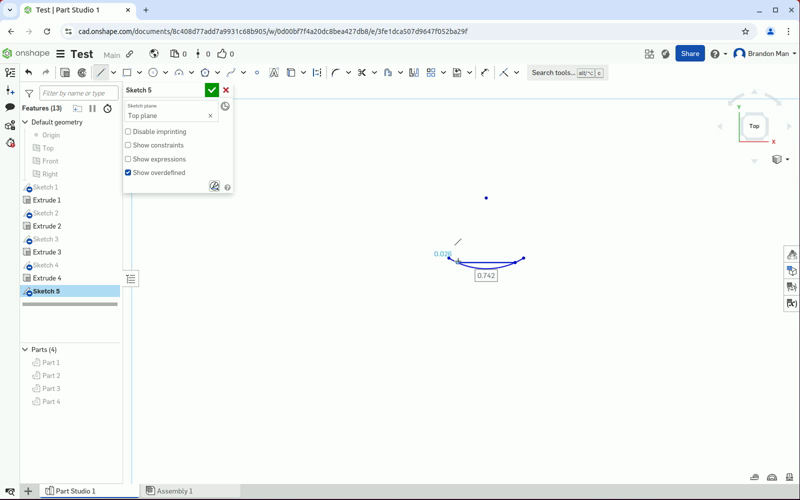
scroll(-6)
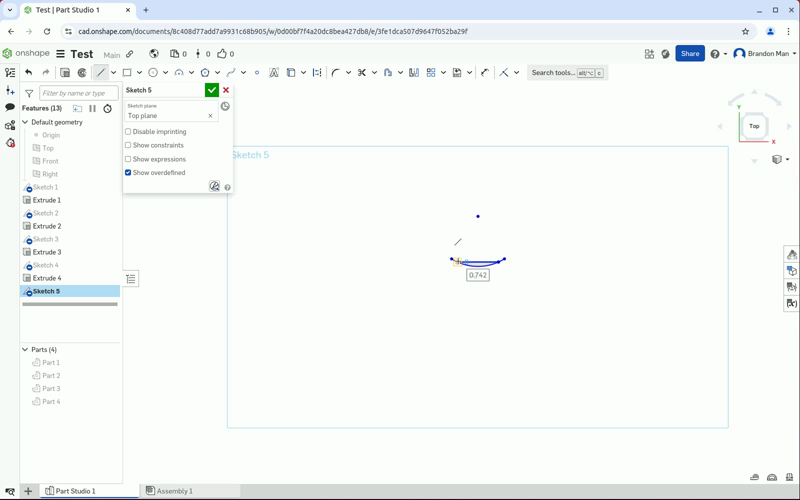
scroll(-6)
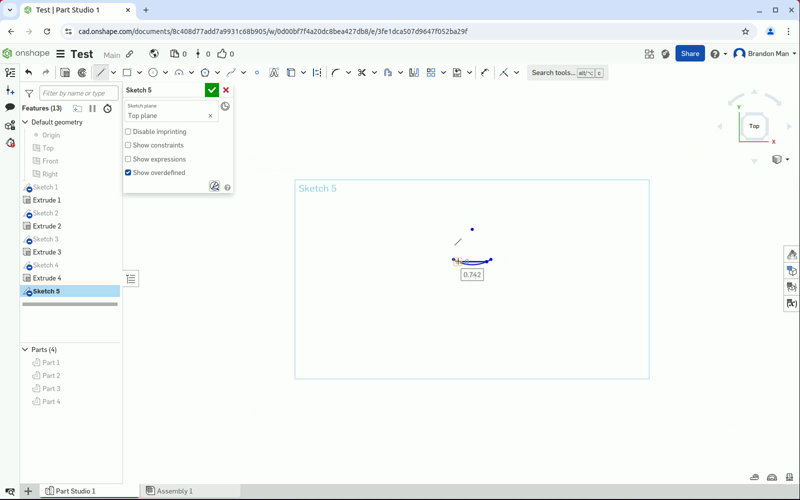
scroll(-6)
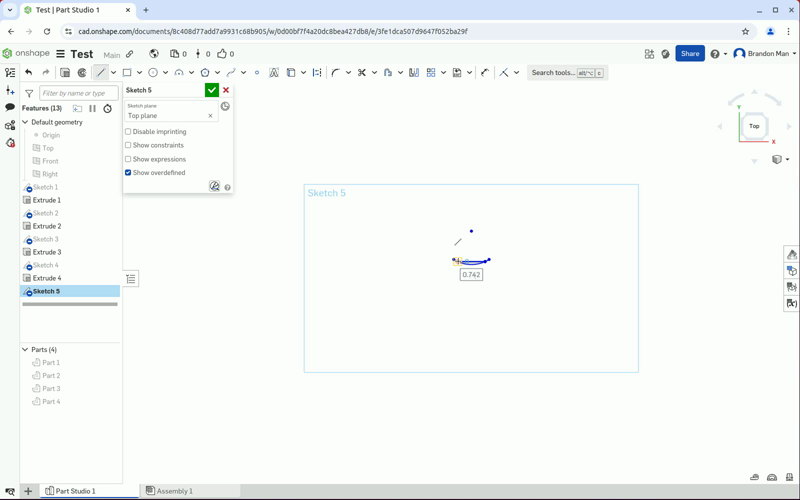
scroll(-6)
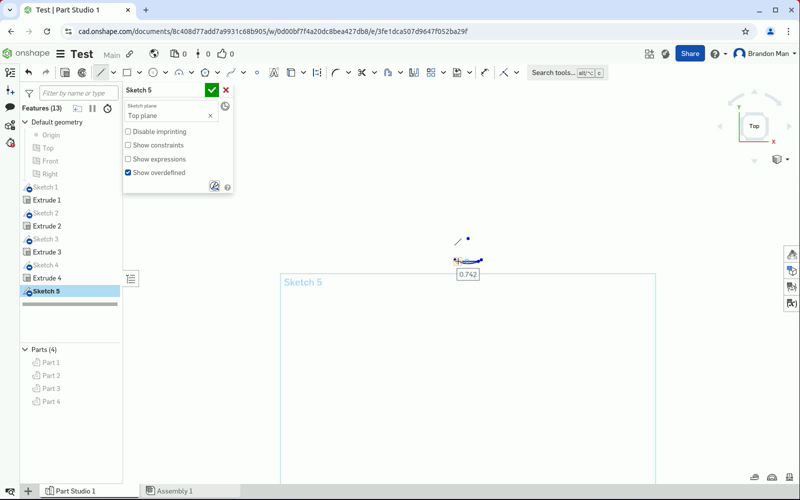
scroll(-6)
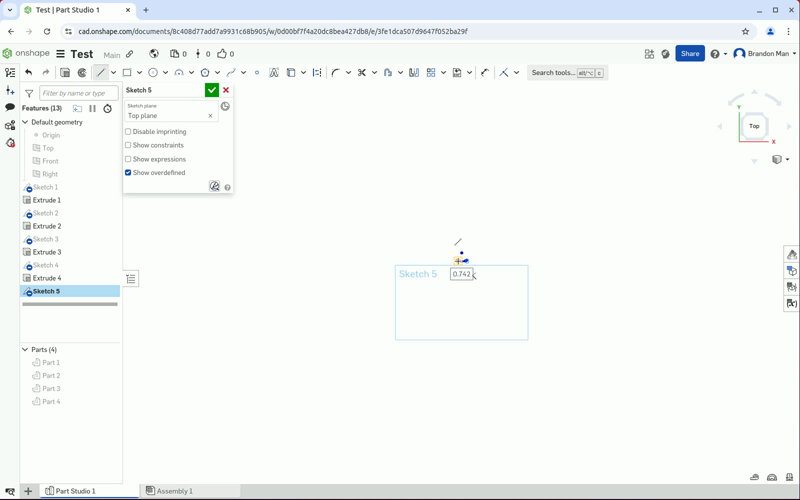
key(esc)
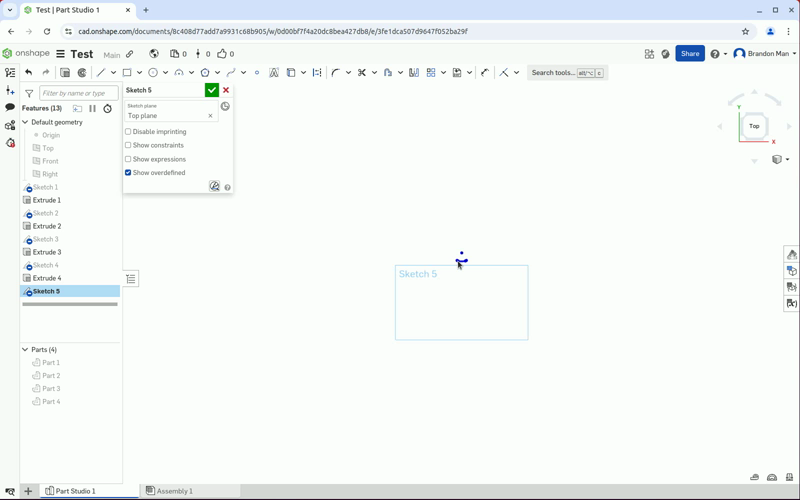
mouse_move(463, 260)
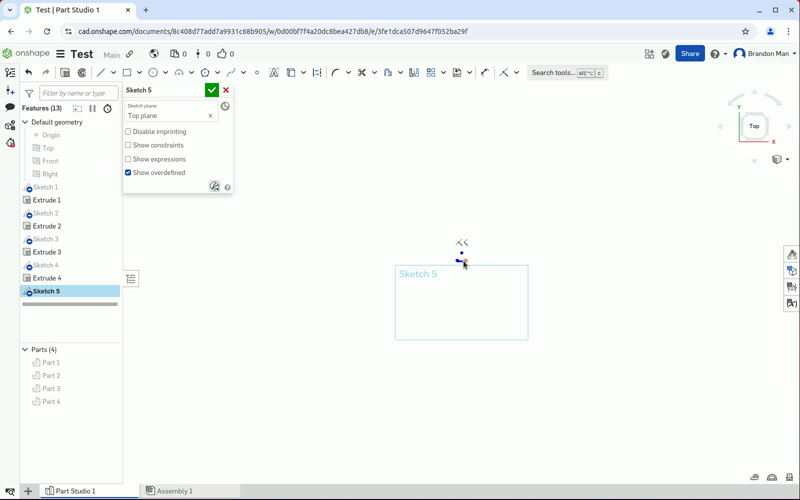
scroll(6)
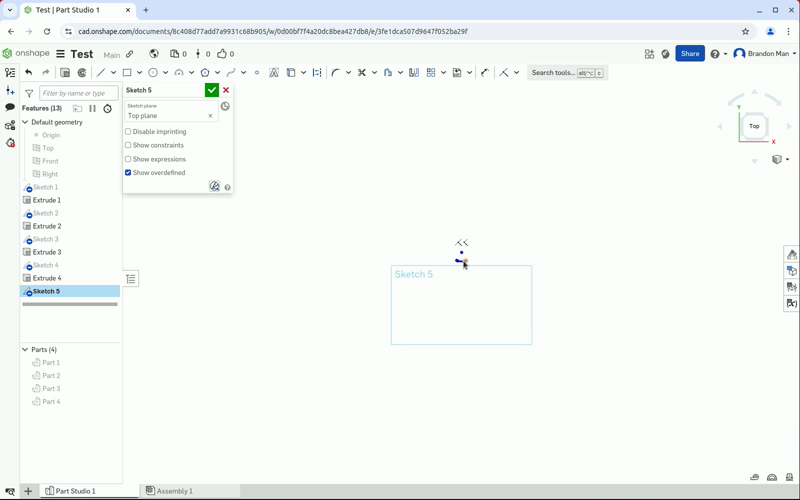
scroll(6)
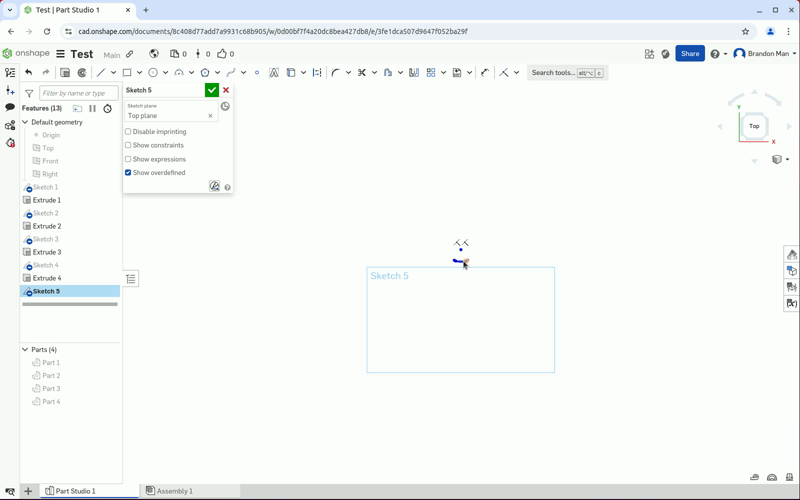
scroll(6)
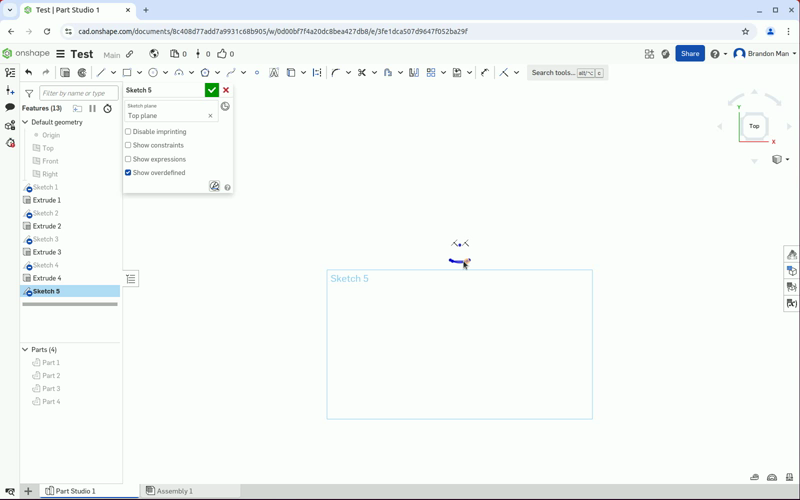
scroll(6)
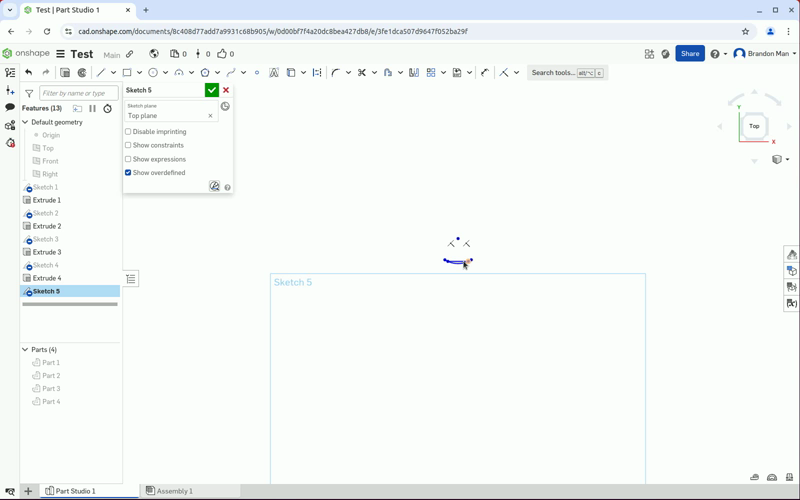
scroll(6)
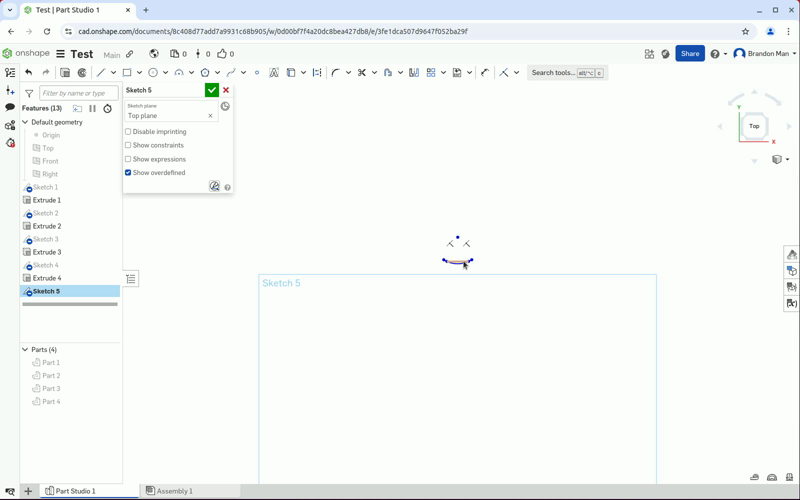
scroll(6)
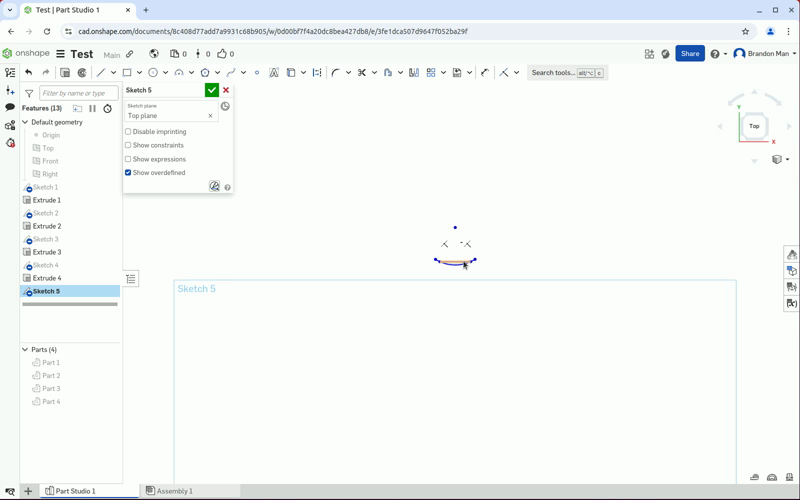
scroll(6)
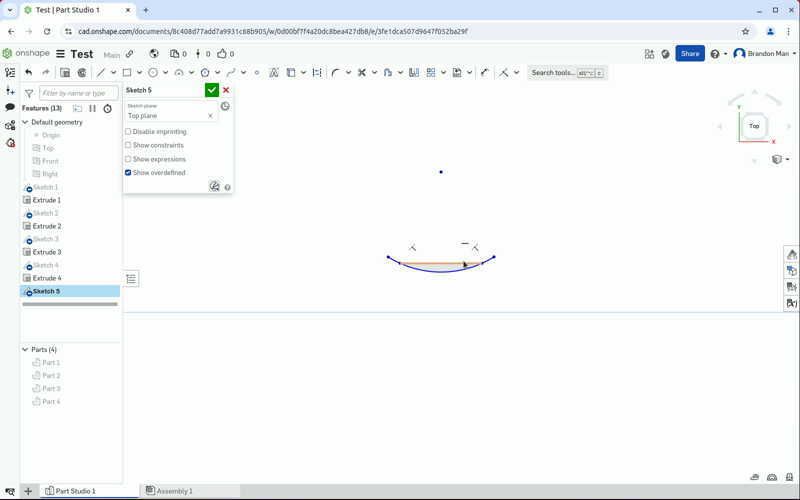
click(463, 260)
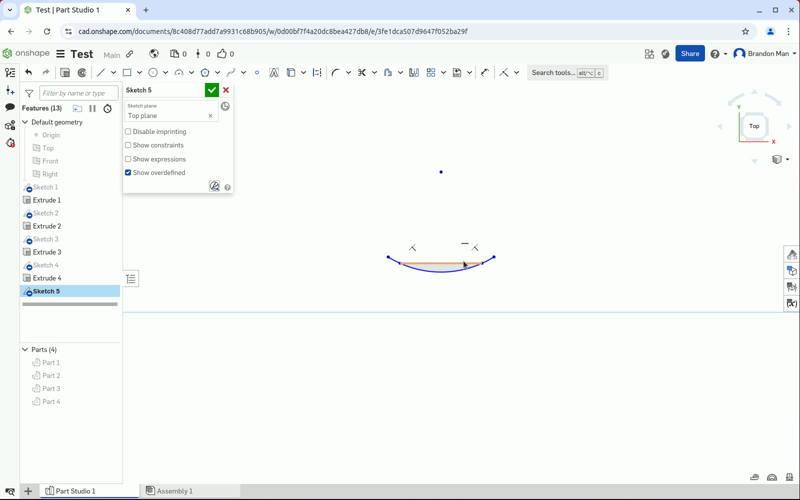
scroll(-6)
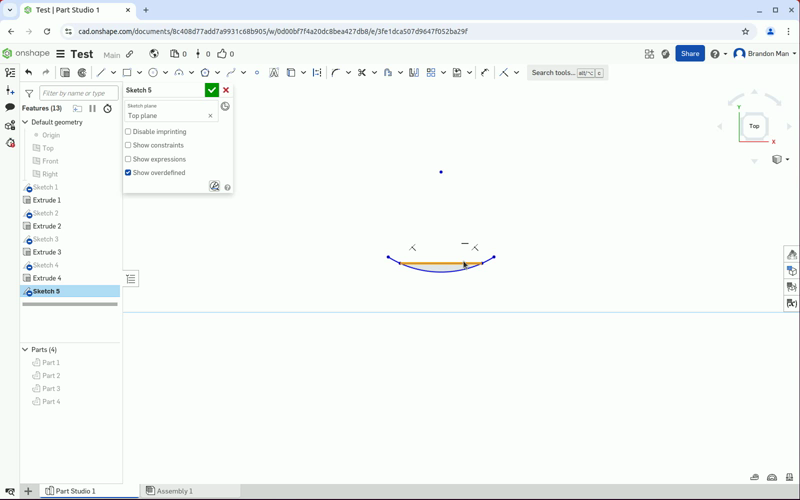
scroll(-6)
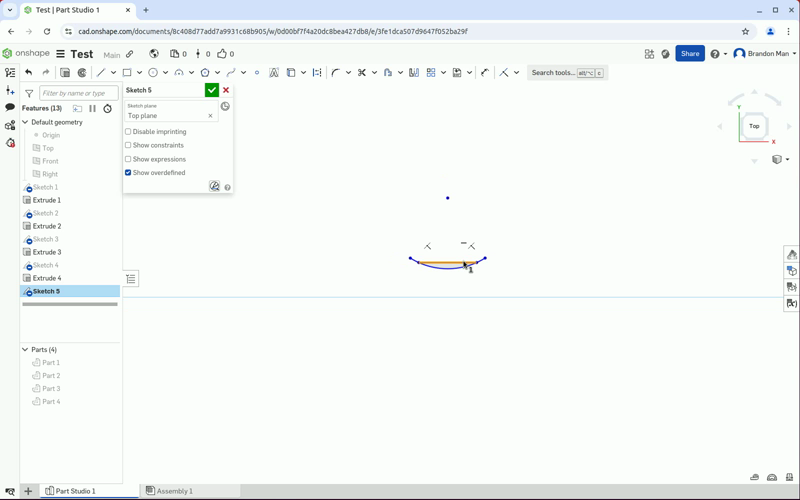
scroll(-6)
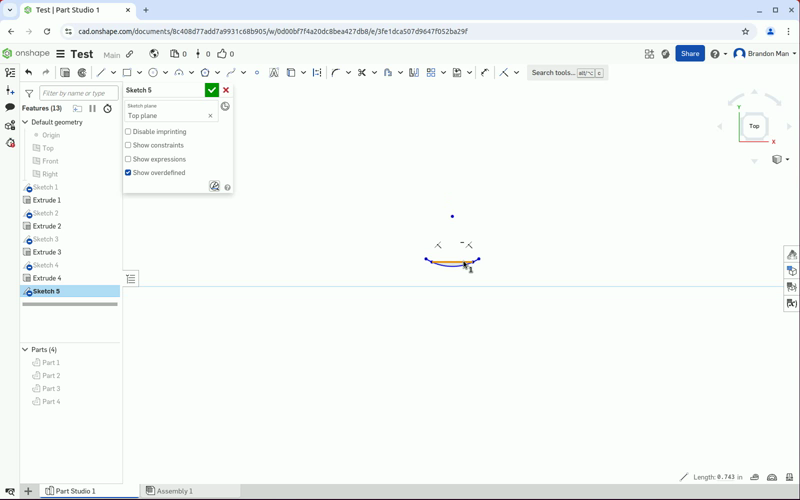
scroll(-6)
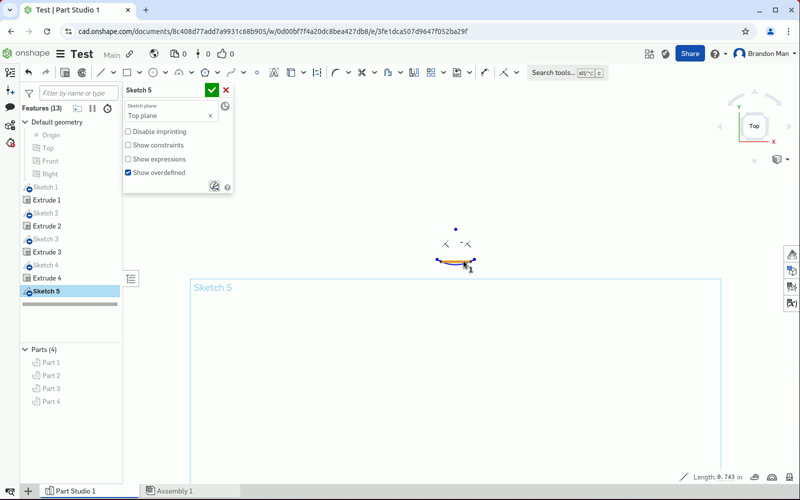
scroll(-6)
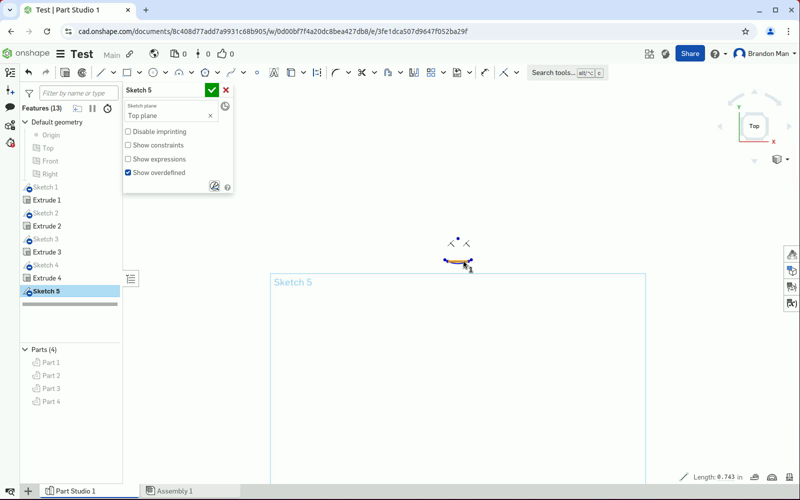
scroll(-6)
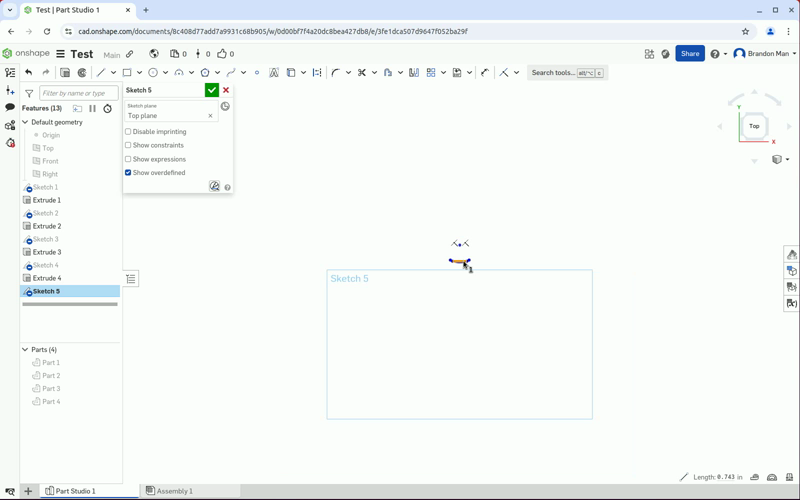
scroll(-6)
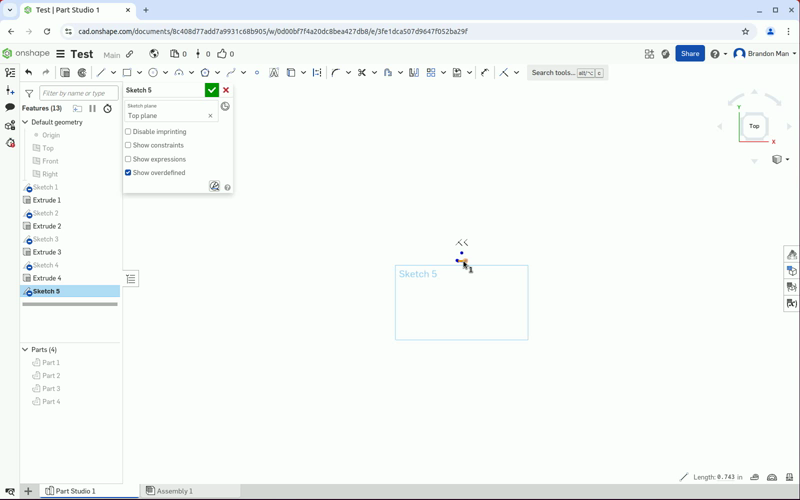
mouse_move(73, 352)
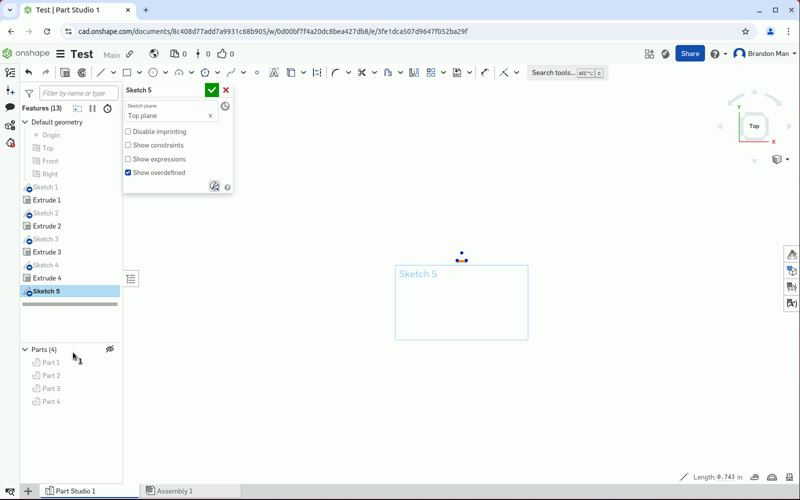
key(shift+y)
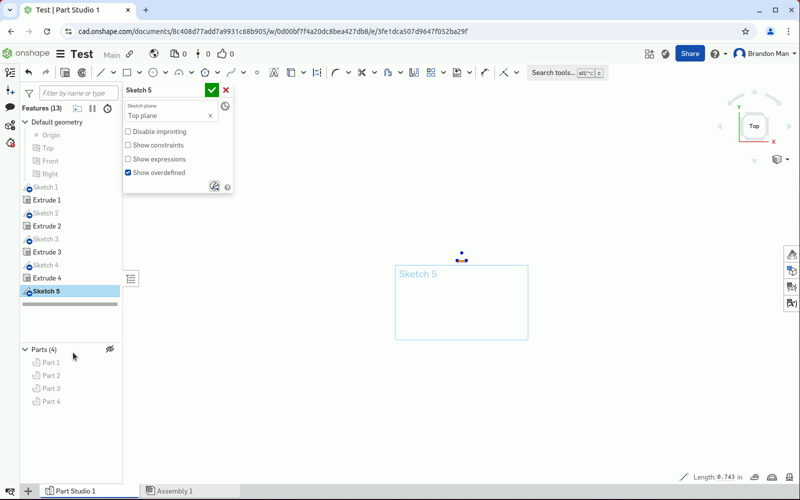
key(shift+e)
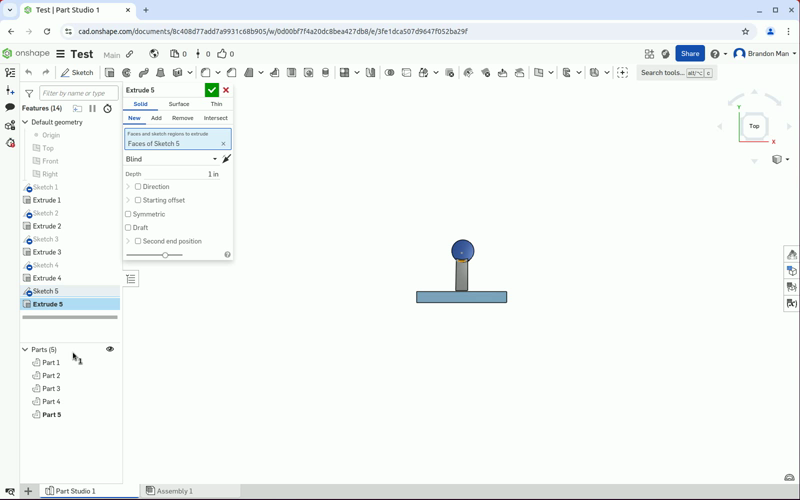
mouse_move(143, 106)
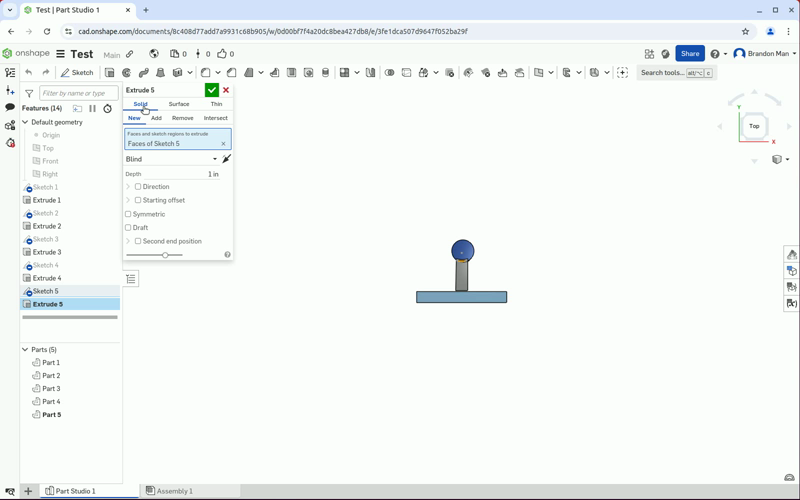
click(143, 106)
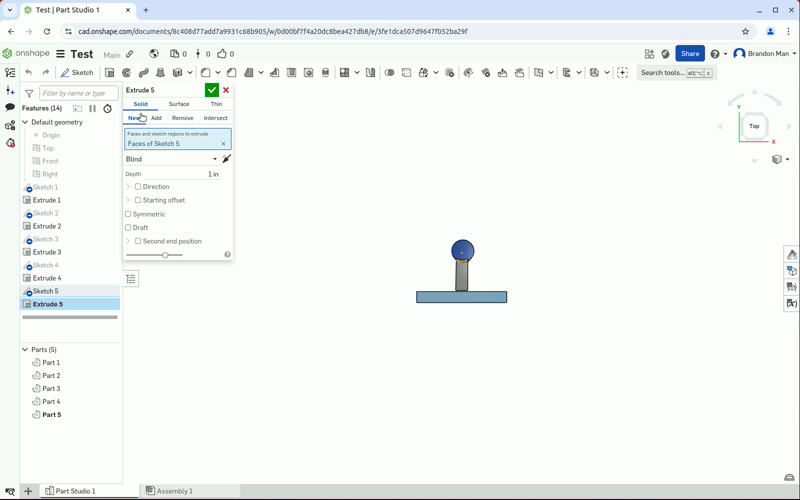
mouse_move(137, 120)
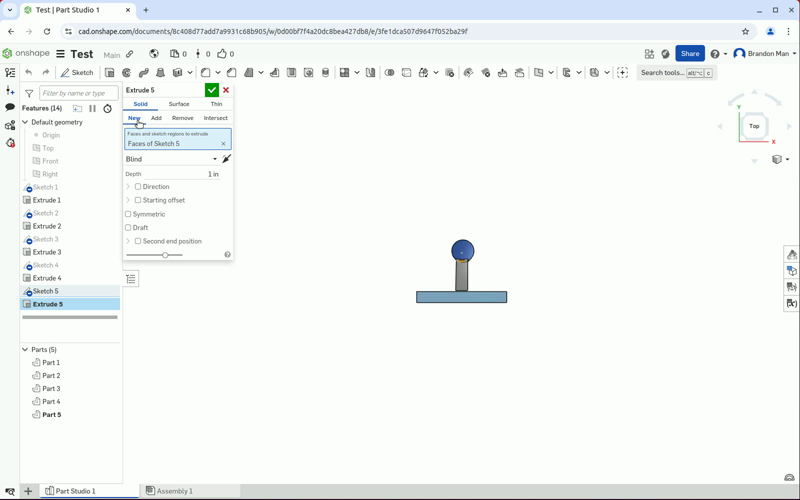
click(137, 120)
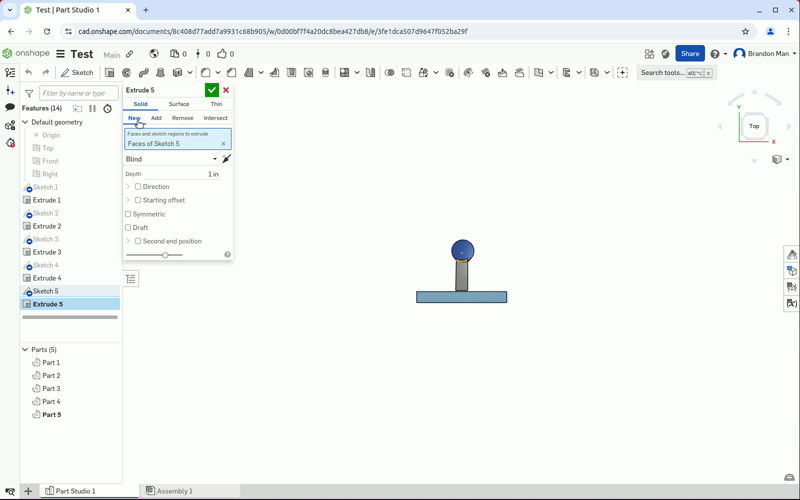
key(tab, 4)
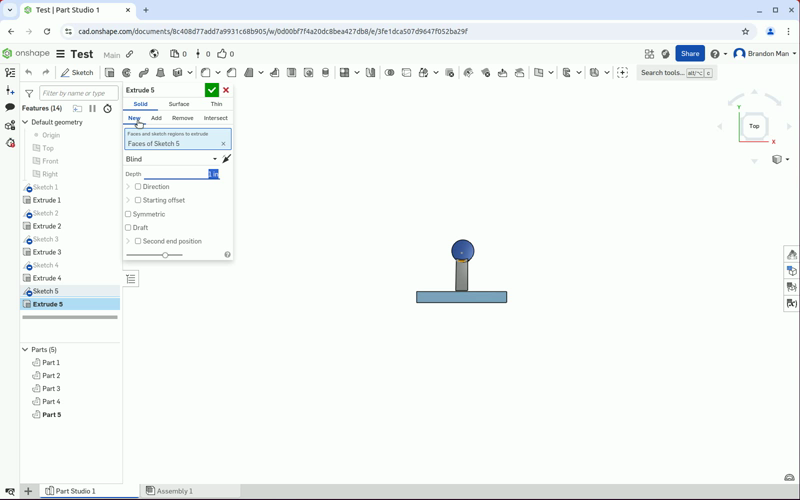
text(23.108)
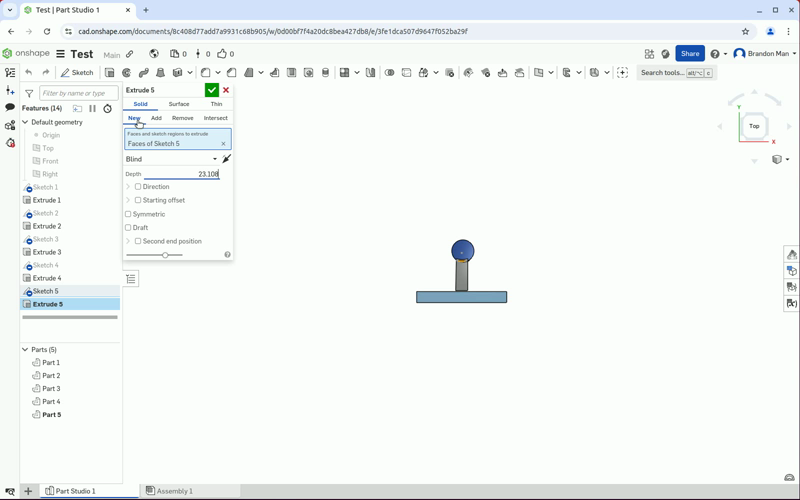
key(enter)
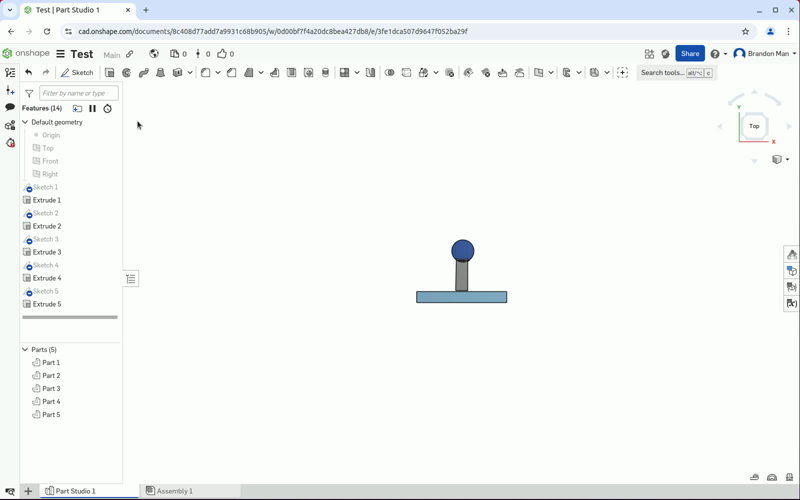
key(shift+h)
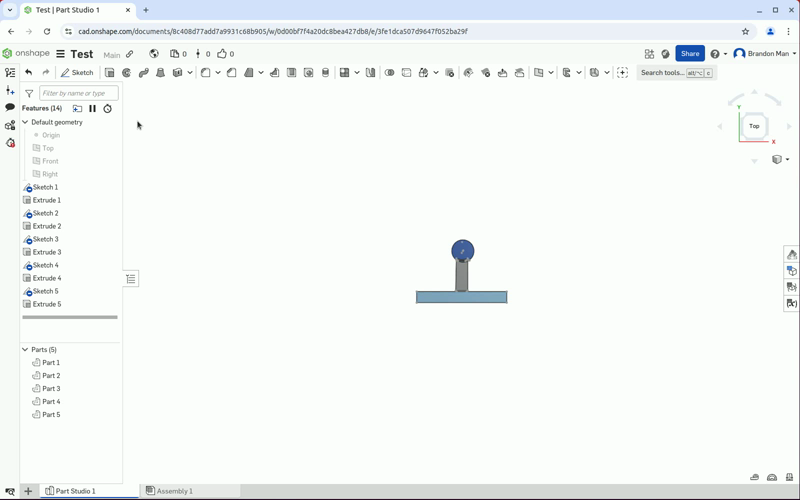
key(shift+h)
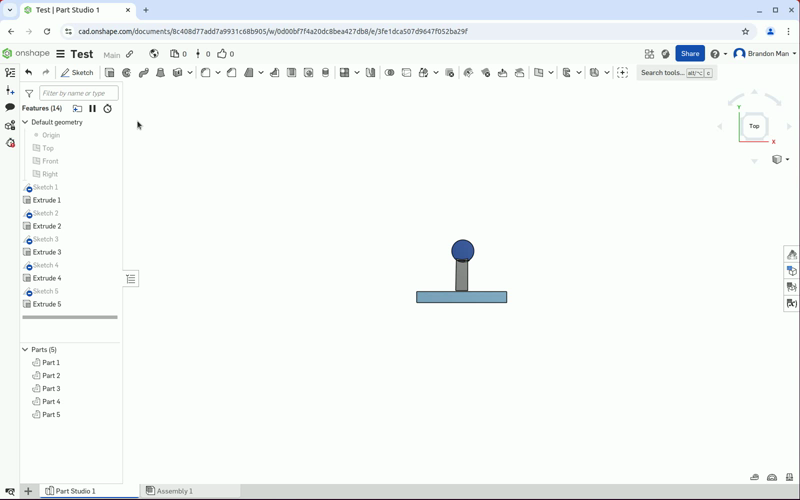
mouse_move(73, 189)
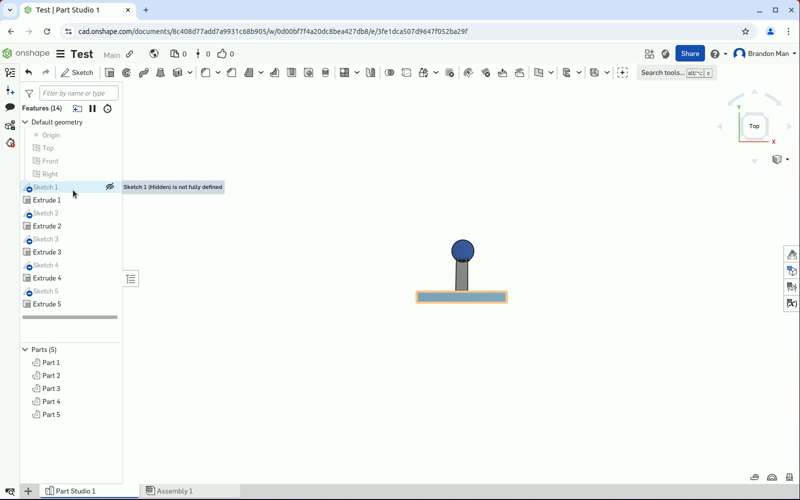
click(73, 189)
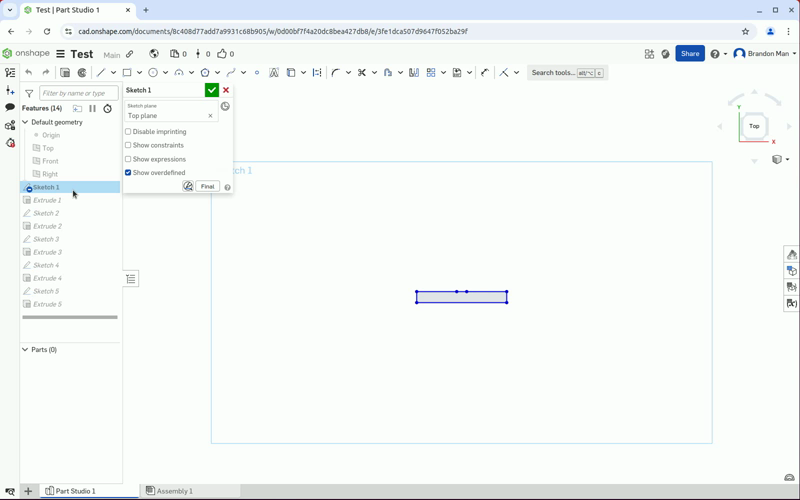
mouse_move(229, 92)
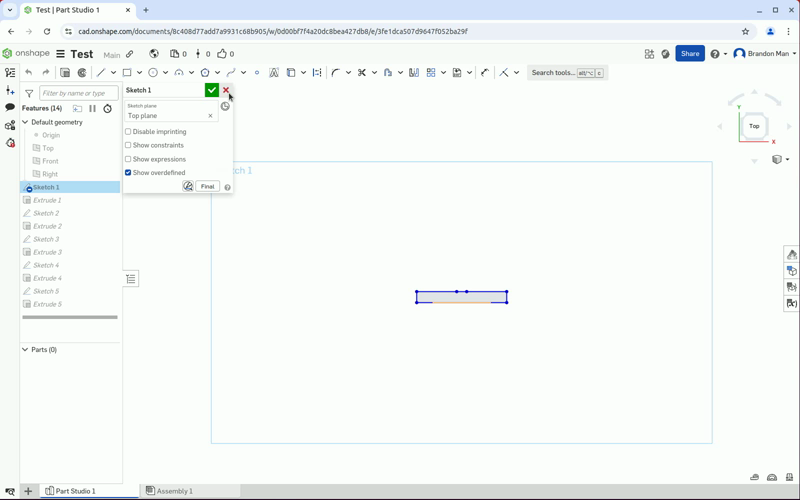
click(229, 92)
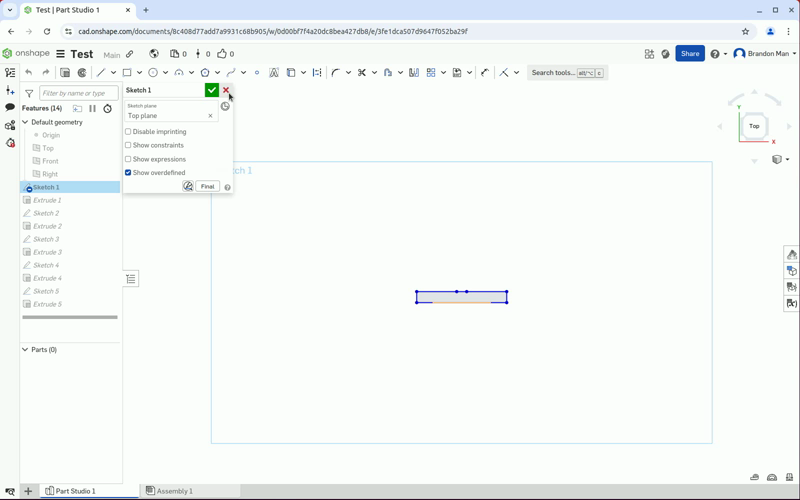
key(shift+s)
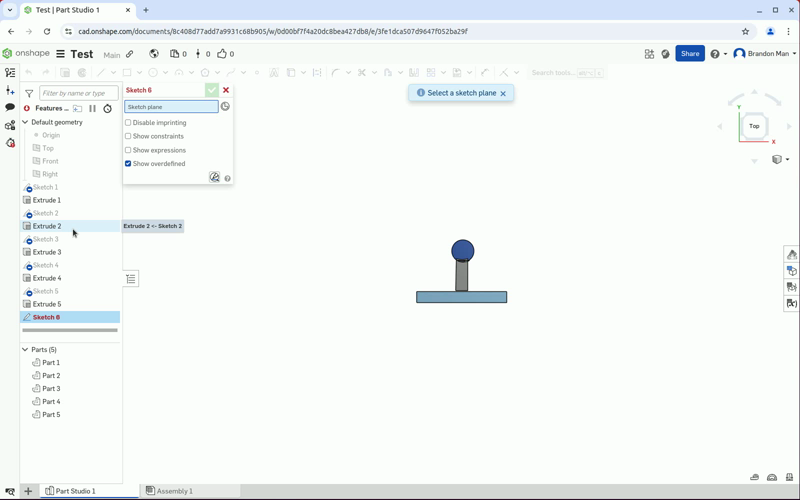
scroll(3)
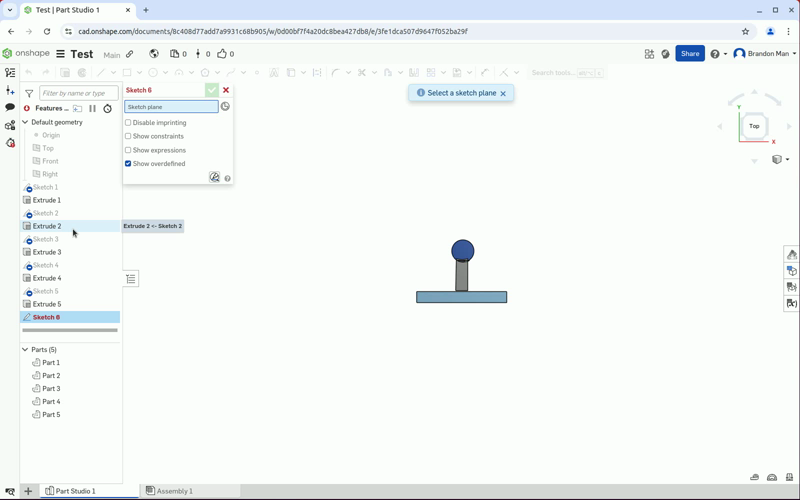
mouse_move(73, 150)
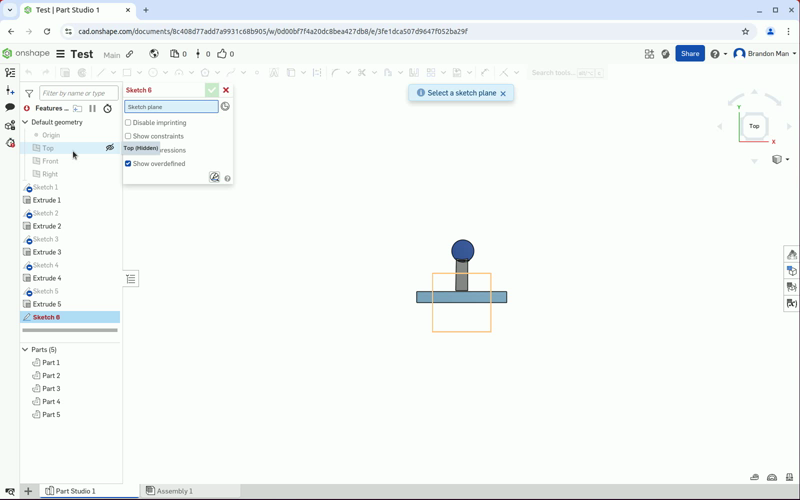
click(73, 150)
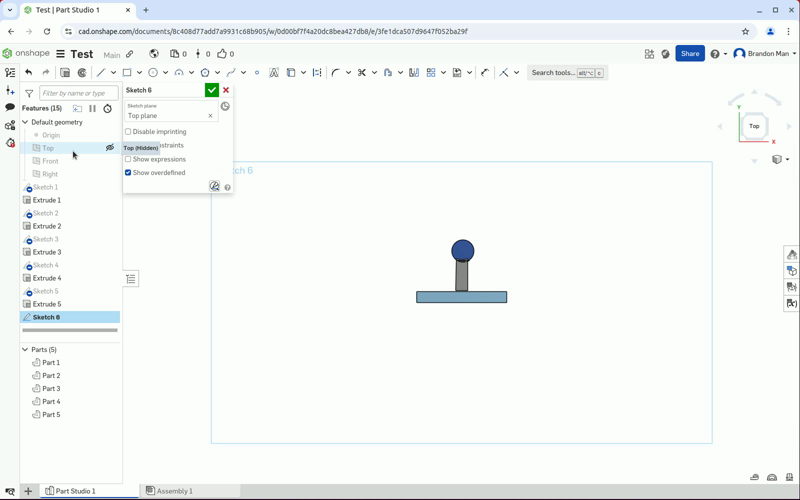
mouse_move(73, 352)
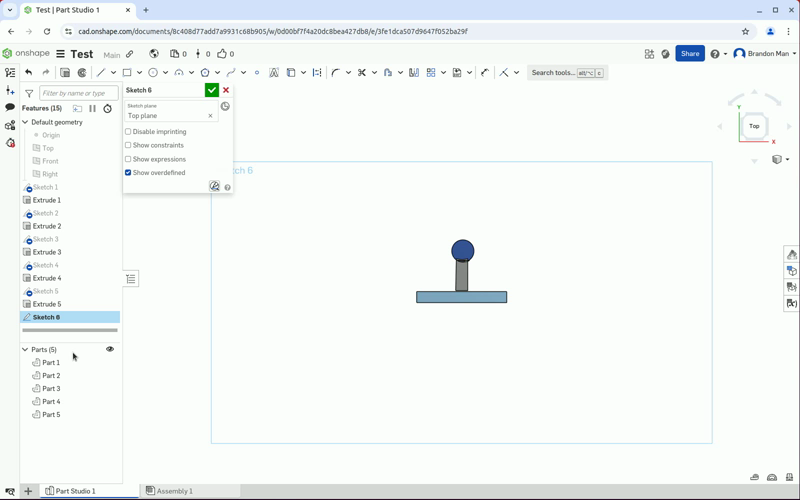
key(y)
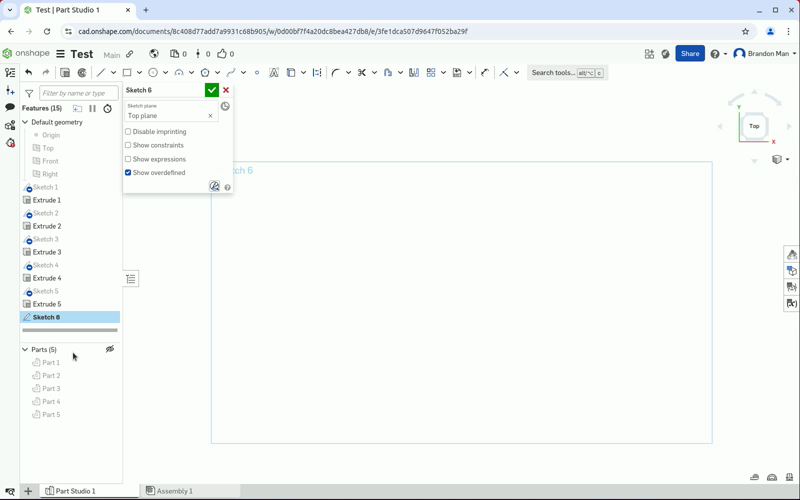
key(l)
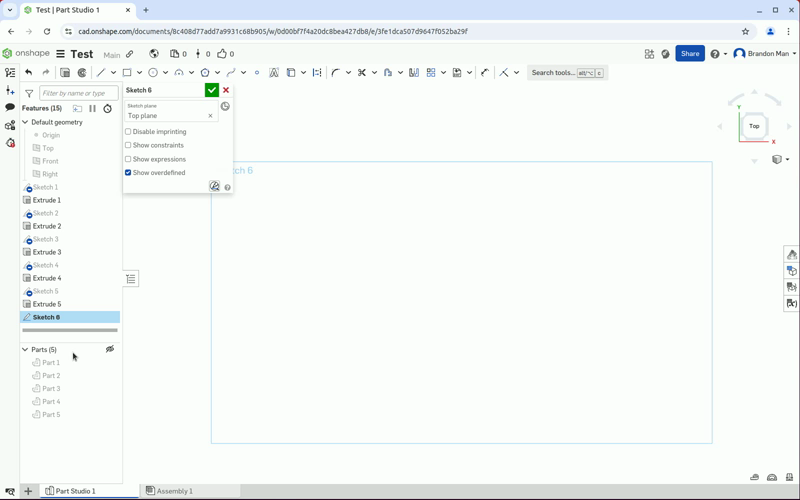
key_down(shift)
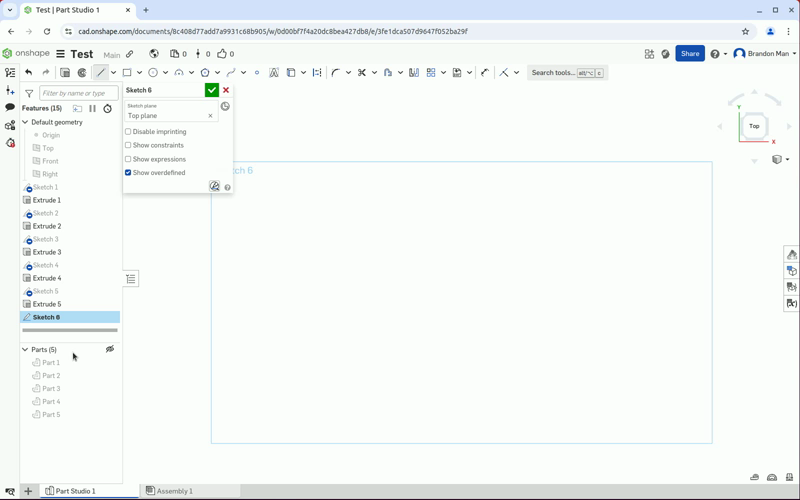
mouse_move(458, 260)
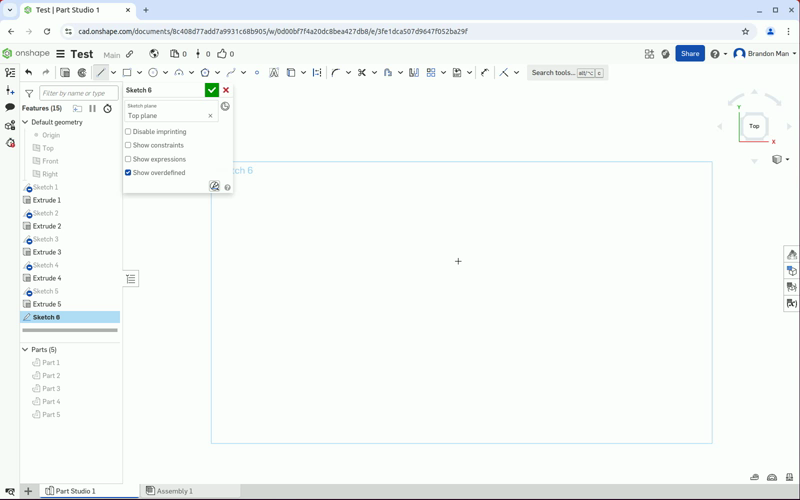
click(458, 260)
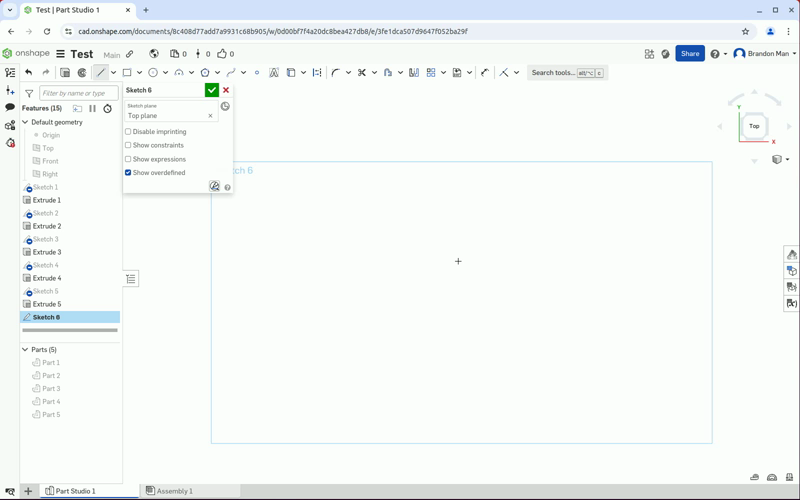
key_up(shift)
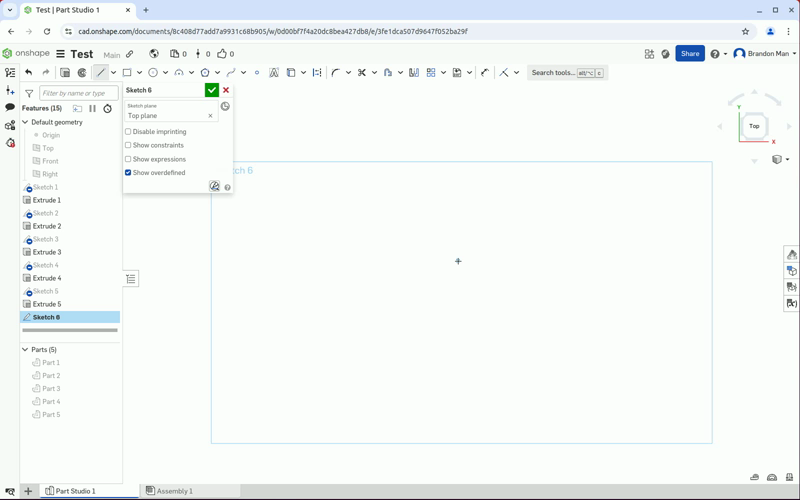
key_down(shift)
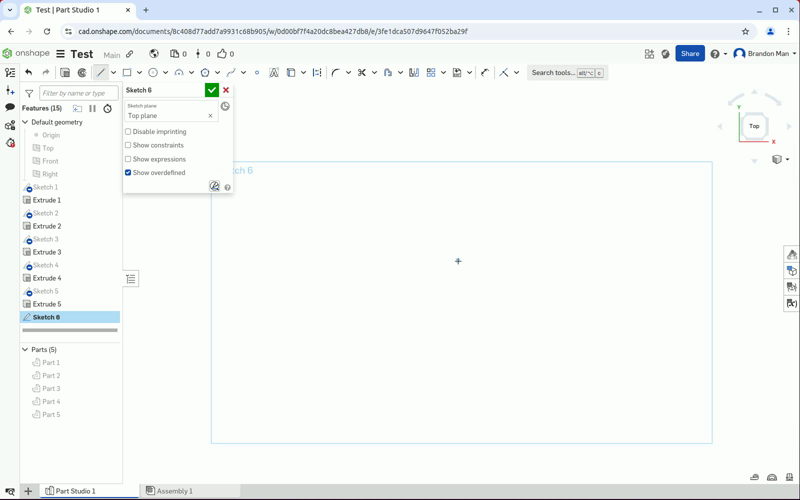
mouse_move(488, 260)
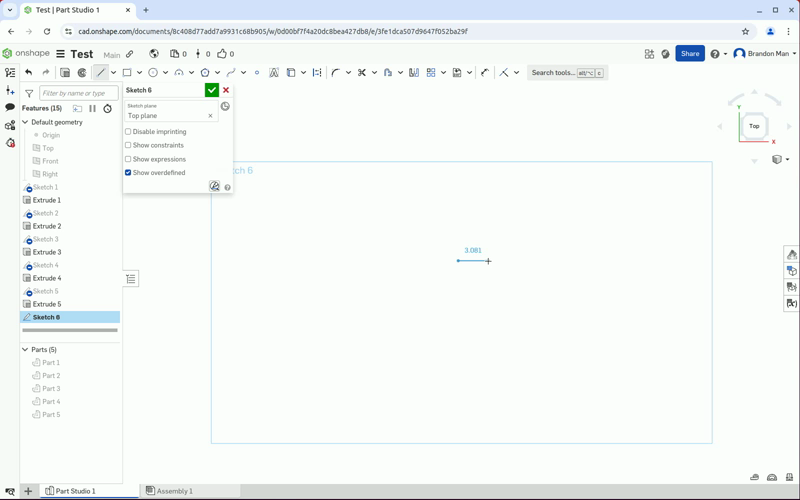
mouse_move(464, 260)
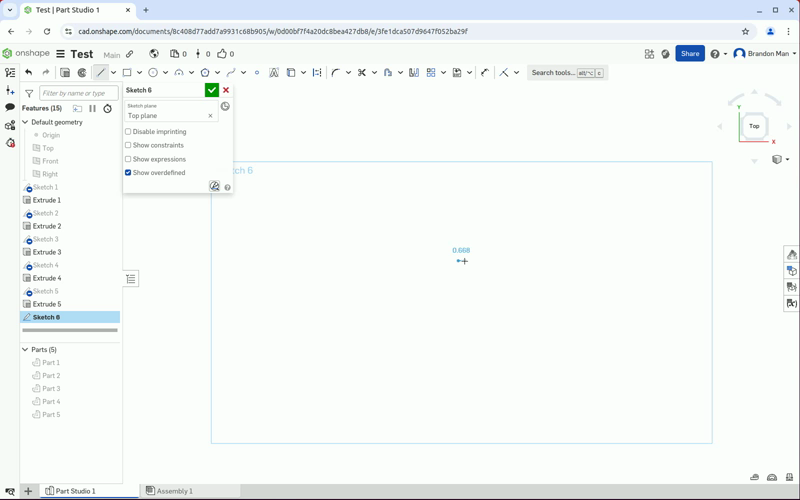
scroll(6)
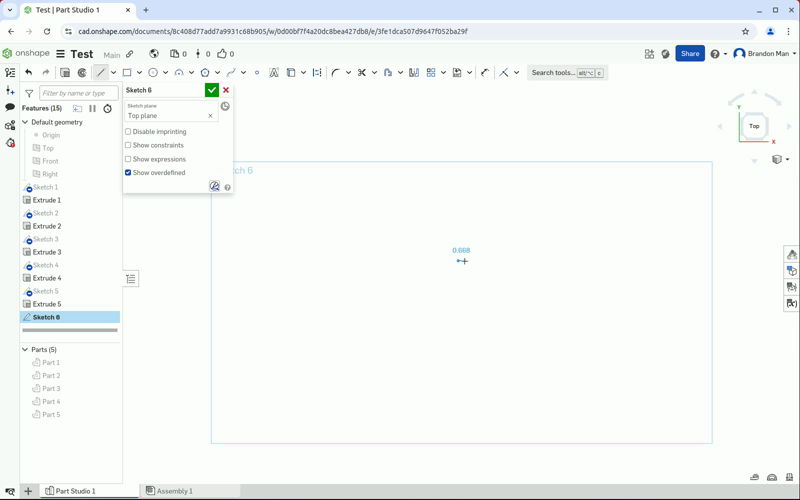
scroll(6)
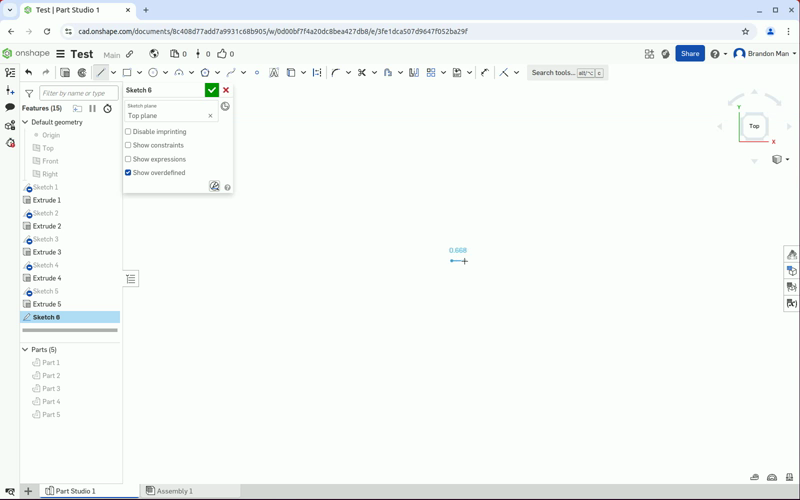
scroll(6)
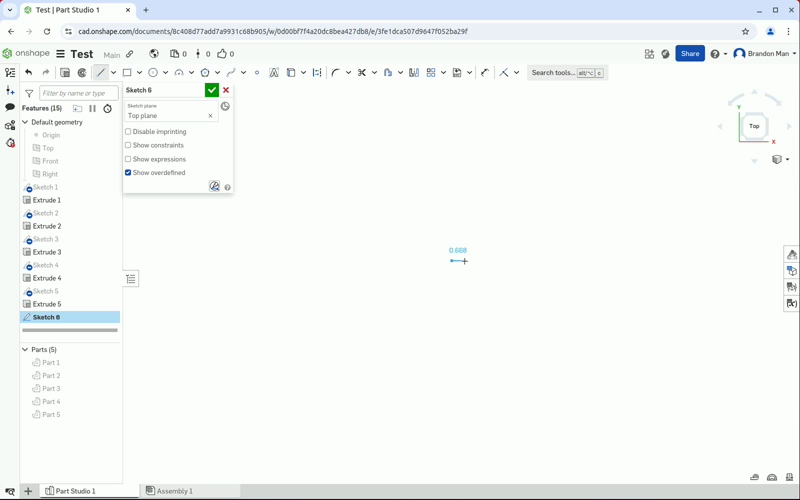
scroll(6)
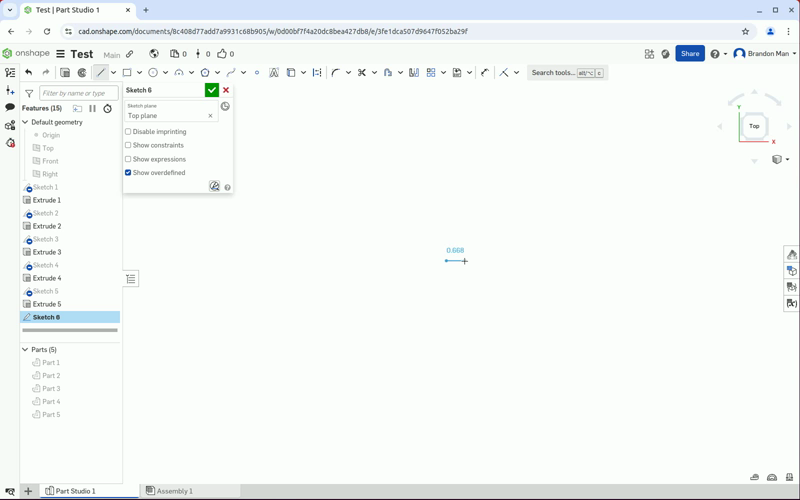
scroll(6)
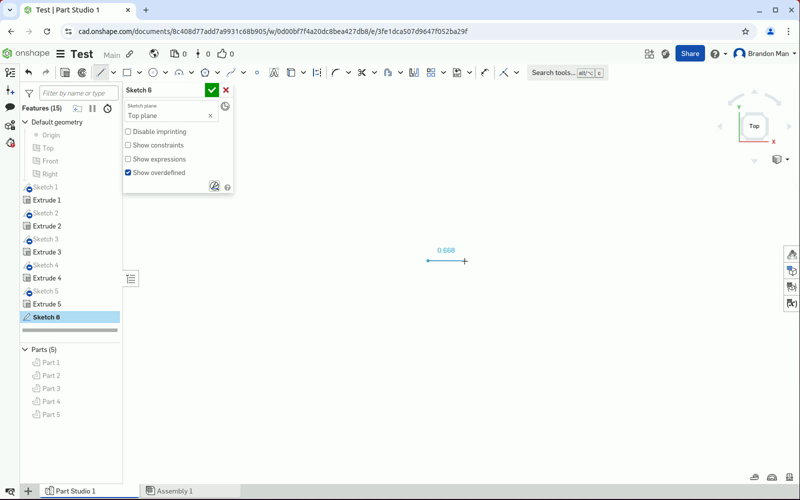
scroll(6)
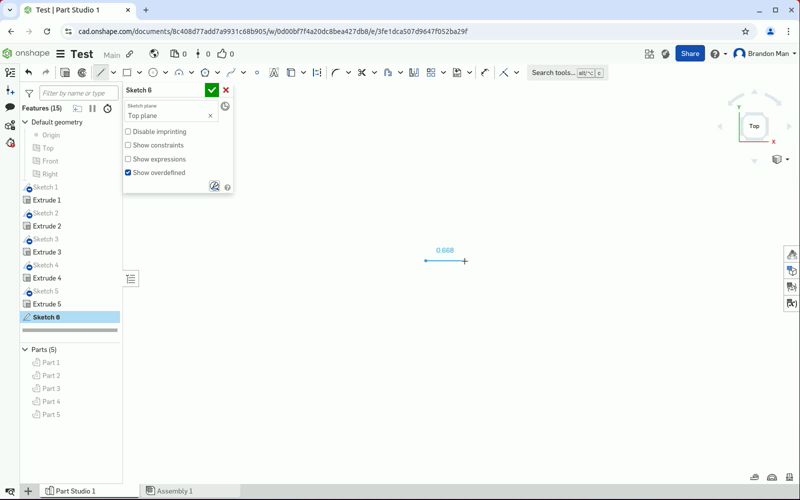
scroll(6)
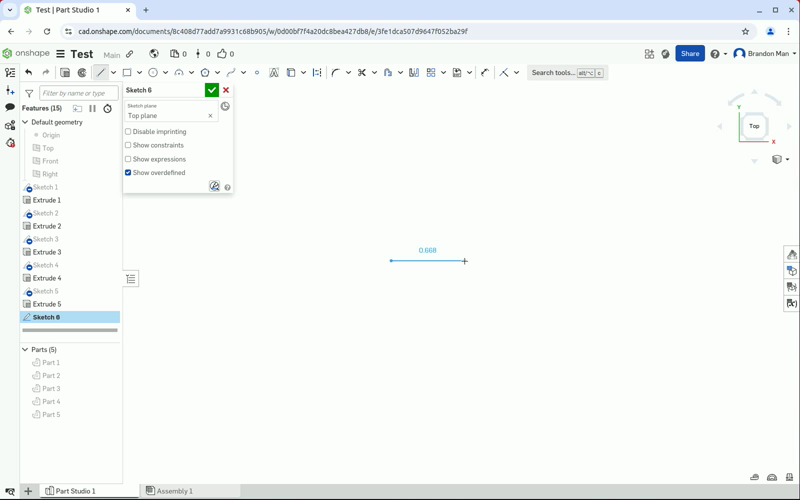
click(464, 260)
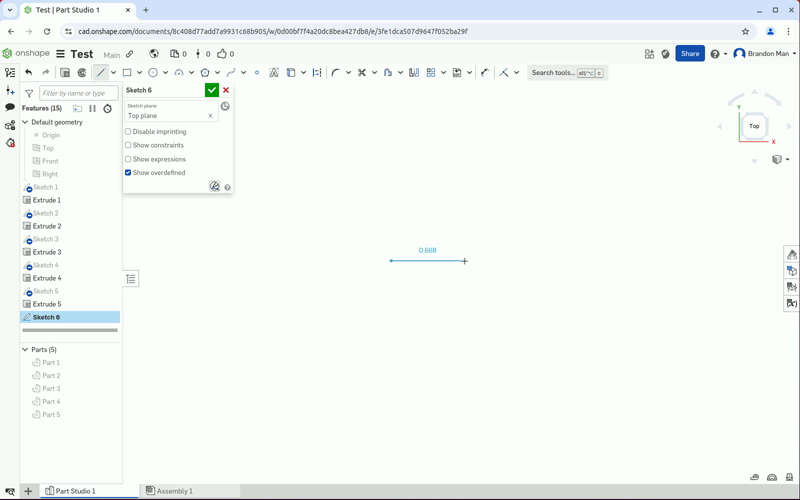
scroll(-6)
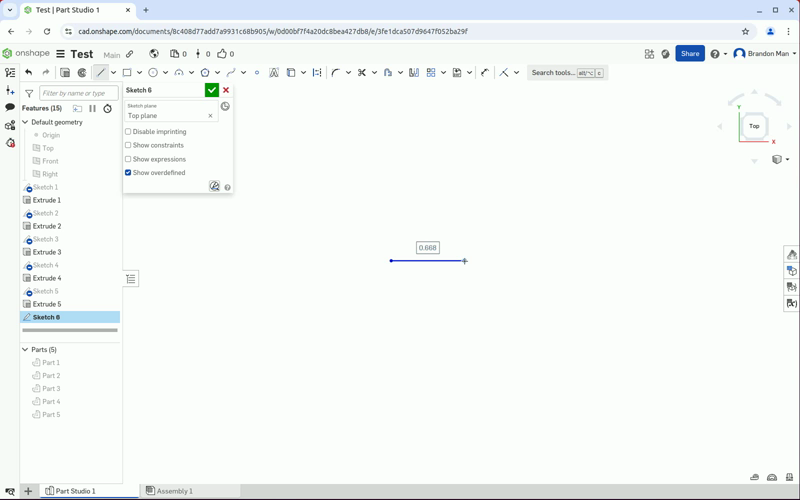
scroll(-6)
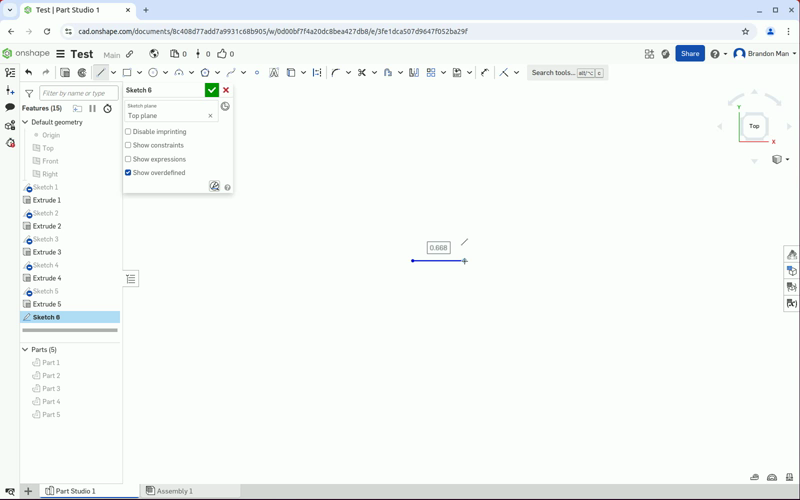
scroll(-6)
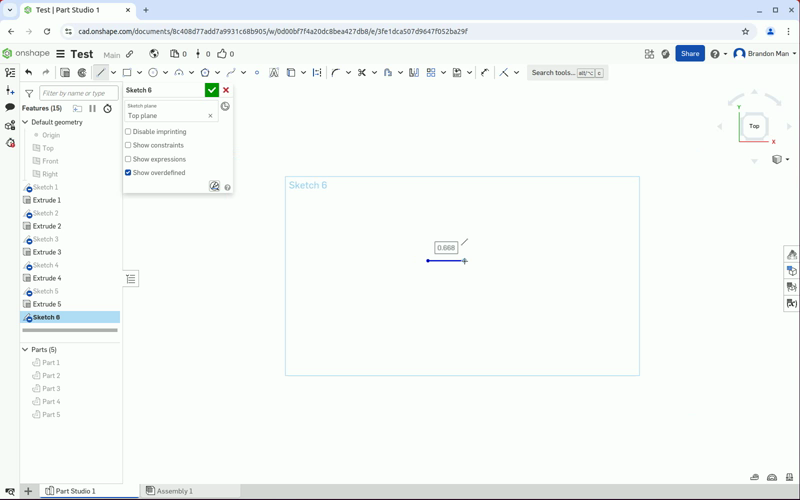
scroll(-6)
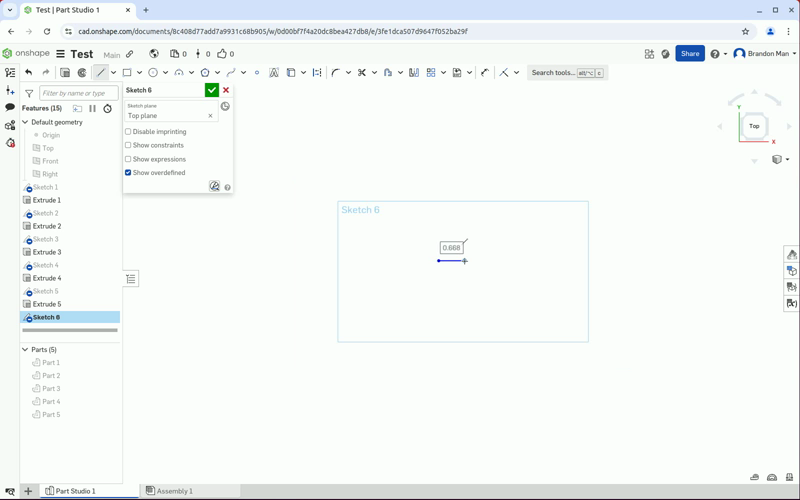
scroll(-6)
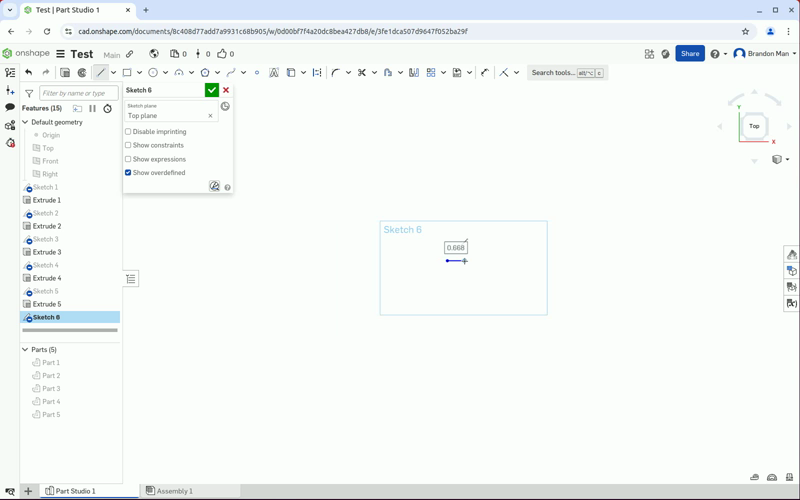
scroll(-6)
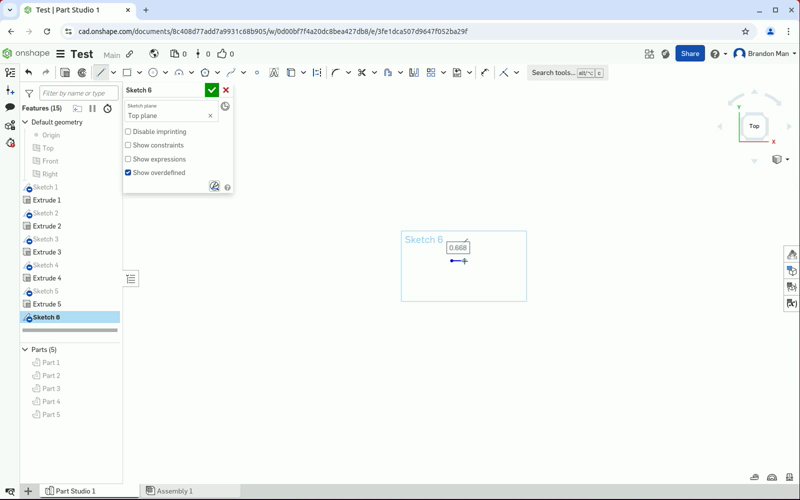
scroll(-6)
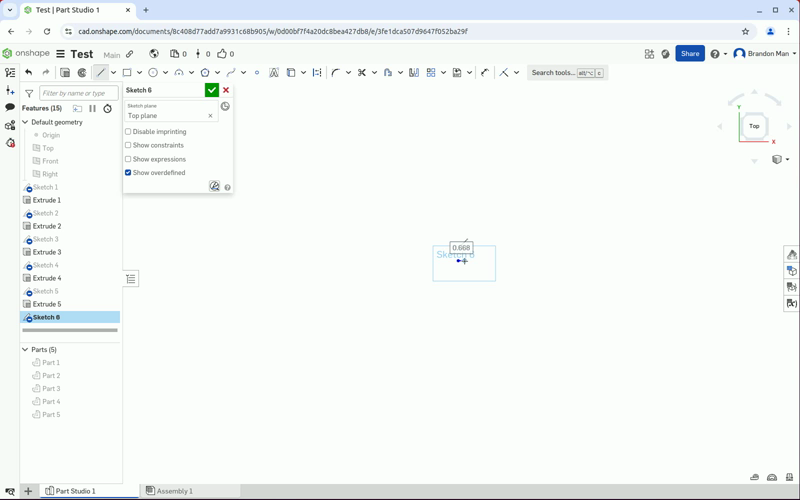
key_up(shift)
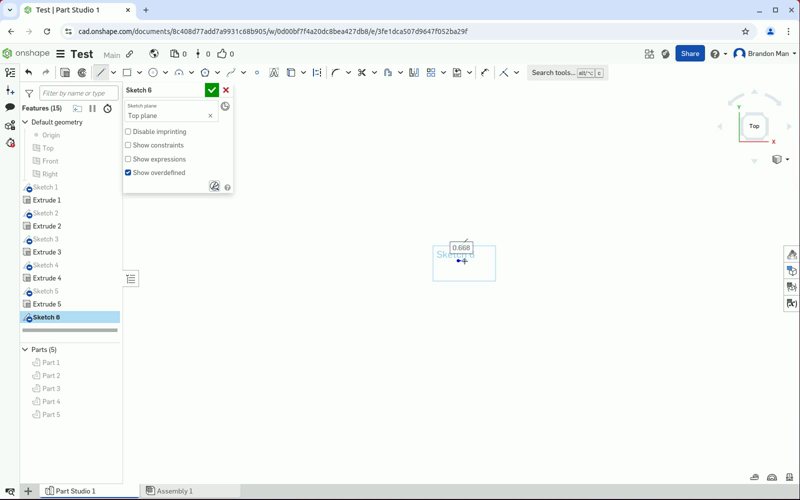
key(esc)
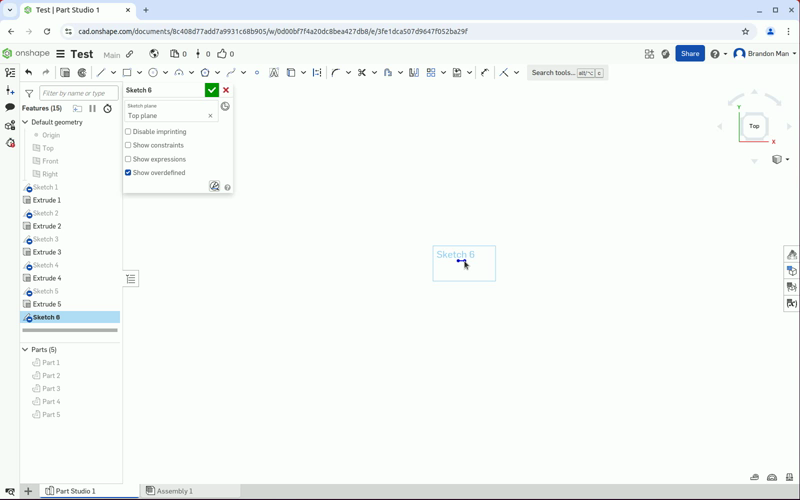
key(a)
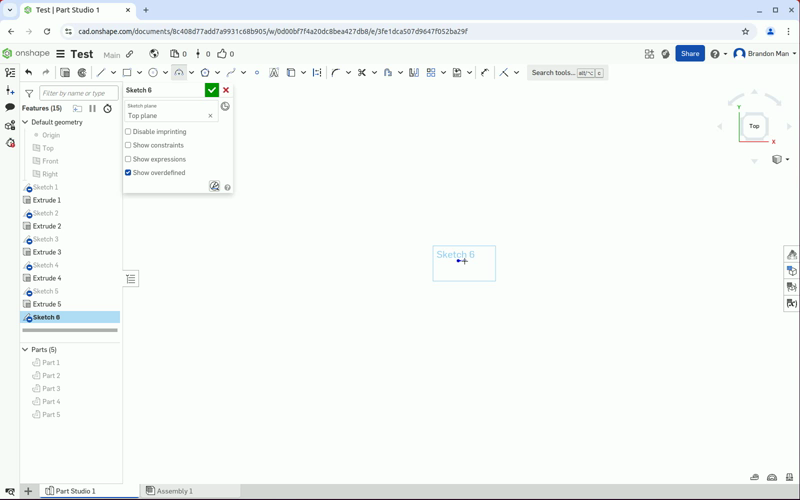
mouse_move(464, 260)
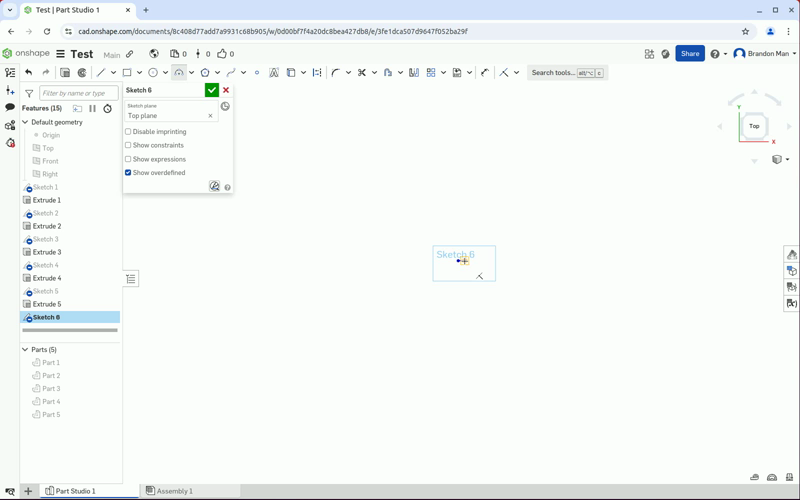
click(464, 260)
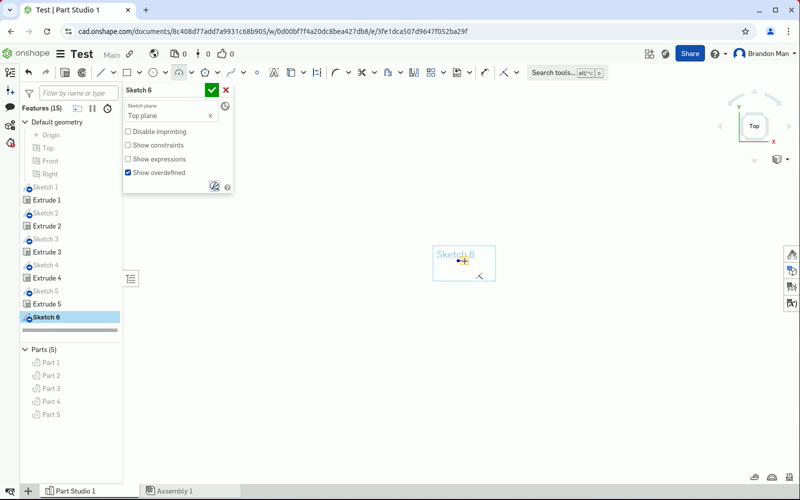
mouse_move(458, 260)
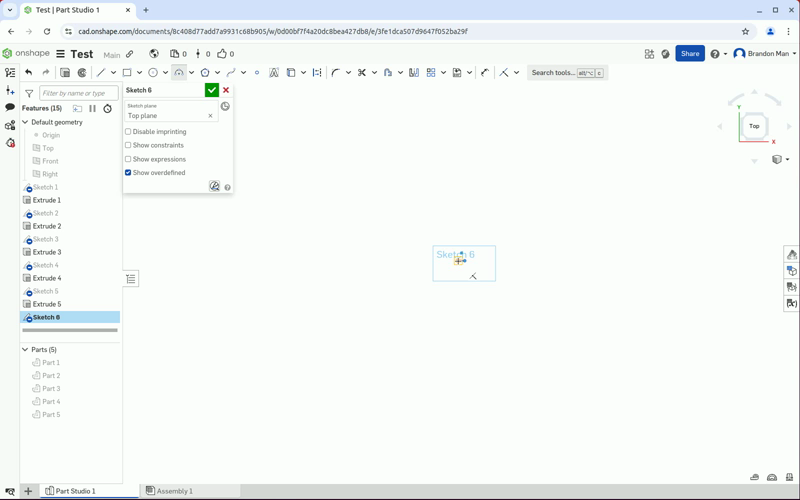
scroll(6)
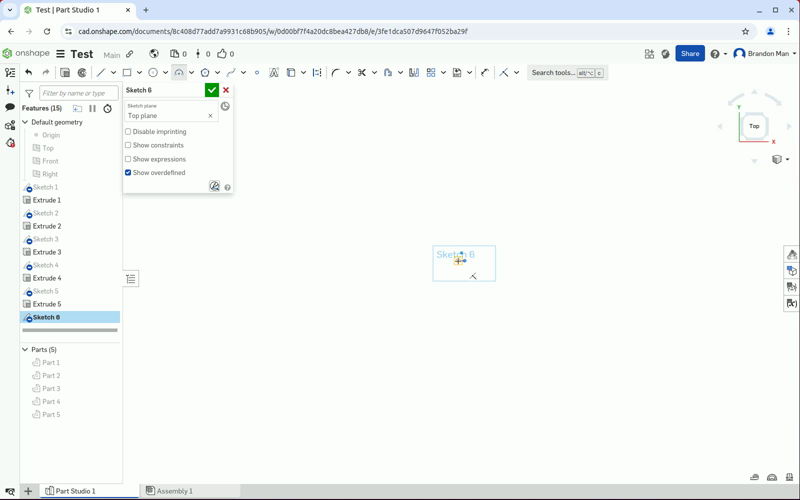
scroll(6)
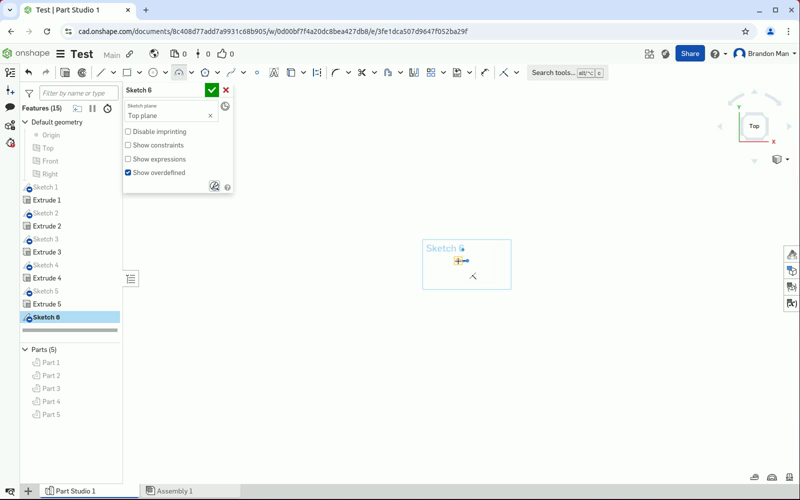
scroll(6)
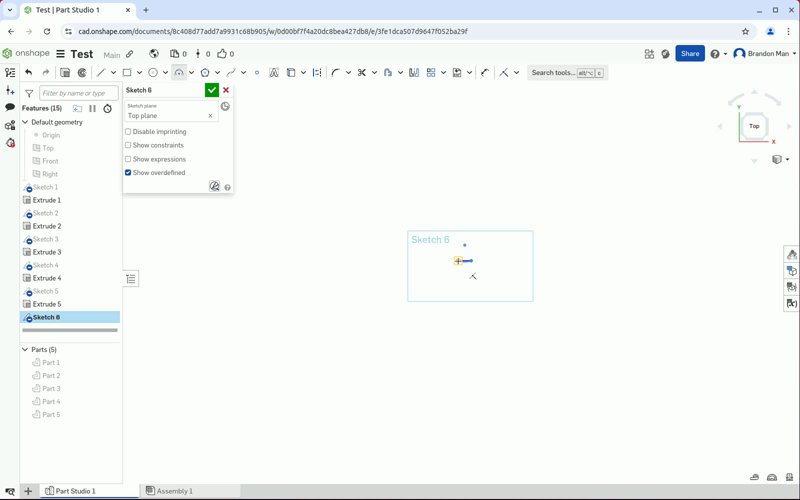
scroll(6)
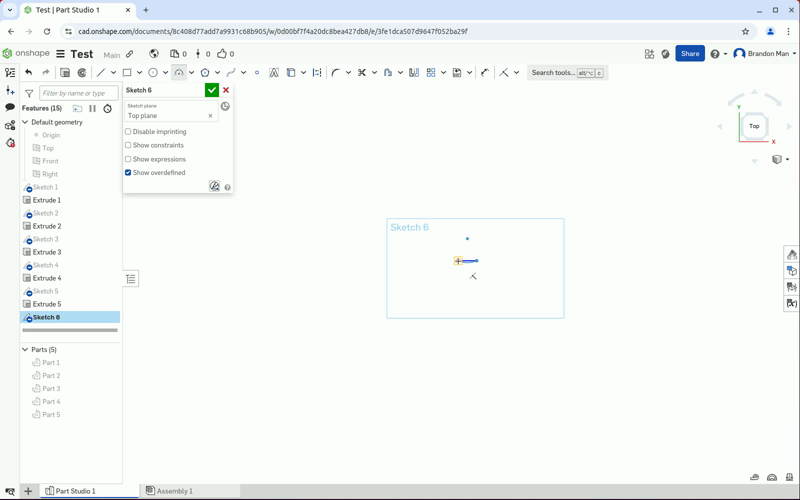
scroll(6)
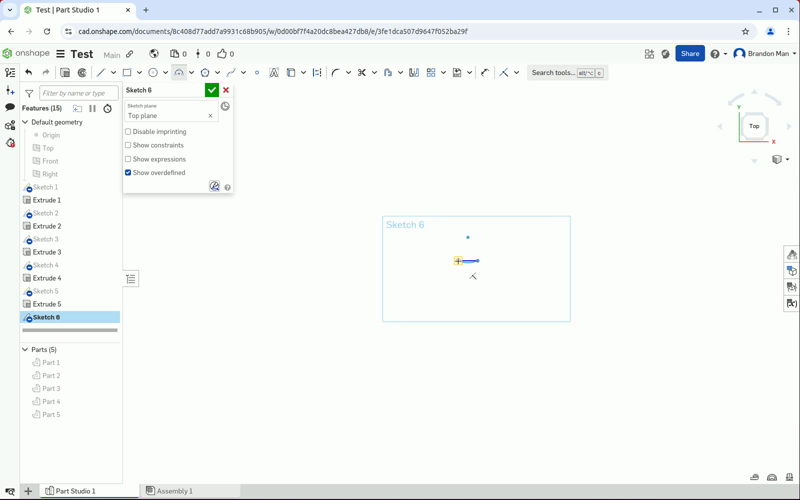
scroll(6)
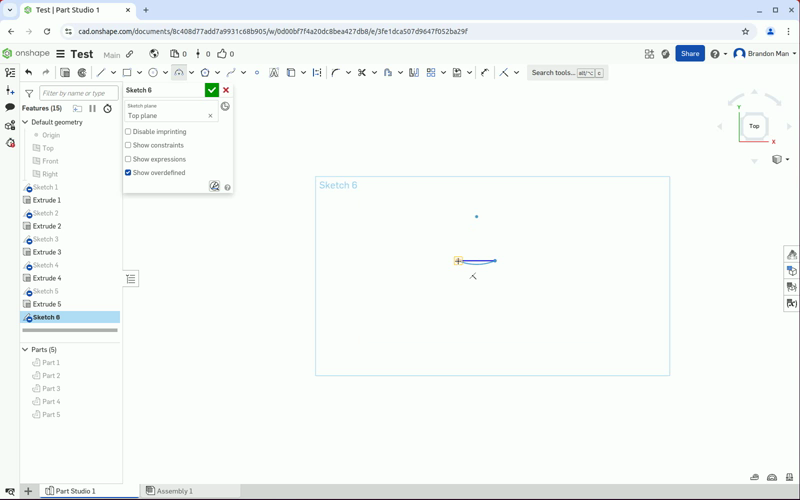
scroll(6)
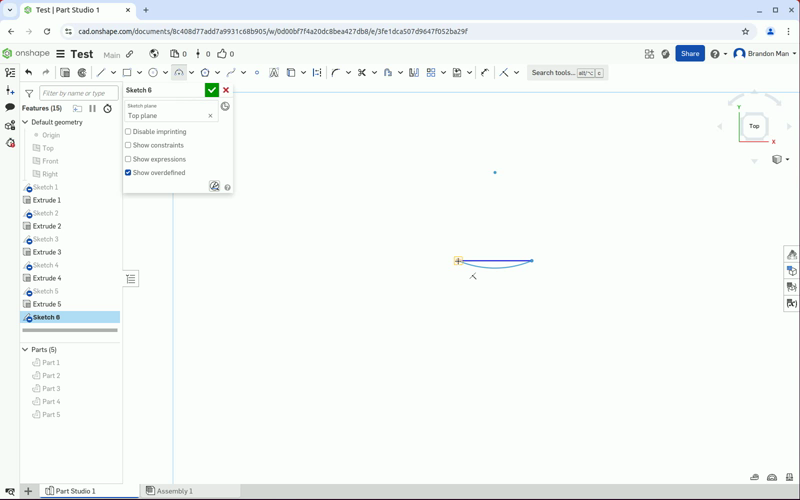
click(458, 260)
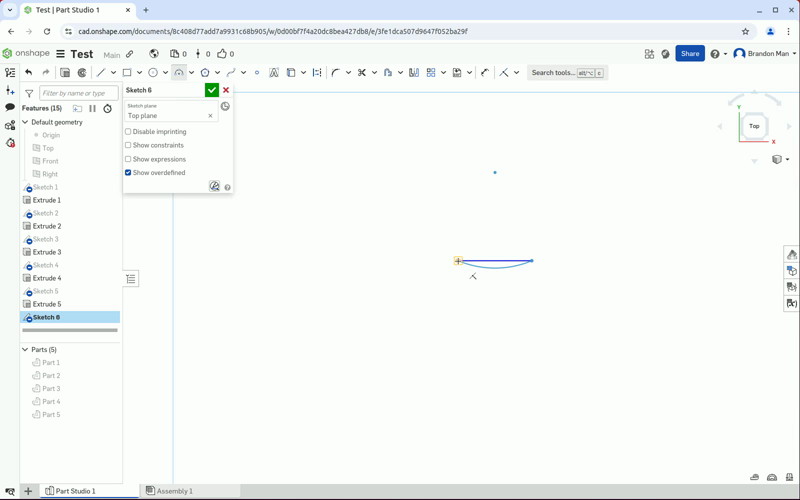
scroll(-6)
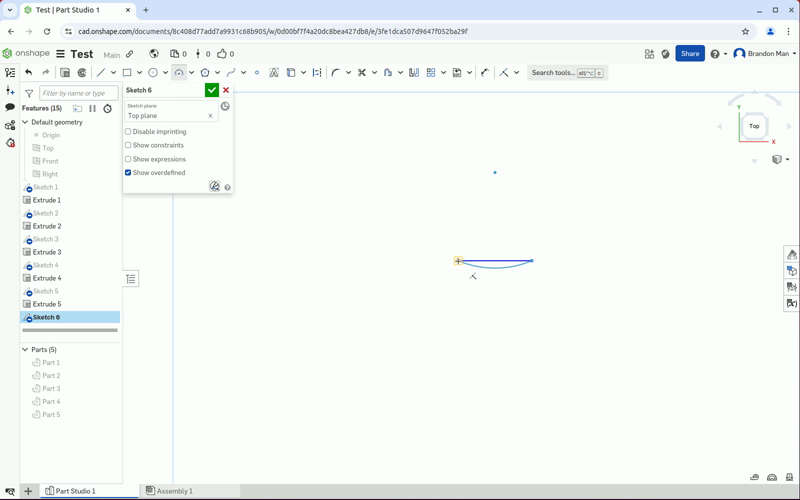
scroll(-6)
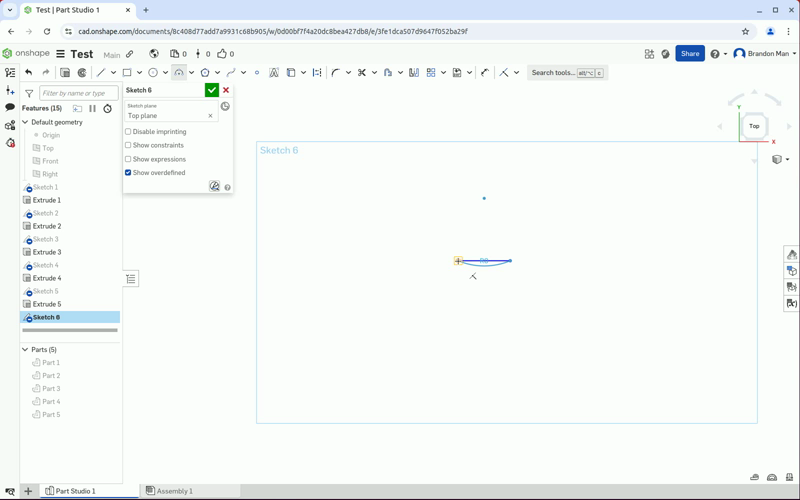
scroll(-6)
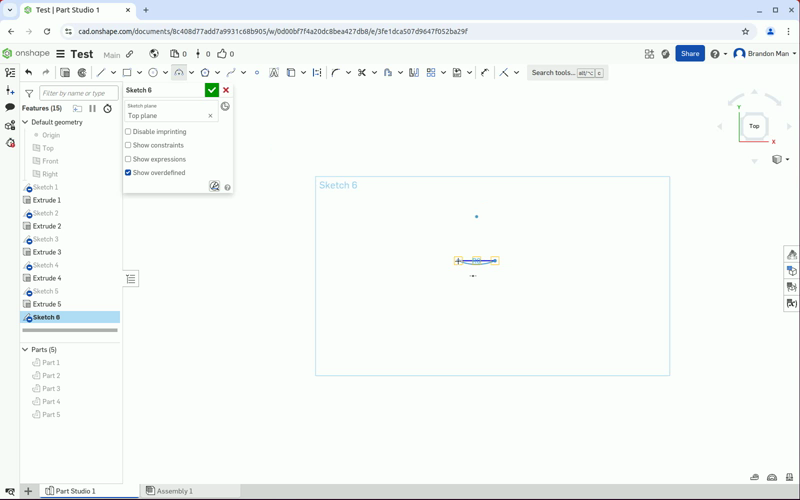
scroll(-6)
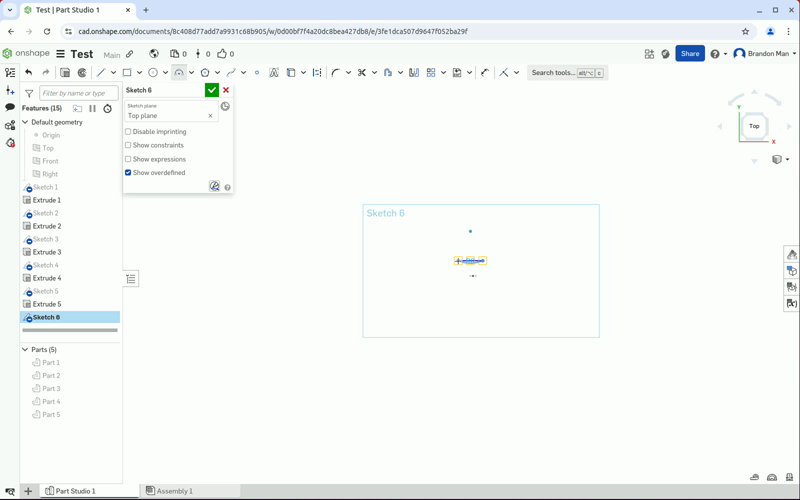
scroll(-6)
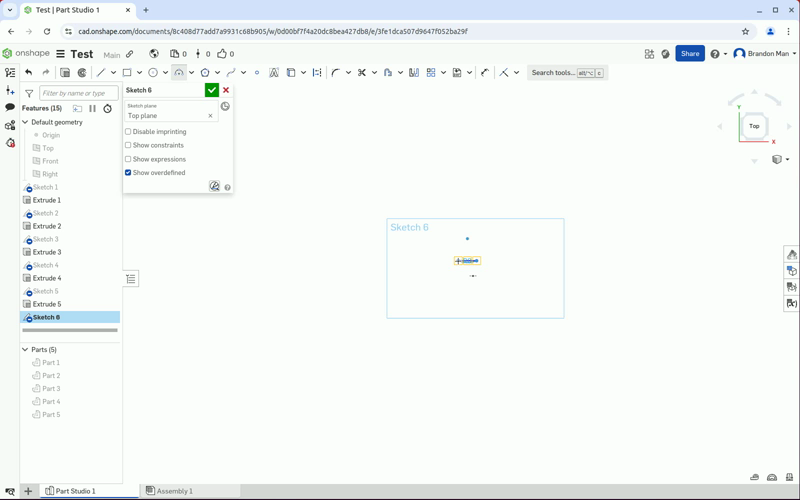
scroll(-6)
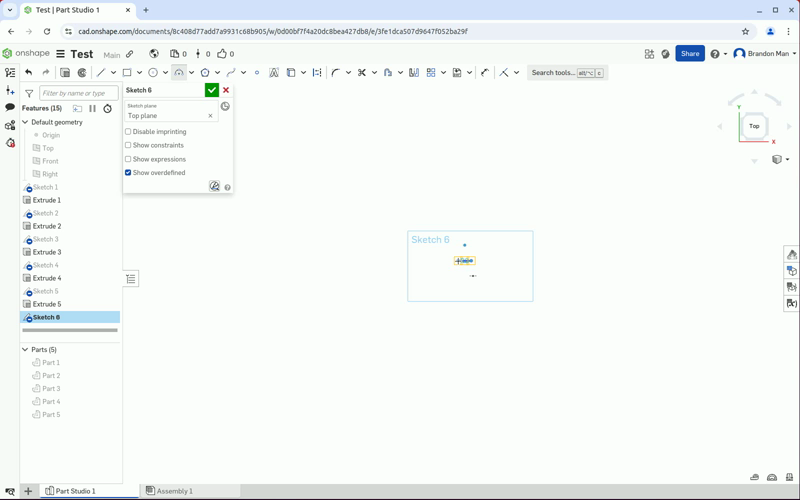
scroll(-6)
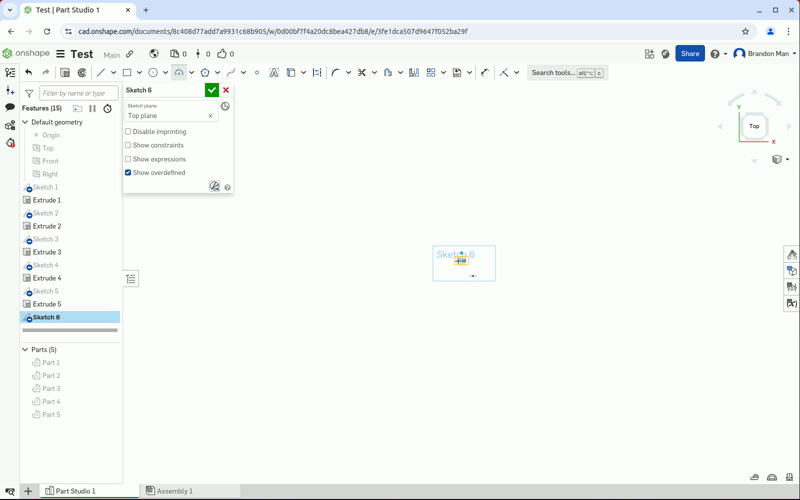
key_down(shift)
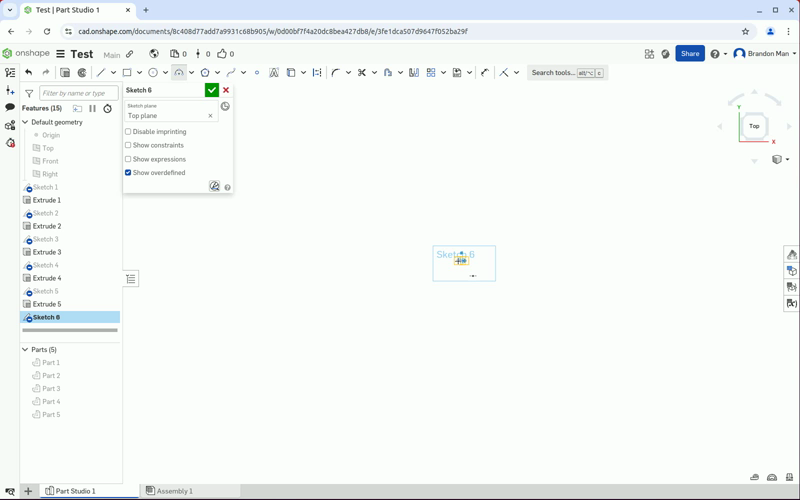
mouse_move(461, 249)
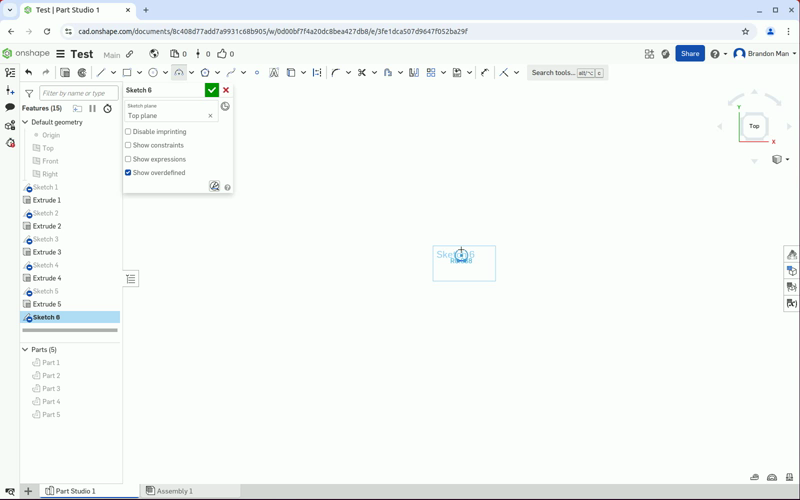
scroll(6)
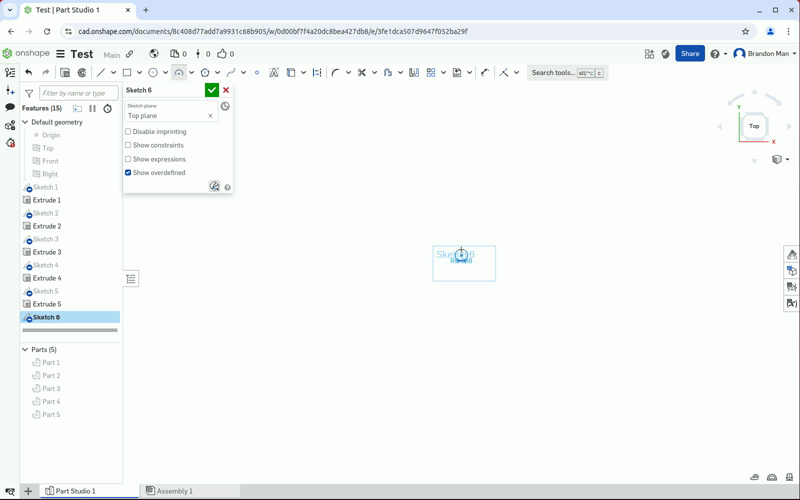
scroll(6)
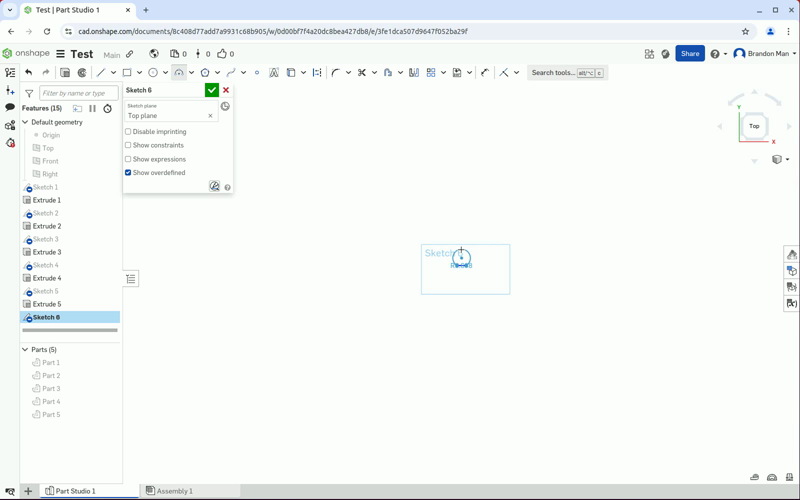
scroll(6)
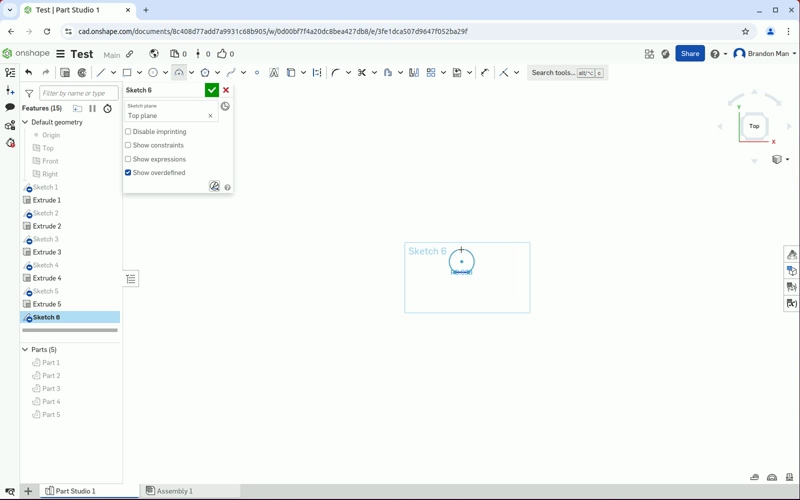
scroll(6)
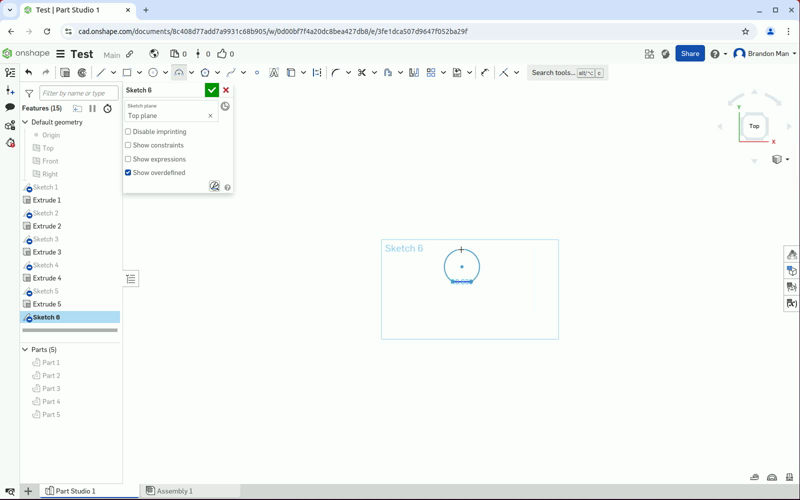
scroll(6)
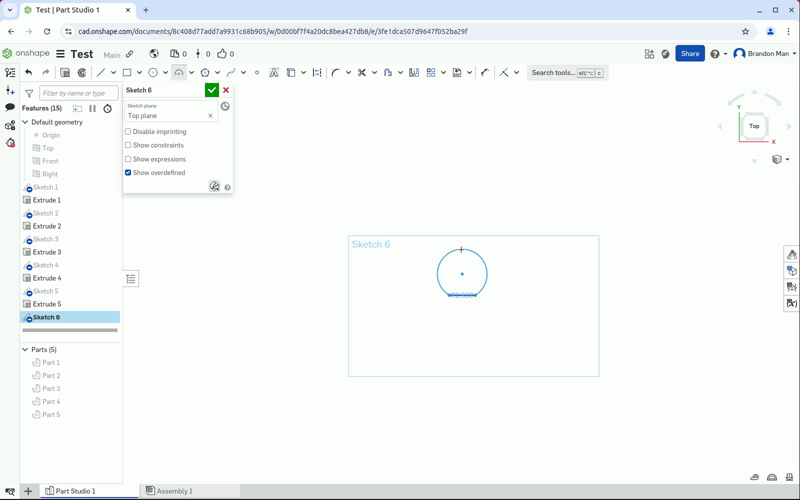
scroll(6)
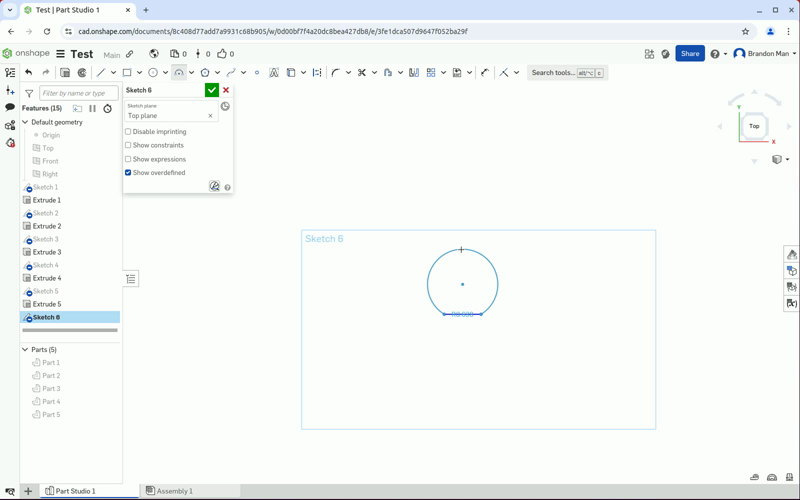
scroll(6)
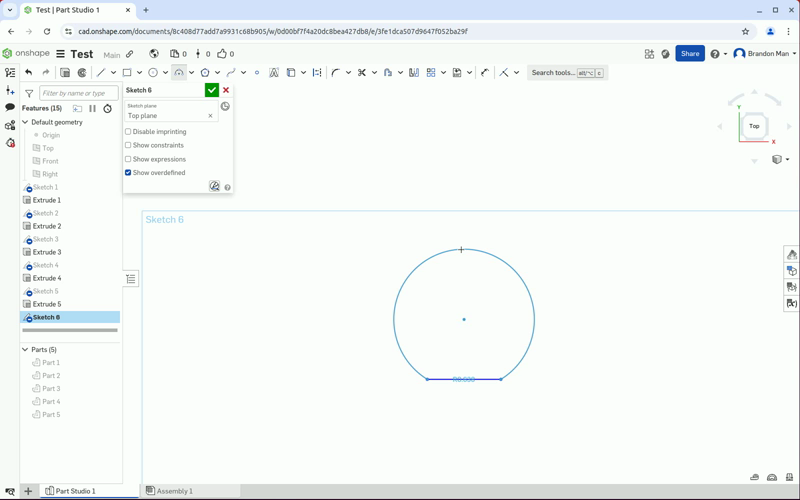
click(461, 249)
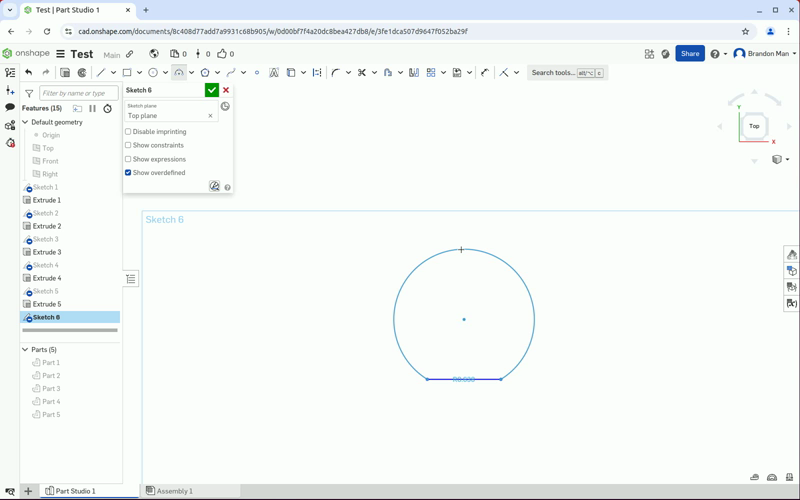
scroll(-6)
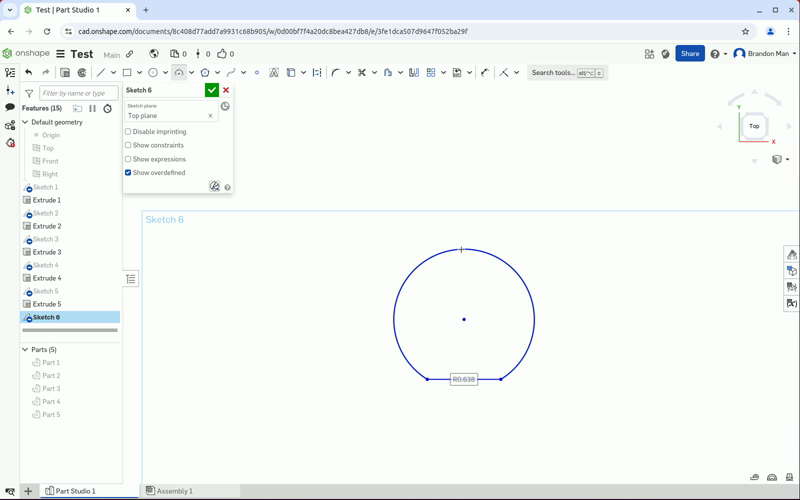
scroll(-6)
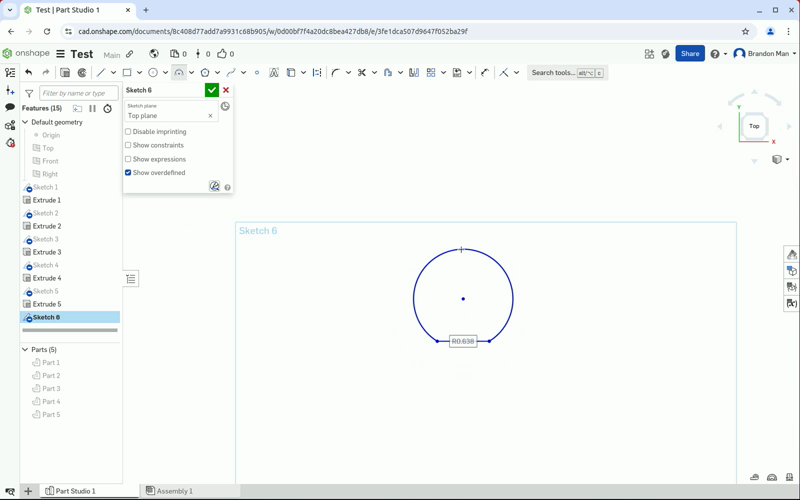
scroll(-6)
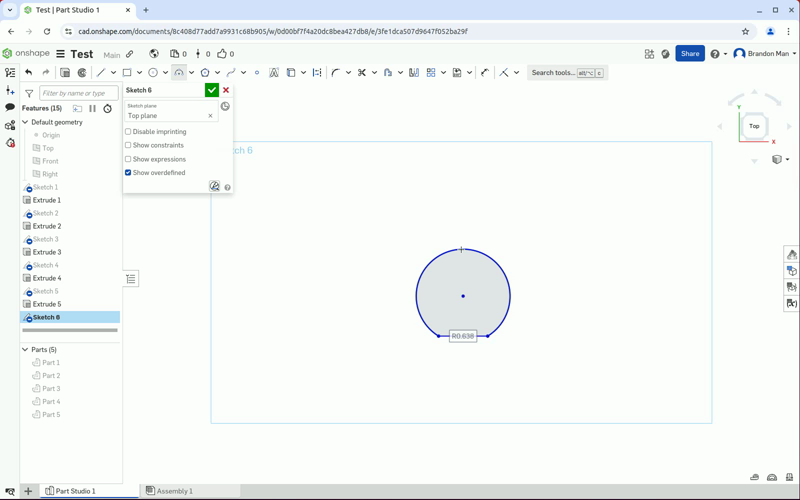
scroll(-6)
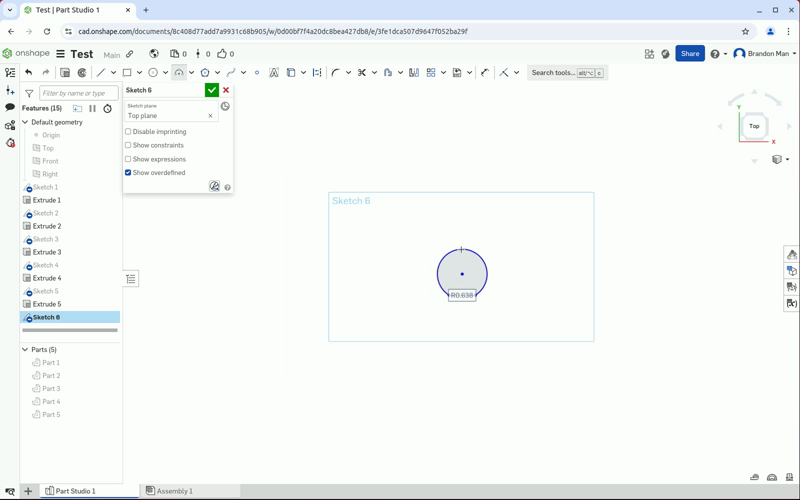
scroll(-6)
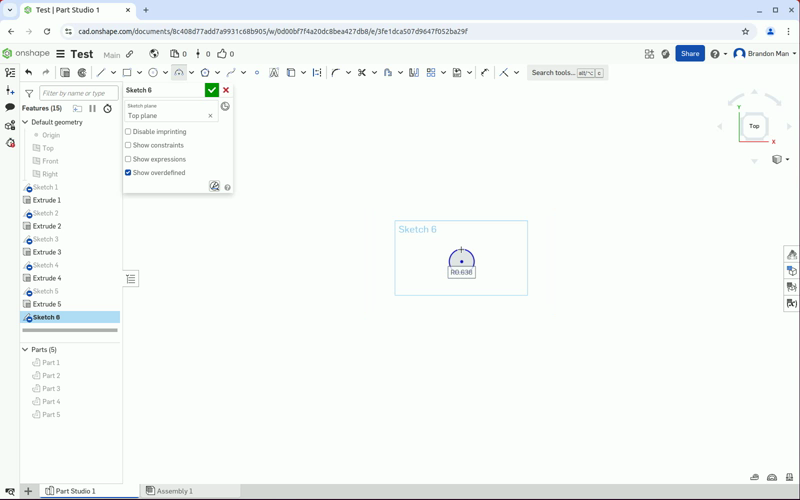
scroll(-6)
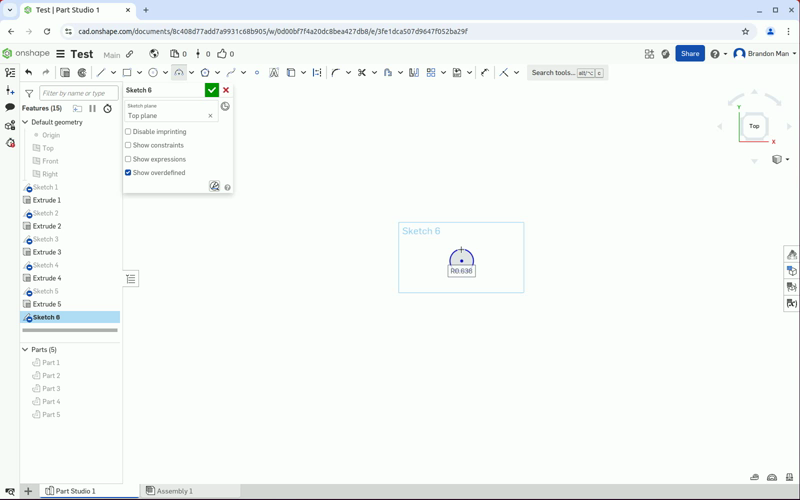
scroll(-6)
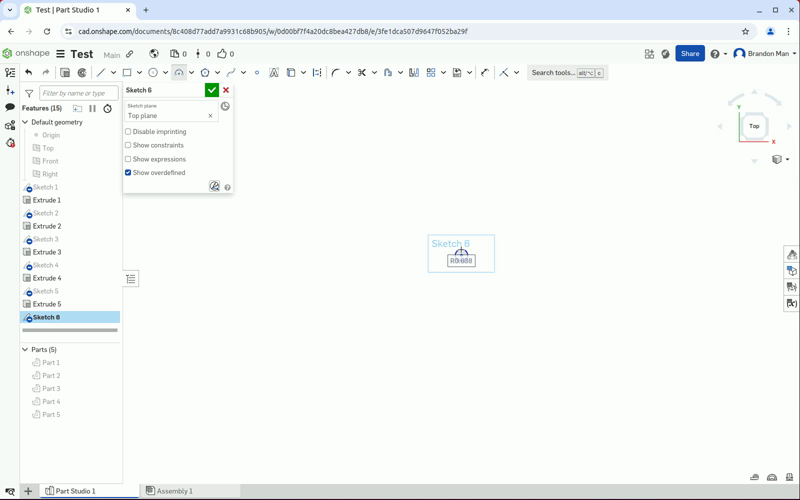
key_up(shift)
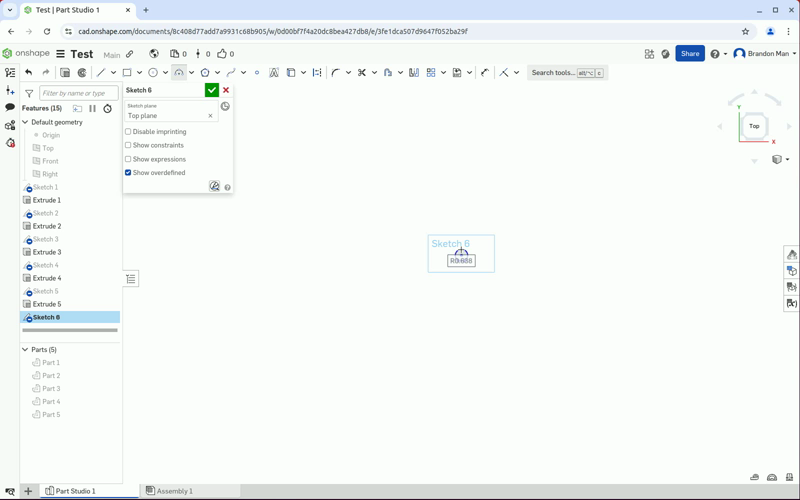
key(esc)
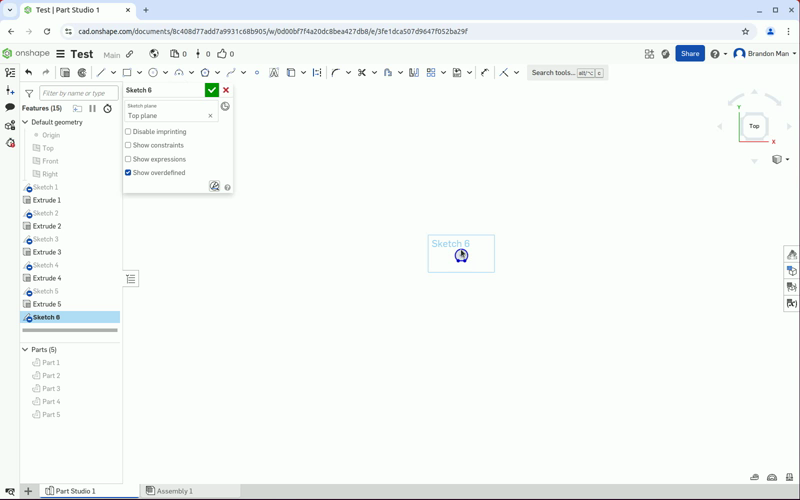
mouse_move(457, 257)
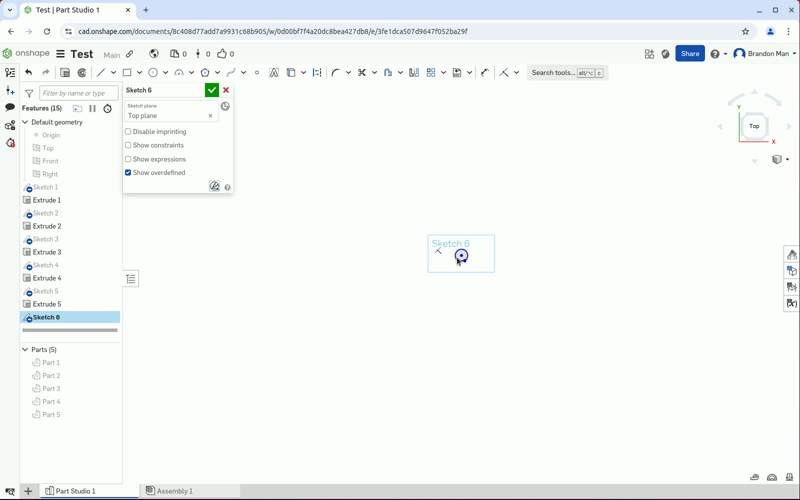
scroll(6)
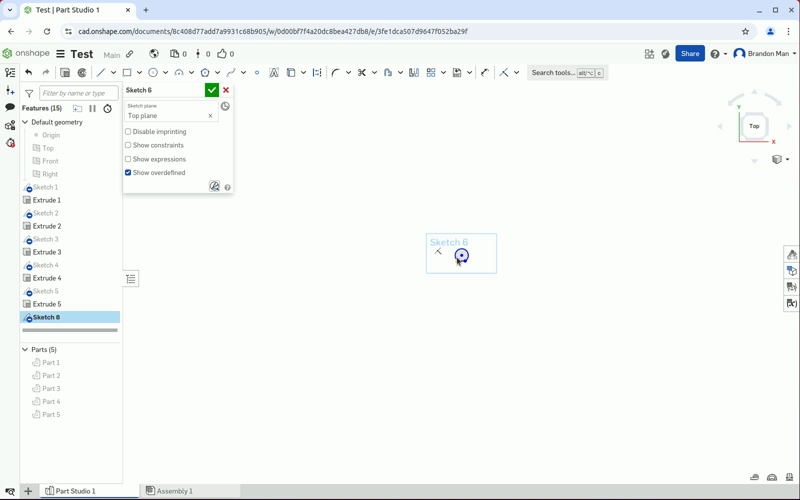
scroll(6)
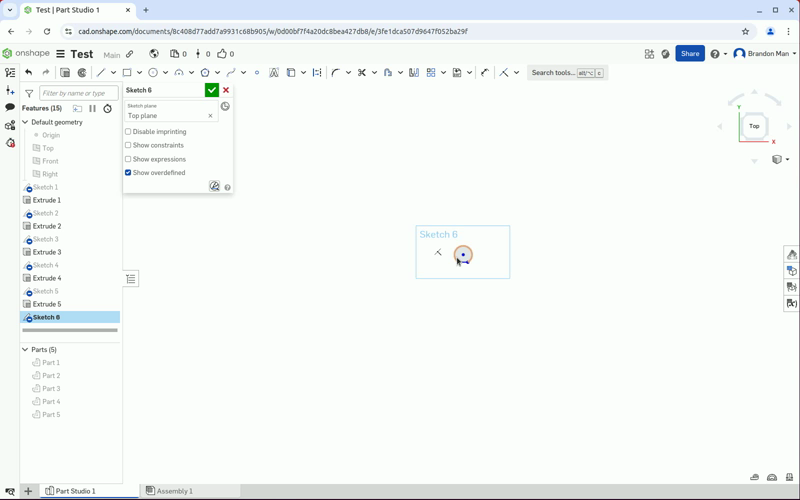
scroll(6)
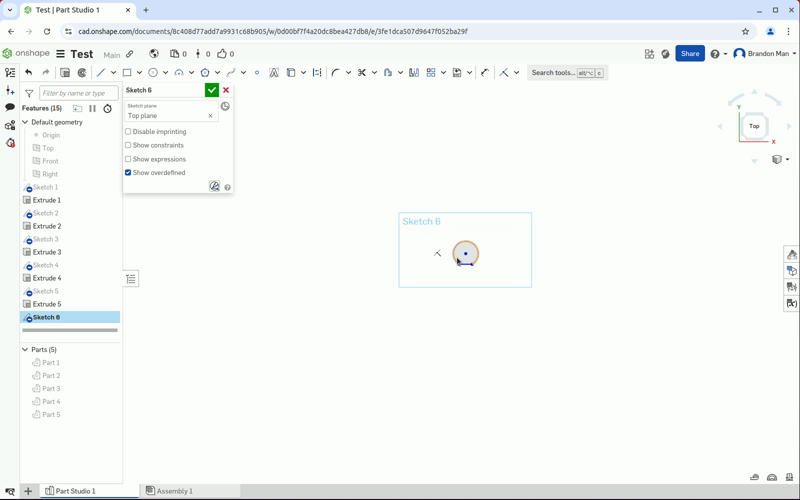
scroll(6)
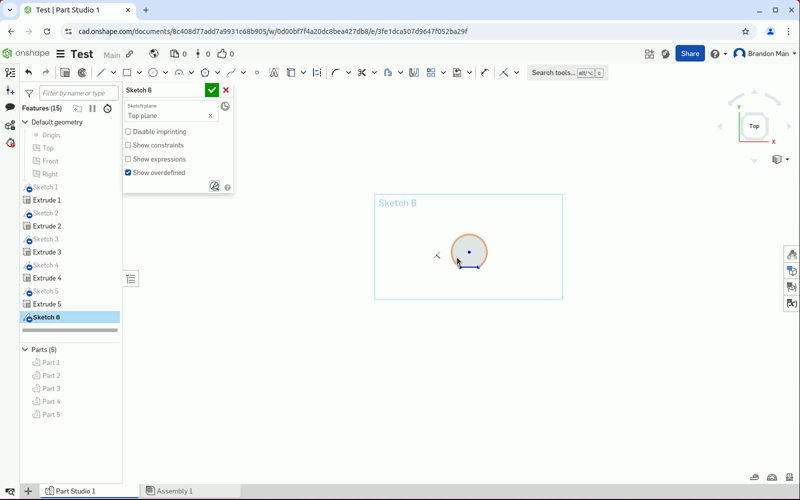
scroll(6)
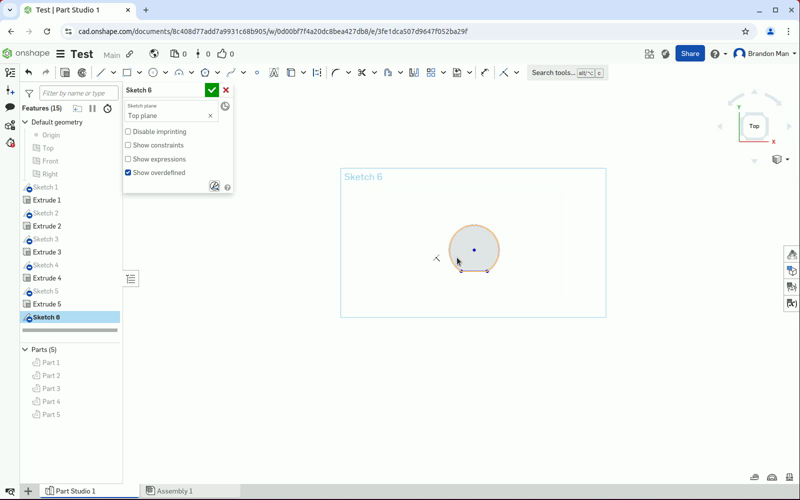
scroll(6)
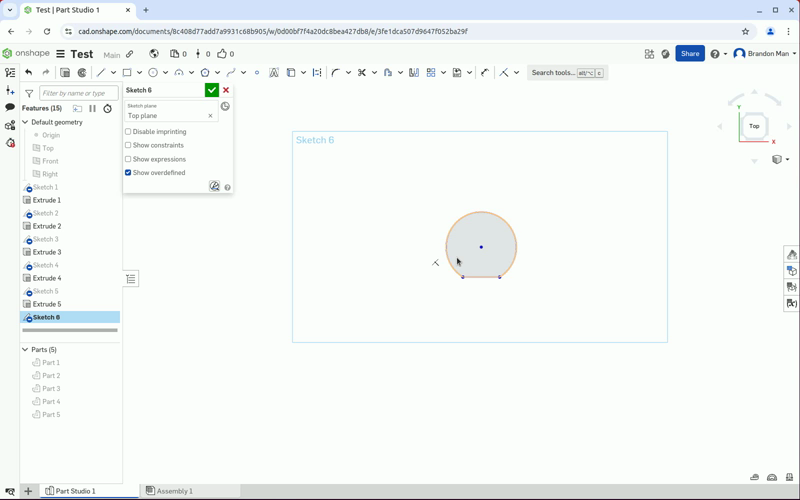
scroll(6)
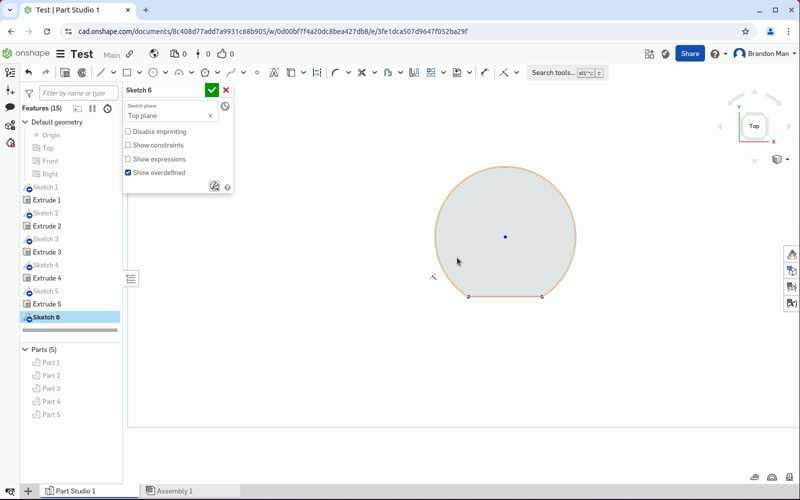
click(457, 257)
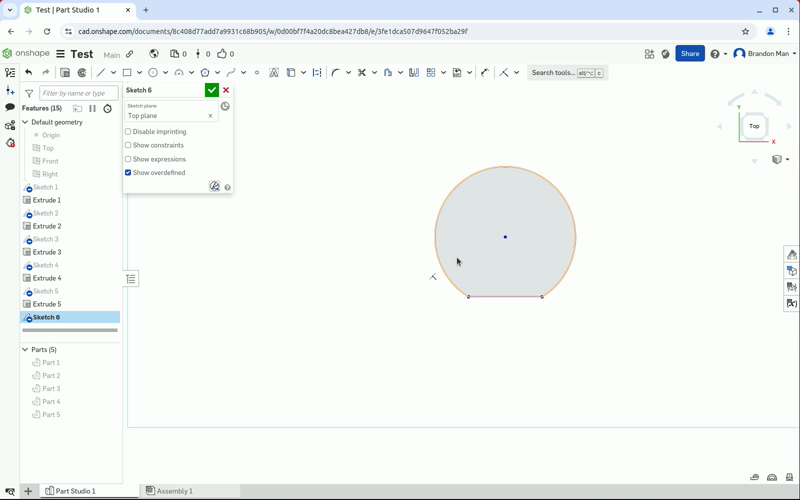
scroll(-6)
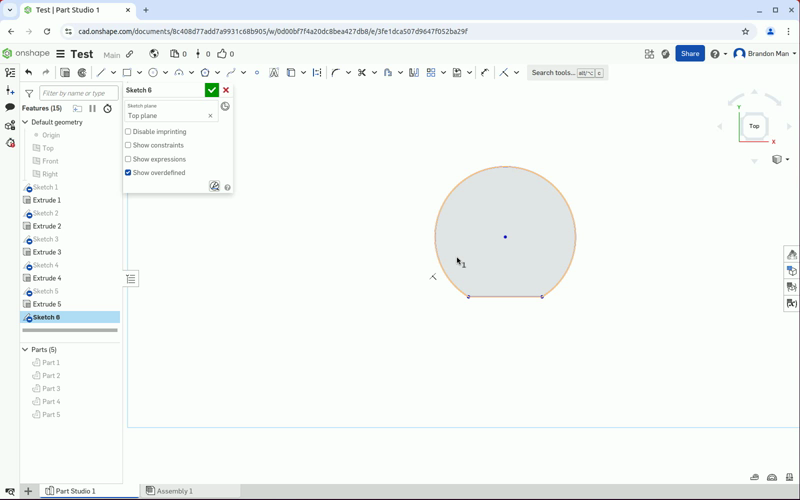
scroll(-6)
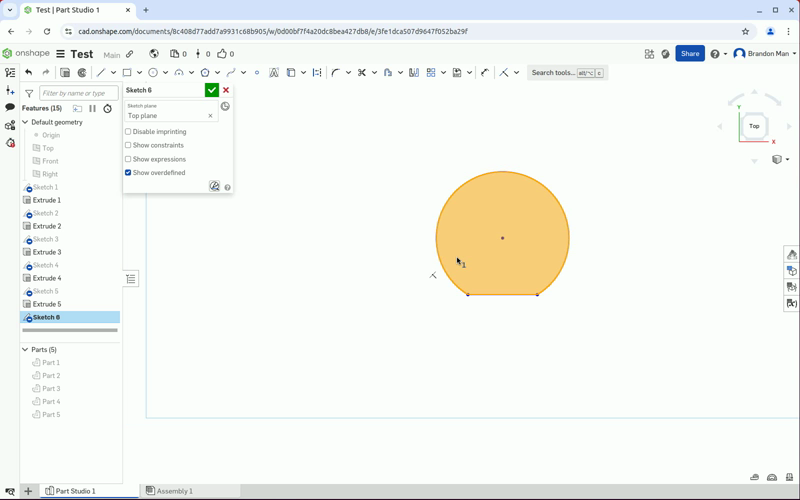
scroll(-6)
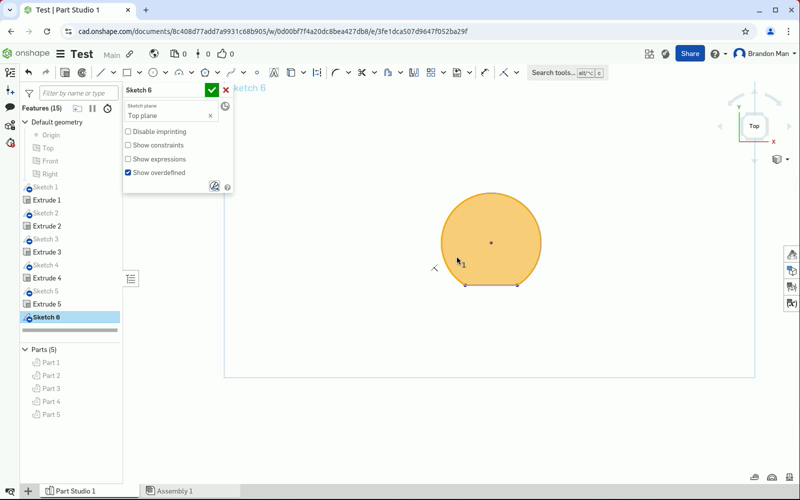
scroll(-6)
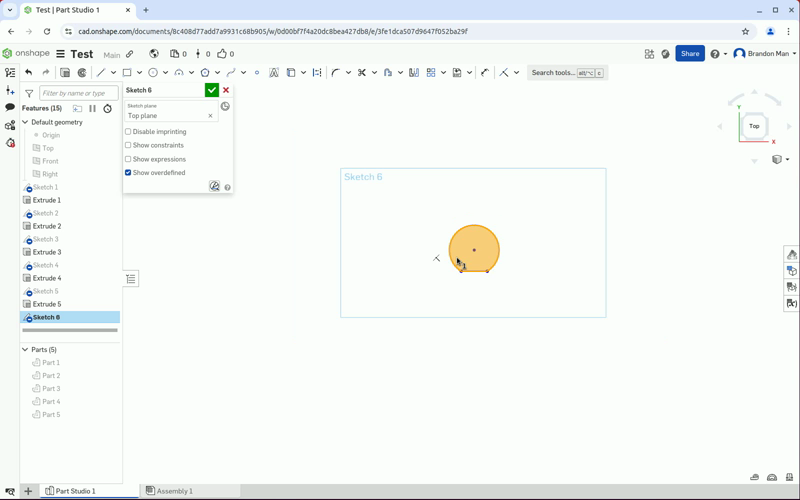
scroll(-6)
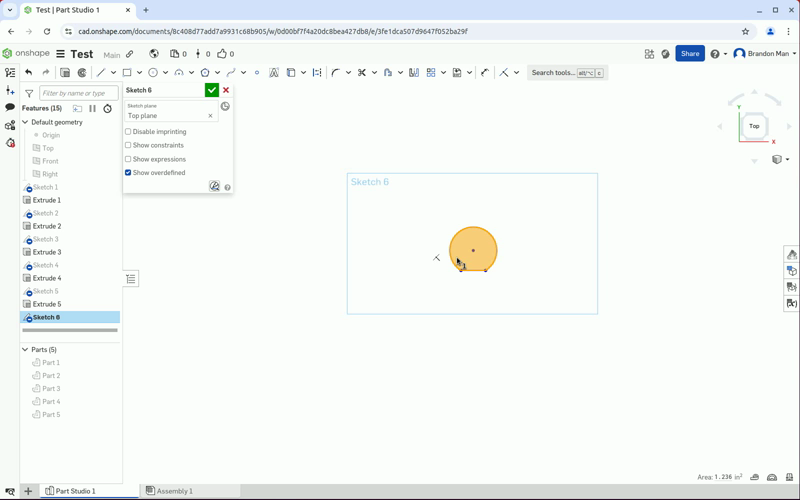
scroll(-6)
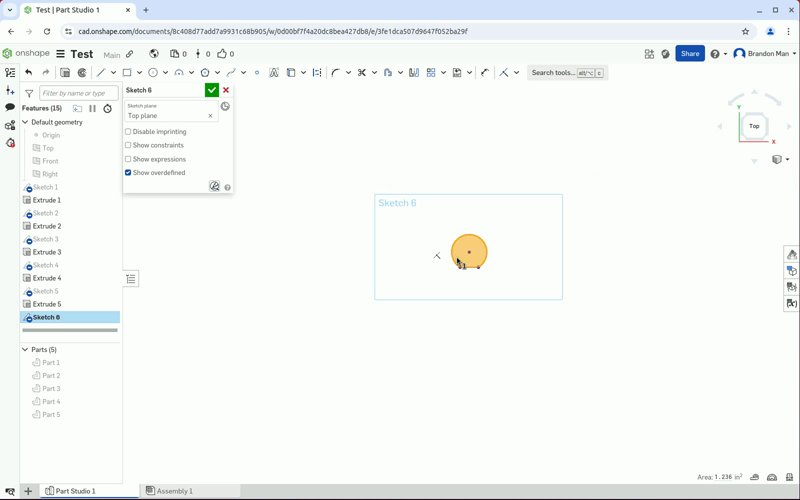
scroll(-6)
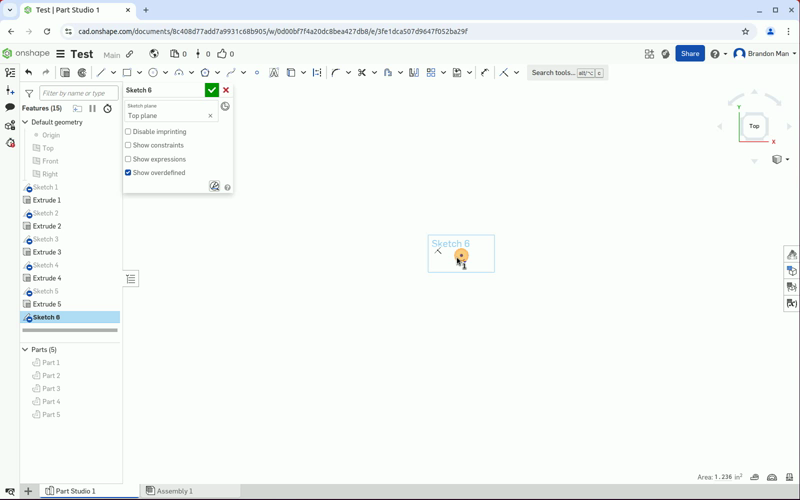
mouse_move(73, 352)
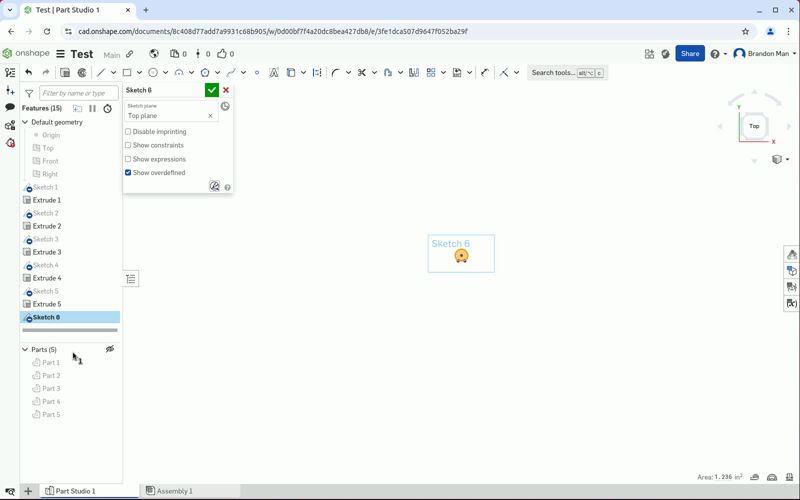
key(shift+y)
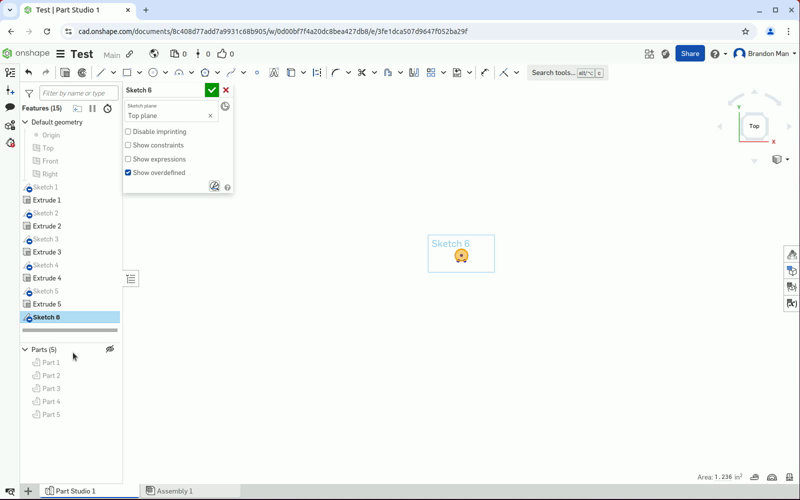
key(shift+e)
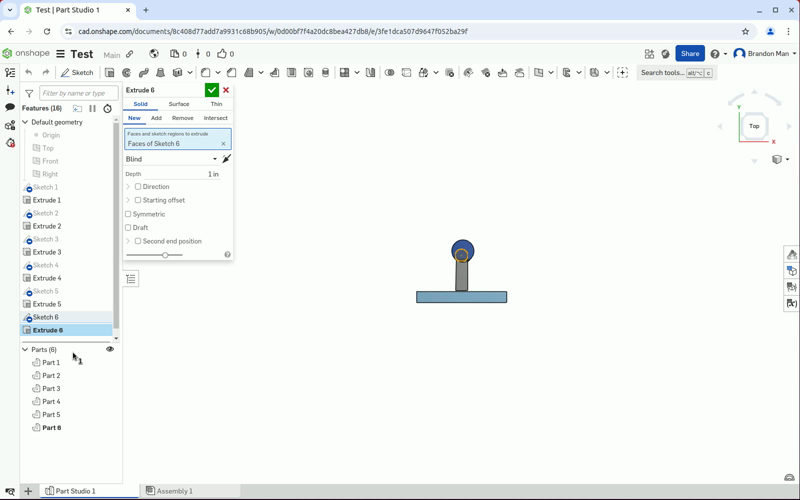
mouse_move(143, 106)
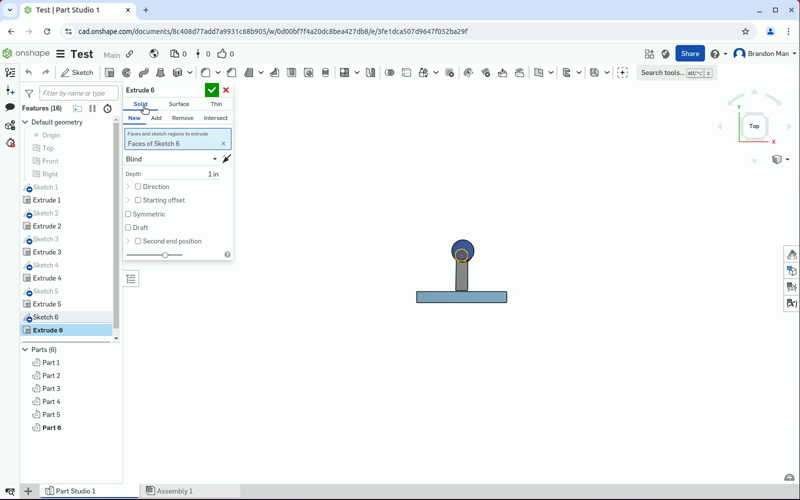
click(143, 106)
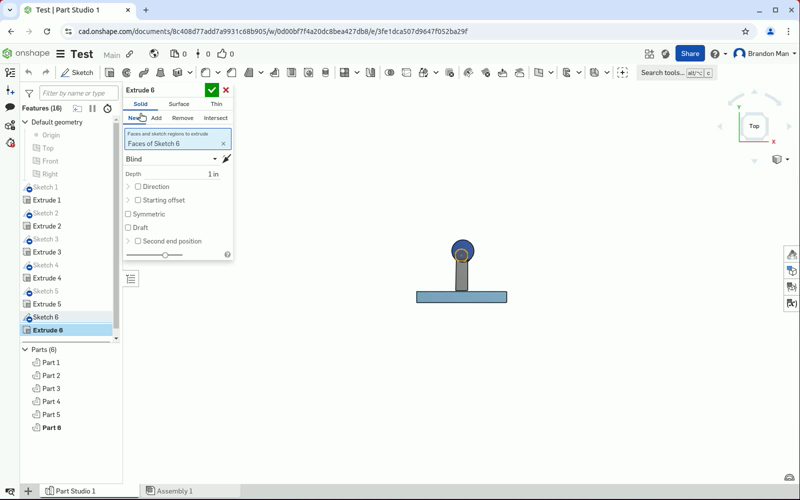
mouse_move(137, 120)
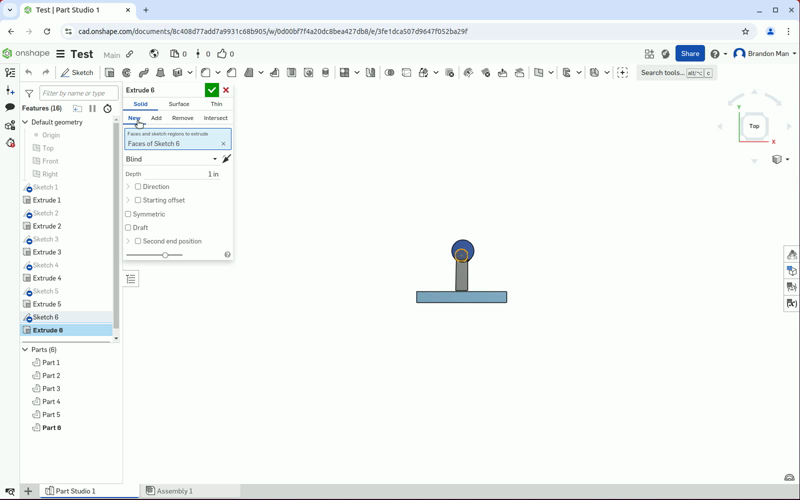
click(137, 120)
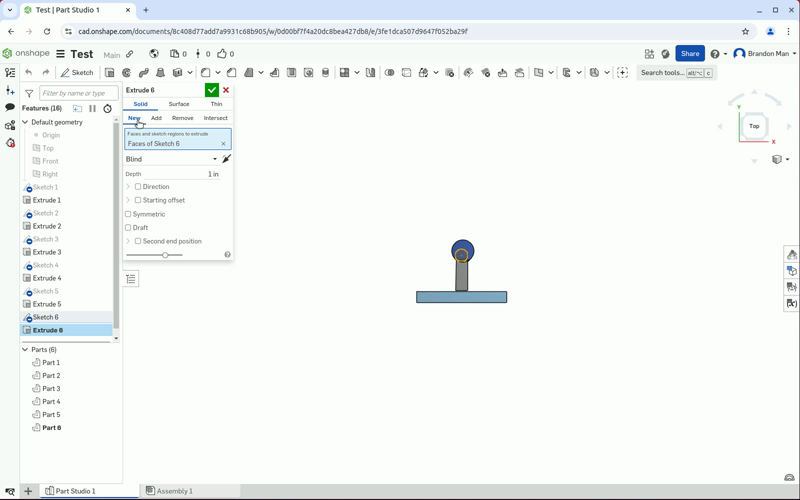
key(tab, 4)
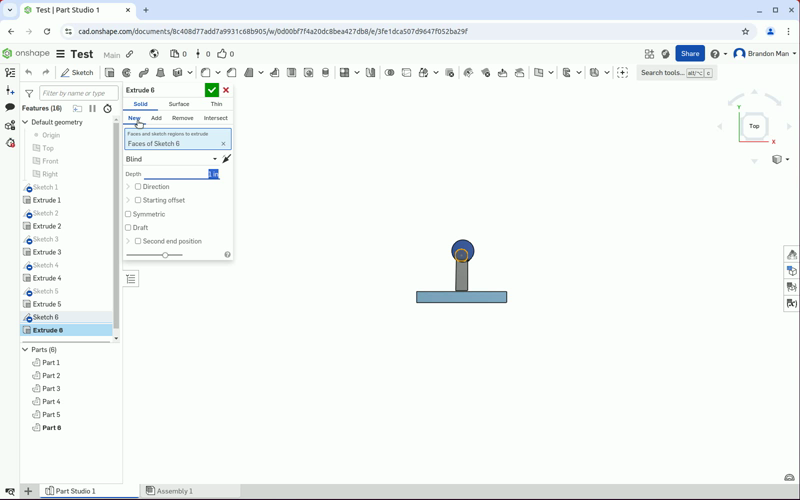
text(23.108)
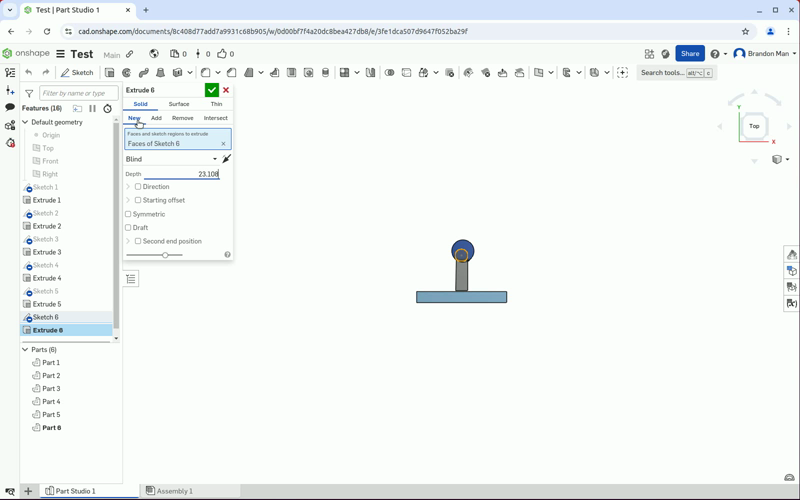
key(enter)
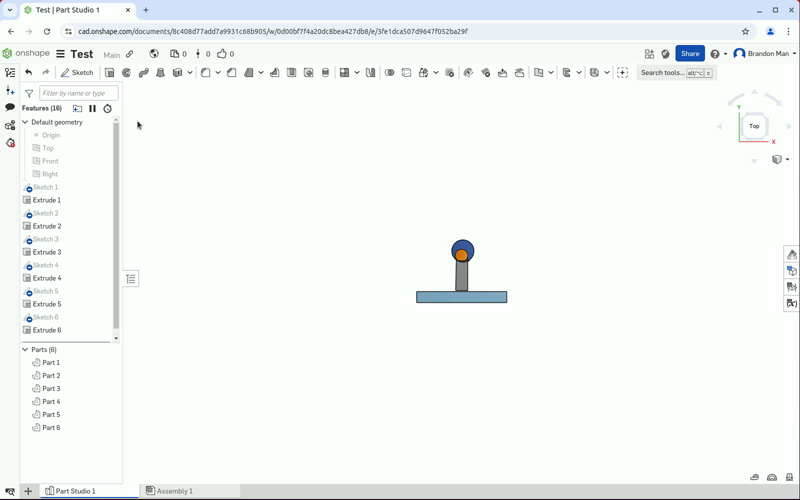
key(shift+h)
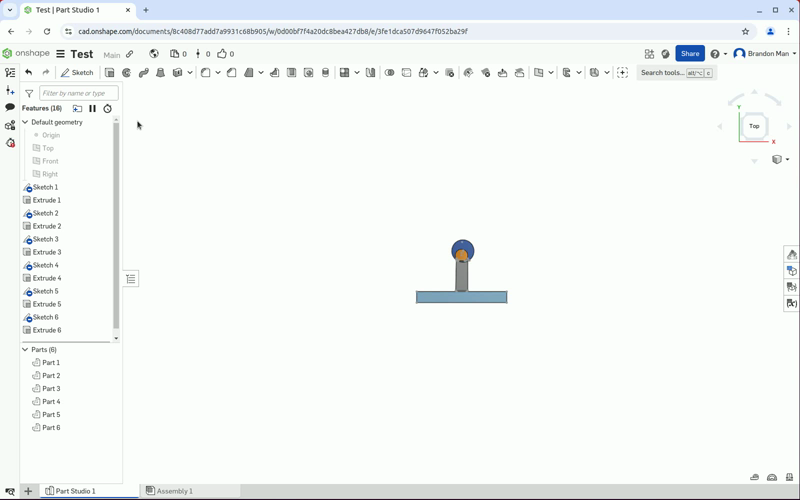
key(shift+h)
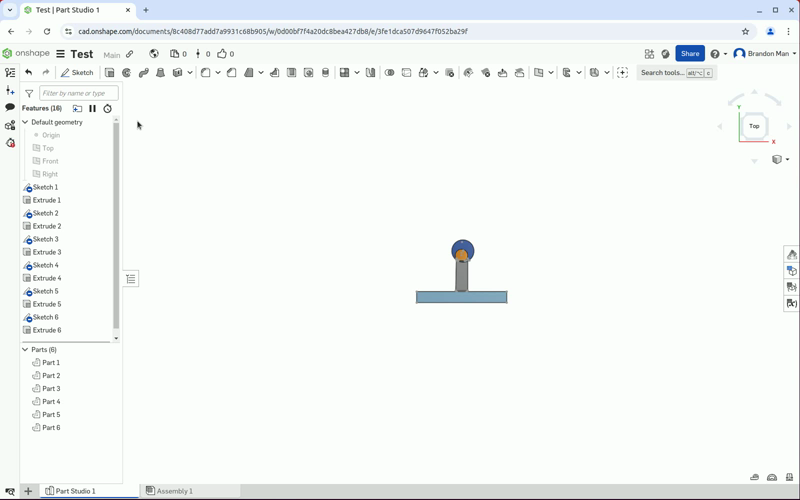
key(shift+7)
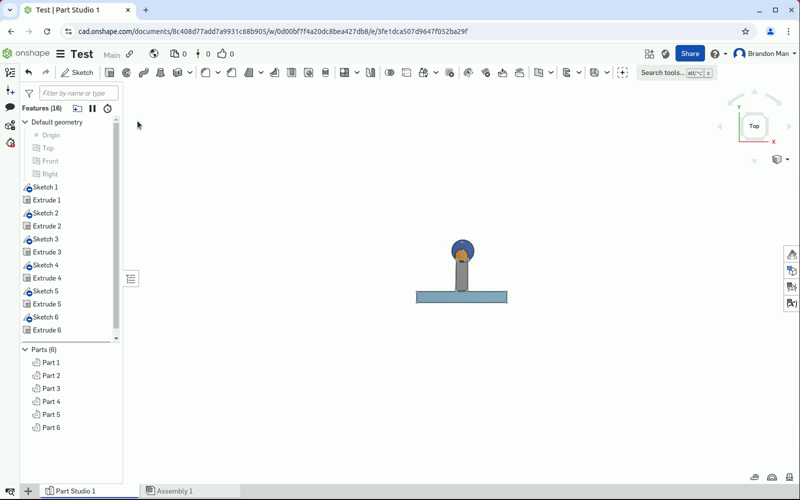
key(up, 3)
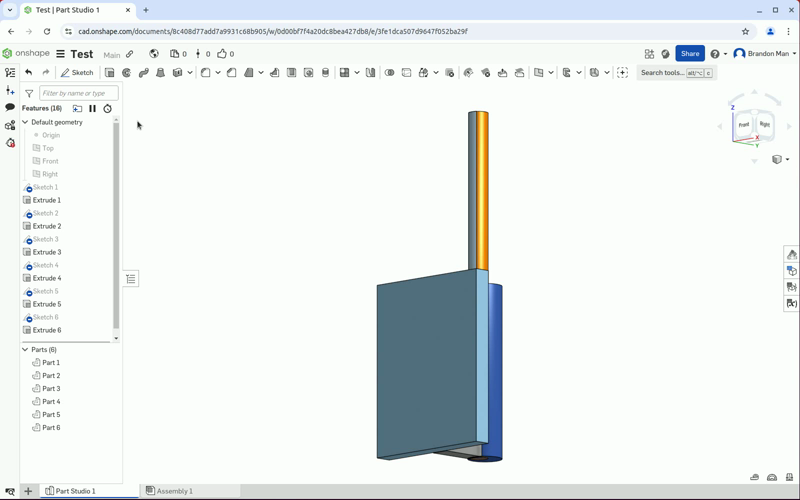
key(left, 3)
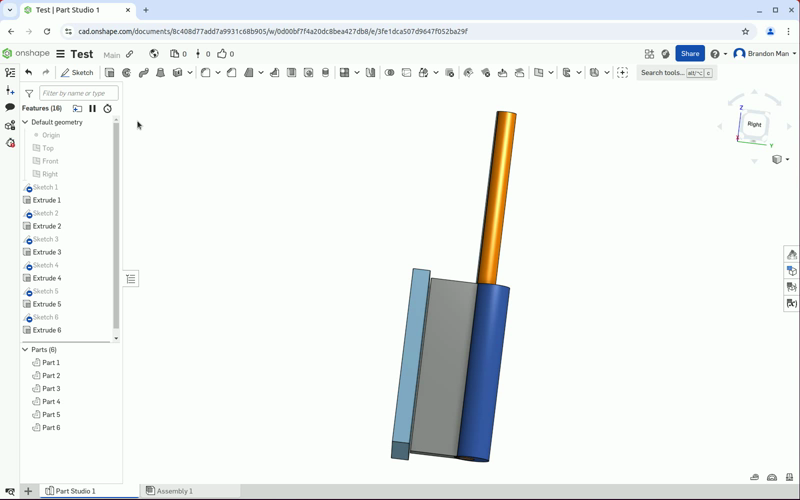
key(right, 3)
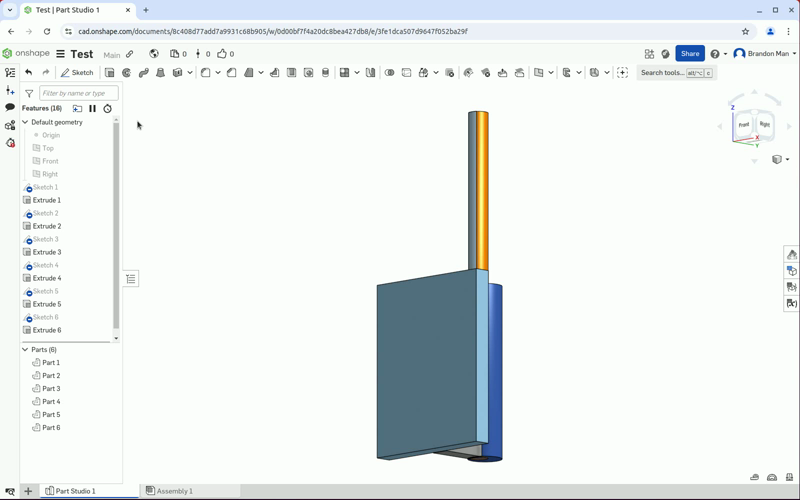
key(down, 3)
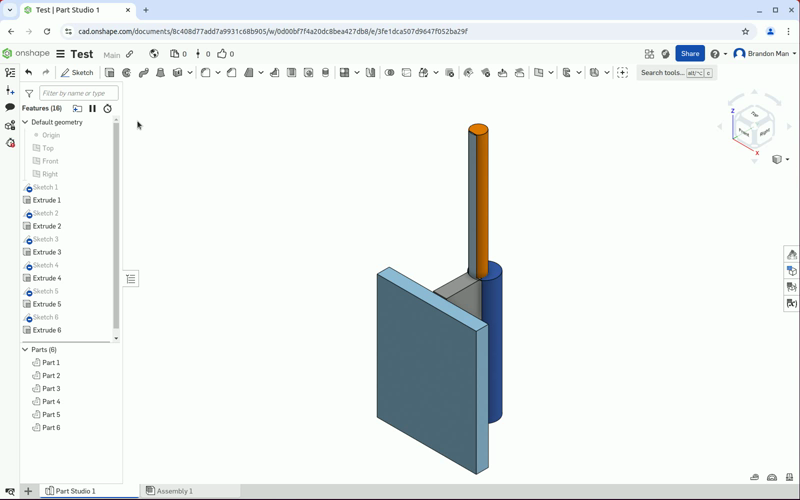
mouse_move(69, 189)
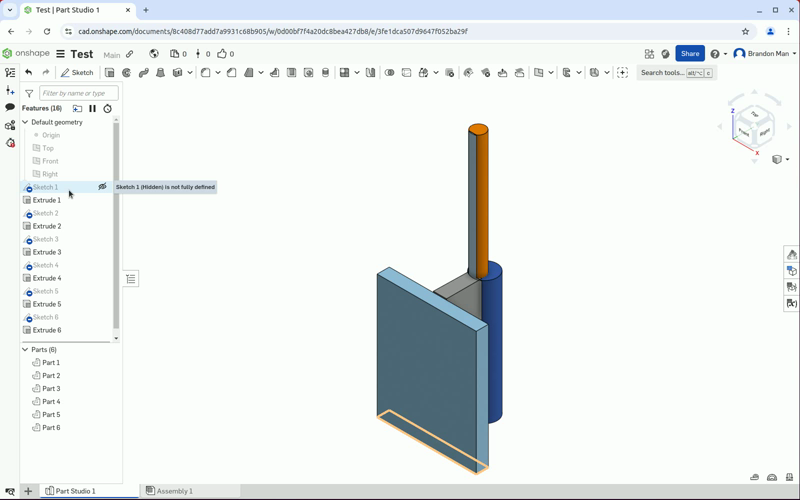
click(69, 189)